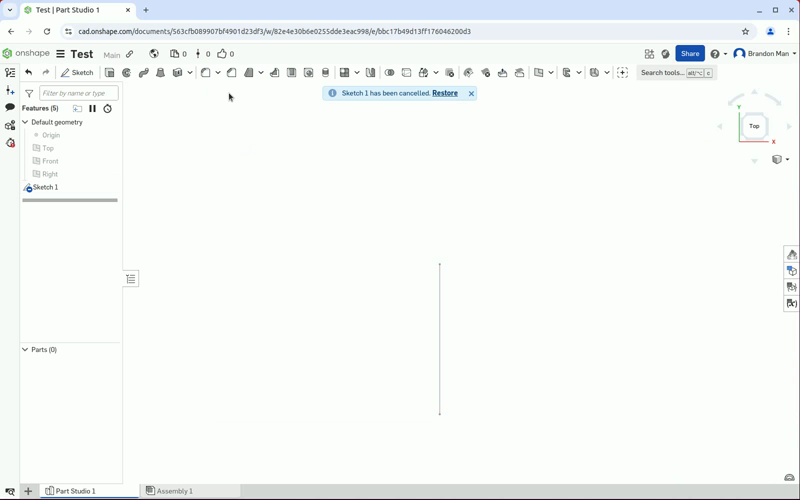
key(shift+h)
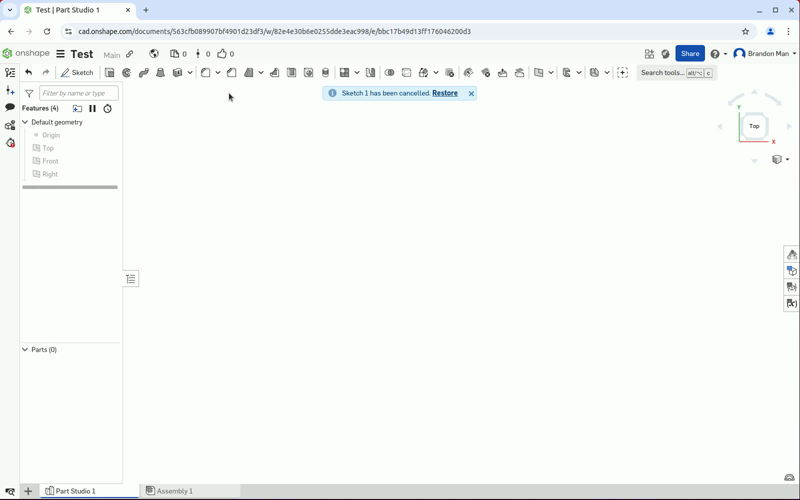
key(shift+s)
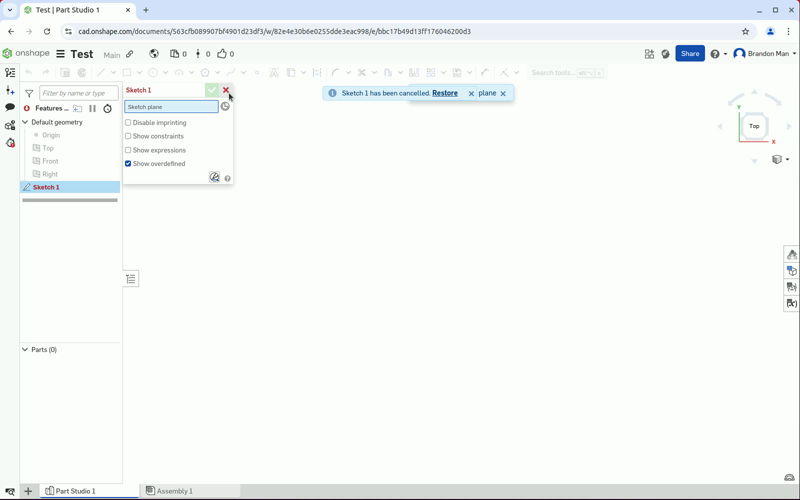
mouse_move(73, 150)
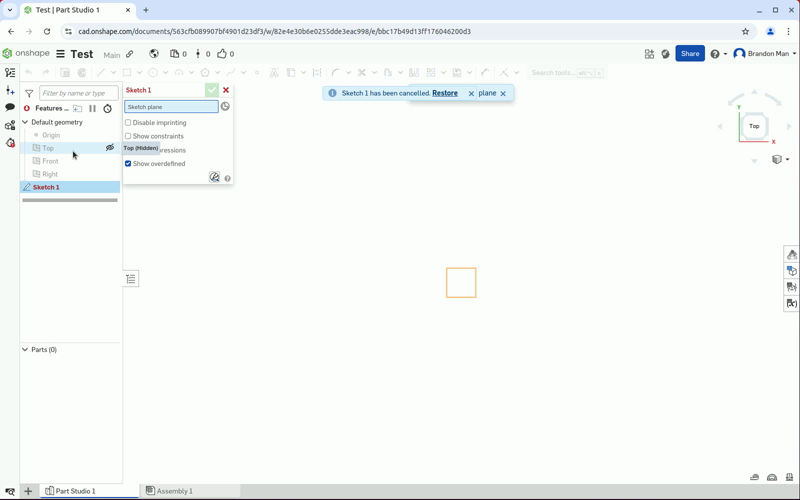
click(73, 150)
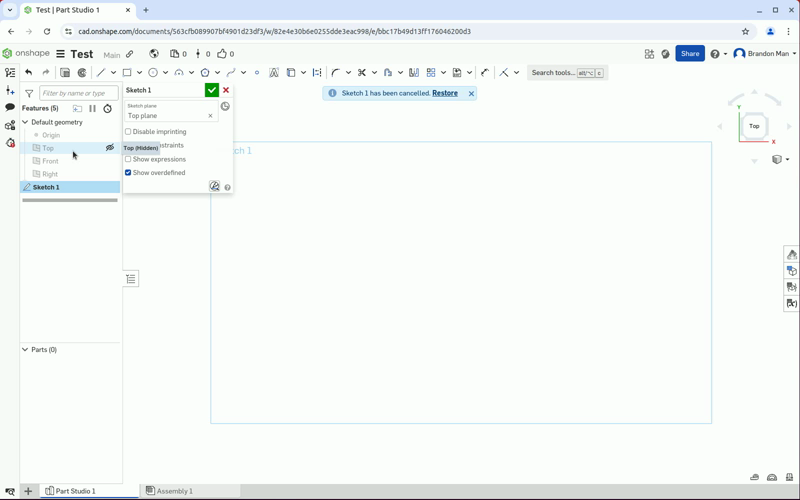
mouse_move(73, 352)
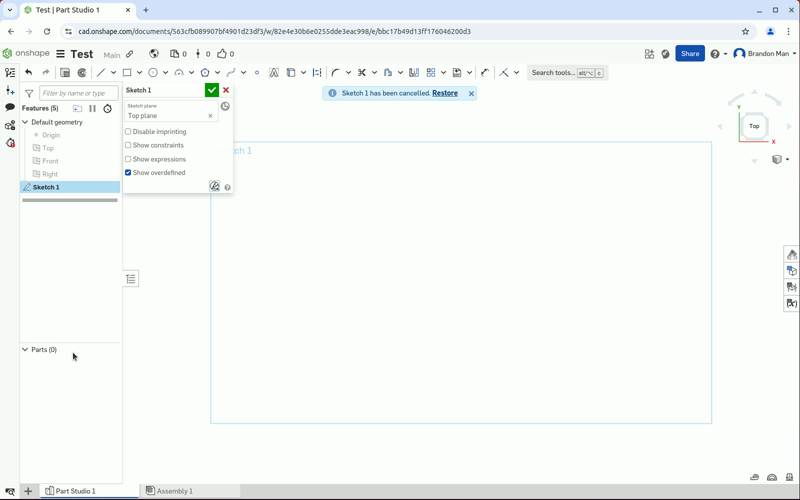
key(y)
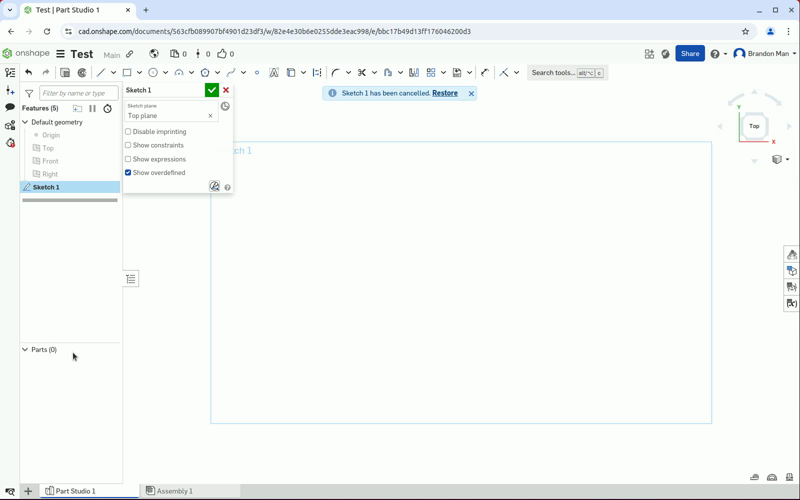
key(l)
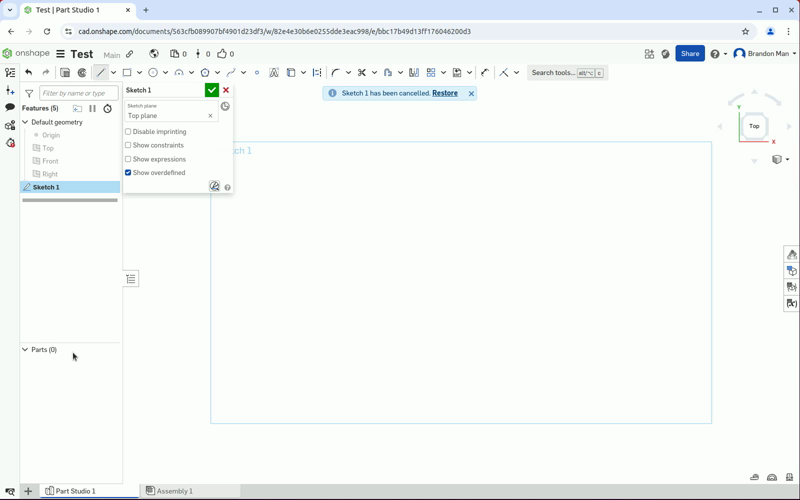
key_down(shift)
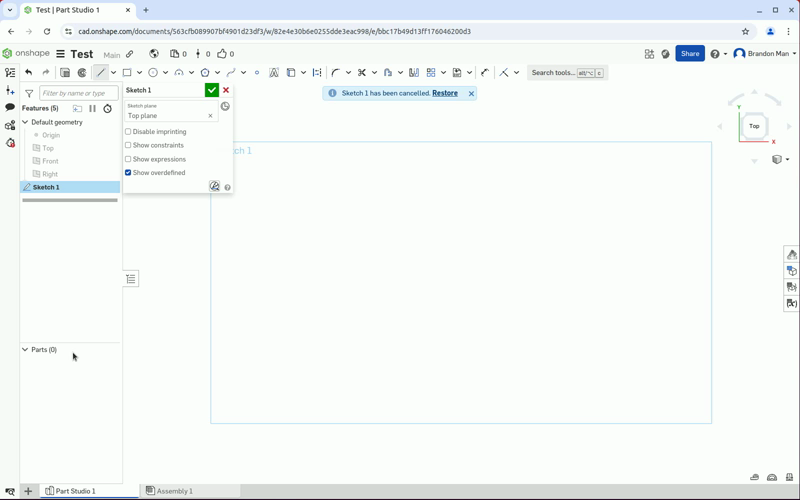
mouse_move(416, 287)
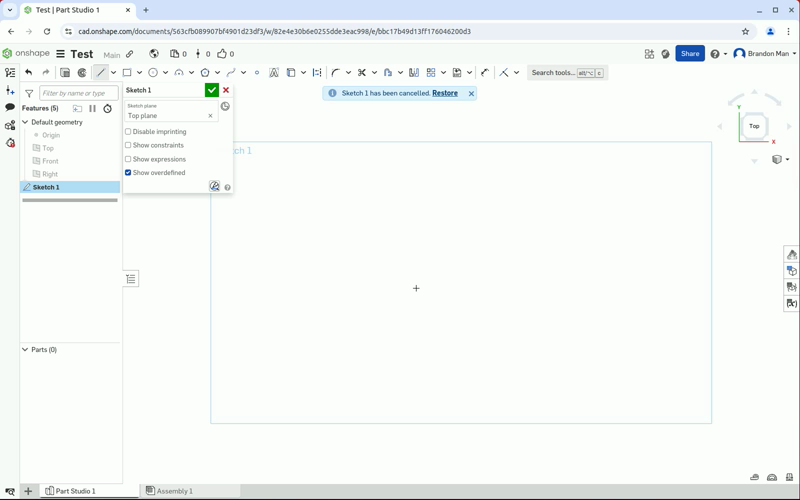
click(416, 287)
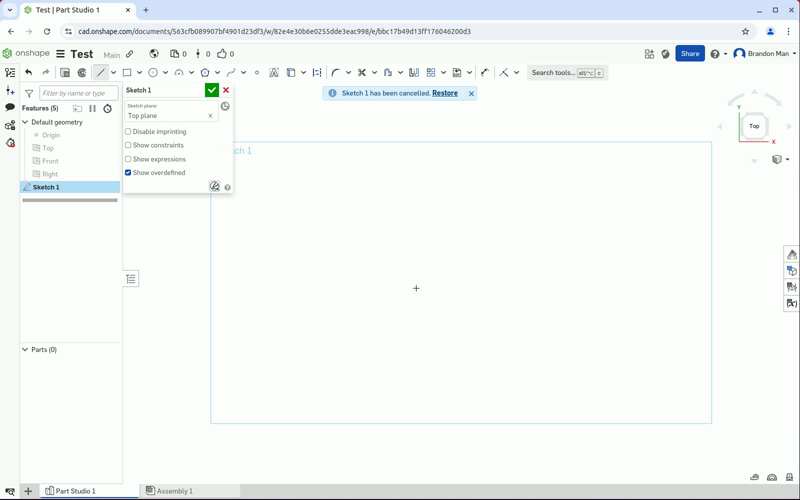
key_up(shift)
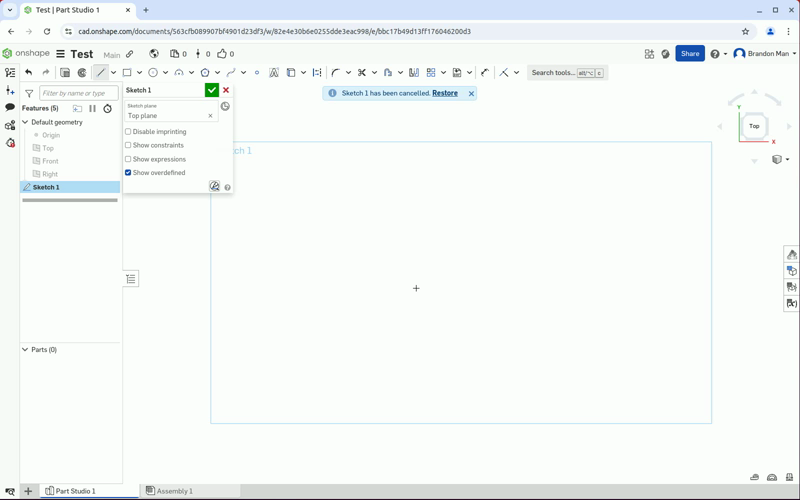
key_down(shift)
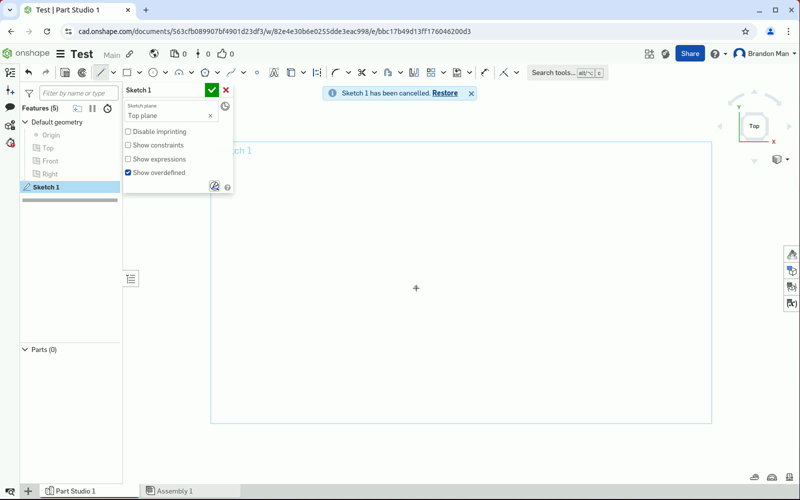
mouse_move(446, 287)
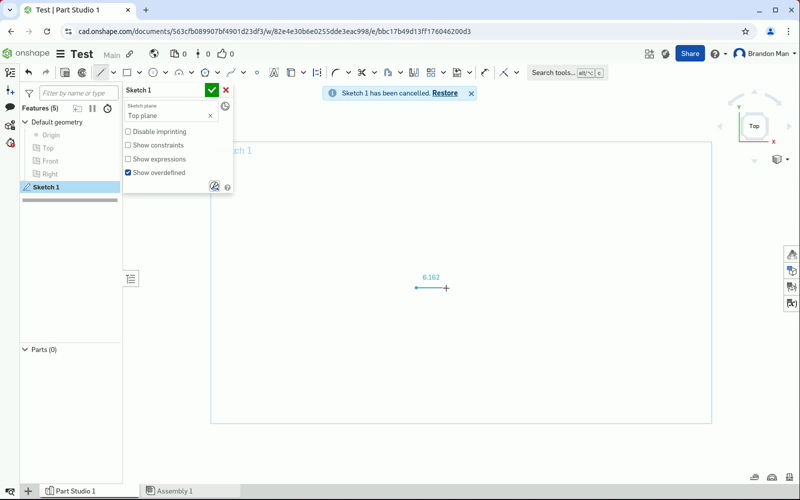
mouse_move(461, 287)
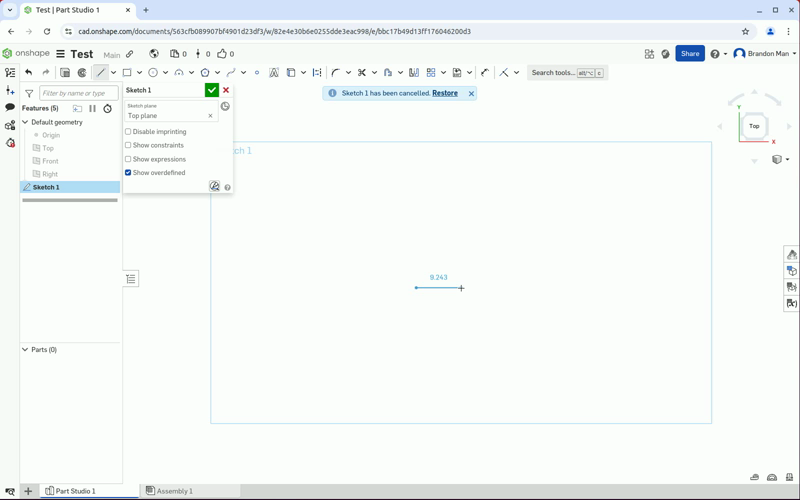
click(461, 287)
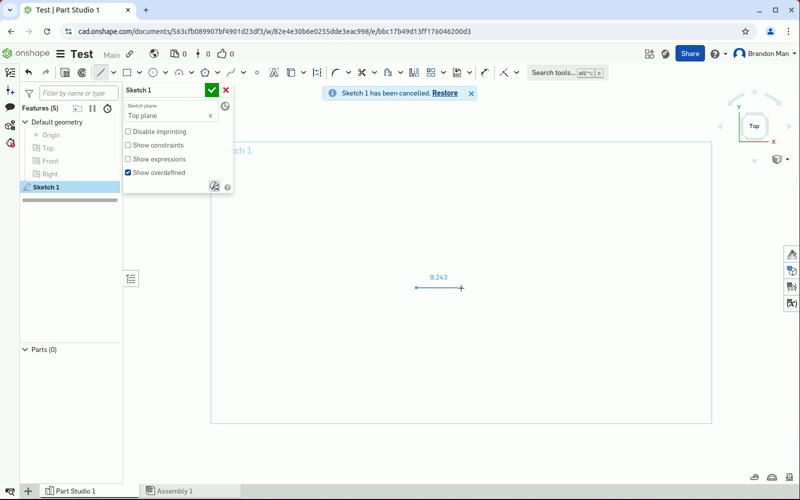
key_up(shift)
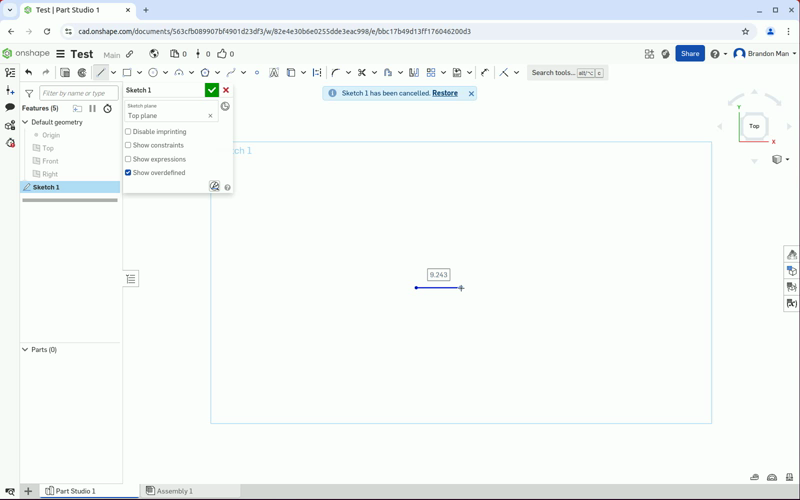
key_down(shift)
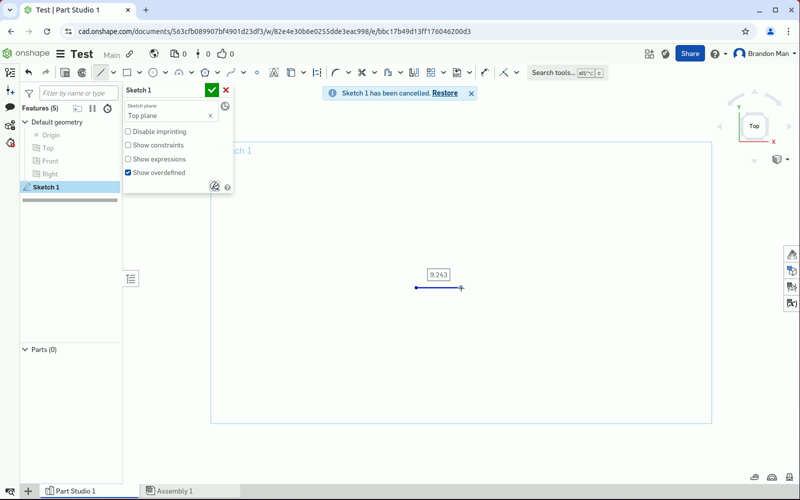
mouse_move(491, 287)
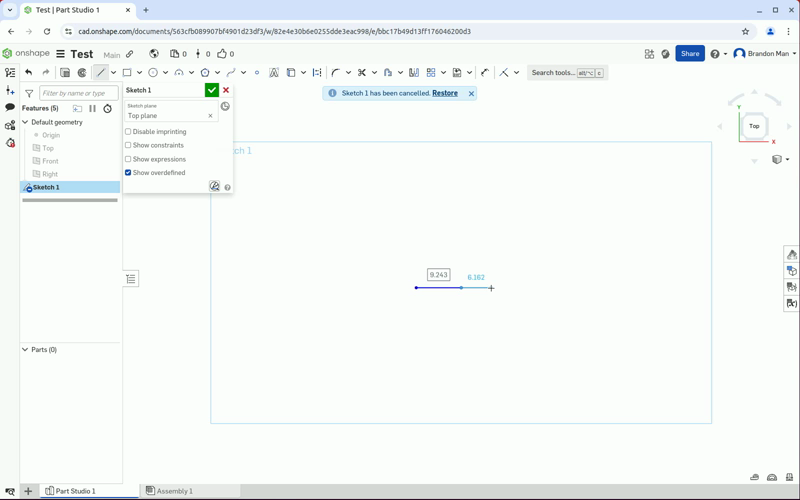
mouse_move(461, 282)
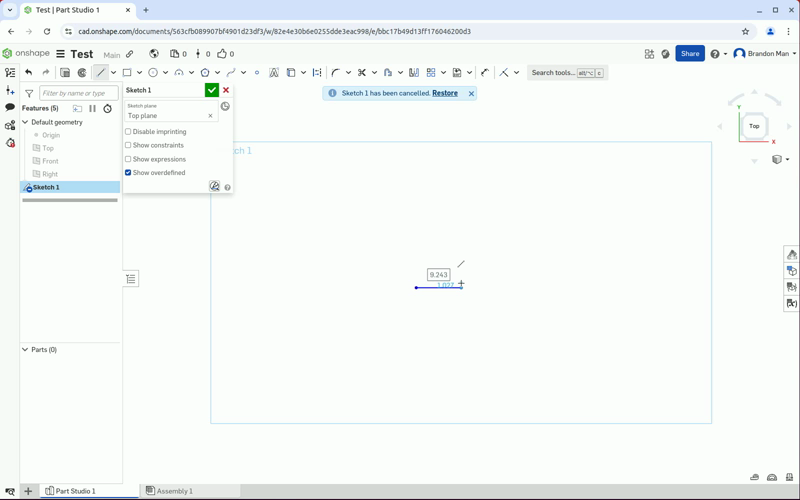
scroll(6)
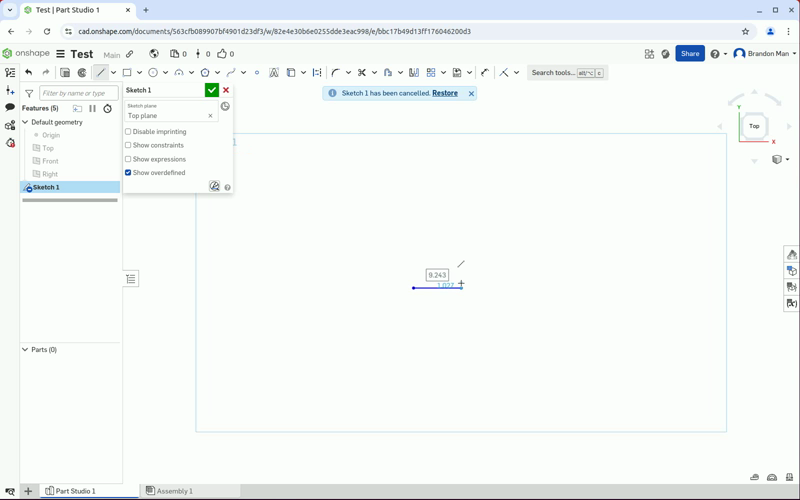
scroll(6)
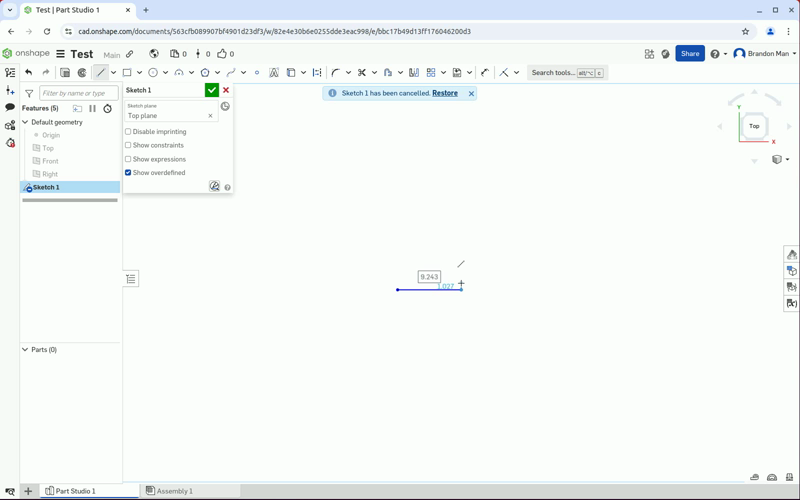
scroll(6)
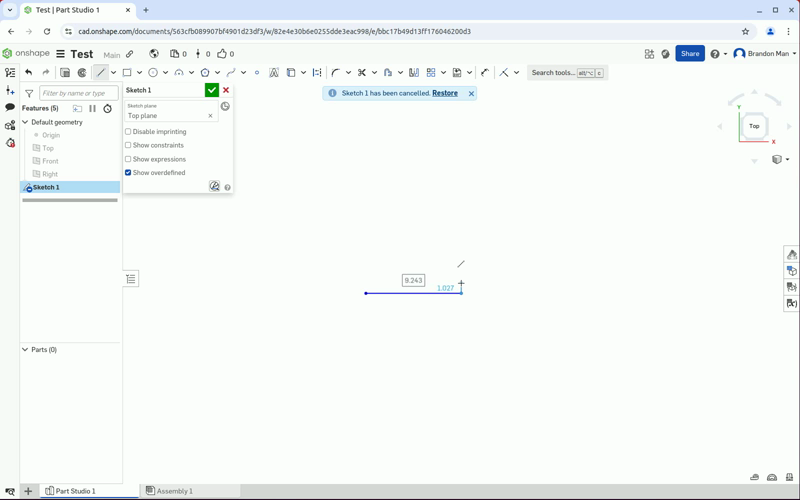
scroll(6)
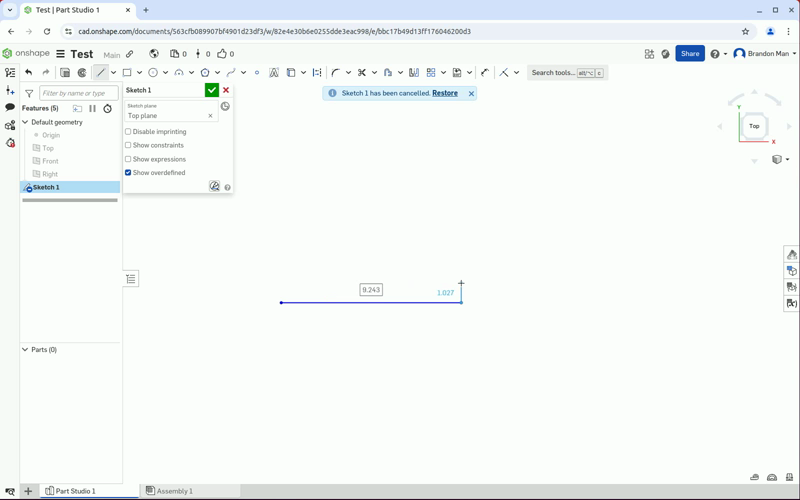
scroll(6)
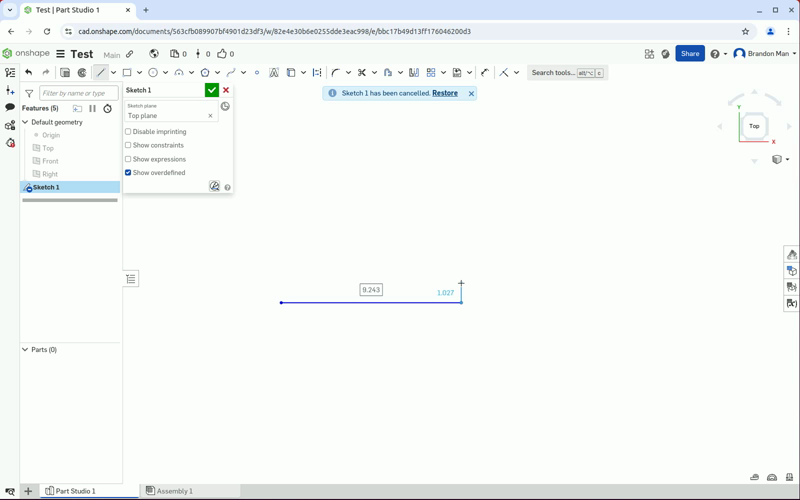
scroll(6)
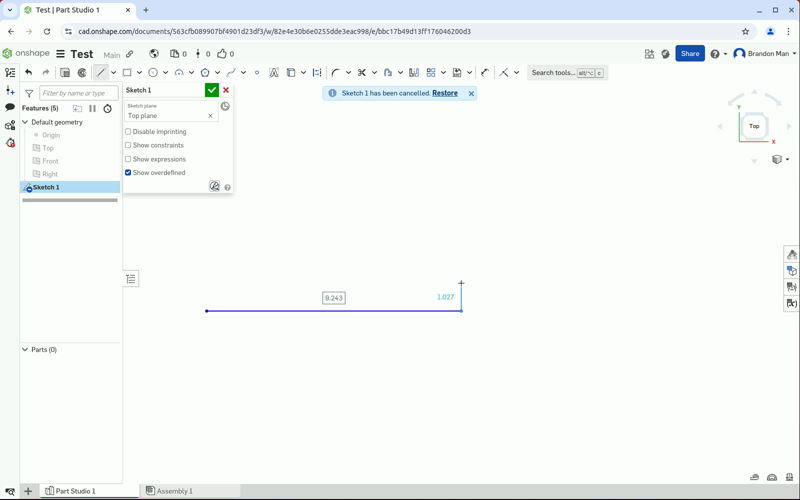
scroll(6)
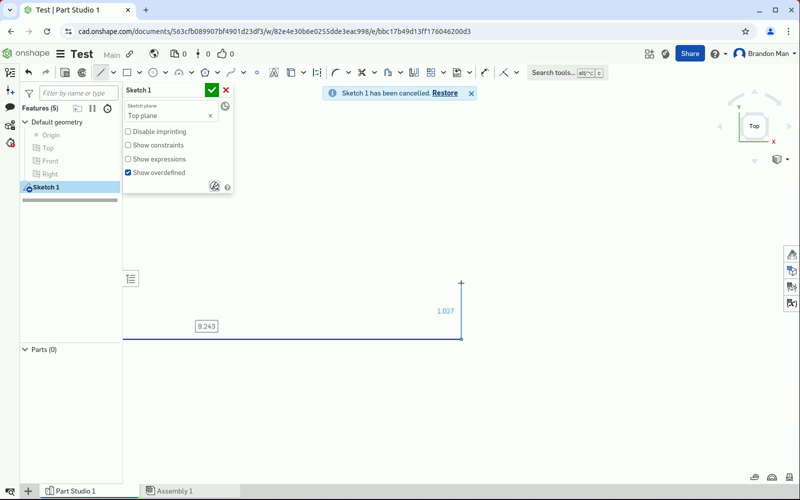
click(461, 282)
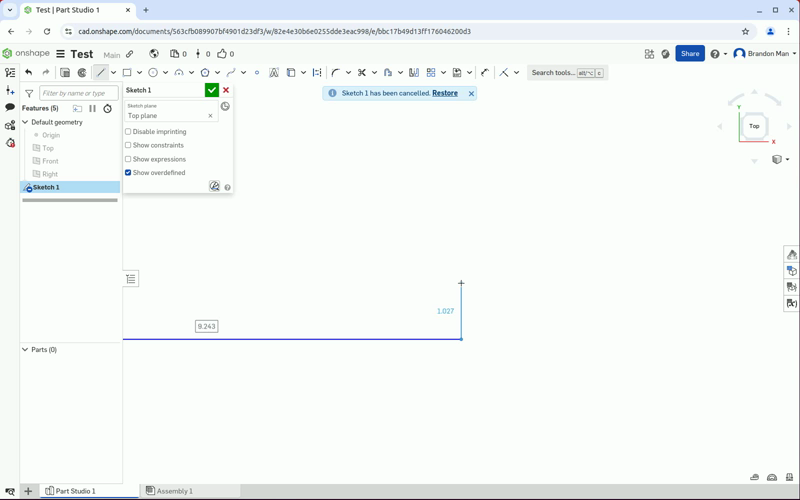
scroll(-6)
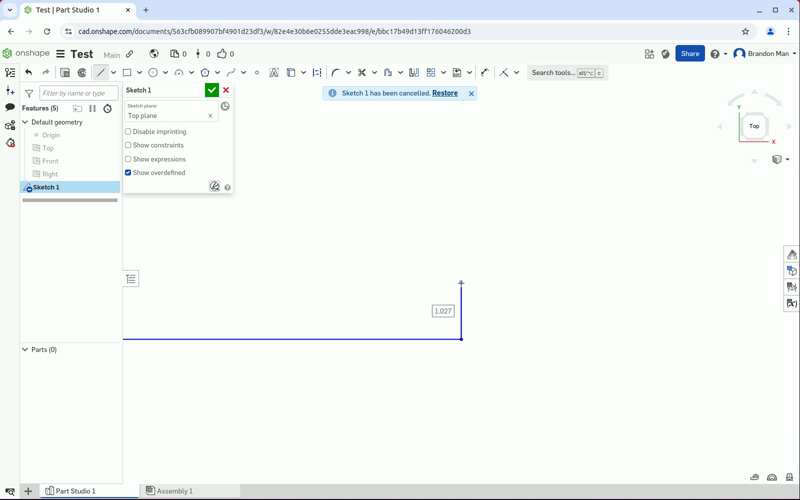
scroll(-6)
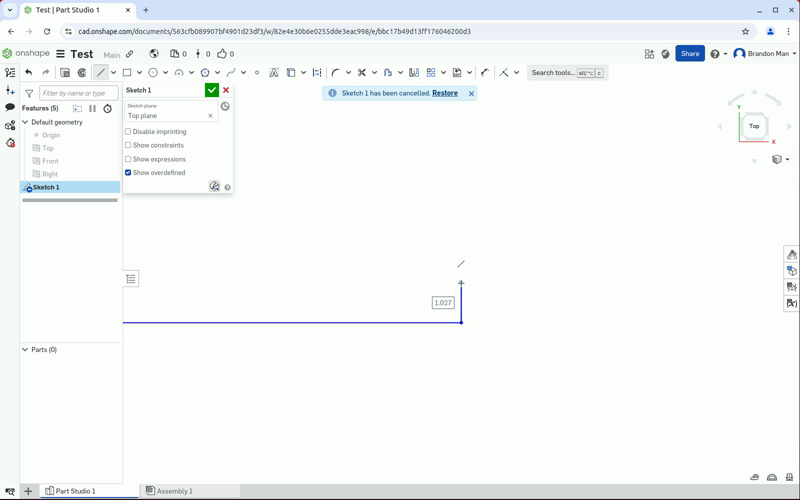
scroll(-6)
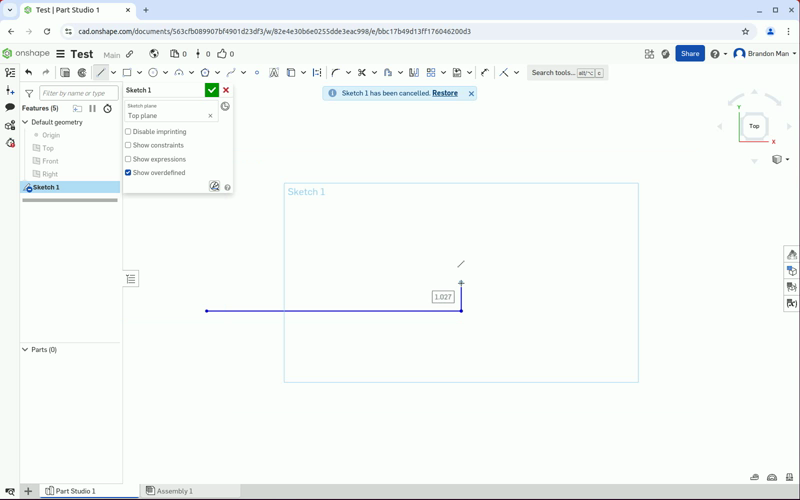
scroll(-6)
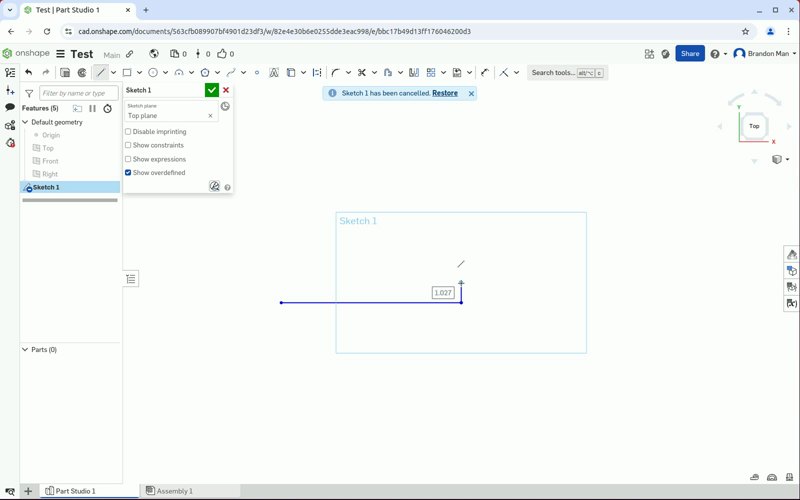
scroll(-6)
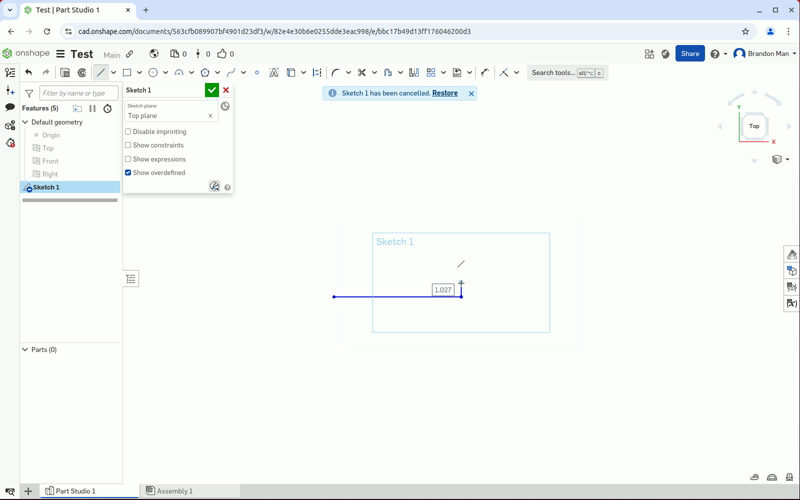
scroll(-6)
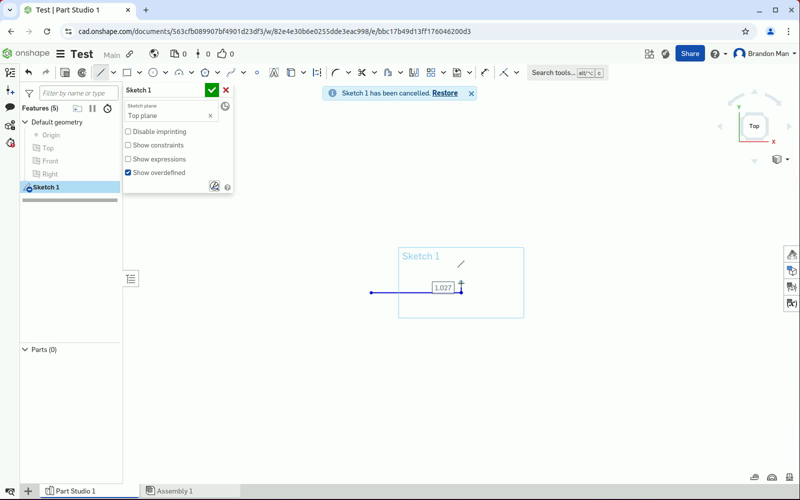
scroll(-6)
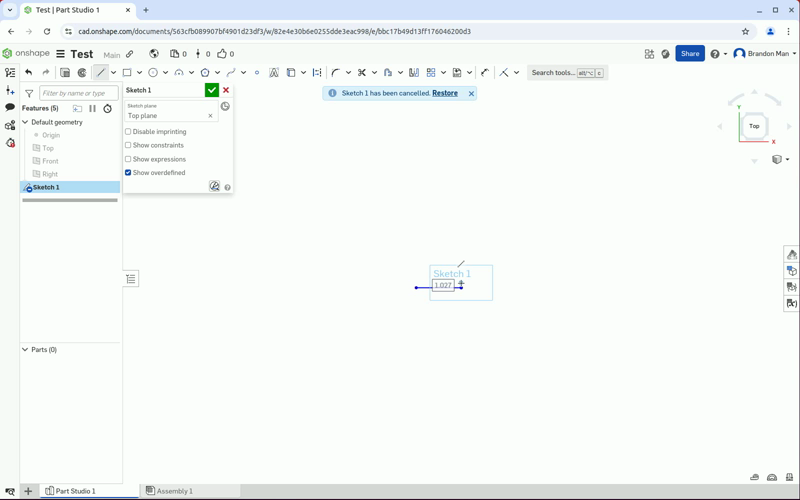
key_up(shift)
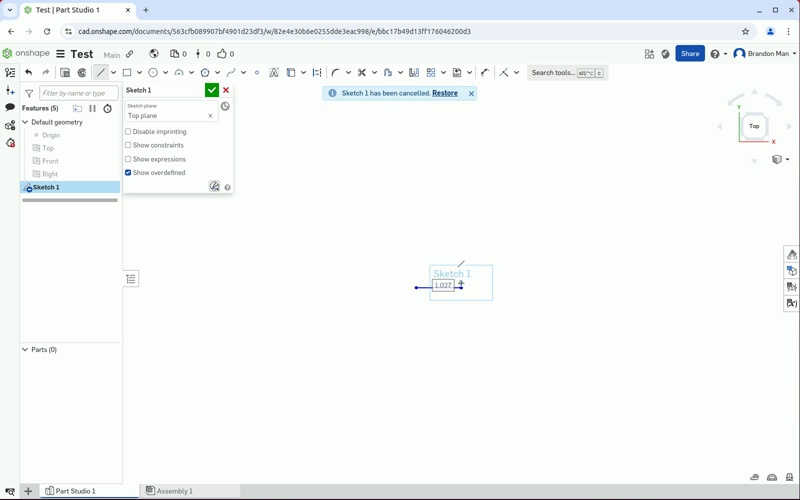
key_down(shift)
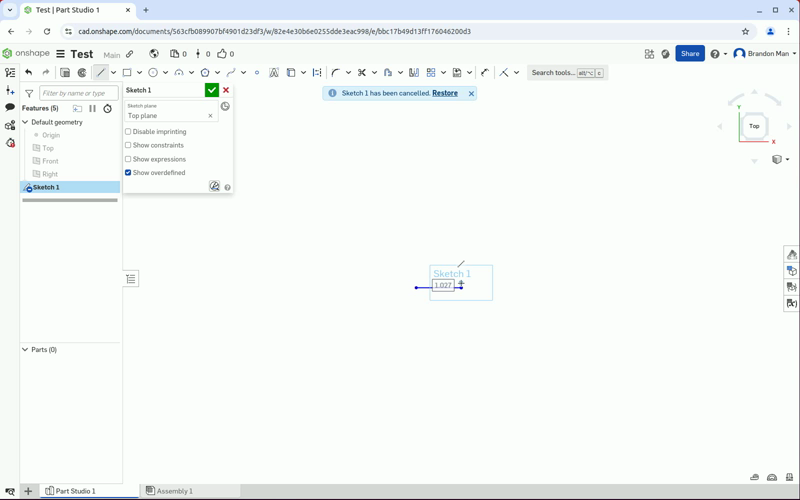
mouse_move(491, 282)
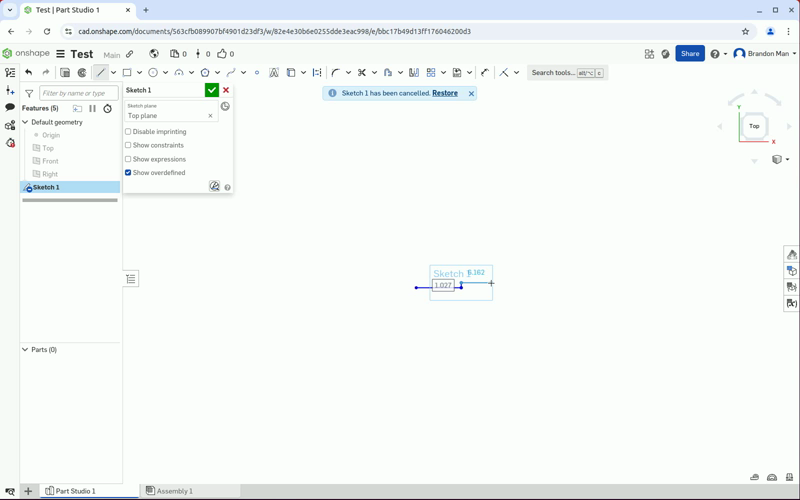
mouse_move(416, 282)
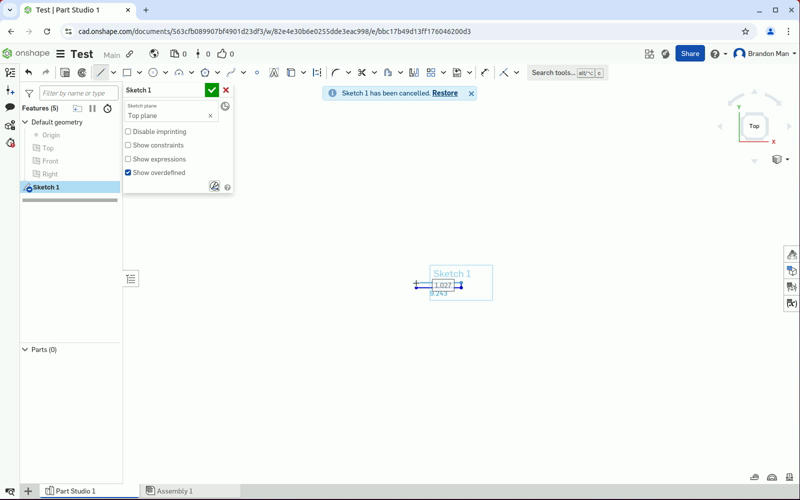
click(416, 282)
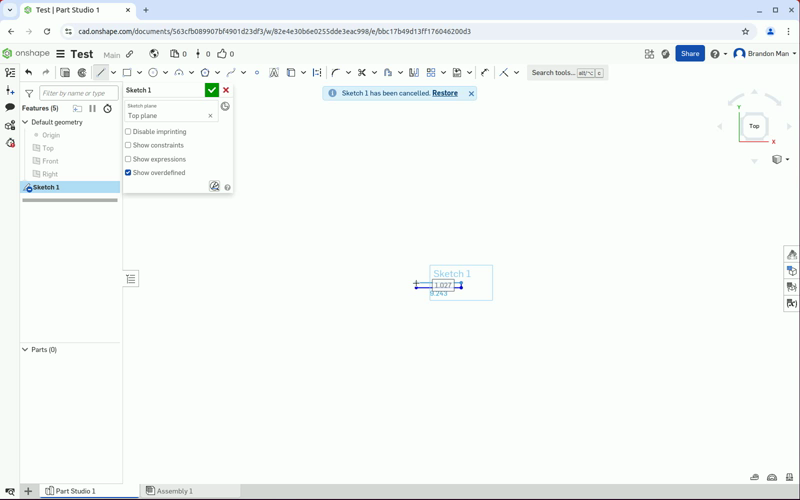
key_up(shift)
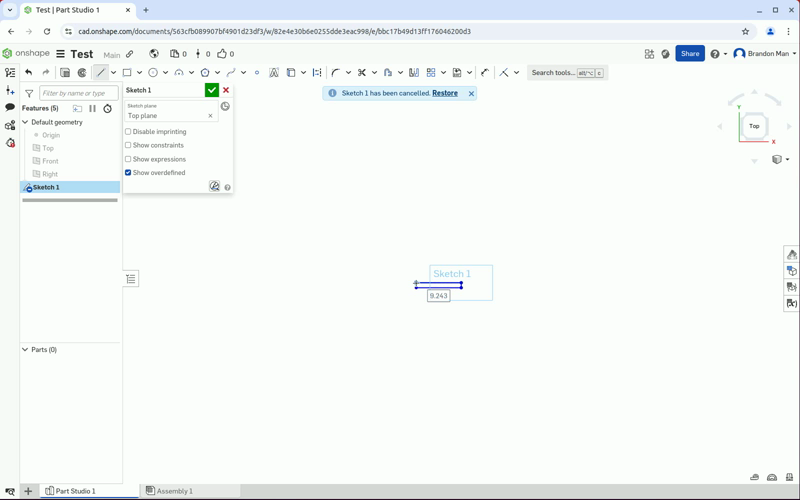
mouse_move(446, 282)
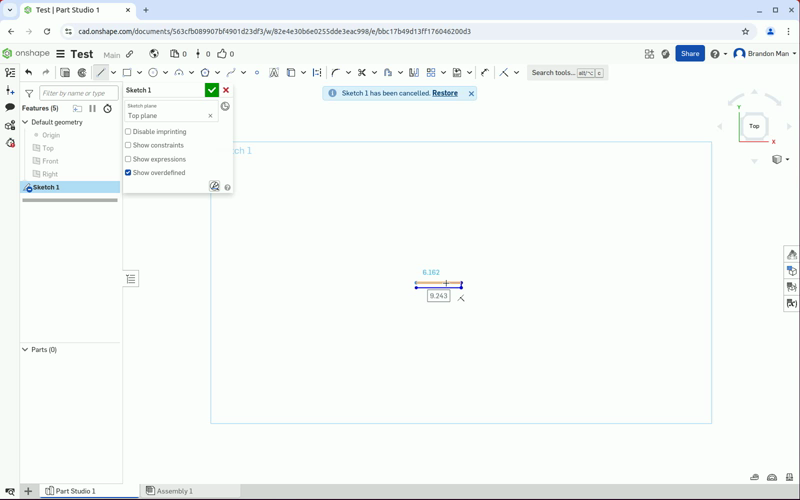
key_down(shift)
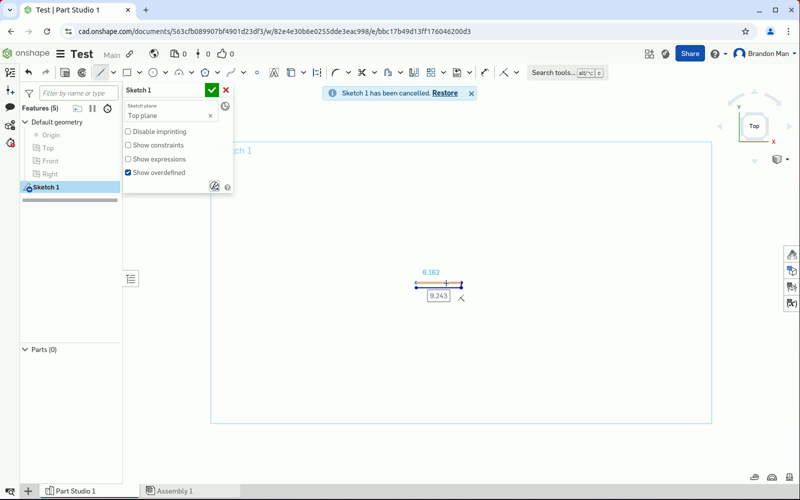
mouse_move(416, 287)
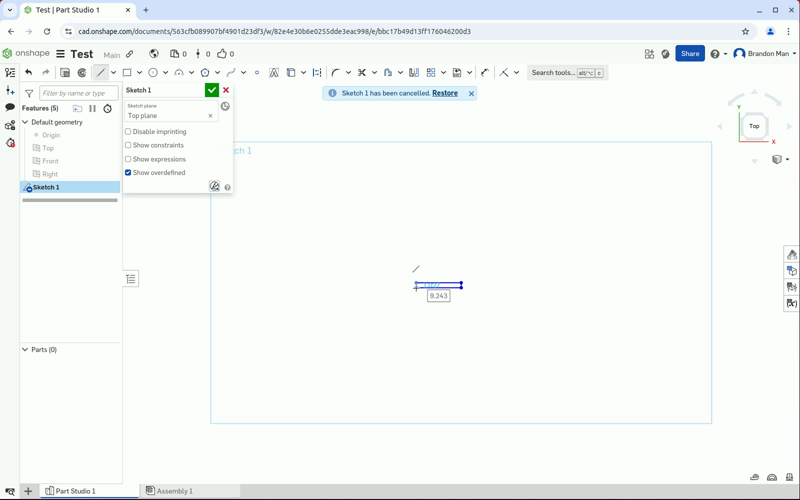
scroll(6)
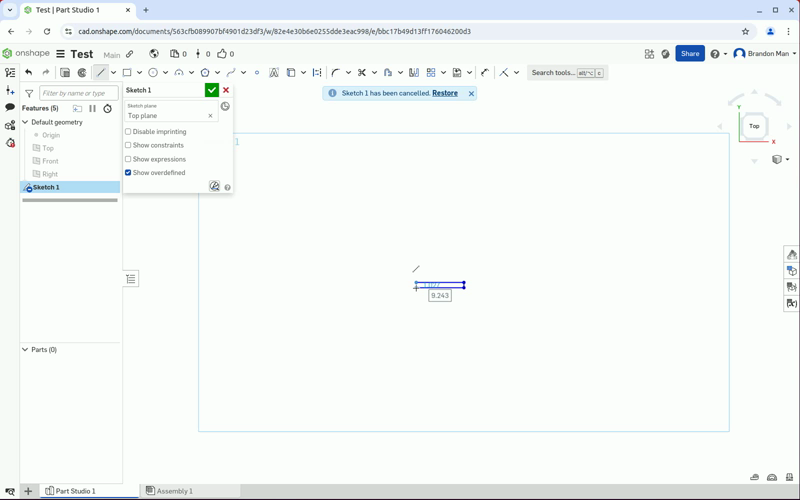
scroll(6)
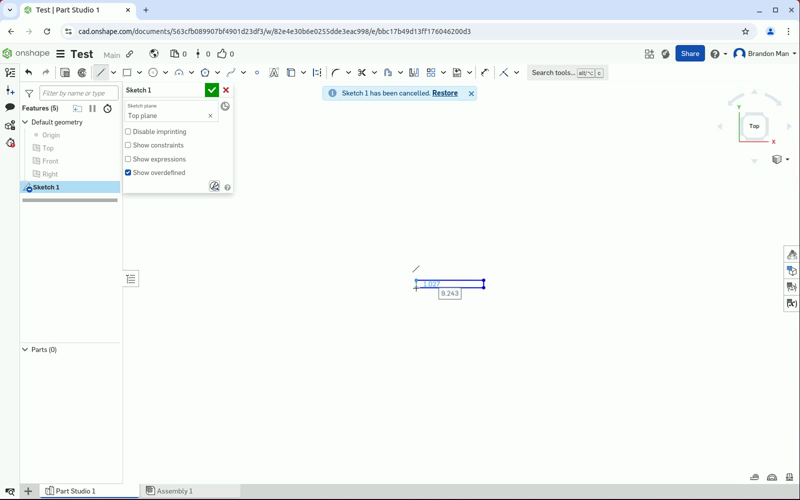
scroll(6)
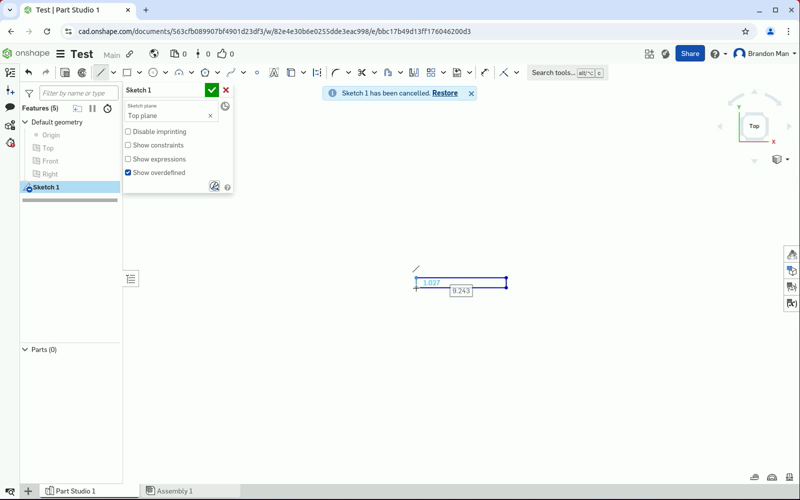
scroll(6)
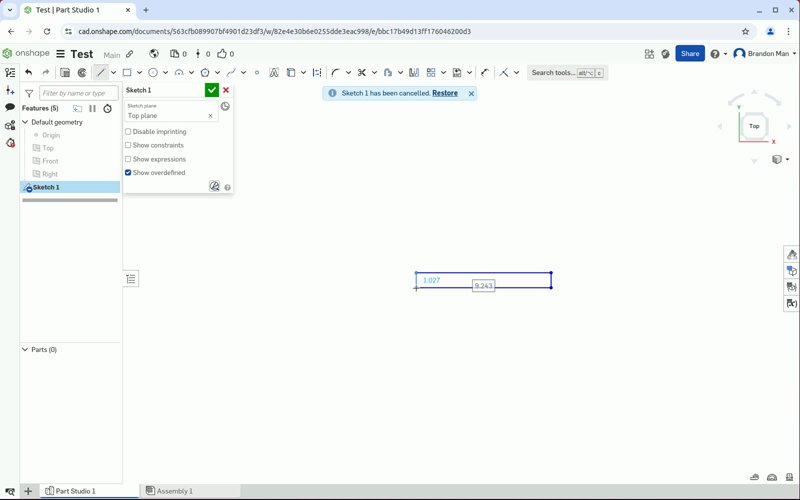
scroll(6)
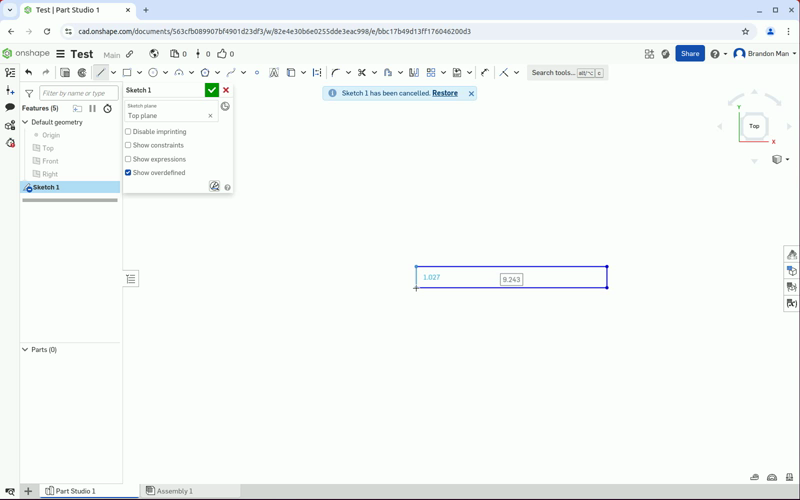
scroll(6)
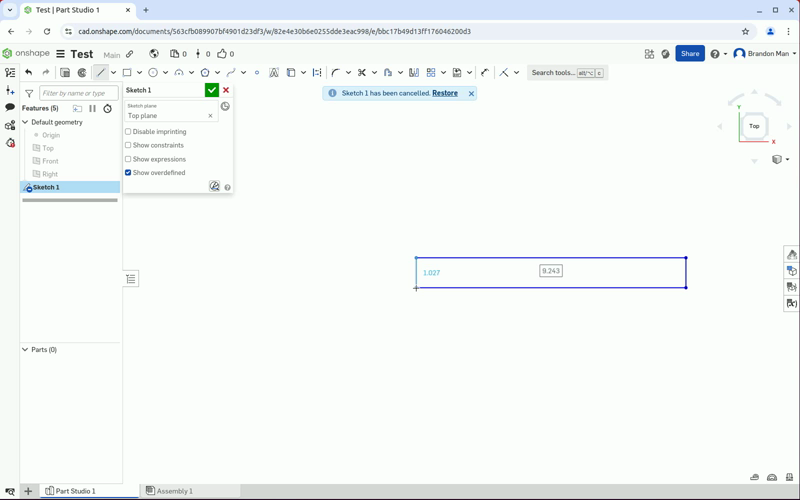
scroll(6)
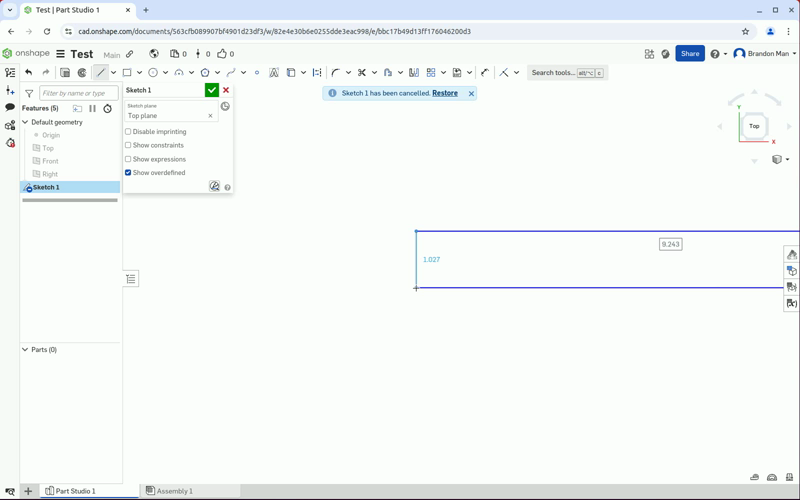
key_up(shift)
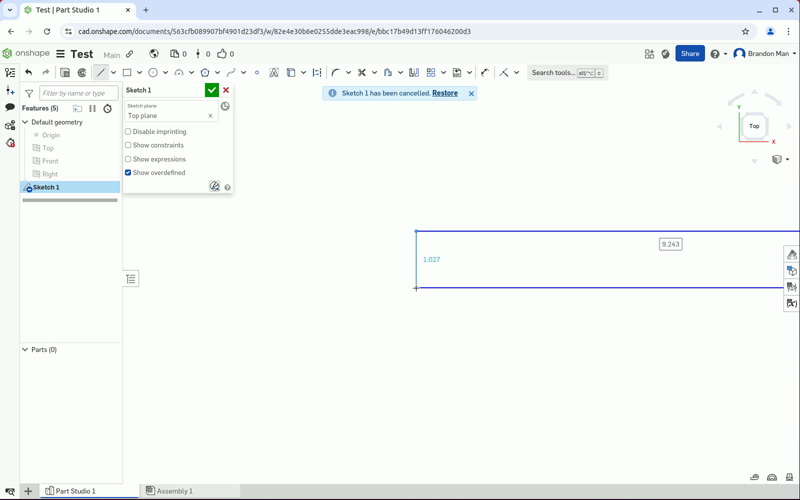
click(416, 287)
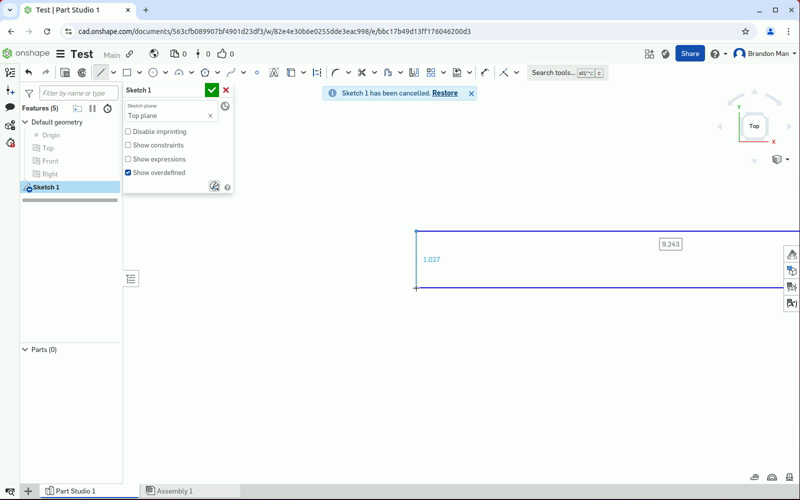
scroll(-6)
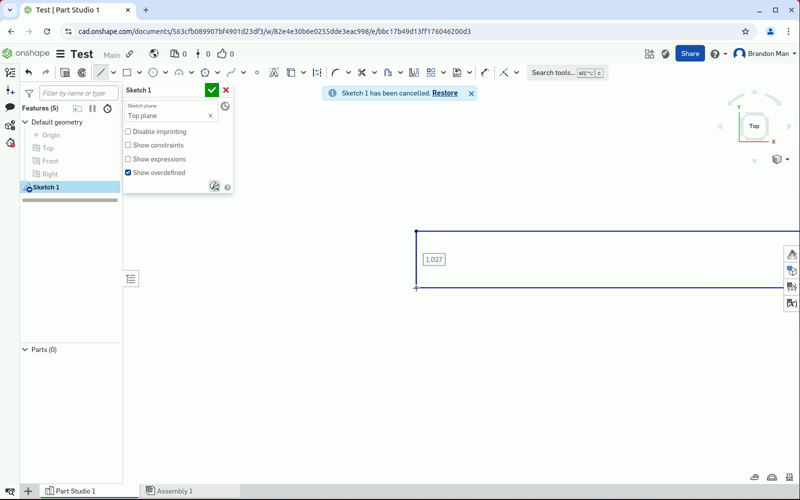
scroll(-6)
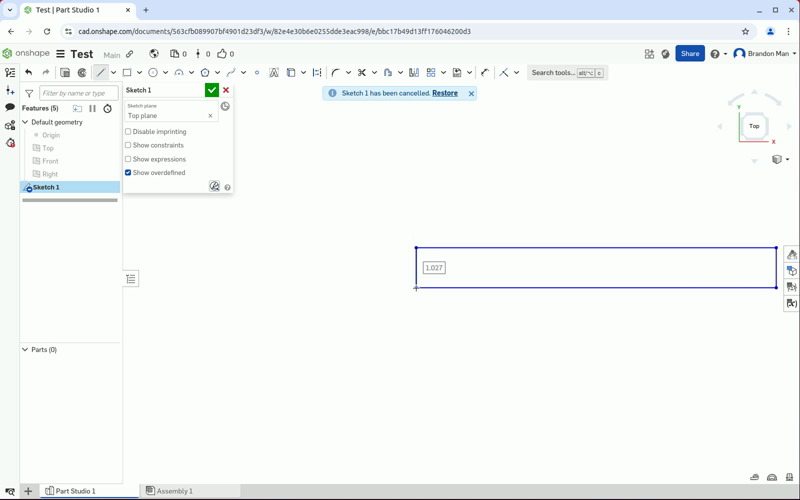
scroll(-6)
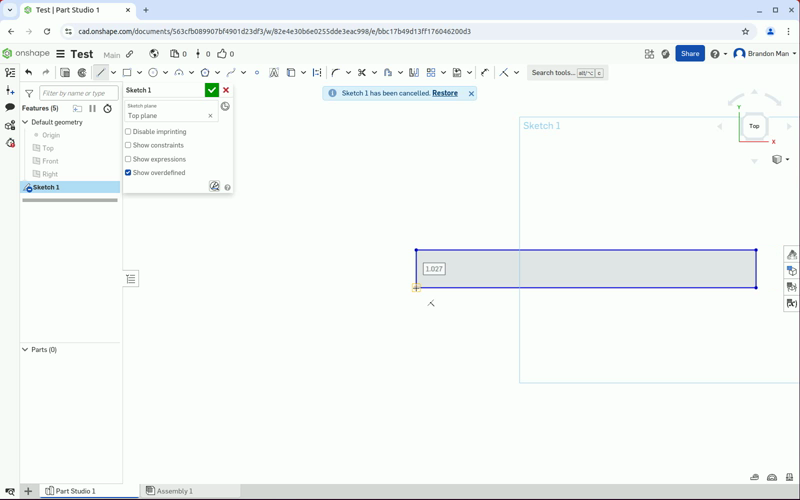
scroll(-6)
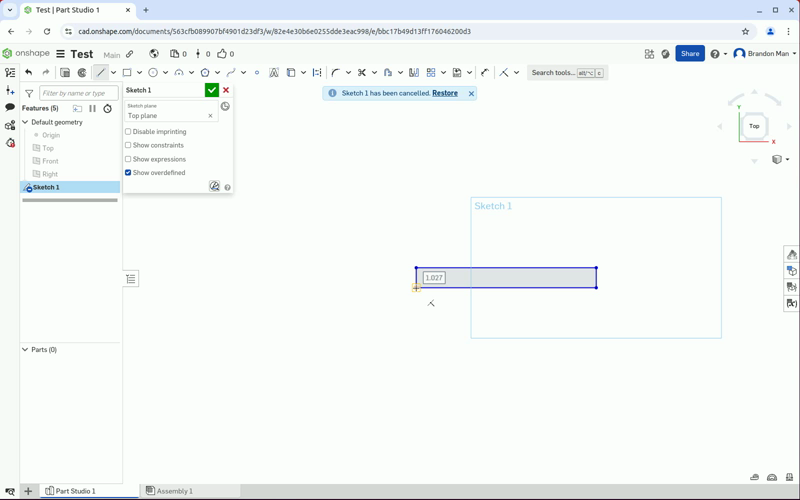
scroll(-6)
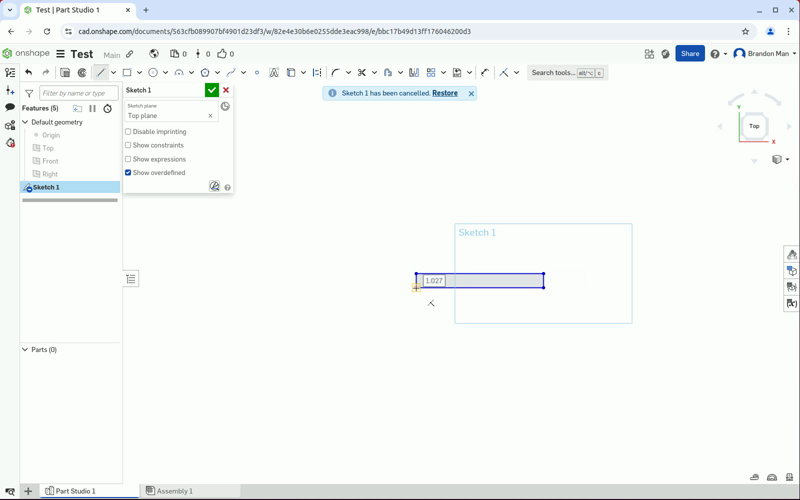
scroll(-6)
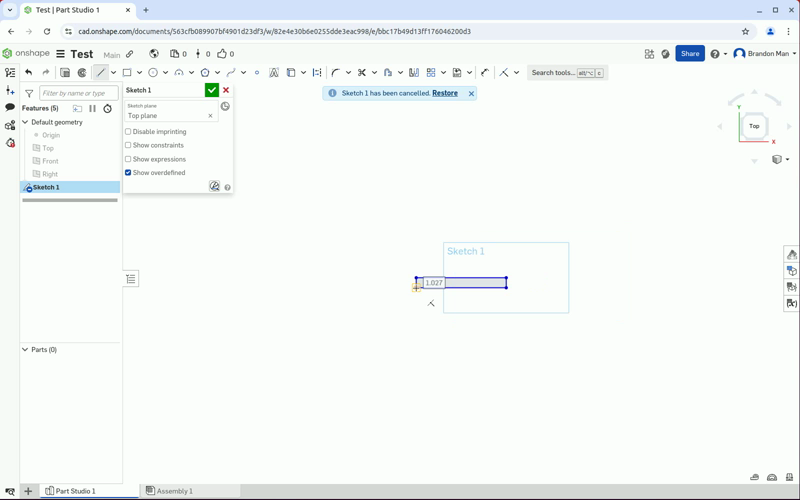
scroll(-6)
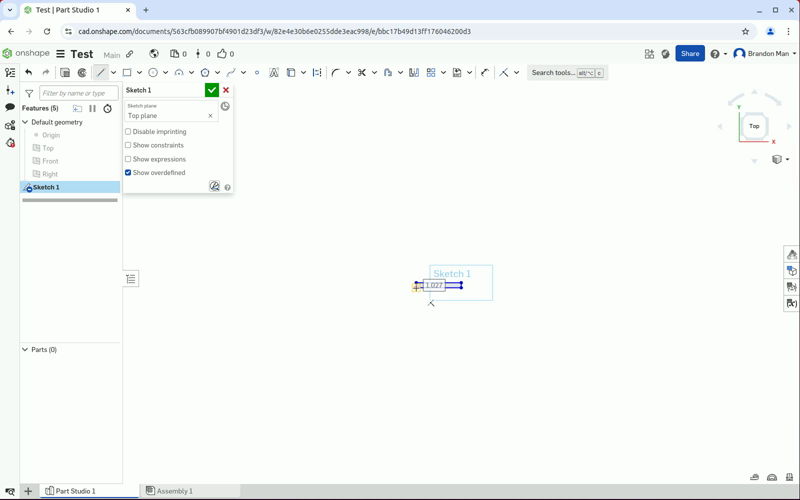
key(esc)
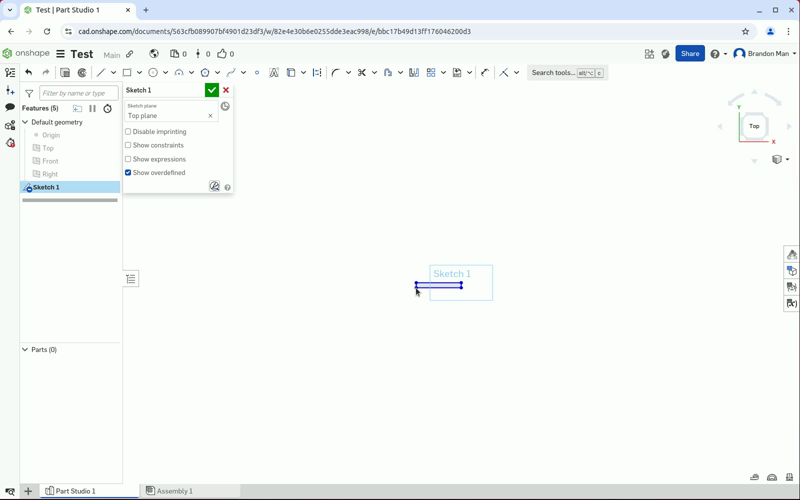
mouse_move(435, 283)
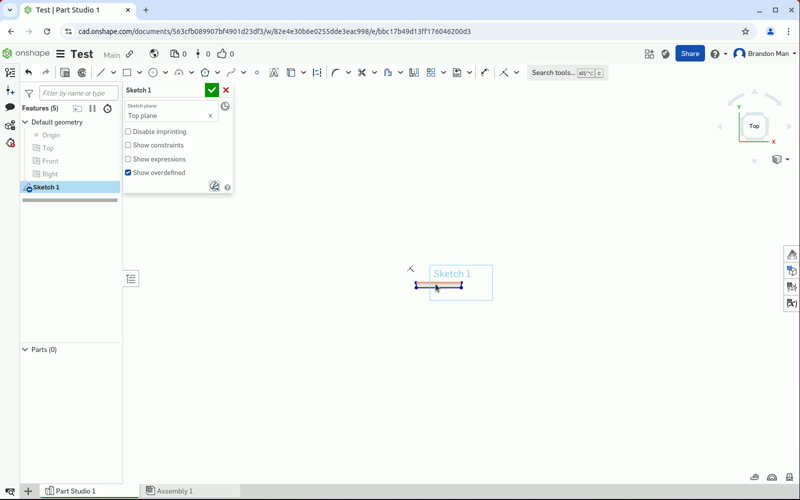
scroll(6)
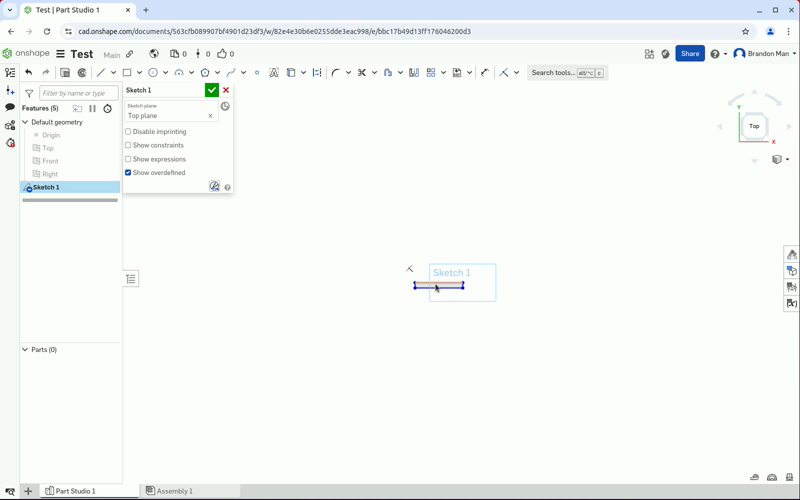
scroll(6)
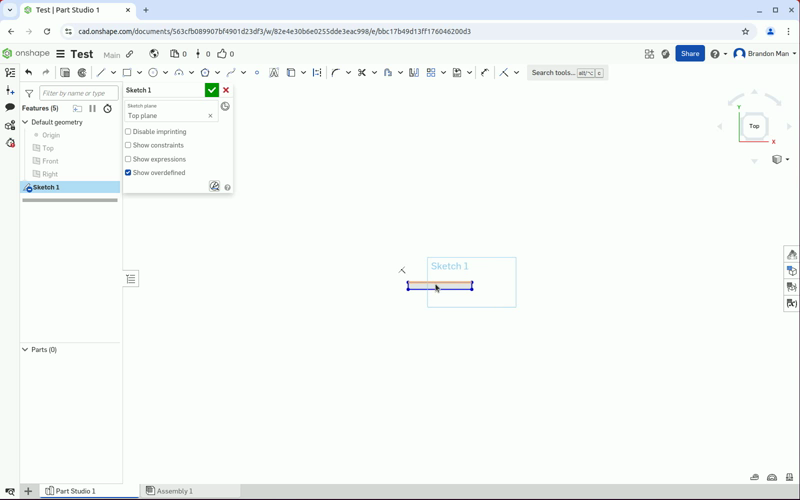
scroll(6)
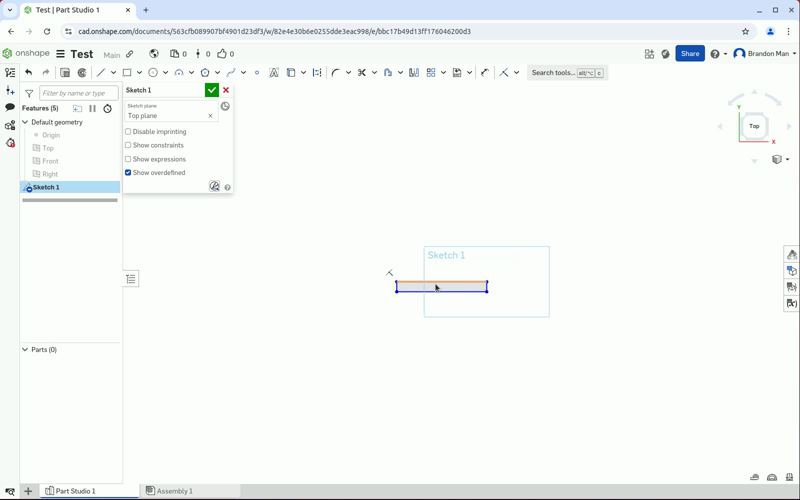
scroll(6)
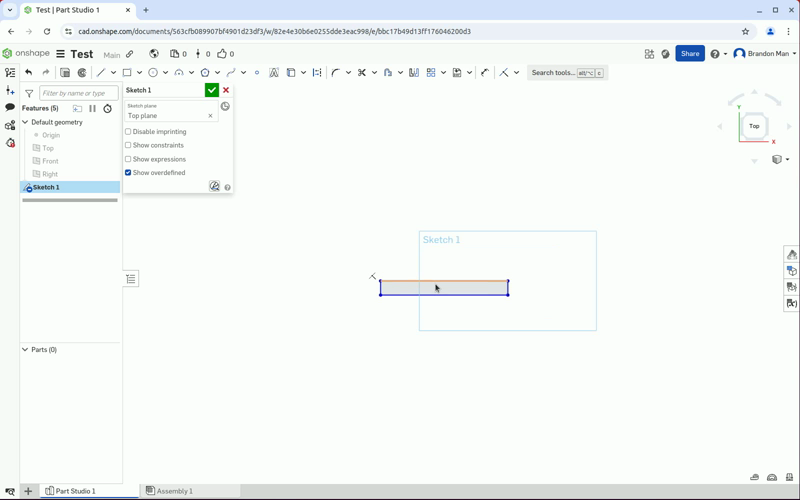
scroll(6)
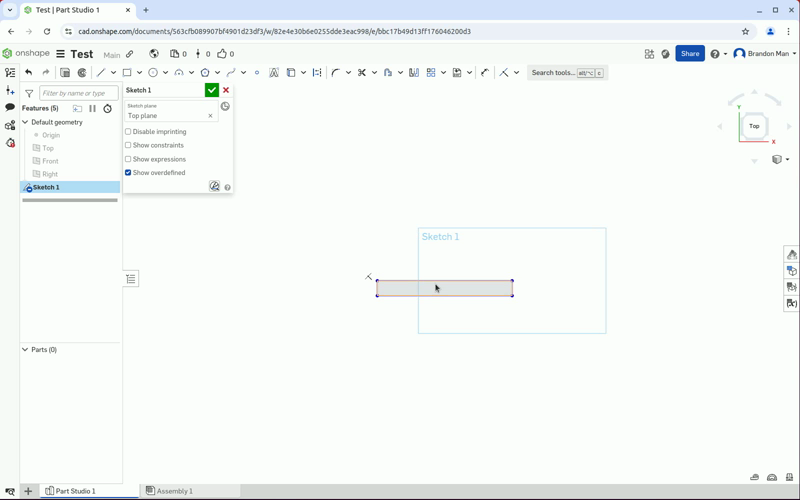
scroll(6)
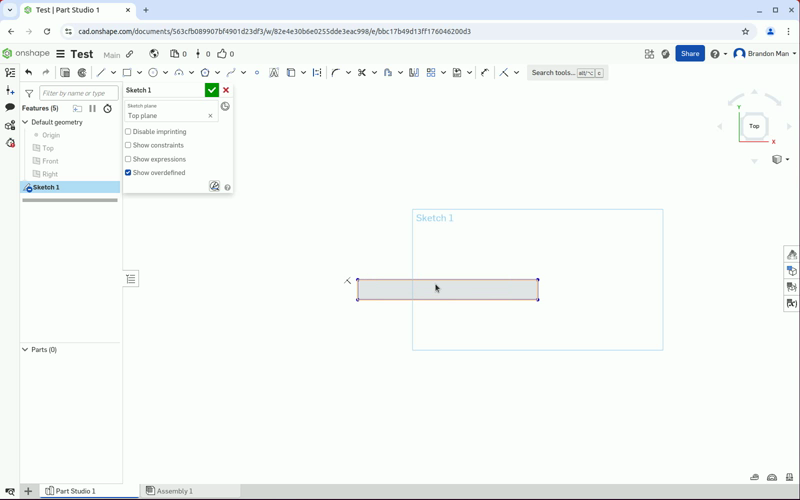
scroll(6)
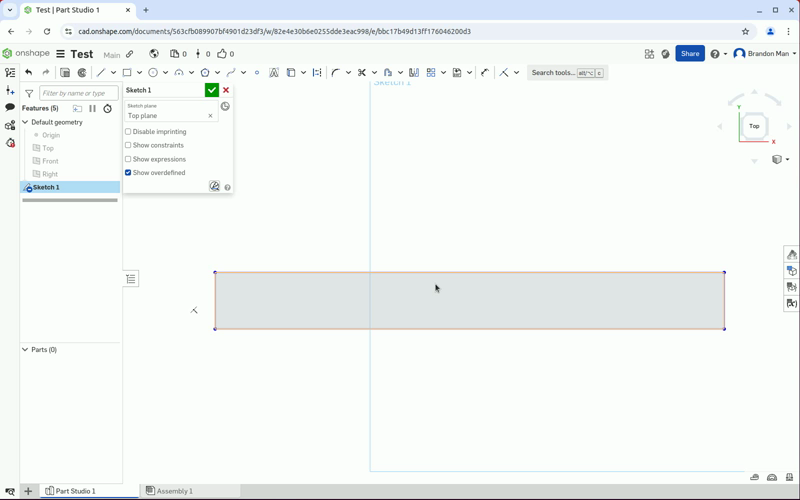
click(435, 283)
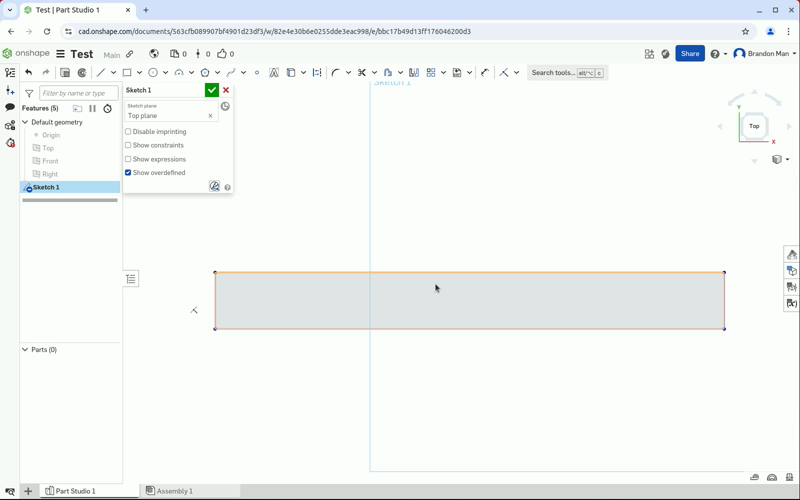
scroll(-6)
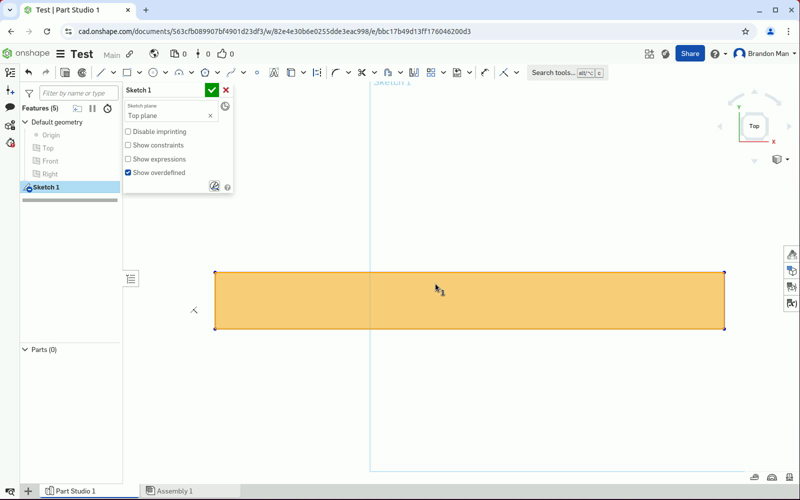
scroll(-6)
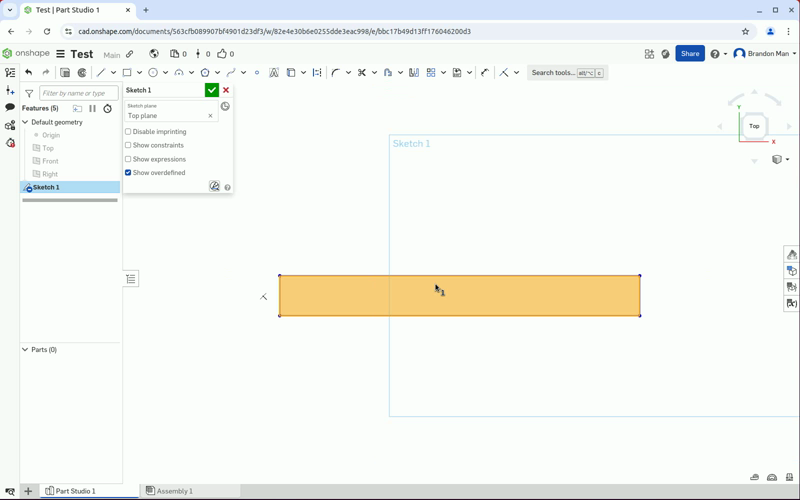
scroll(-6)
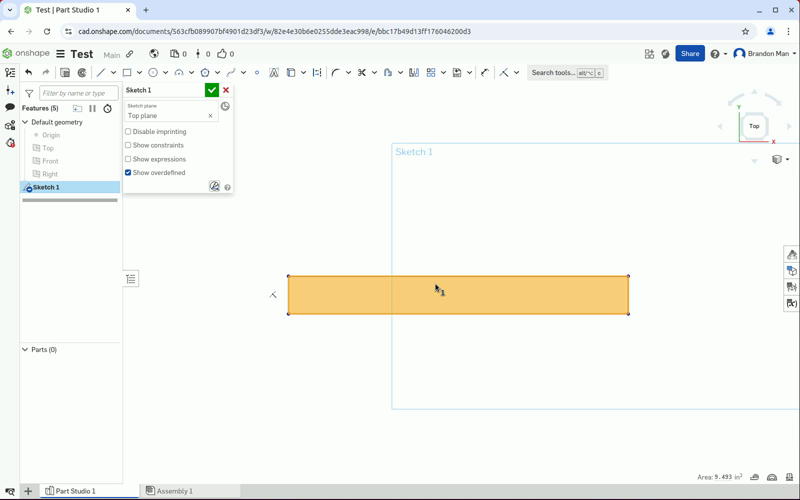
scroll(-6)
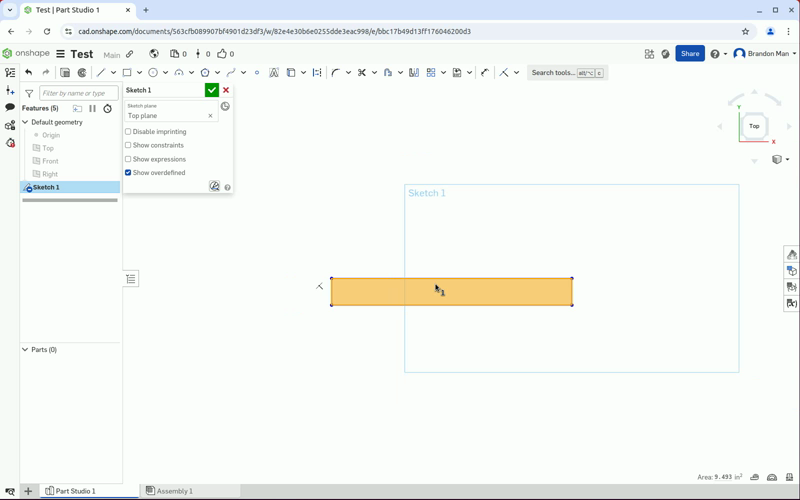
scroll(-6)
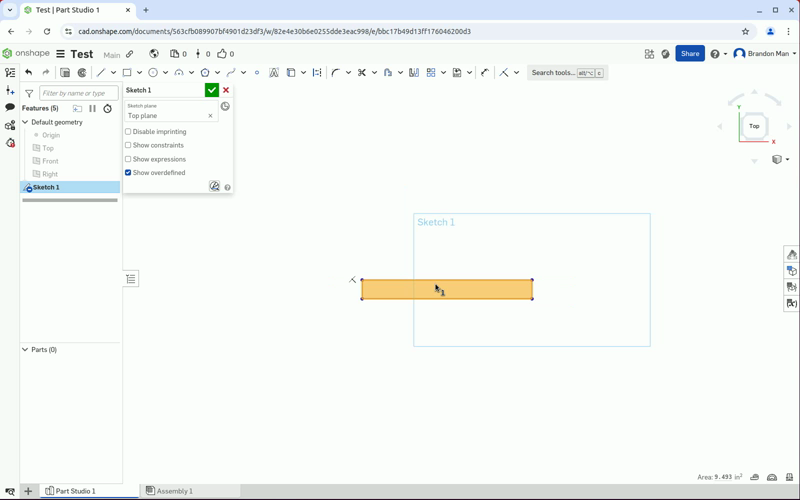
scroll(-6)
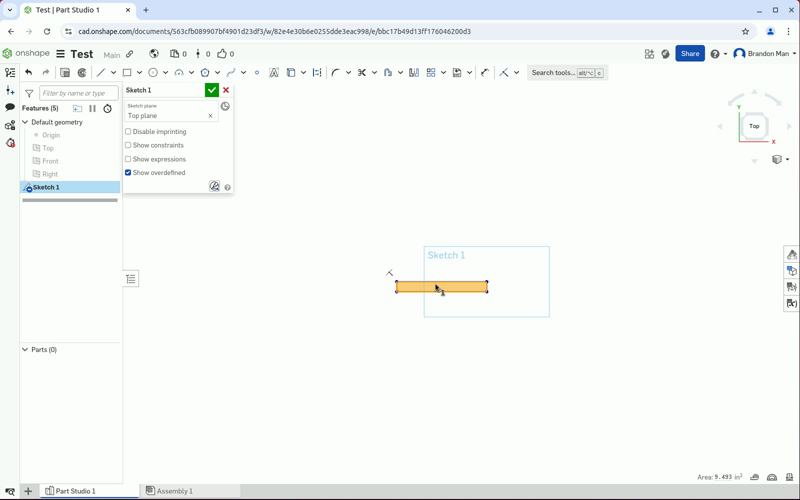
scroll(-6)
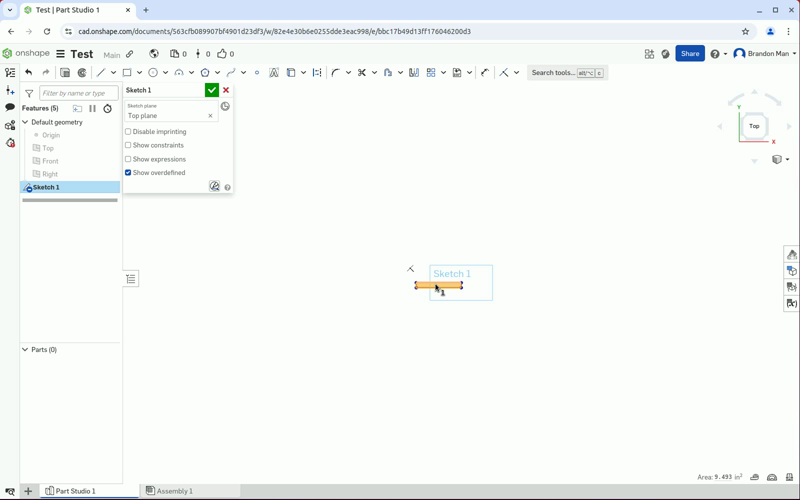
mouse_move(73, 352)
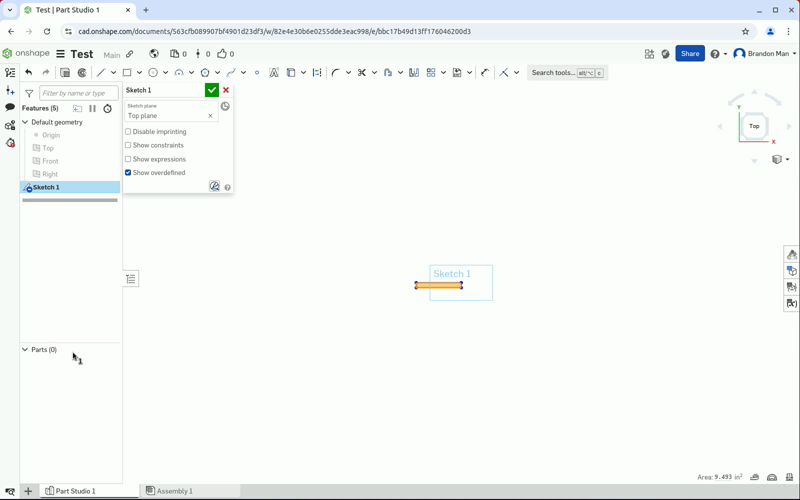
key(shift+y)
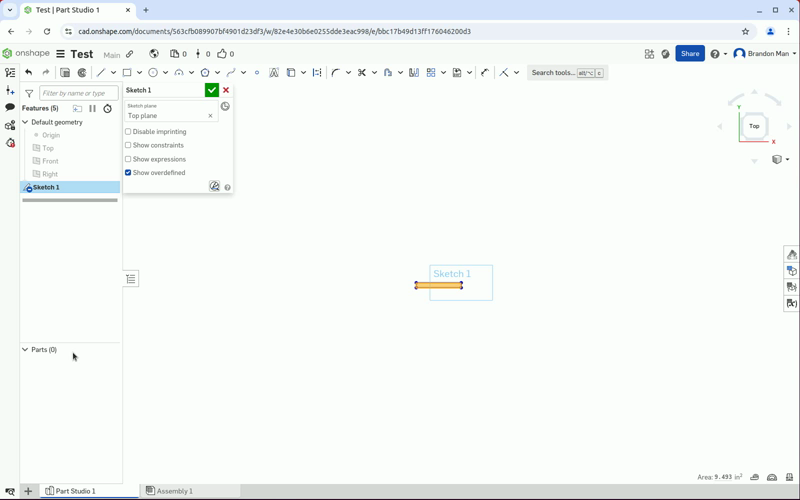
key(shift+e)
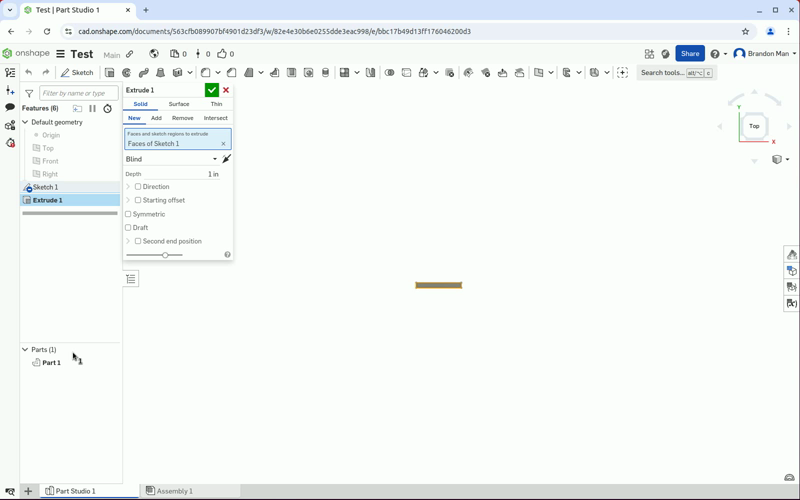
mouse_move(143, 106)
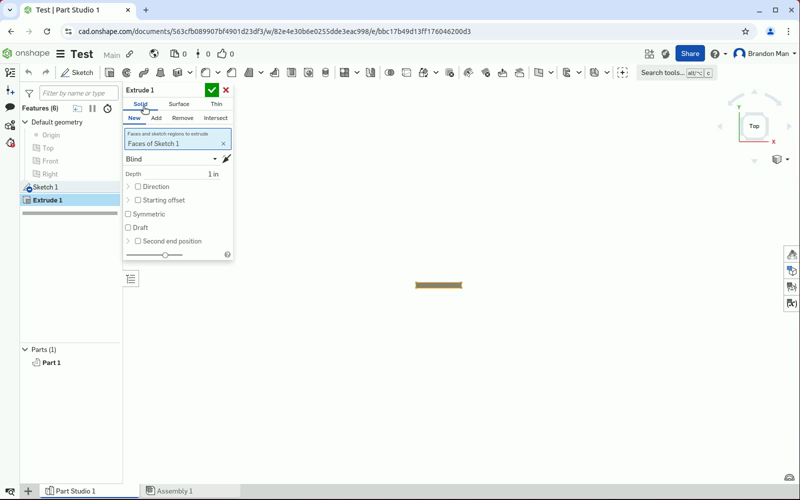
click(143, 106)
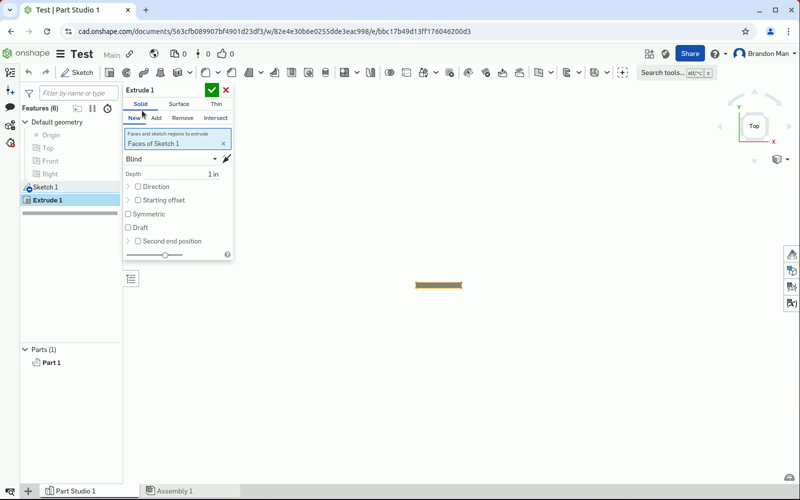
mouse_move(137, 120)
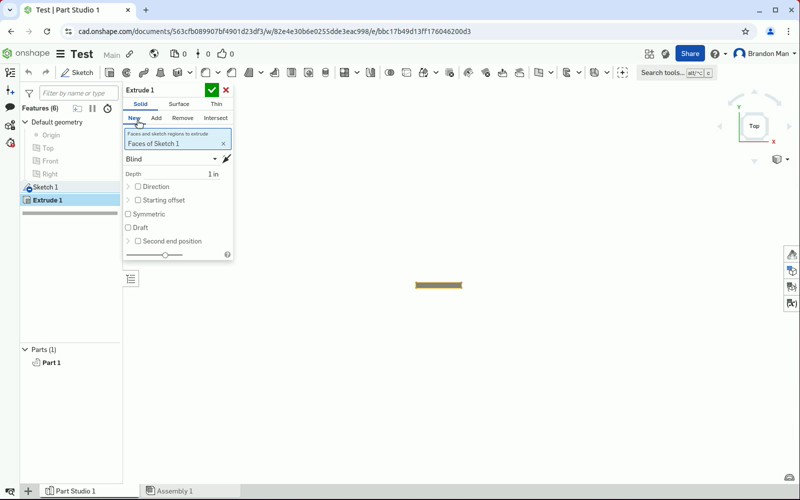
click(137, 120)
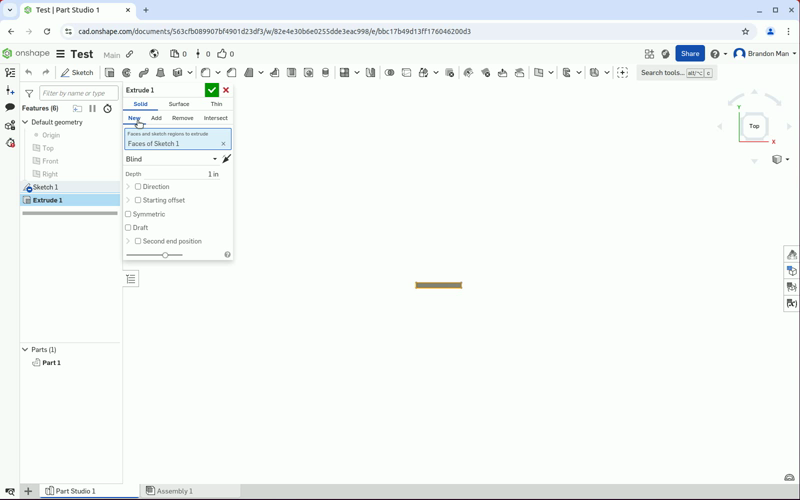
key(tab, 4)
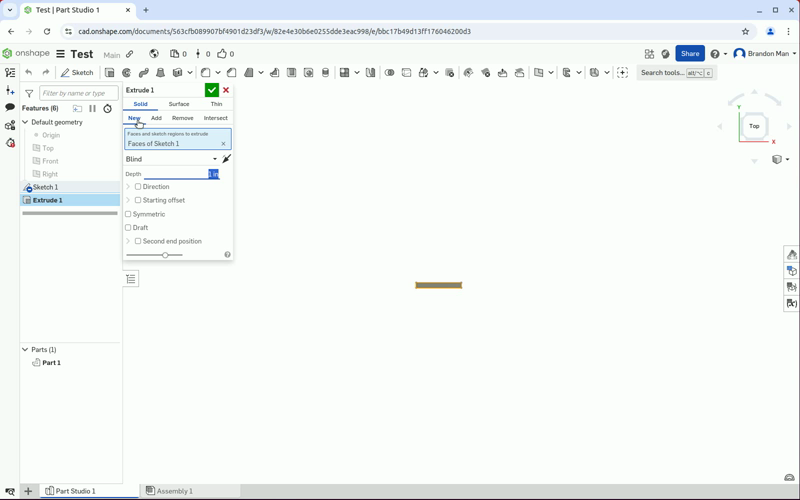
text(23.108)
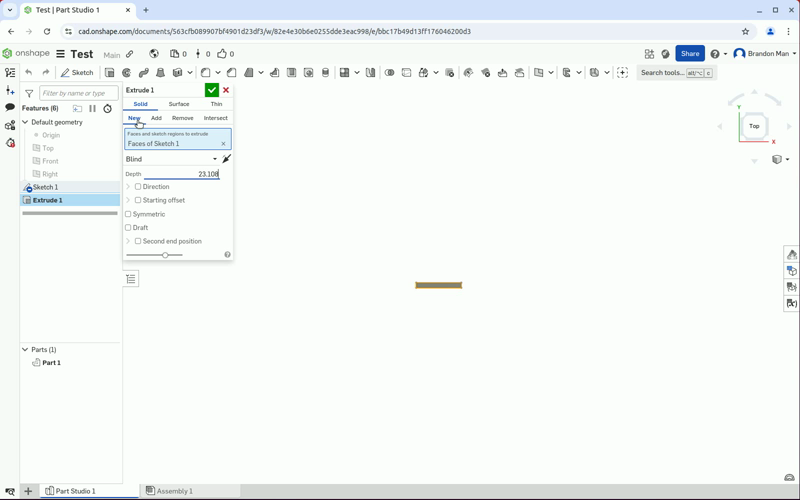
key(enter)
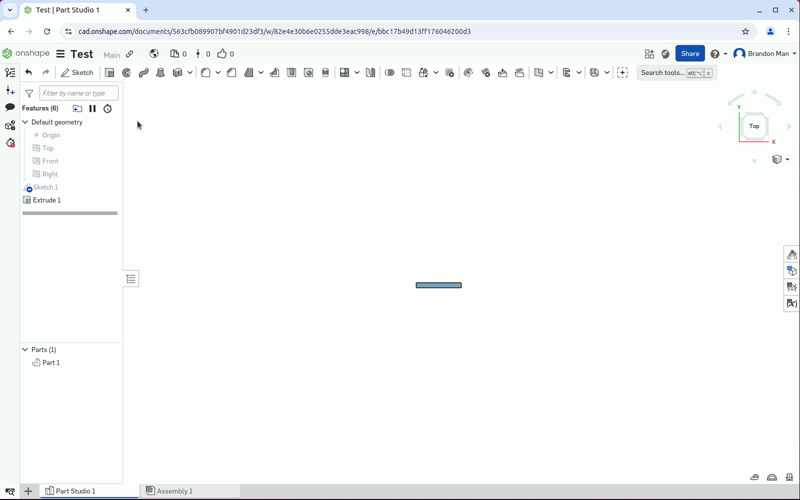
key(shift+h)
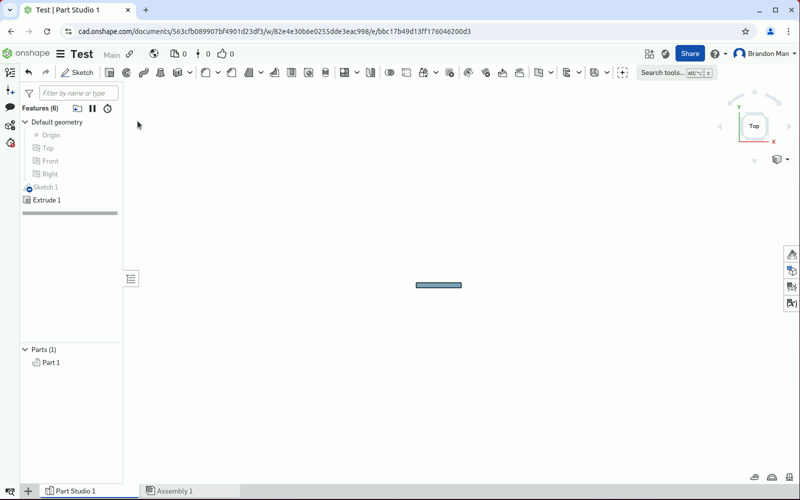
key(shift+h)
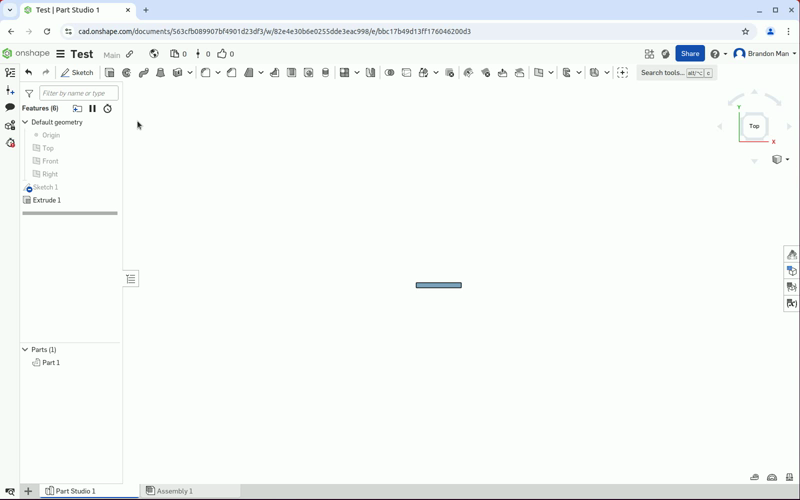
mouse_move(73, 189)
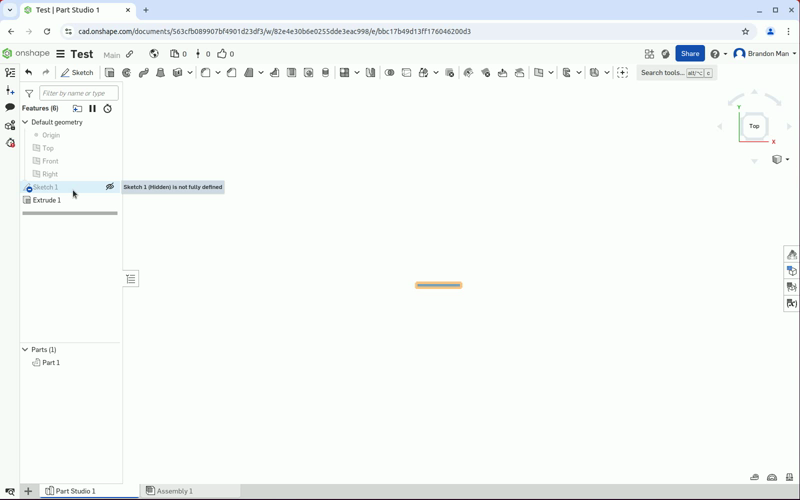
click(73, 189)
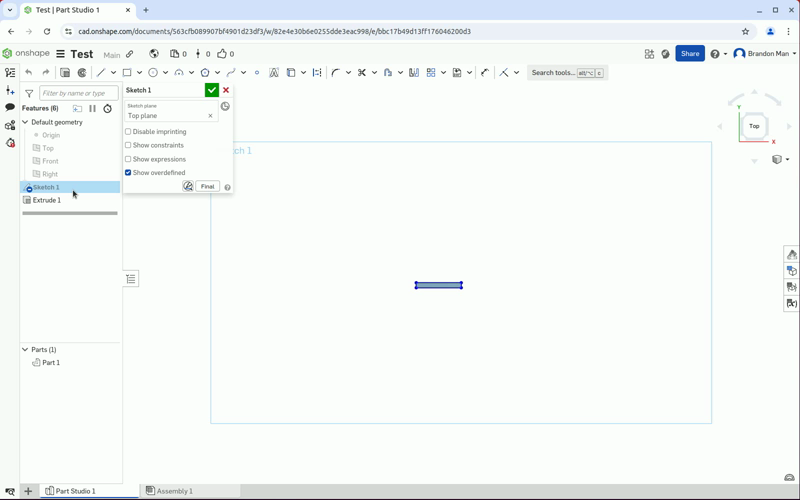
mouse_move(229, 92)
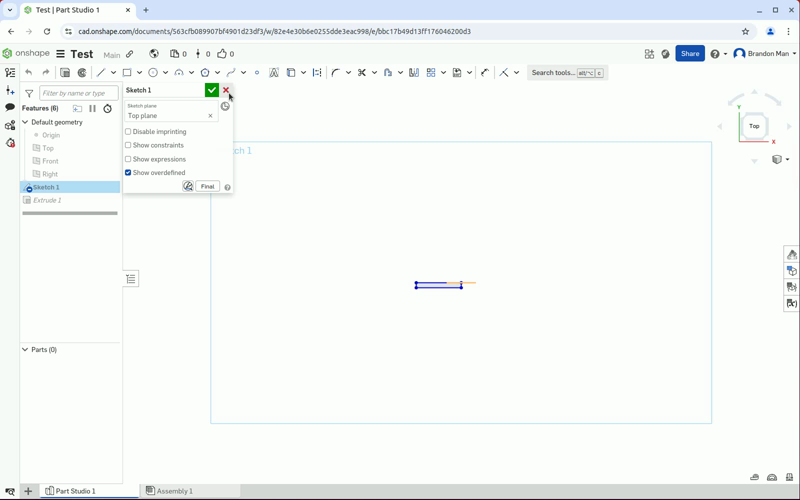
click(229, 92)
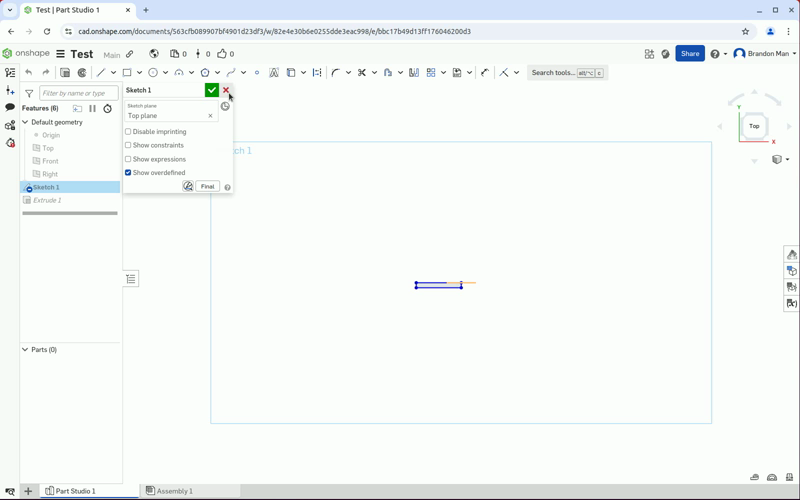
key(shift+s)
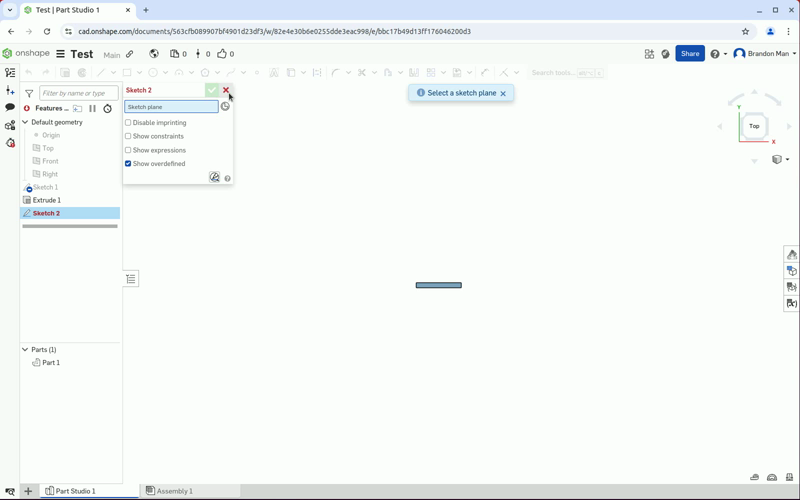
mouse_move(73, 150)
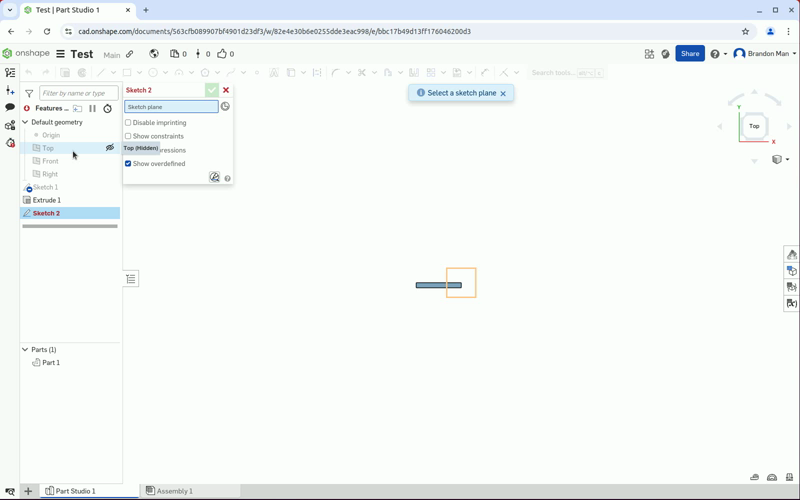
click(73, 150)
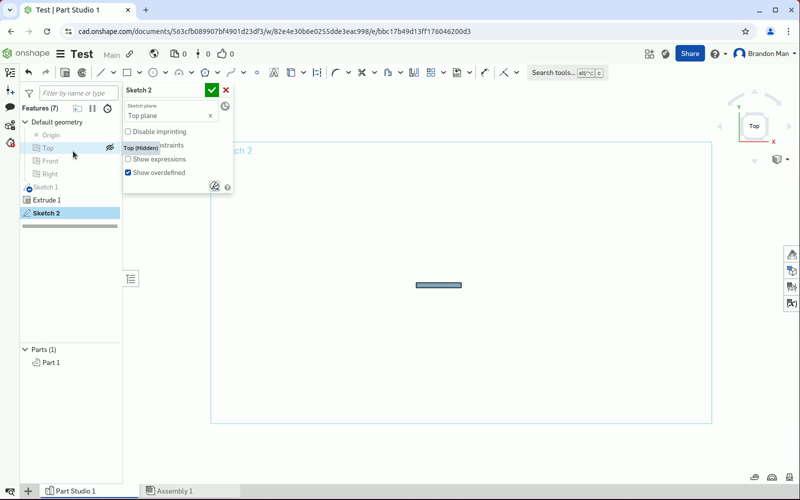
mouse_move(73, 352)
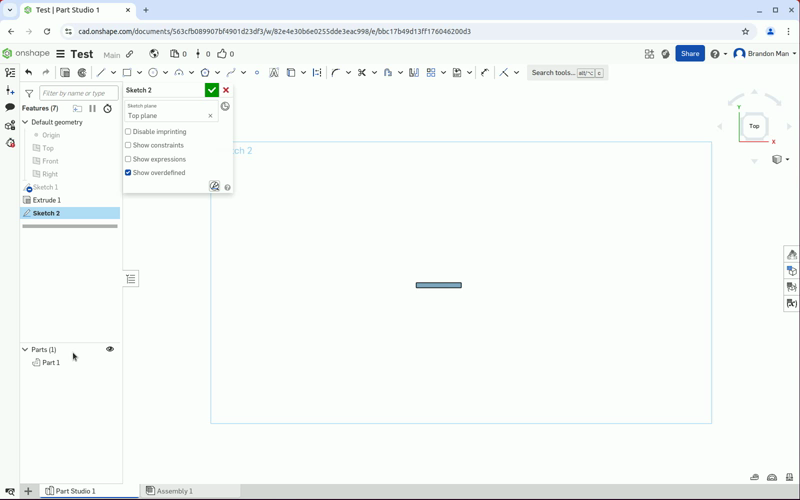
key(y)
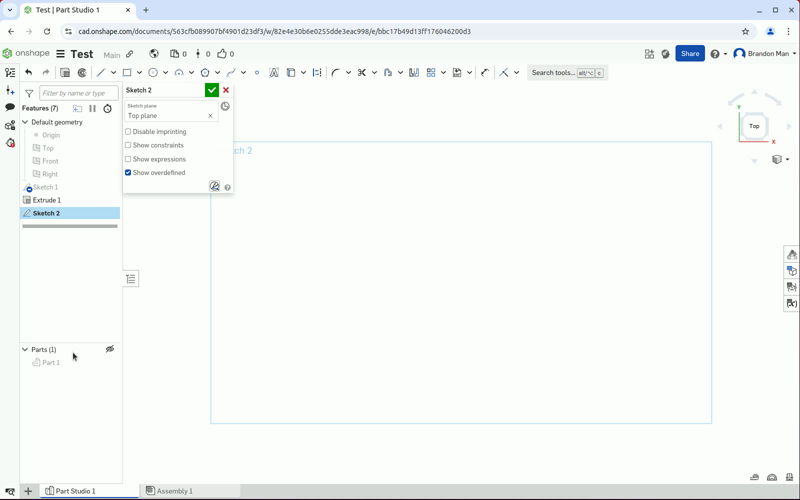
key(l)
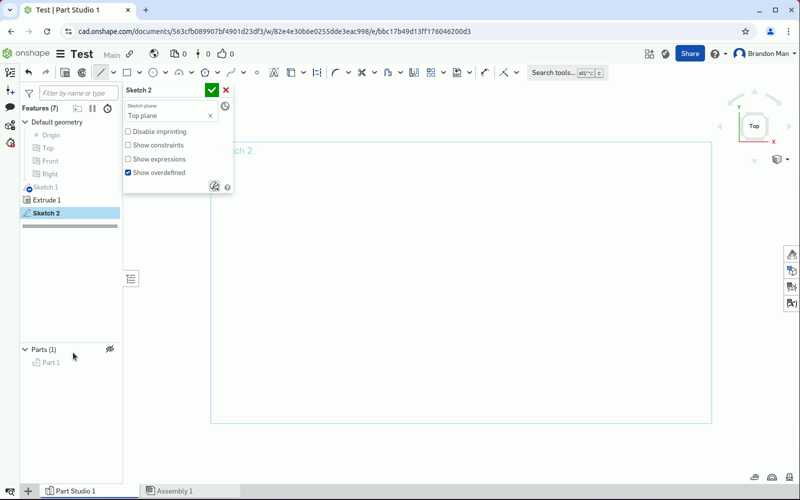
key_down(shift)
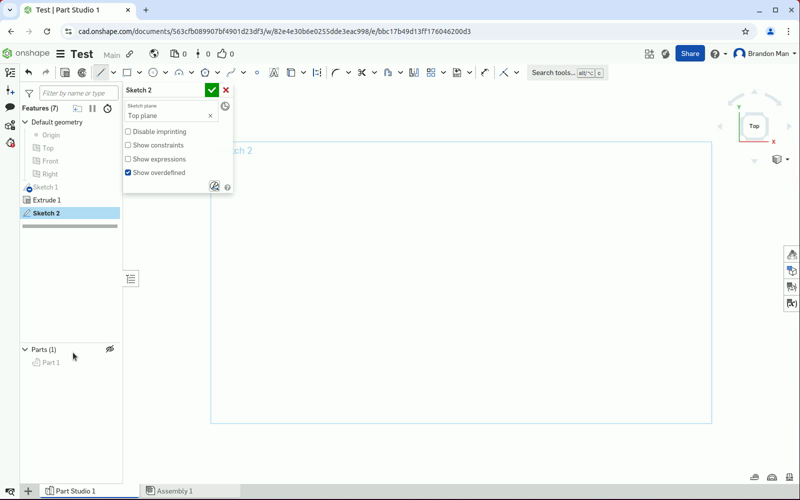
mouse_move(471, 260)
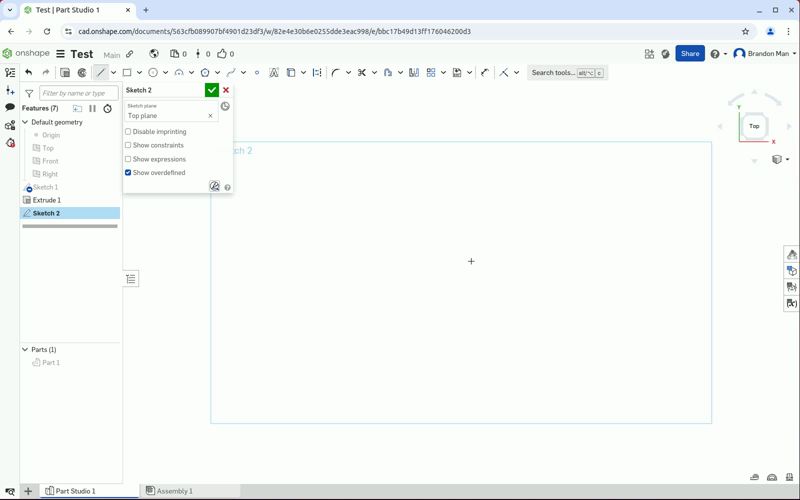
click(471, 260)
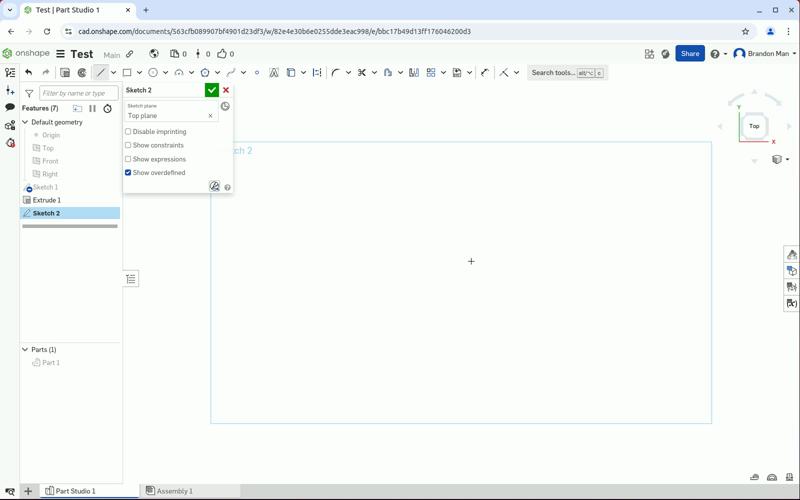
key_up(shift)
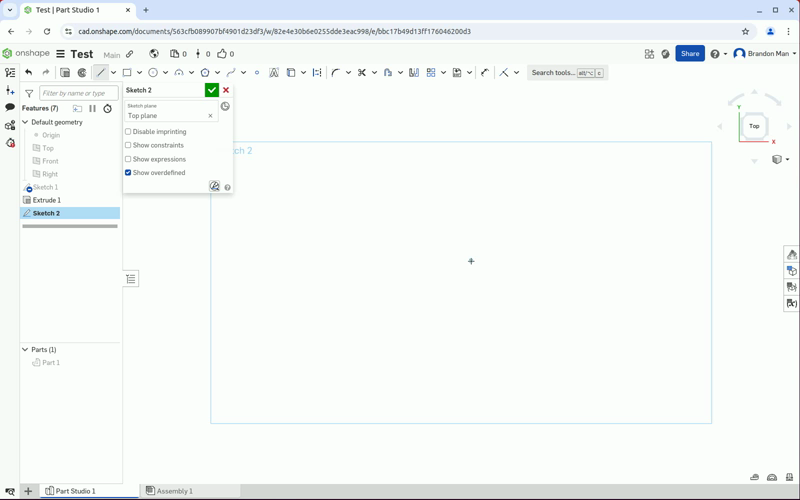
key_down(shift)
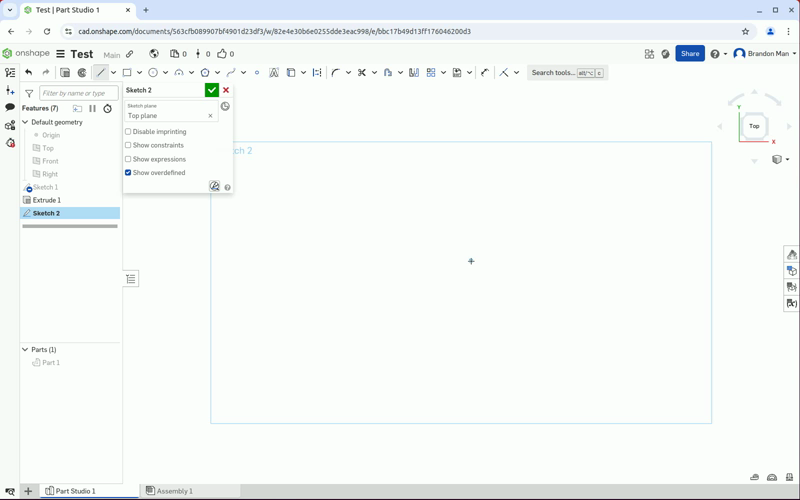
mouse_move(501, 260)
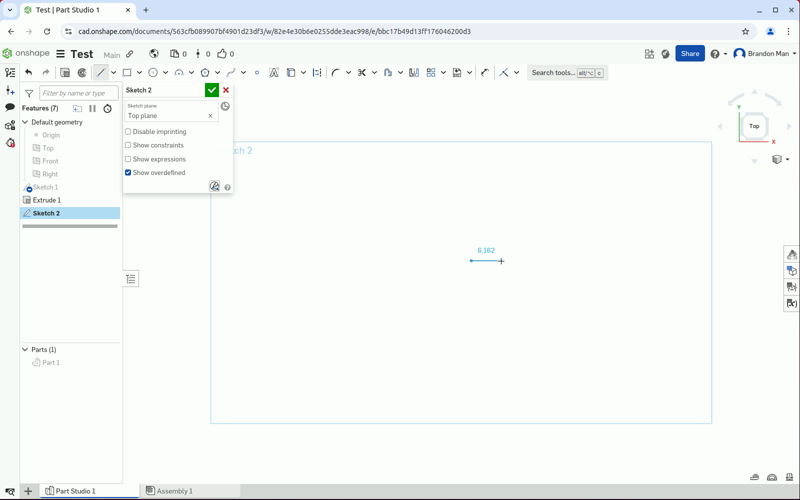
mouse_move(483, 260)
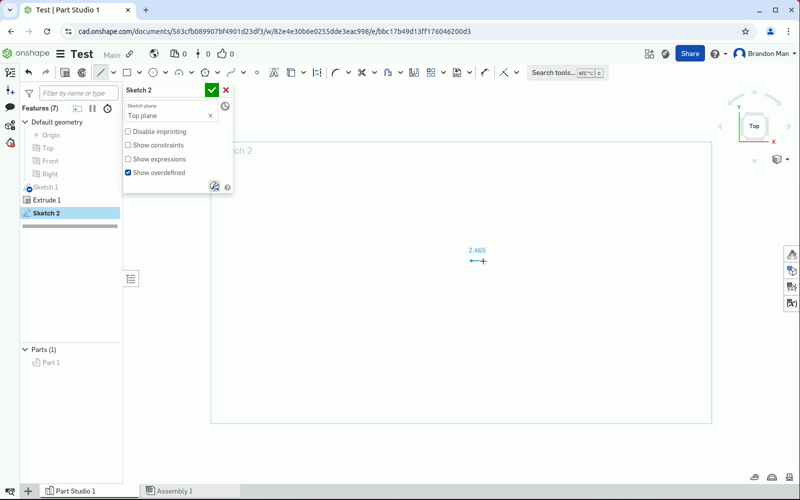
click(483, 260)
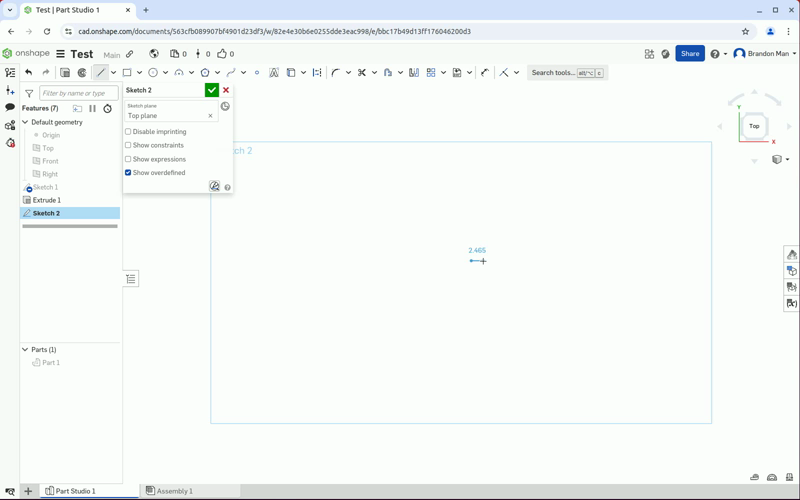
key_up(shift)
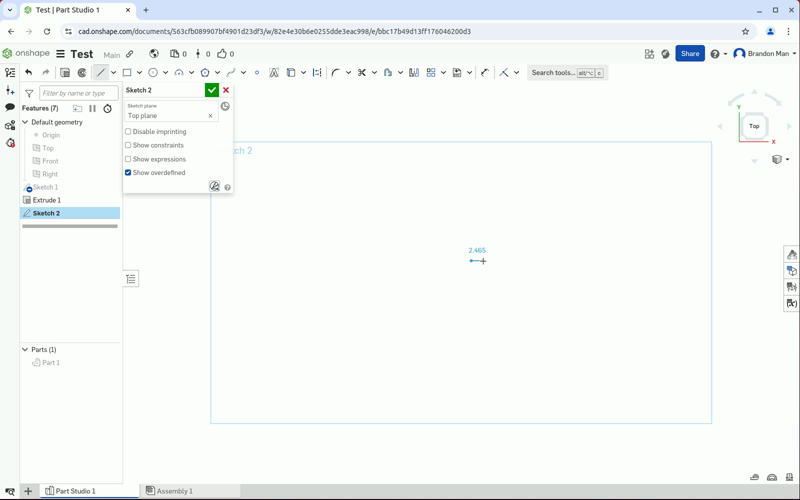
key_down(shift)
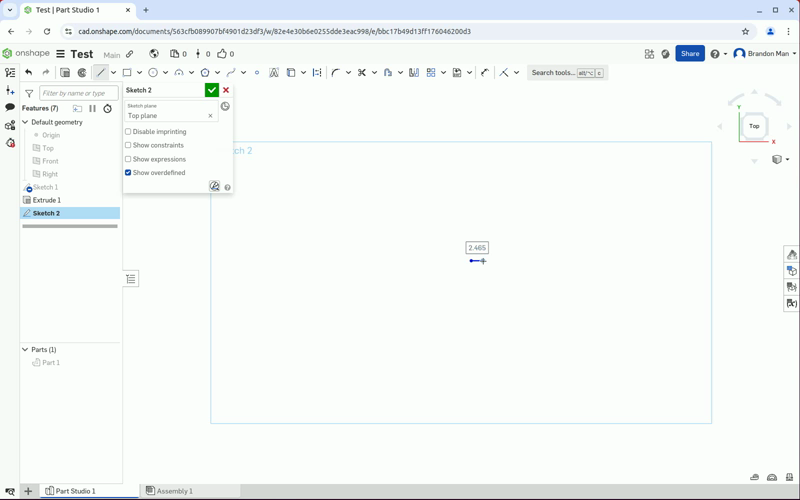
mouse_move(513, 260)
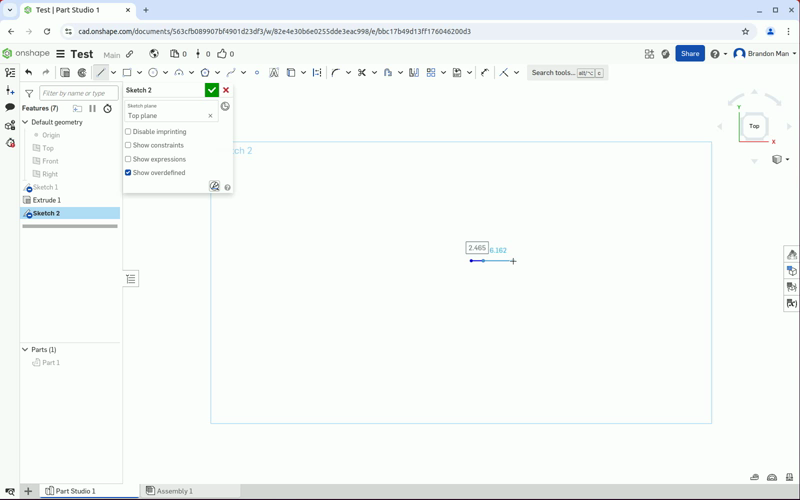
mouse_move(483, 258)
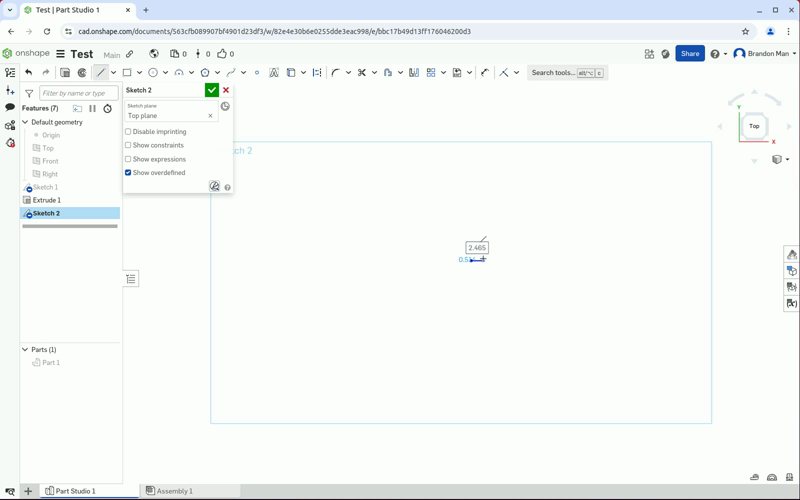
scroll(6)
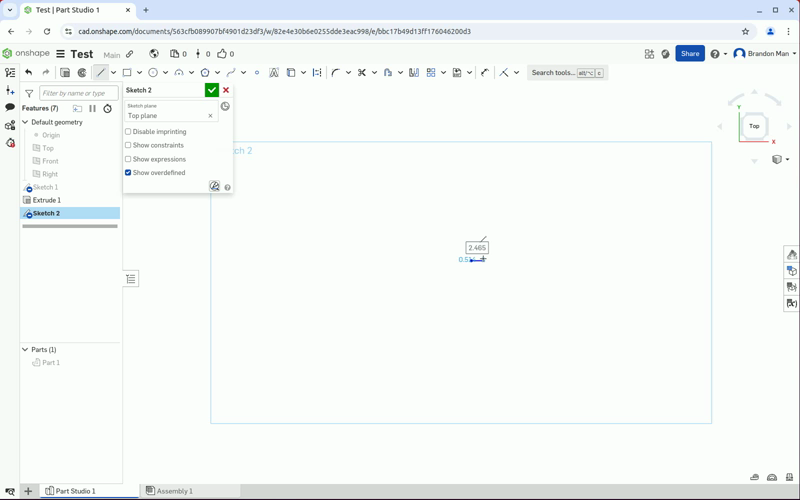
scroll(6)
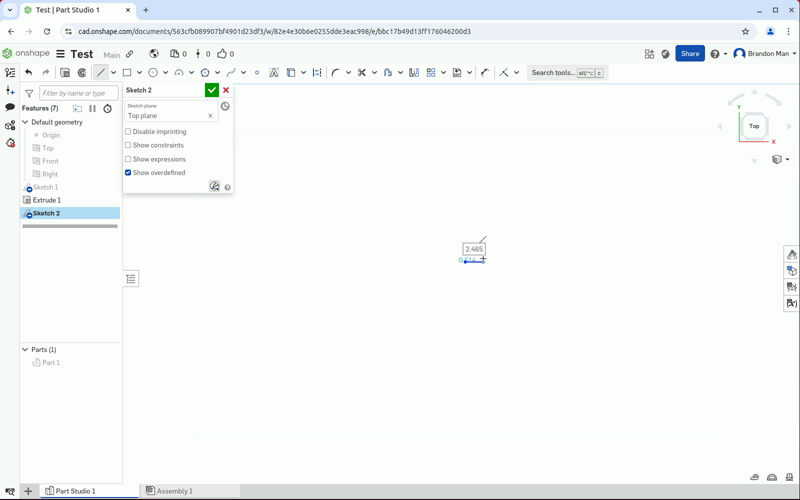
scroll(6)
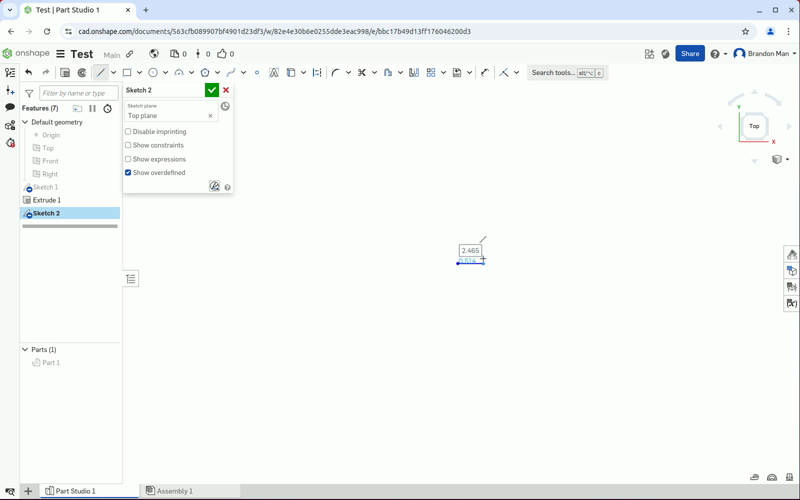
scroll(6)
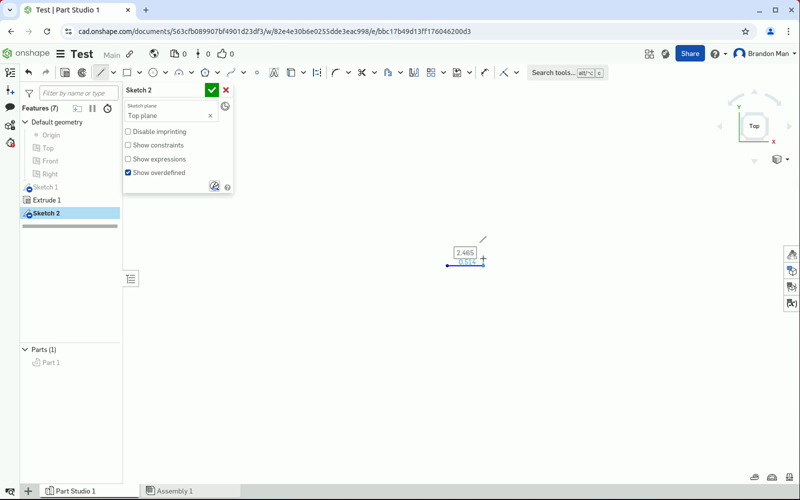
scroll(6)
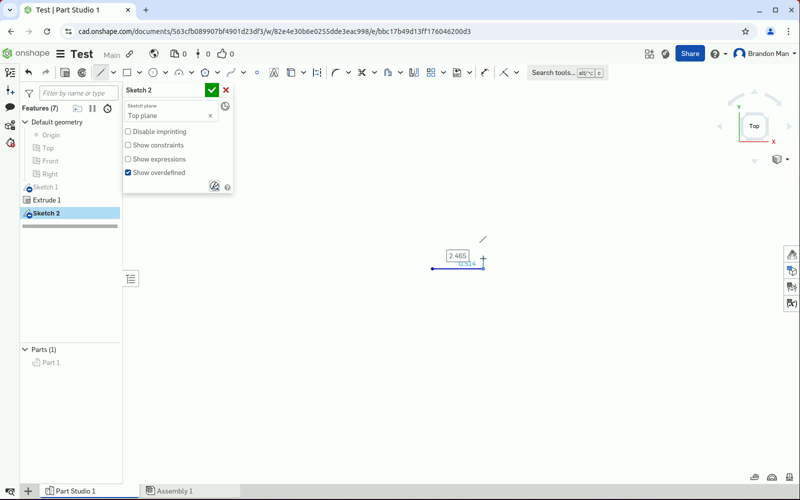
scroll(6)
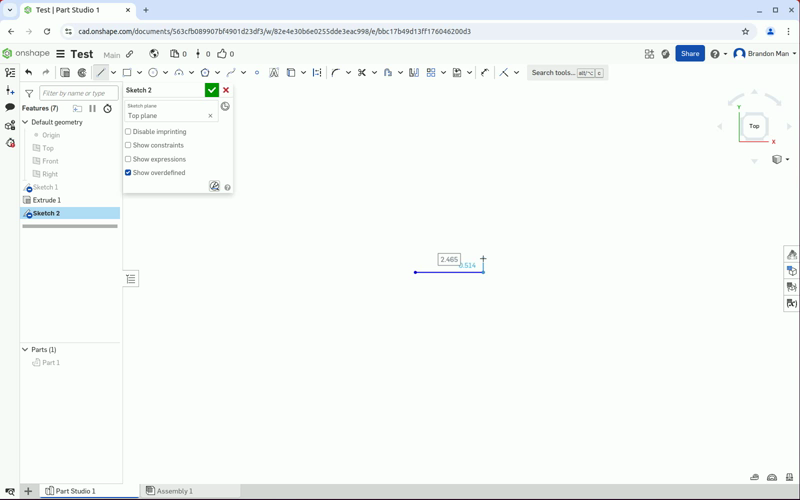
scroll(6)
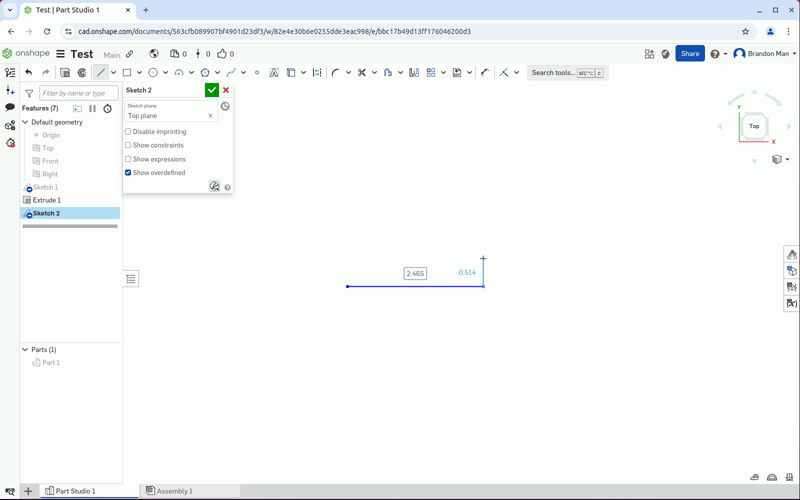
click(483, 258)
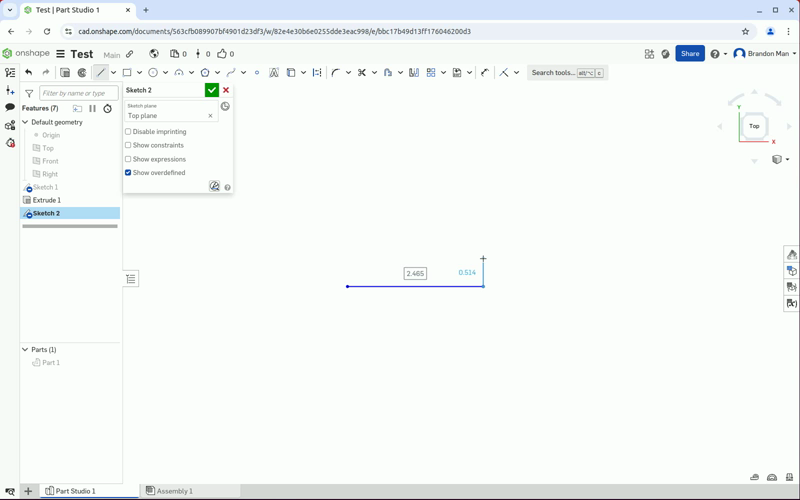
scroll(-6)
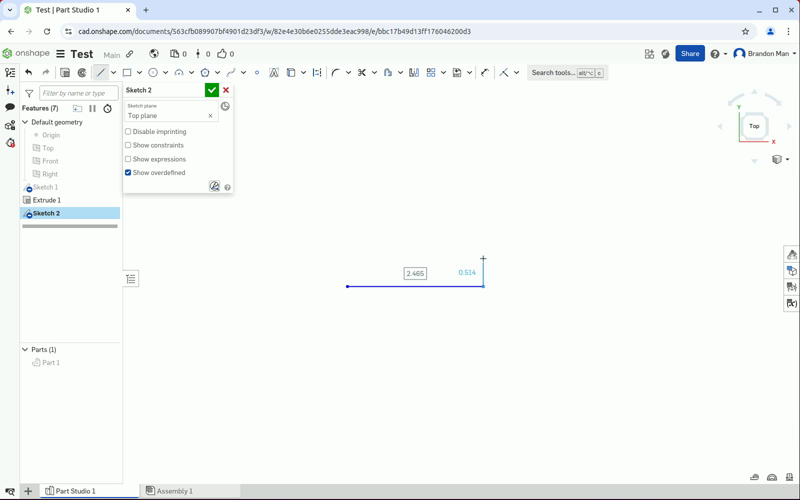
scroll(-6)
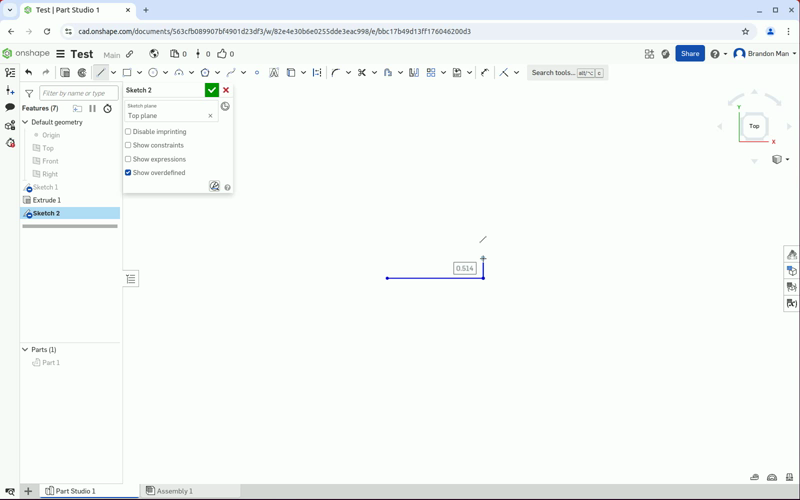
scroll(-6)
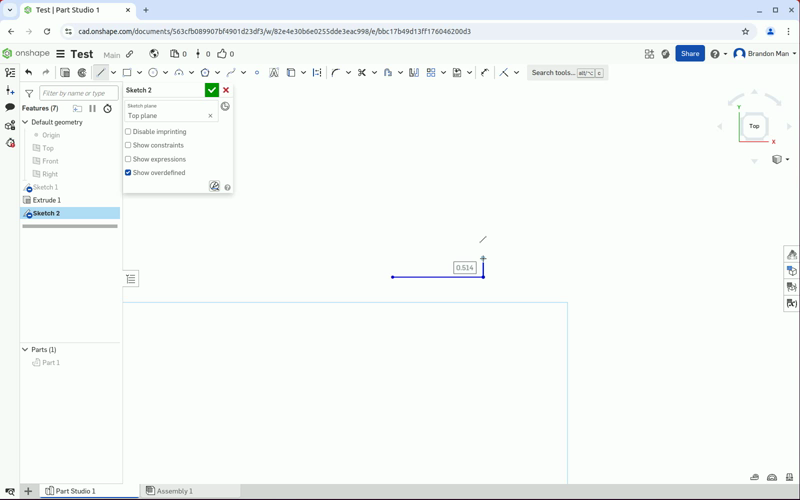
scroll(-6)
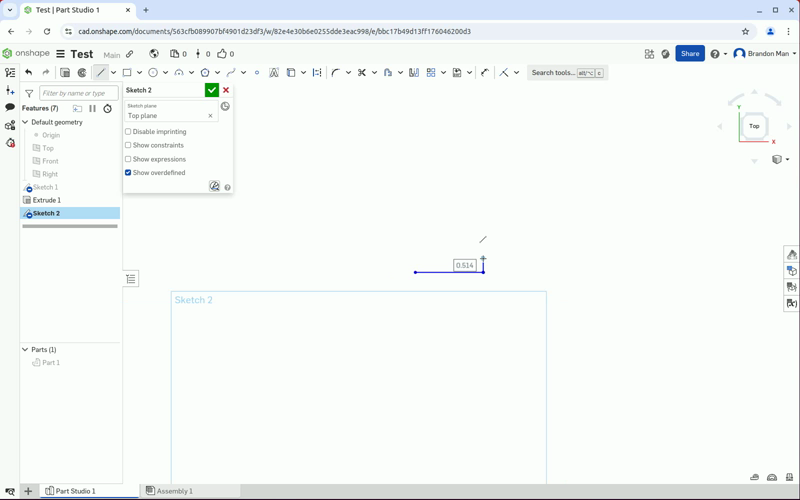
scroll(-6)
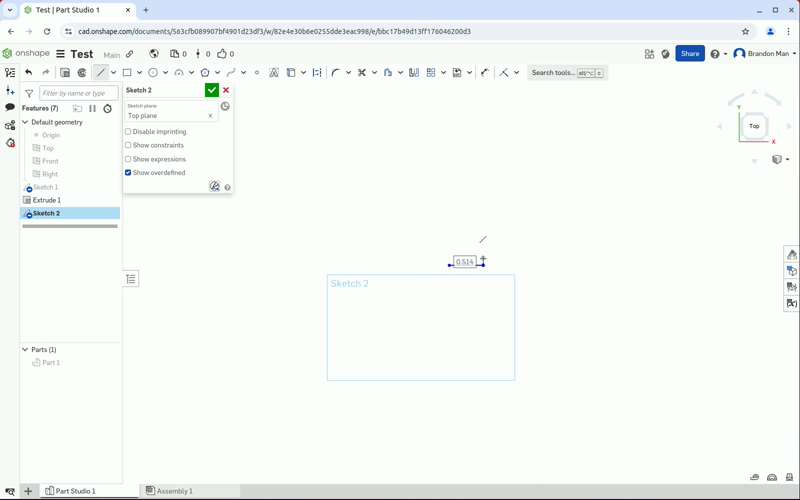
scroll(-6)
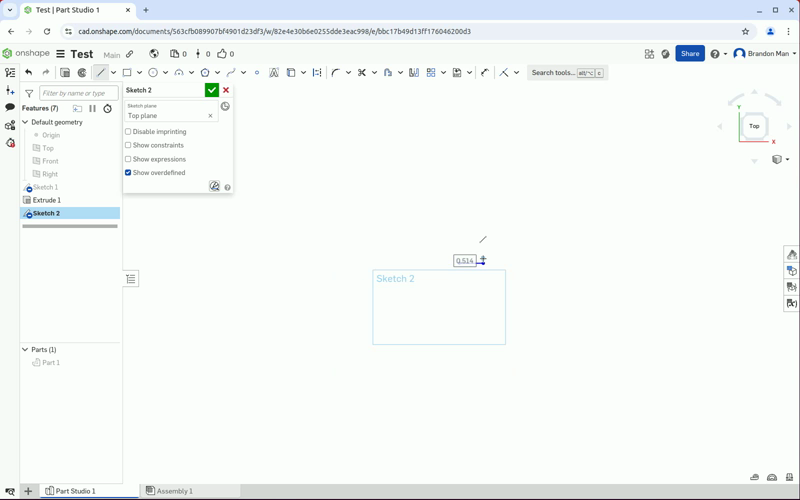
scroll(-6)
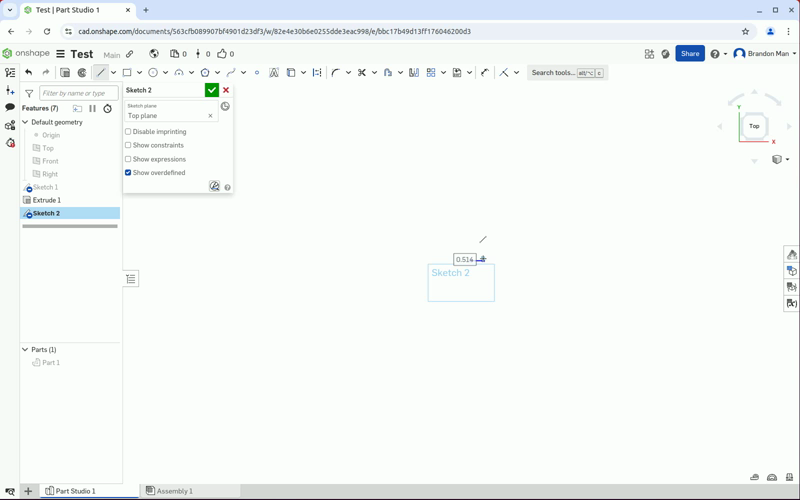
key_up(shift)
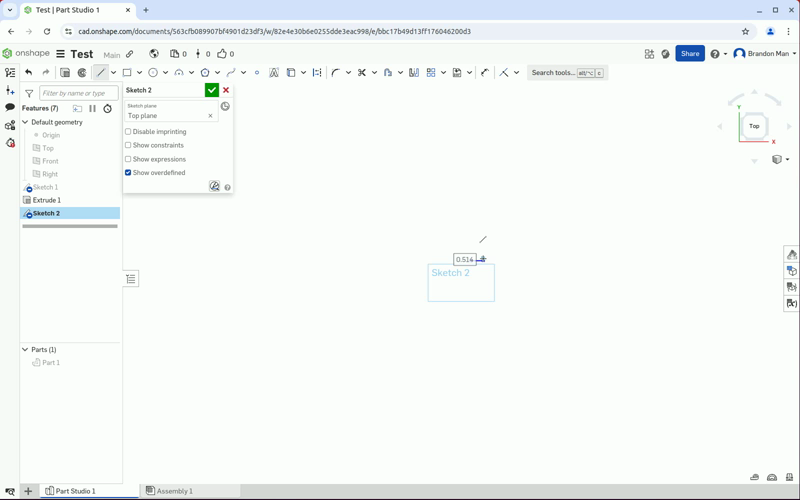
key_down(shift)
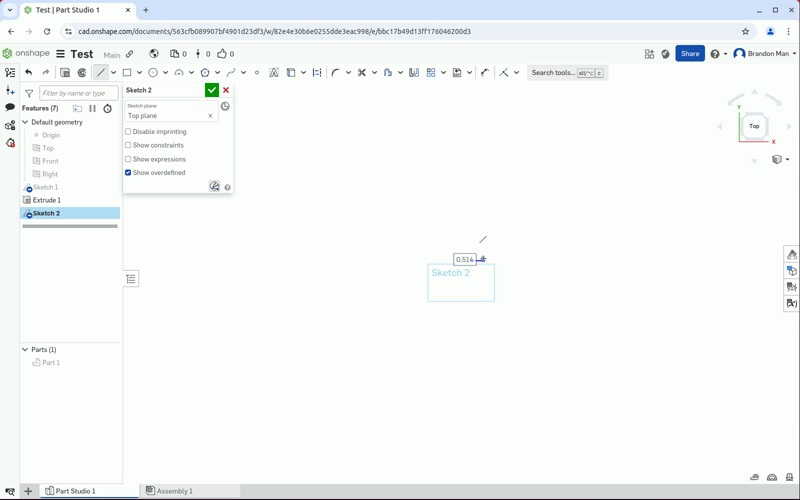
mouse_move(513, 258)
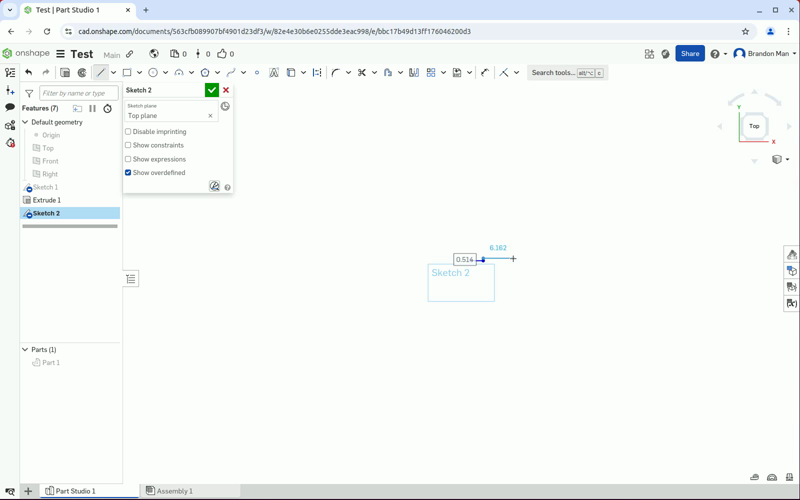
mouse_move(471, 258)
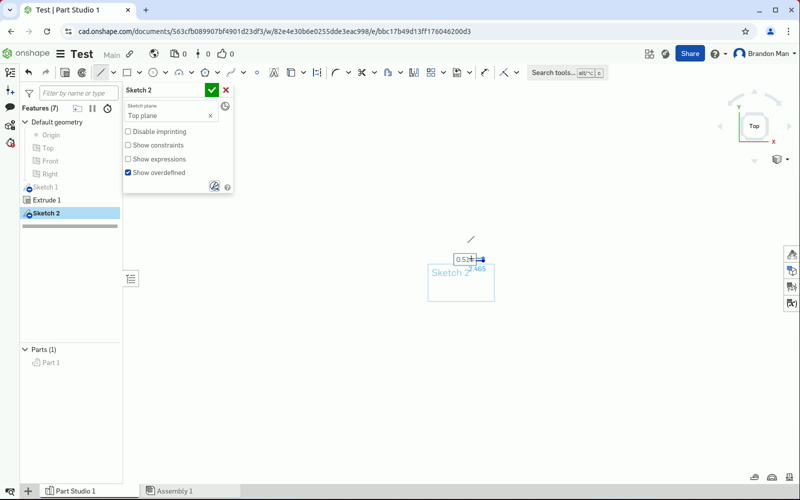
scroll(6)
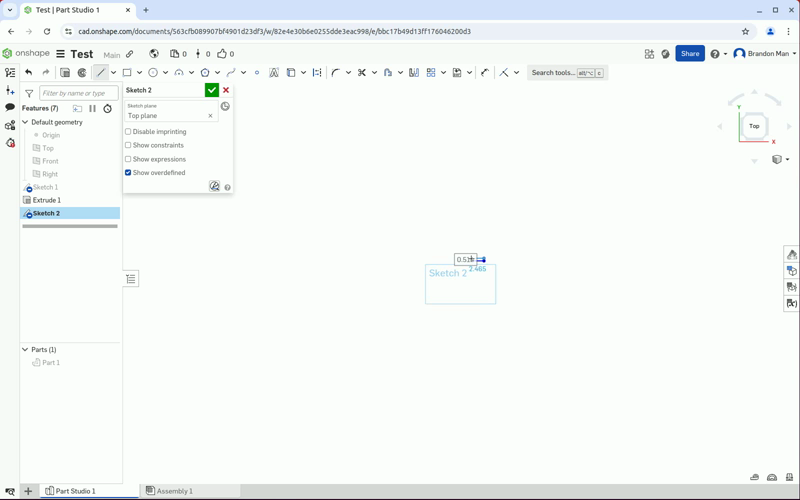
scroll(6)
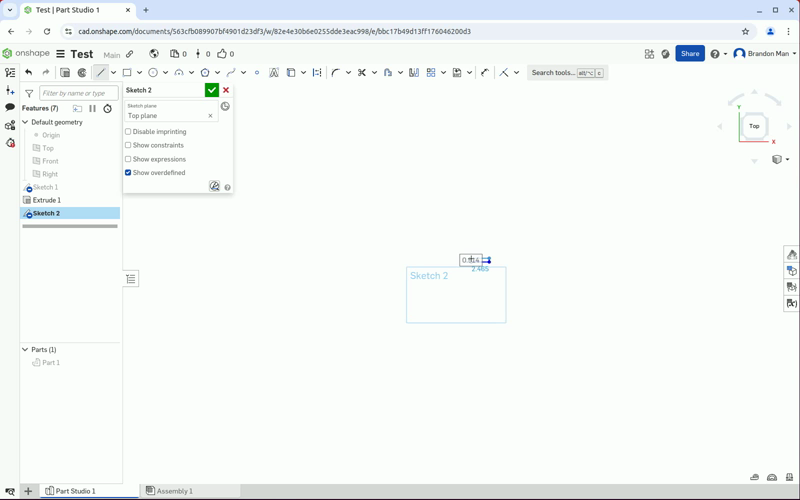
scroll(6)
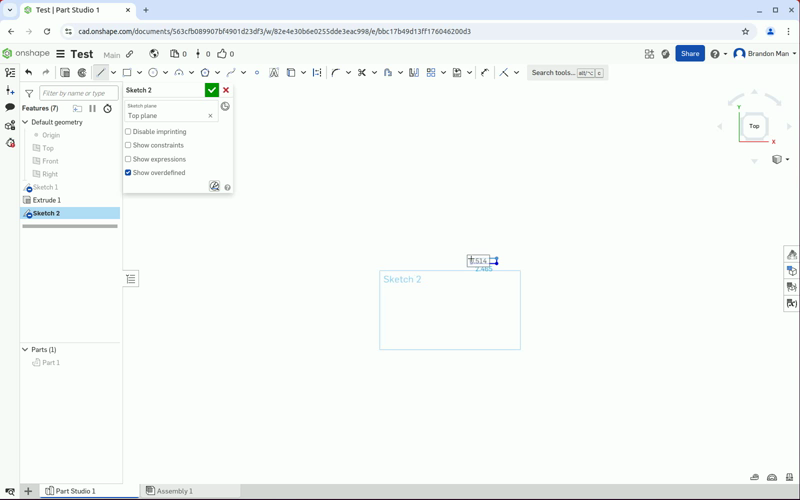
scroll(6)
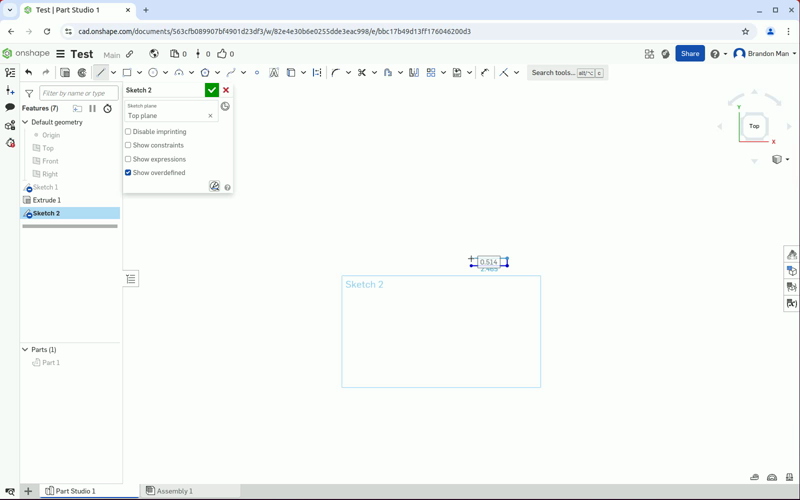
scroll(6)
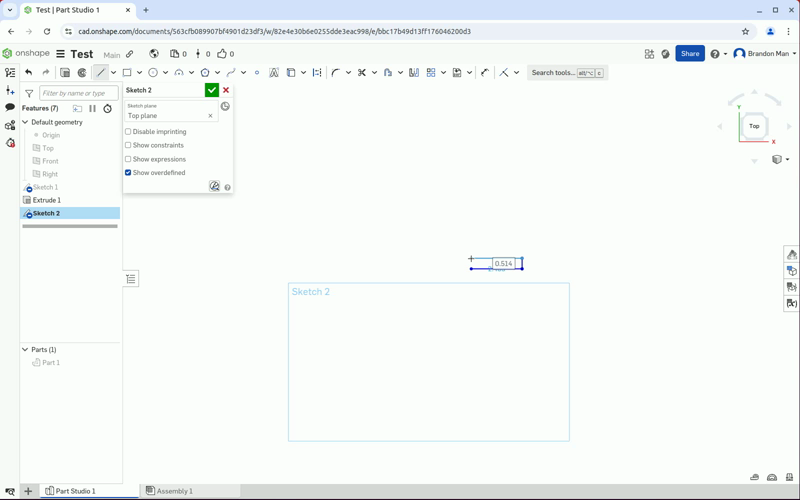
scroll(6)
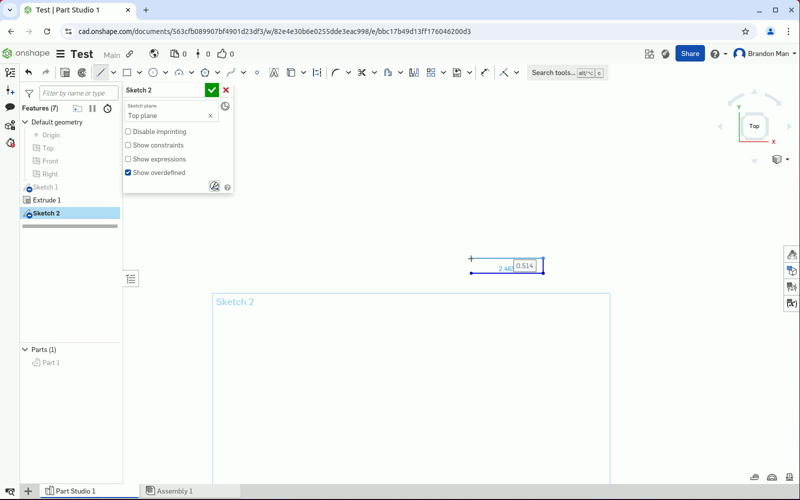
scroll(6)
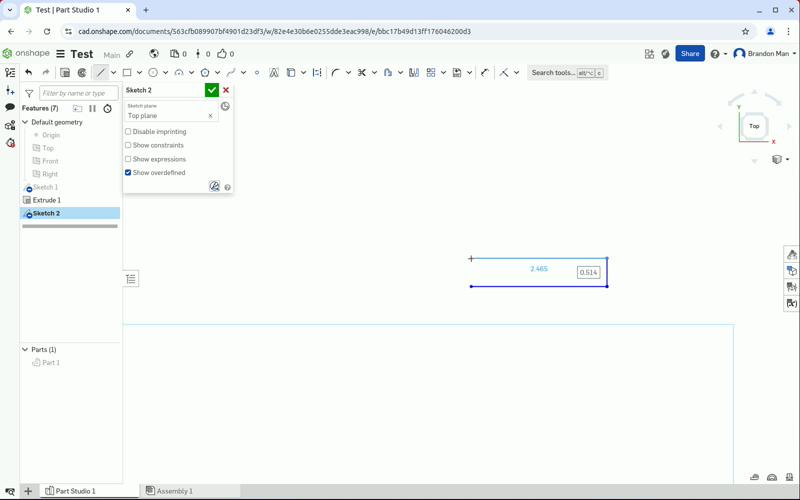
click(471, 258)
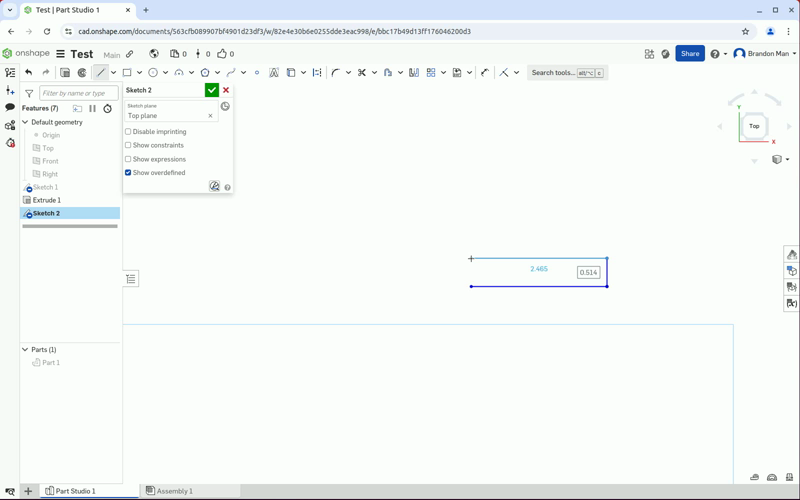
scroll(-6)
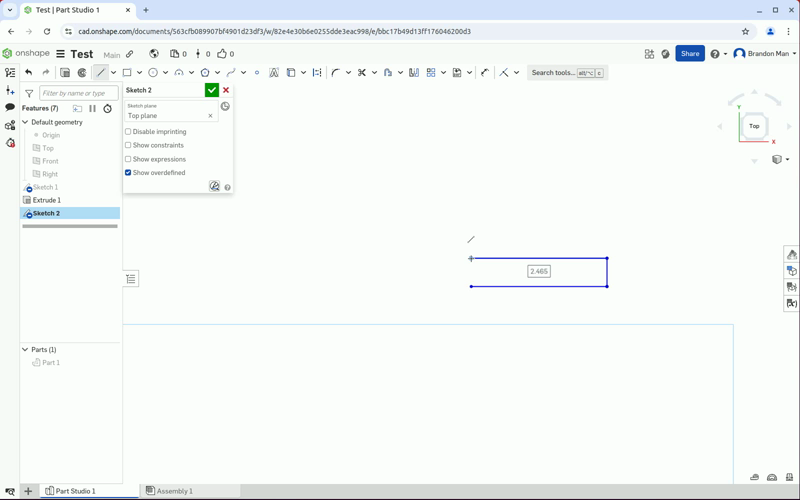
scroll(-6)
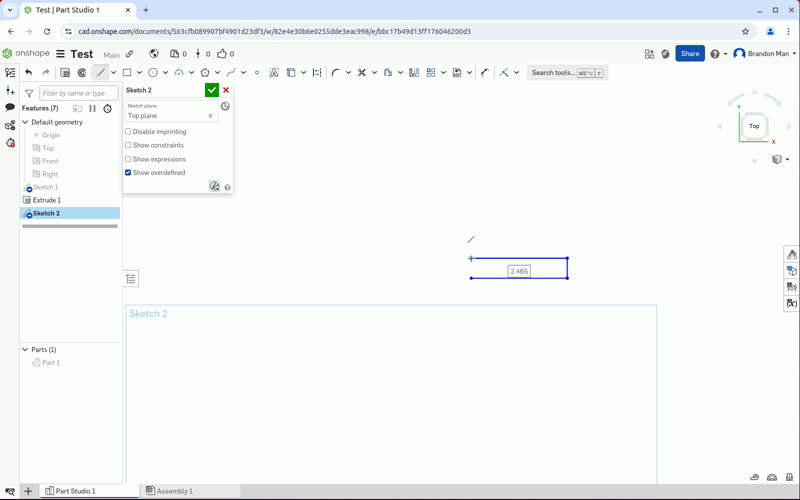
scroll(-6)
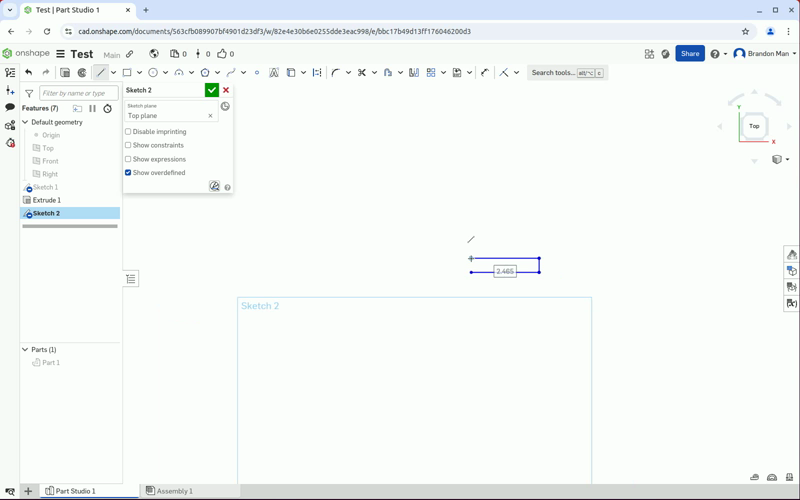
scroll(-6)
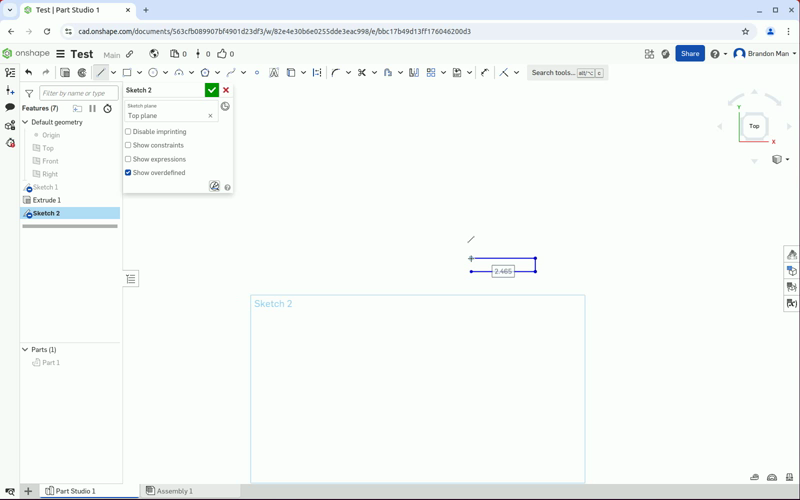
scroll(-6)
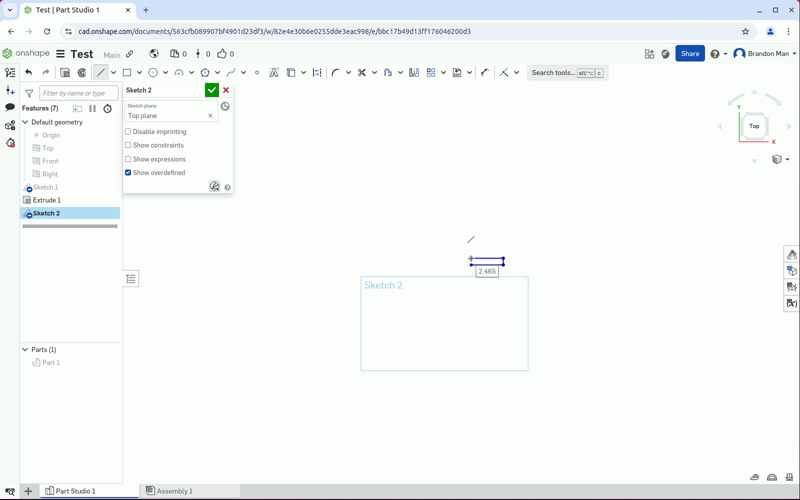
scroll(-6)
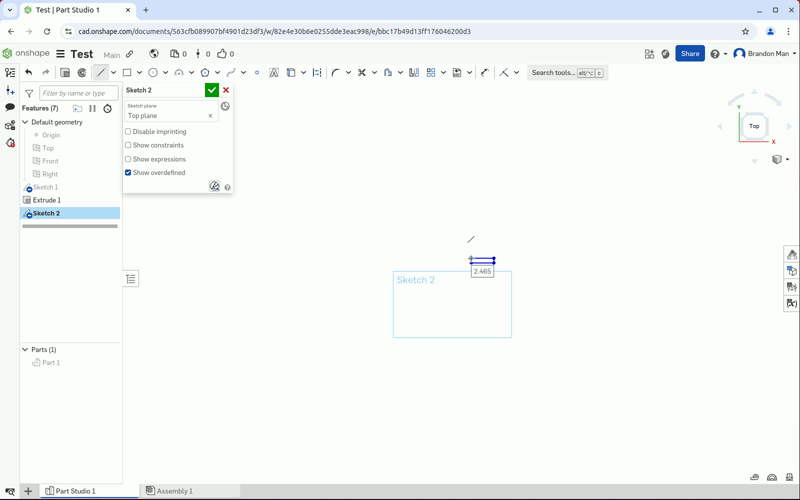
scroll(-6)
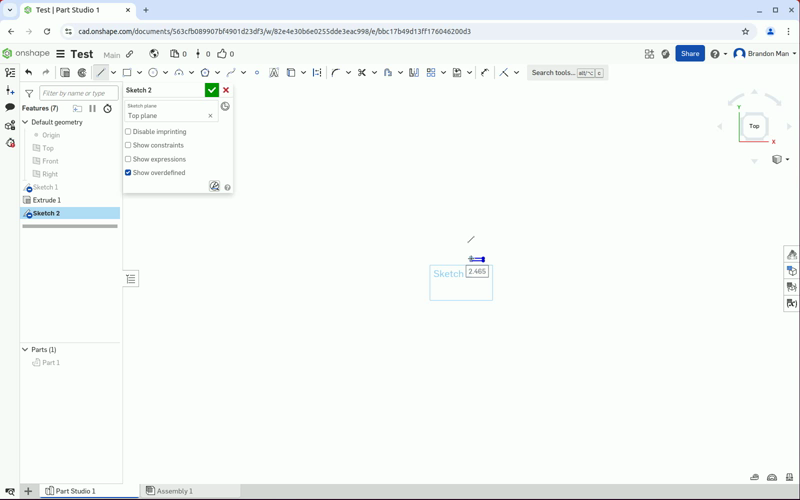
key_up(shift)
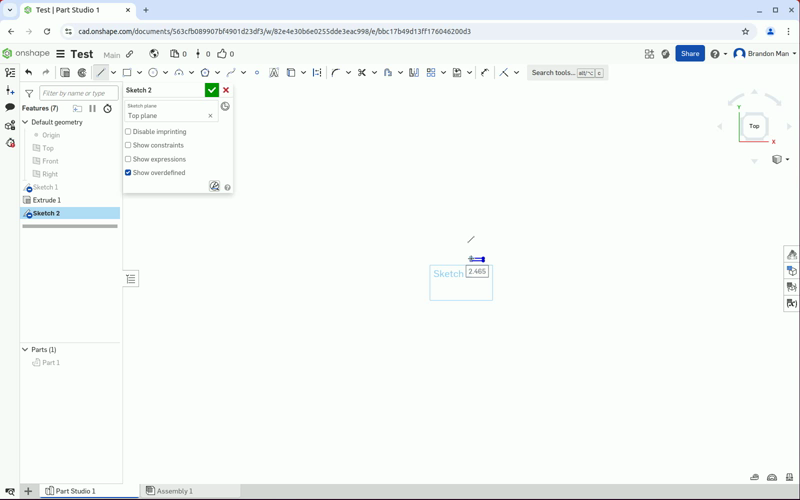
mouse_move(501, 258)
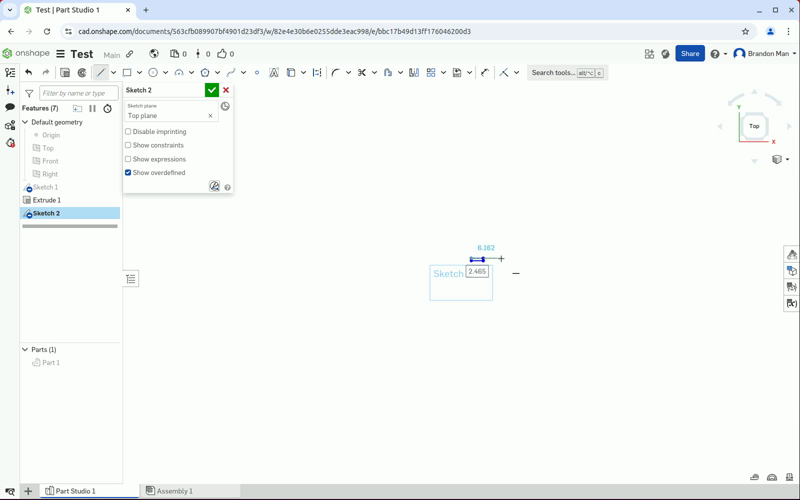
key_down(shift)
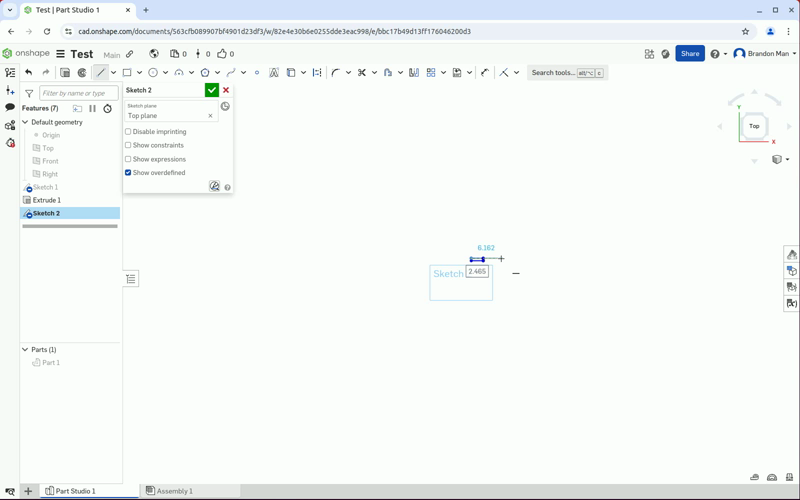
mouse_move(471, 260)
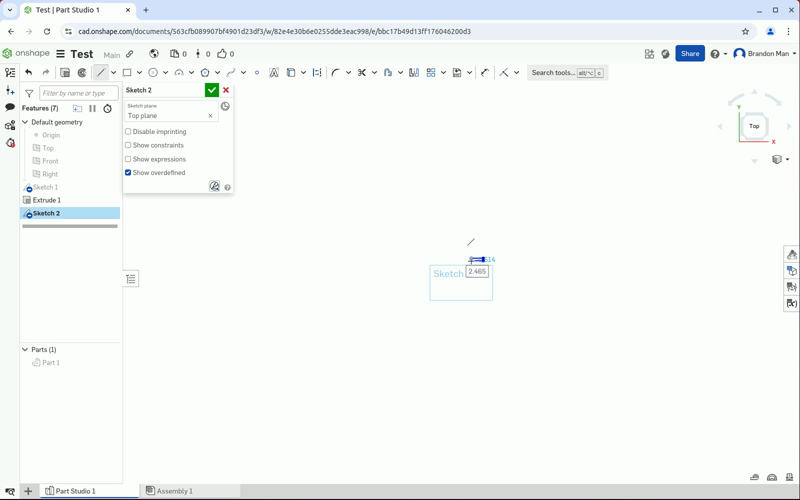
scroll(6)
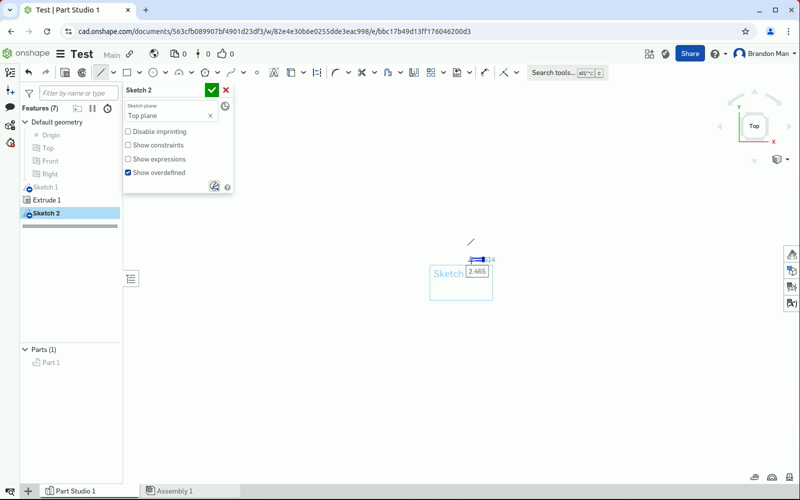
scroll(6)
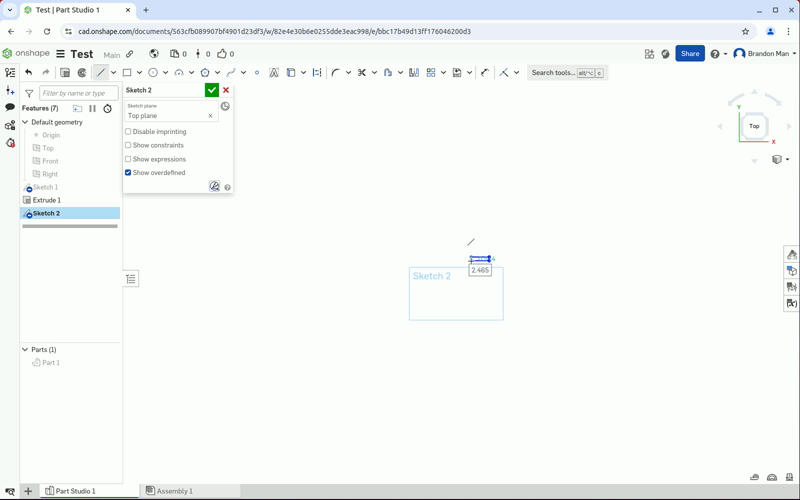
scroll(6)
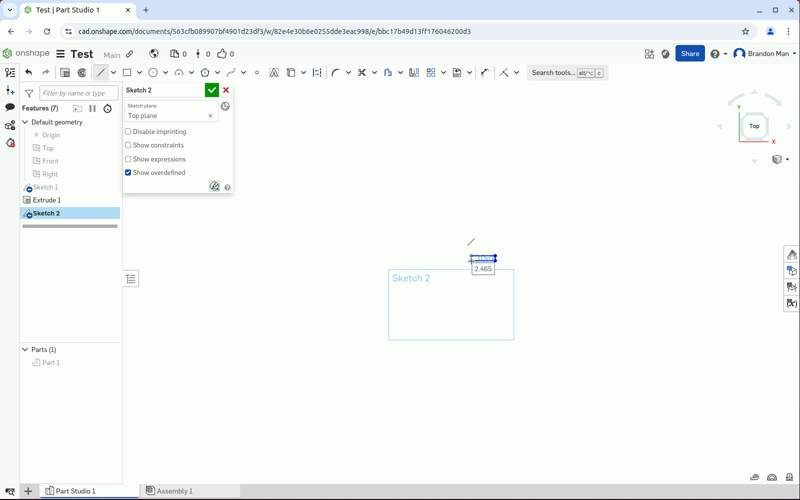
scroll(6)
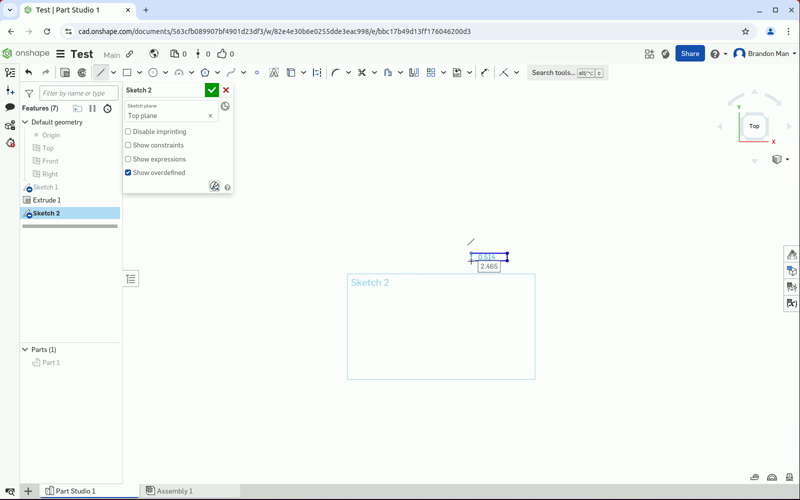
scroll(6)
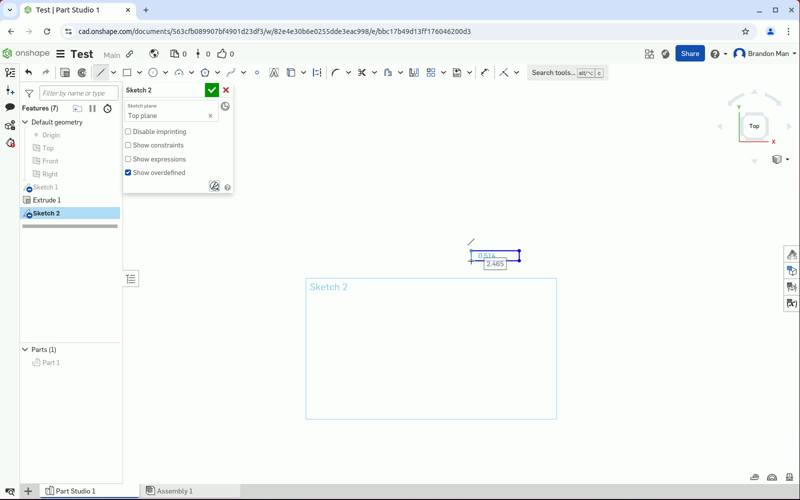
scroll(6)
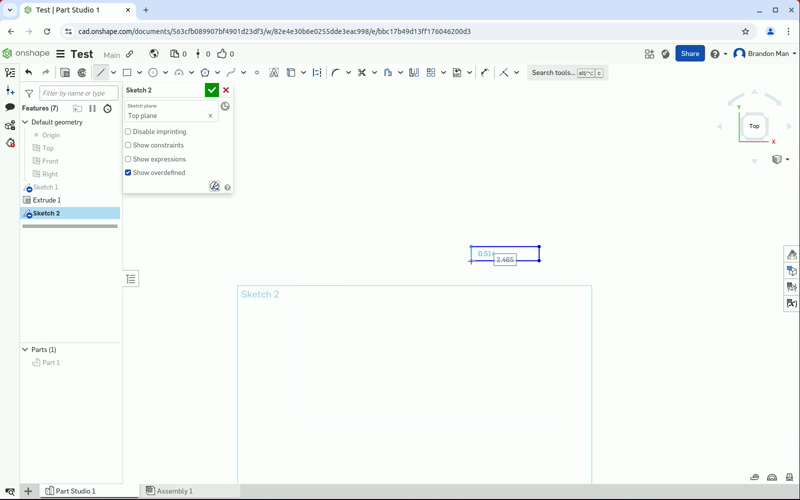
scroll(6)
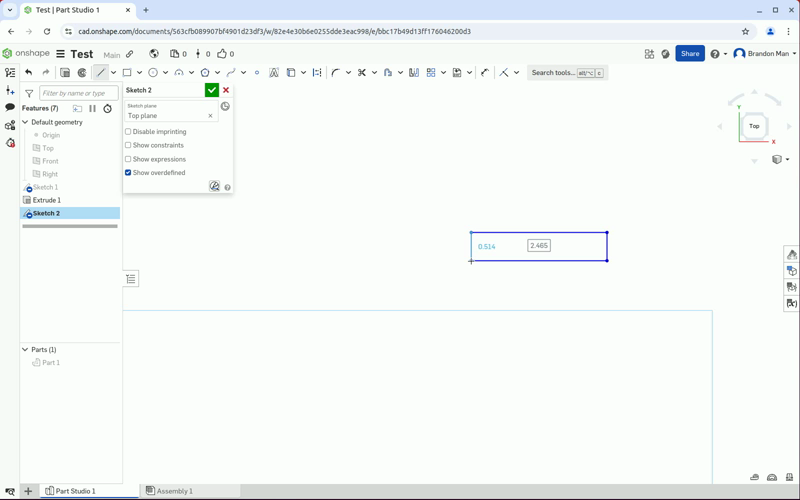
key_up(shift)
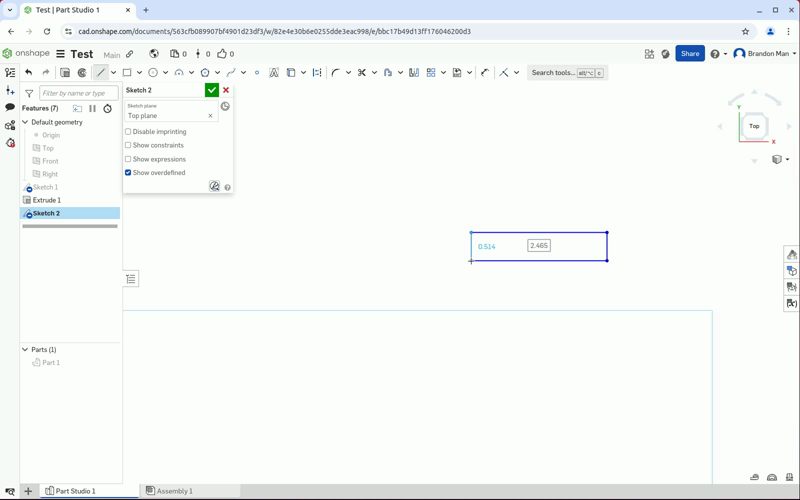
click(471, 260)
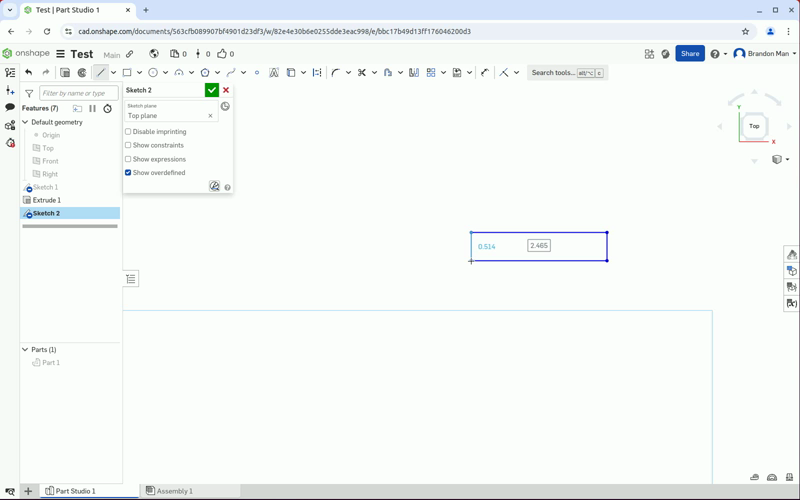
scroll(-6)
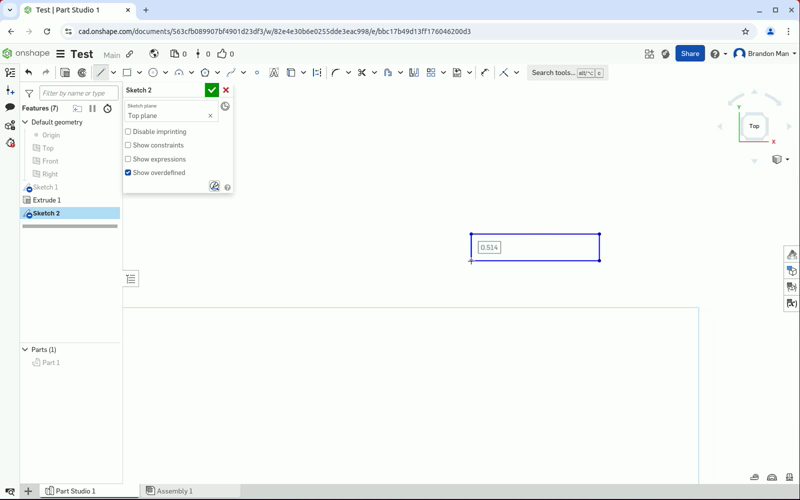
scroll(-6)
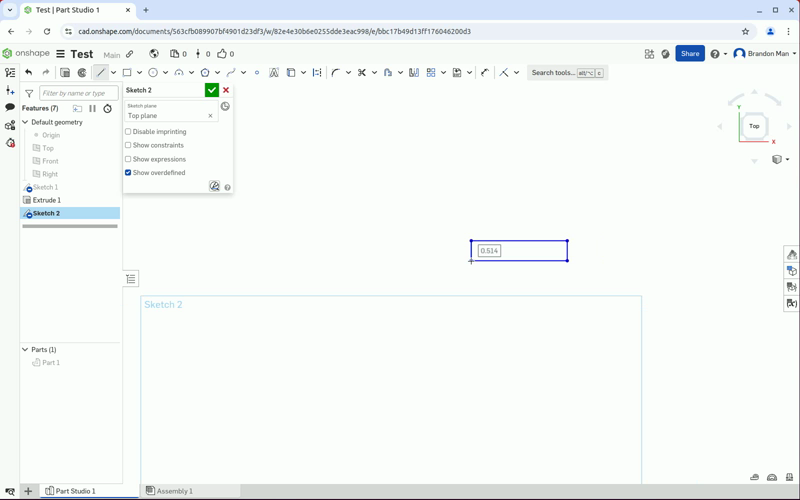
scroll(-6)
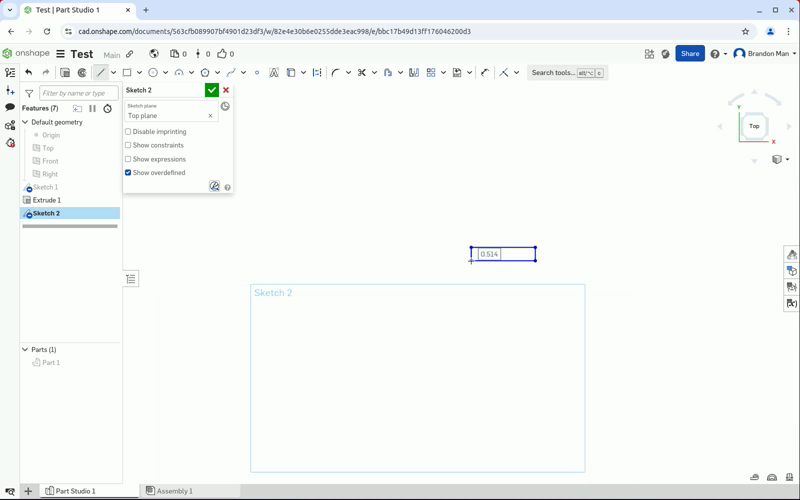
scroll(-6)
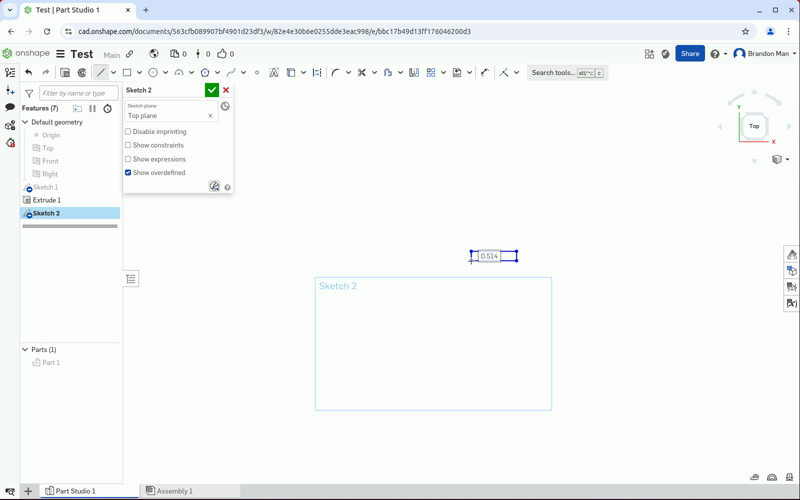
scroll(-6)
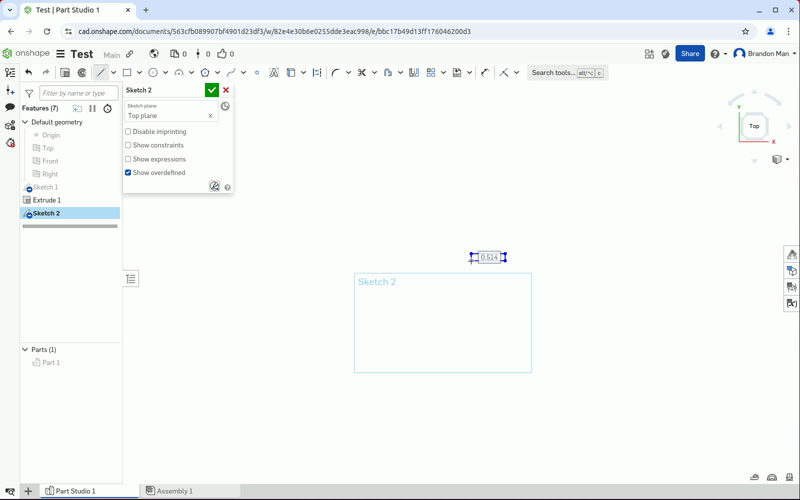
scroll(-6)
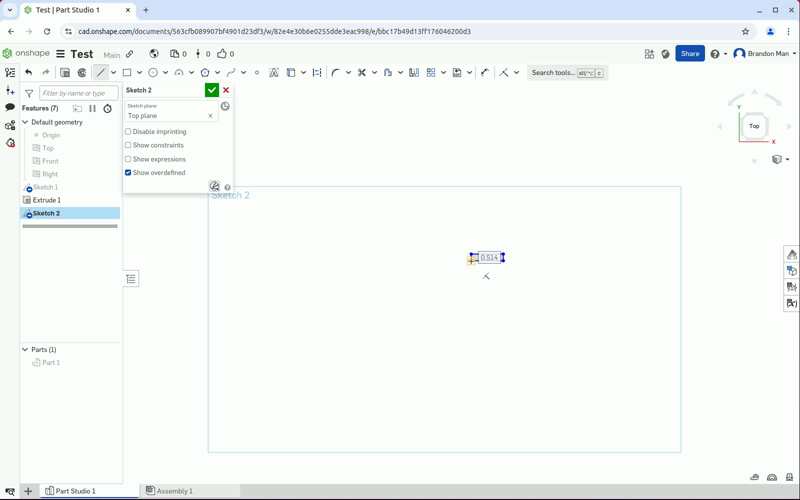
scroll(-6)
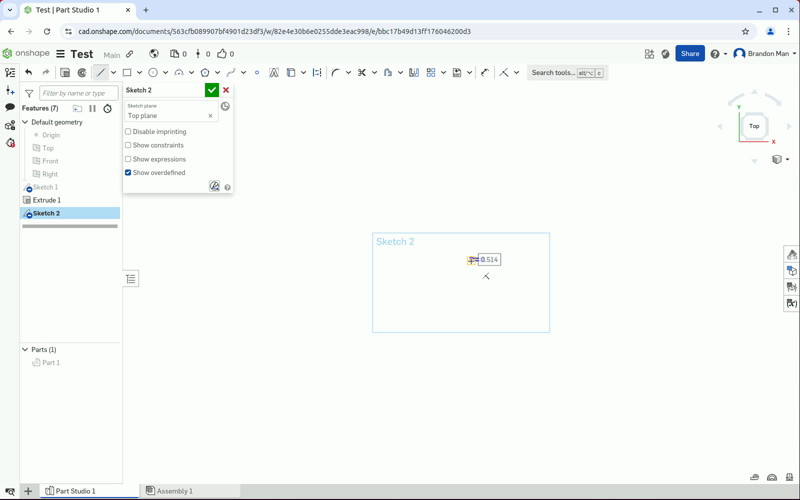
key(esc)
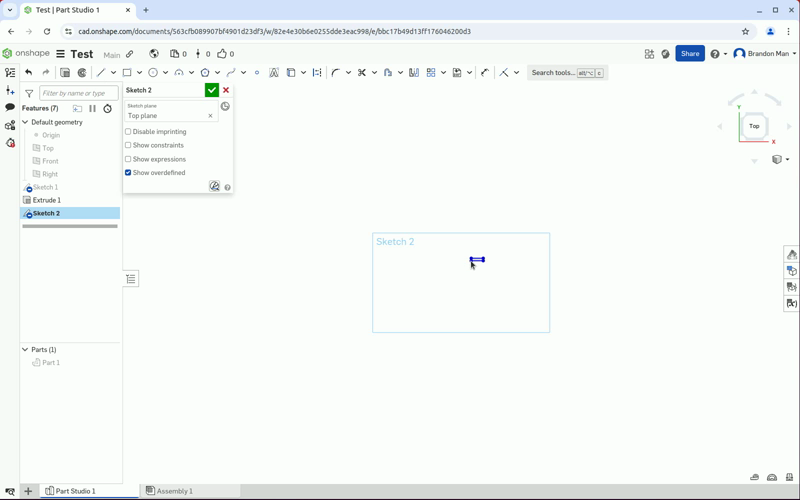
mouse_move(471, 260)
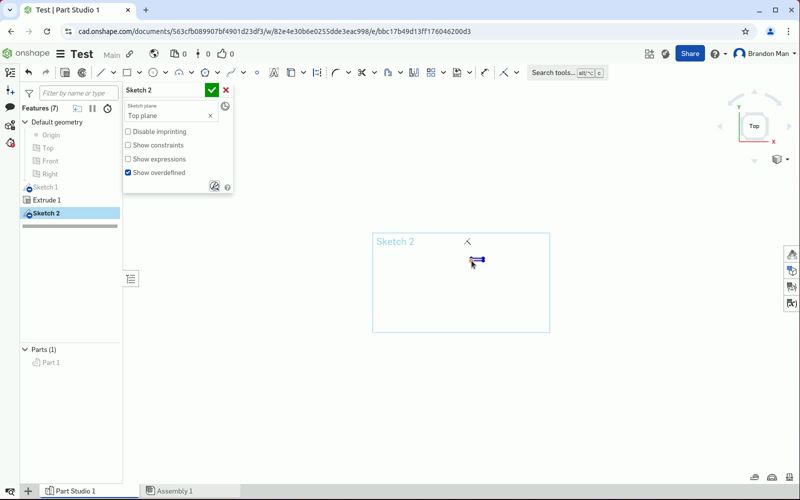
scroll(6)
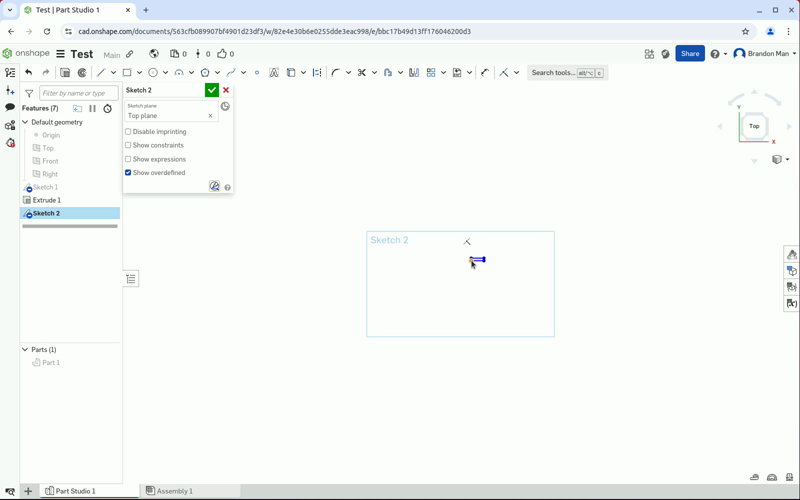
scroll(6)
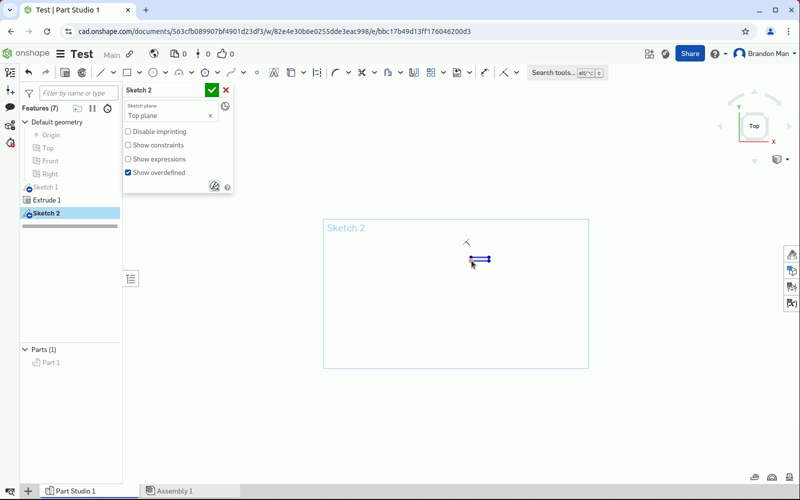
scroll(6)
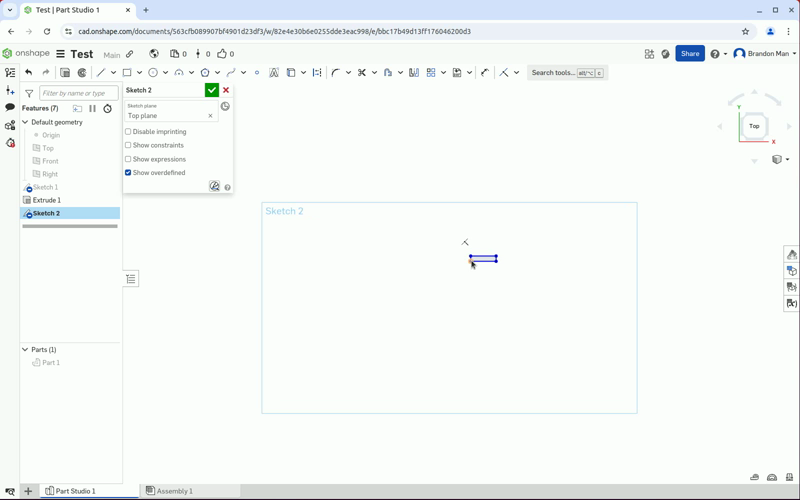
scroll(6)
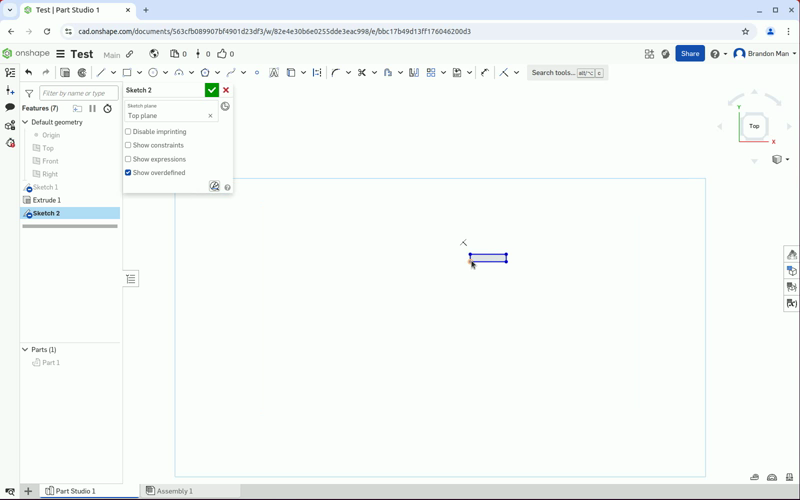
scroll(6)
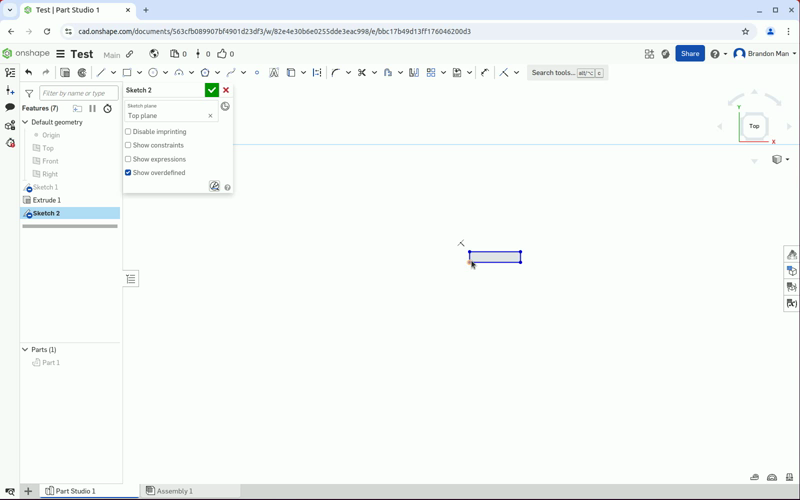
scroll(6)
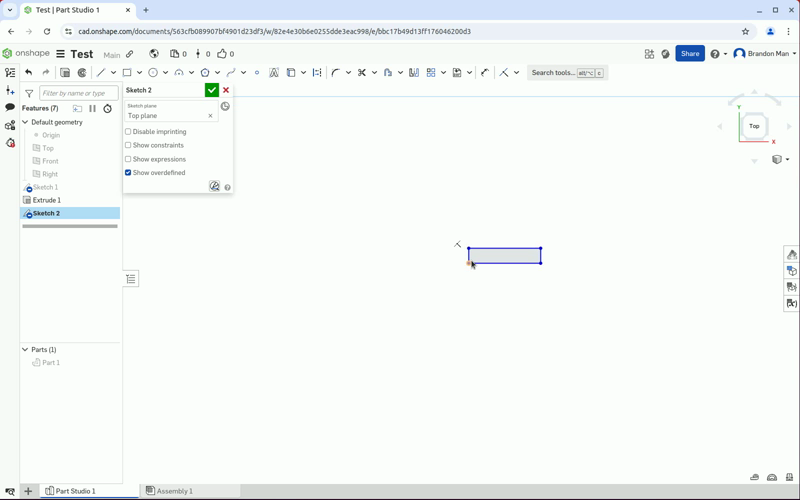
scroll(6)
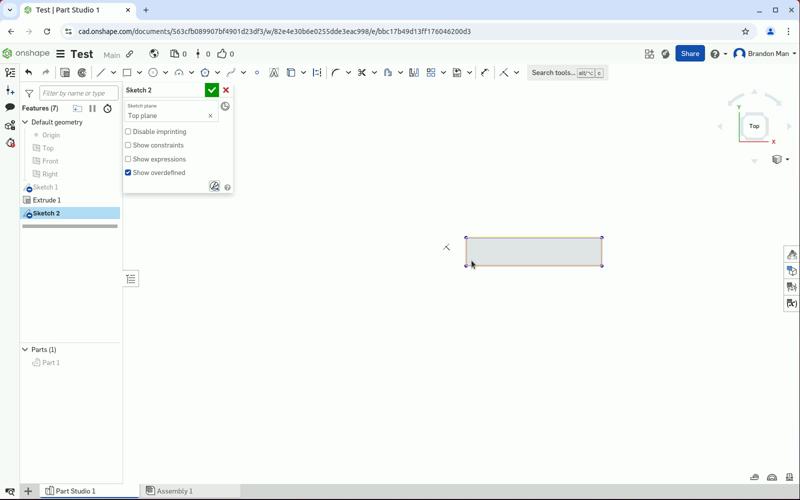
click(471, 260)
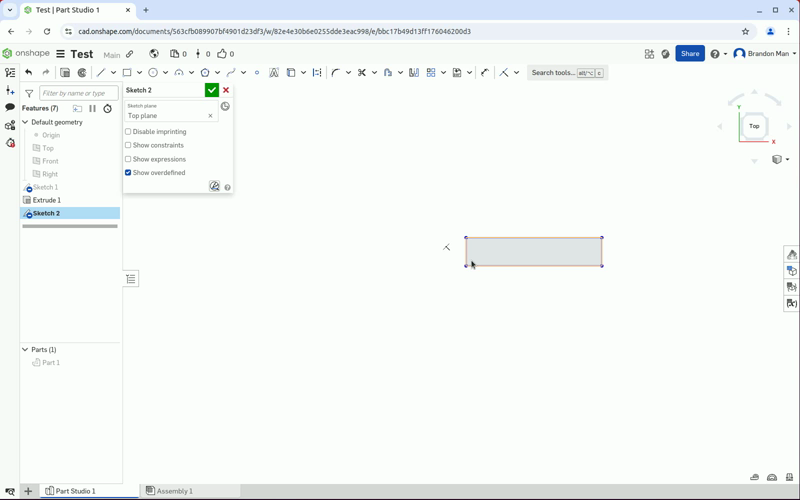
scroll(-6)
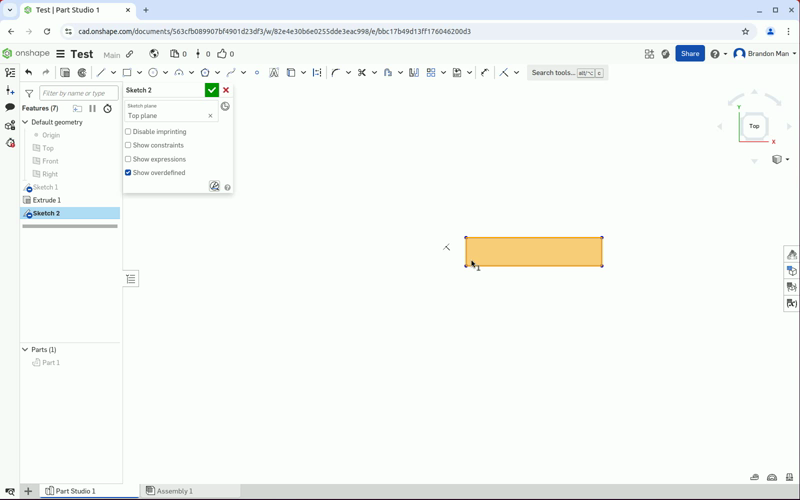
scroll(-6)
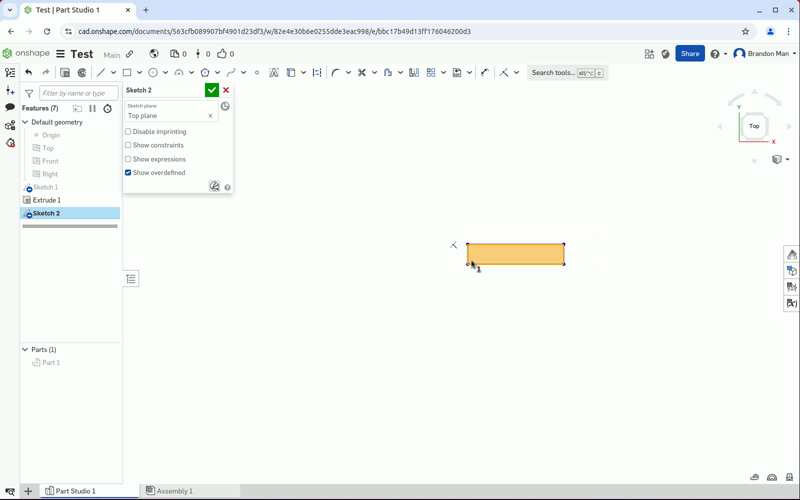
scroll(-6)
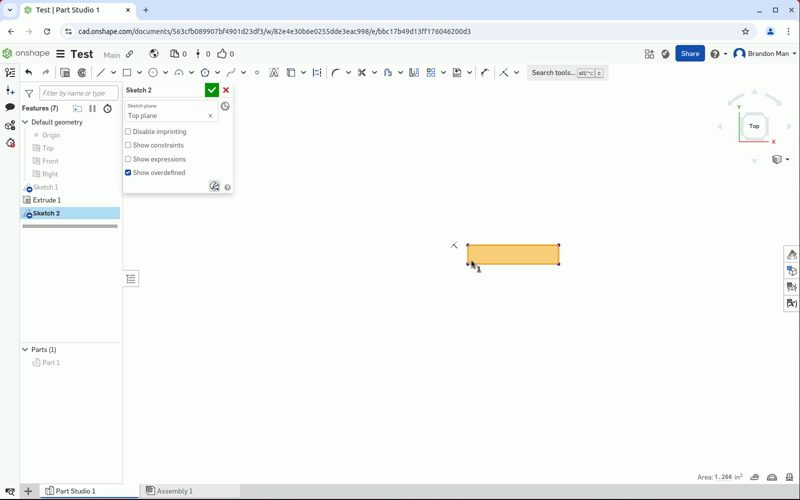
scroll(-6)
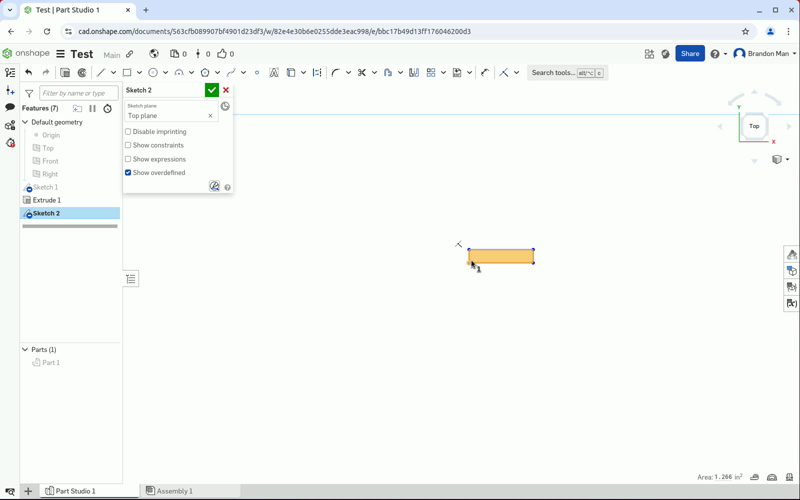
scroll(-6)
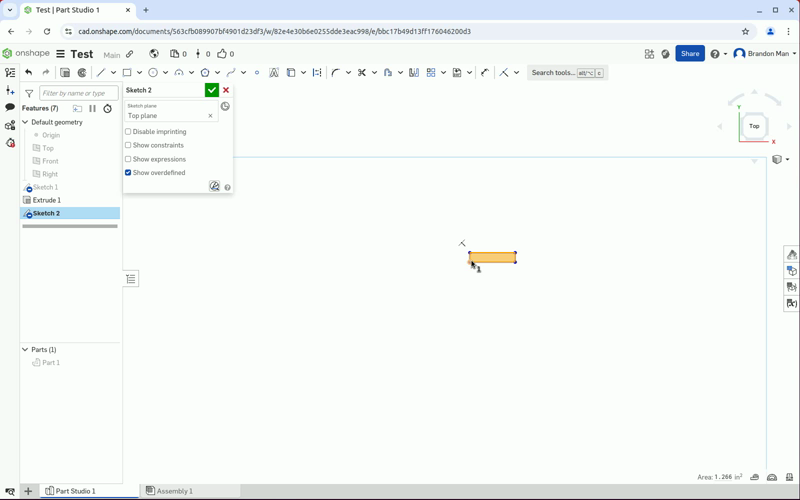
scroll(-6)
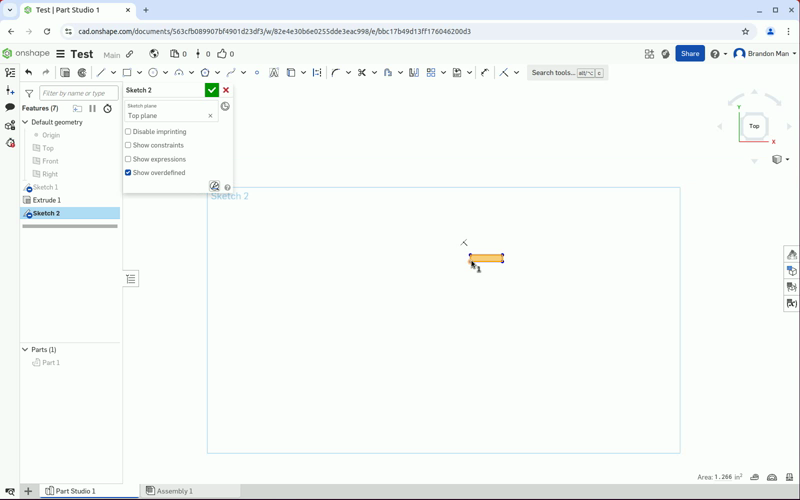
scroll(-6)
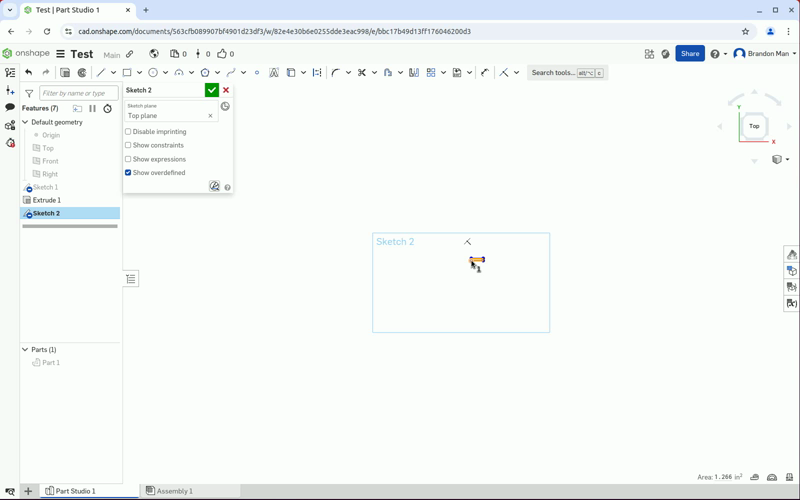
mouse_move(73, 352)
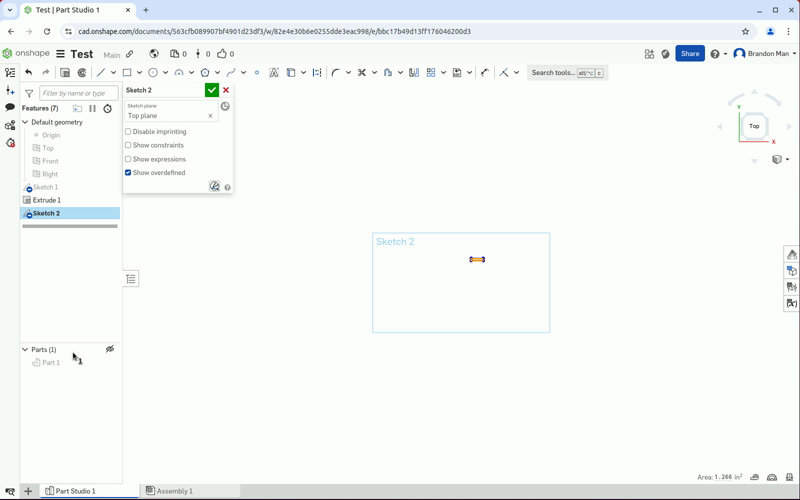
key(shift+y)
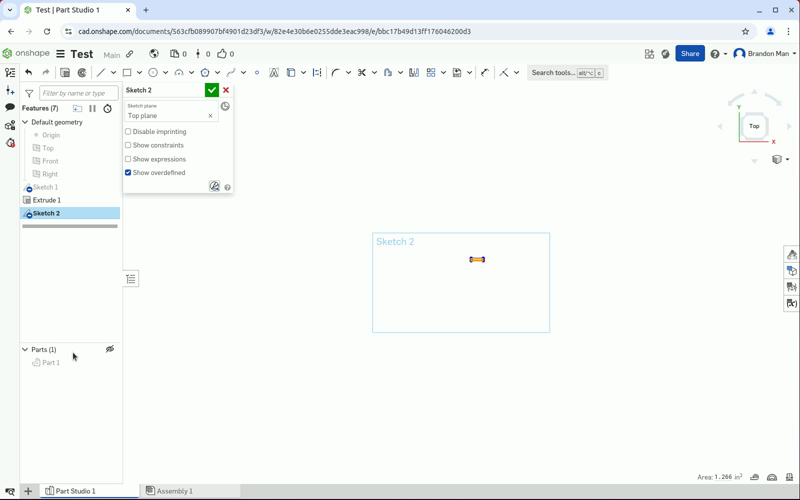
key(shift+e)
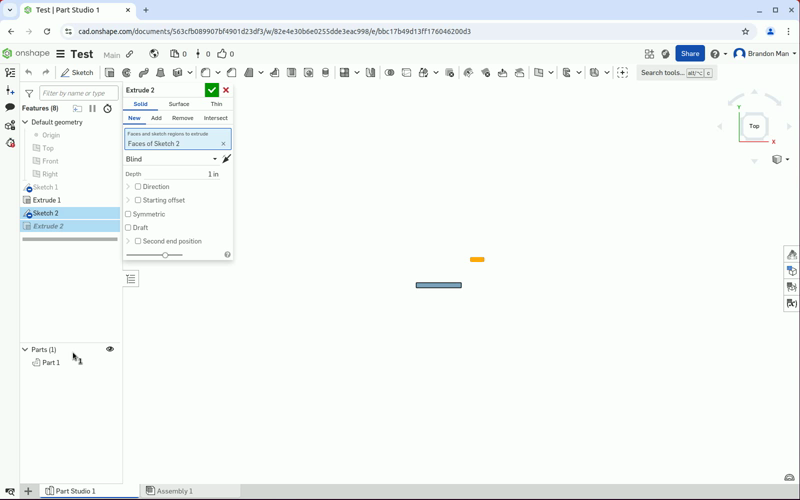
mouse_move(143, 106)
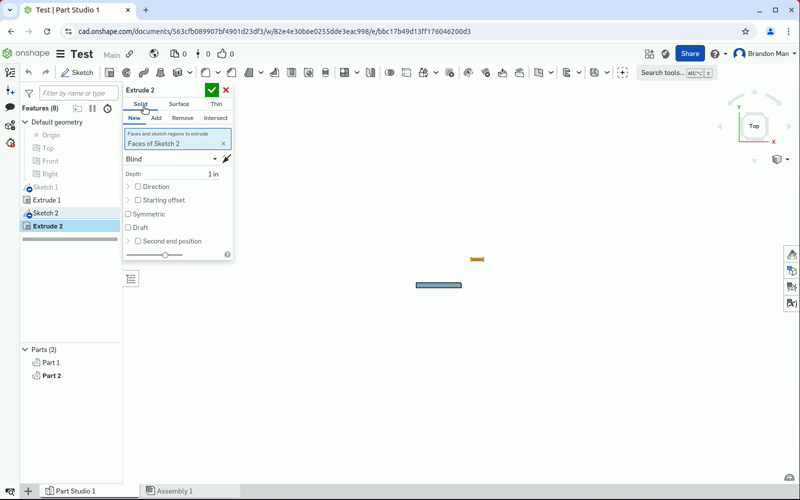
click(143, 106)
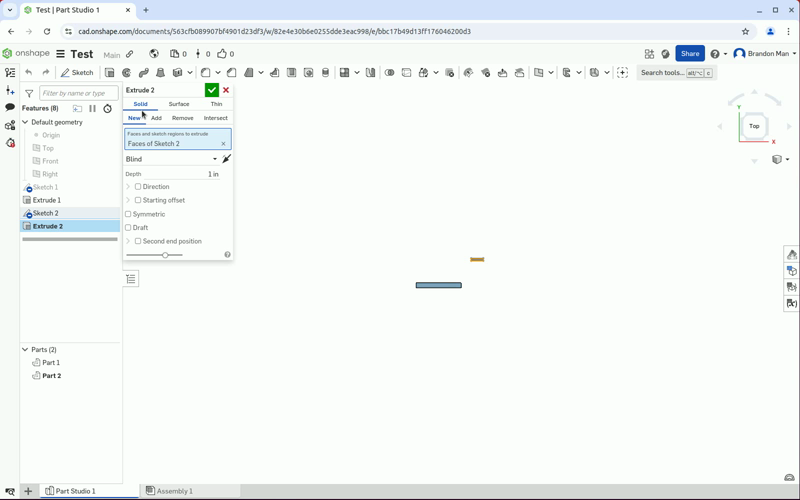
mouse_move(137, 120)
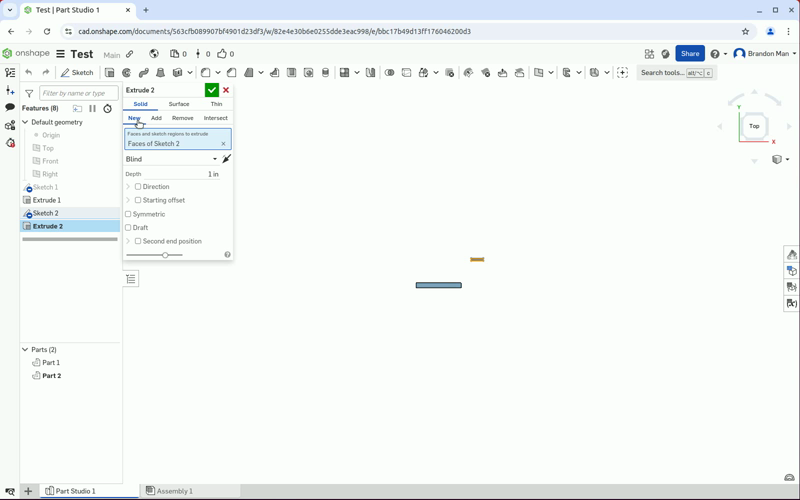
click(137, 120)
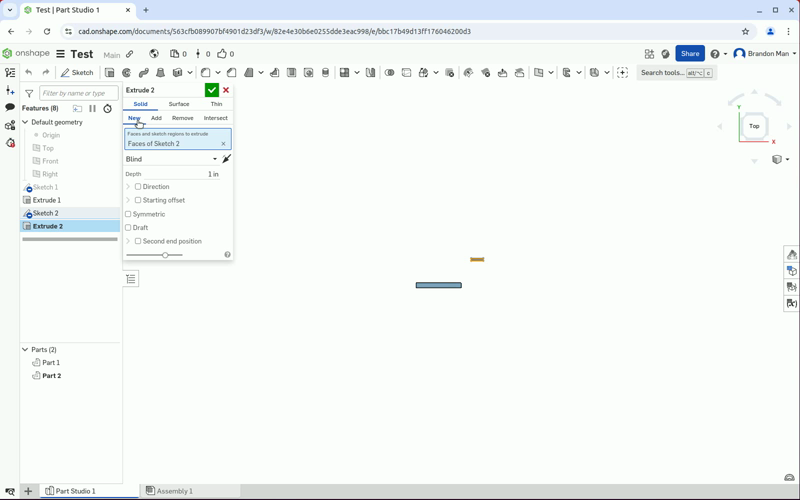
key(tab, 4)
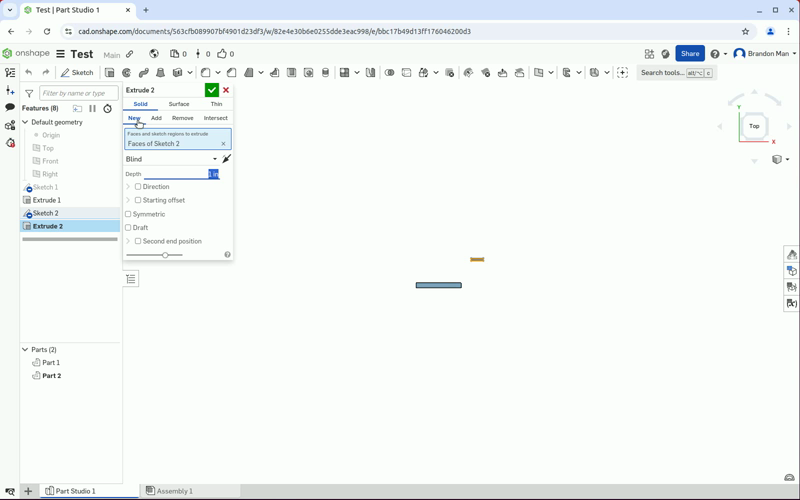
text(23.108)
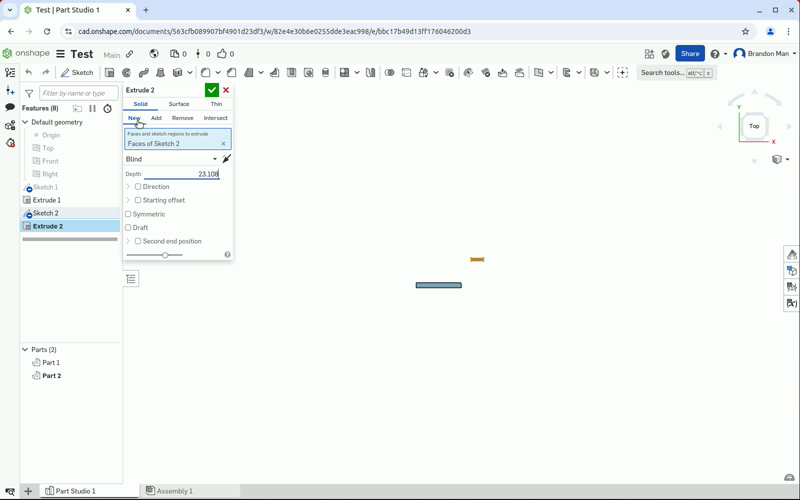
key(enter)
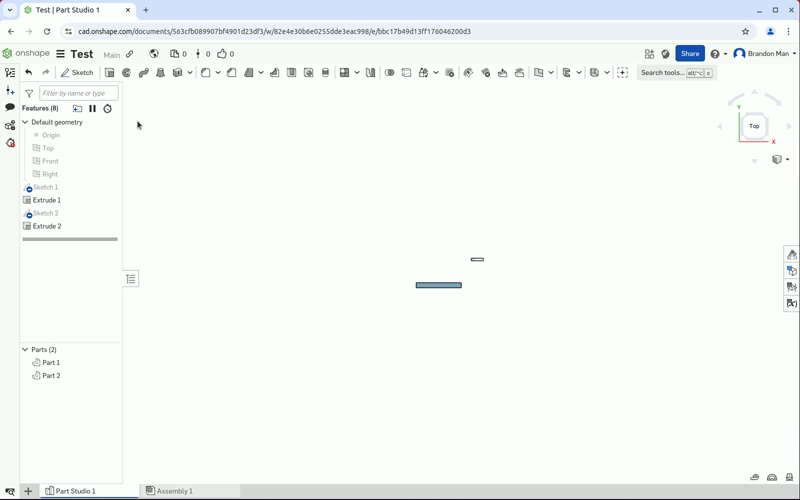
key(shift+h)
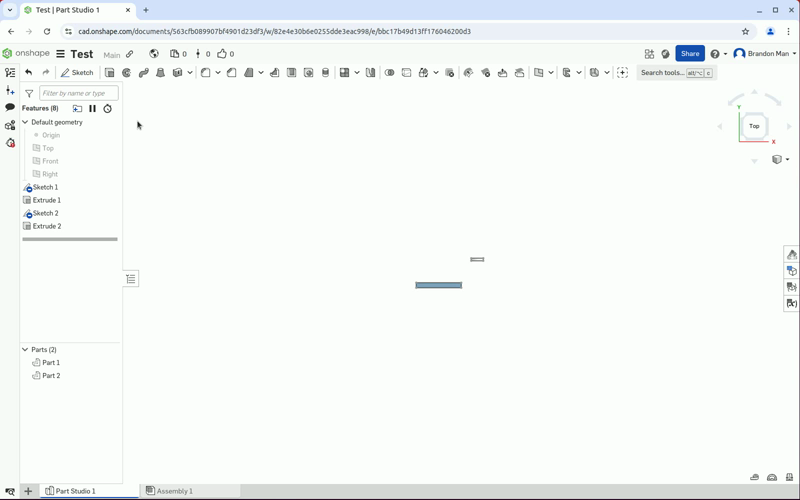
key(shift+h)
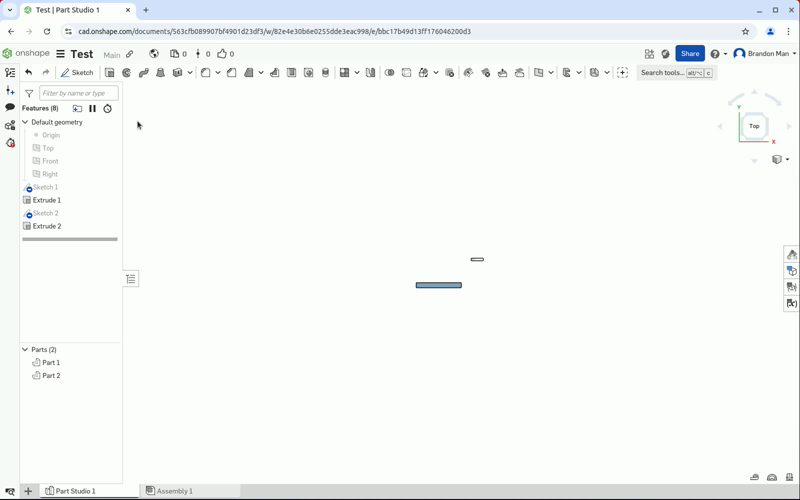
mouse_move(73, 189)
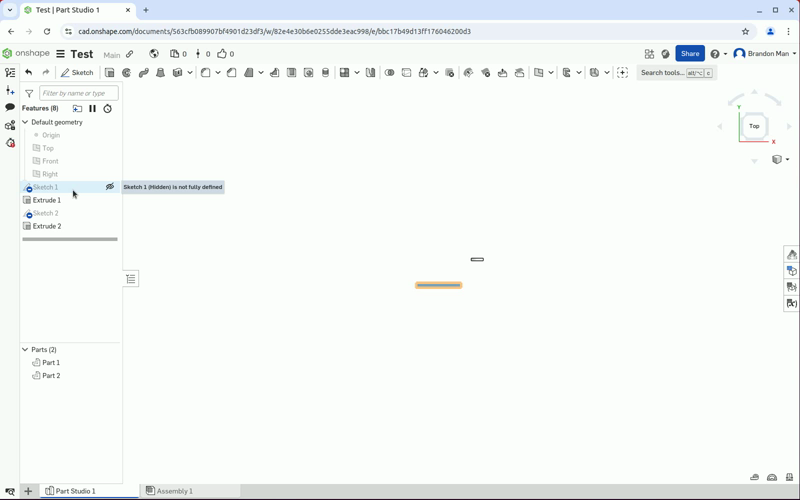
click(73, 189)
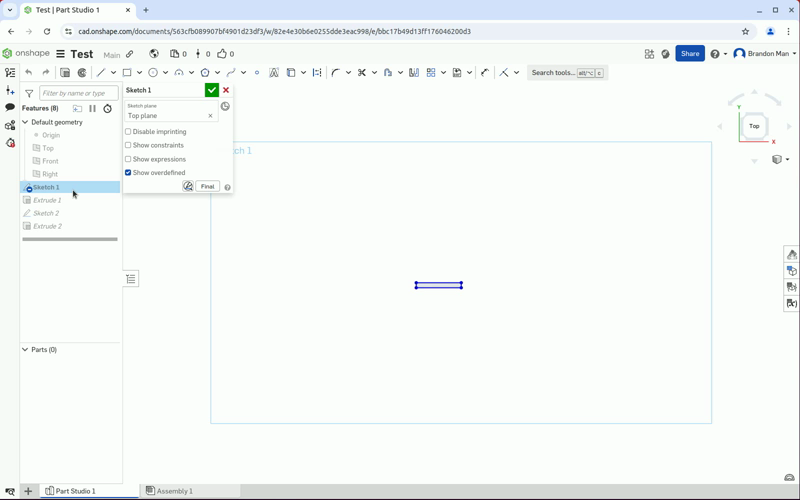
mouse_move(229, 92)
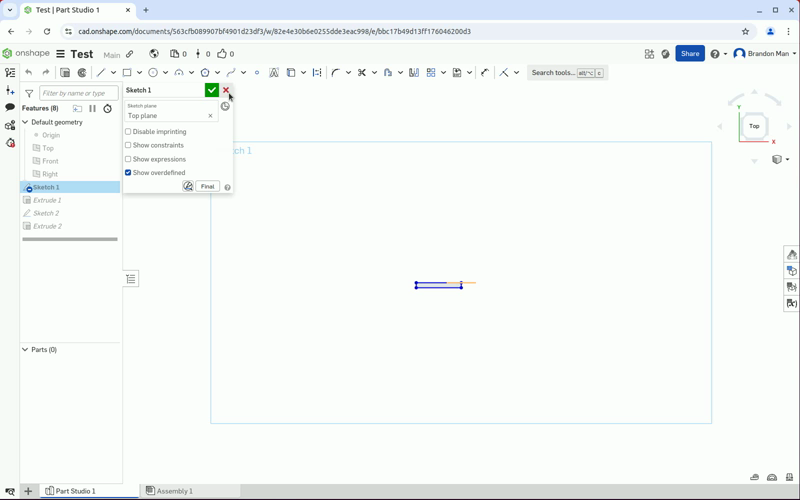
click(229, 92)
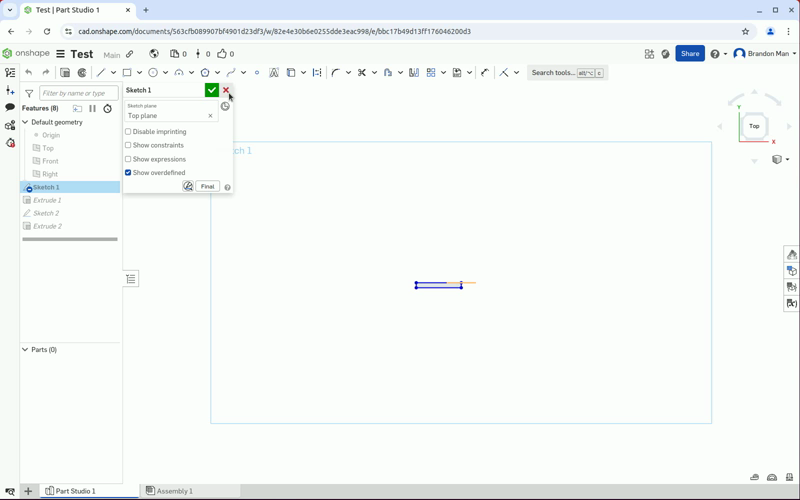
key(shift+s)
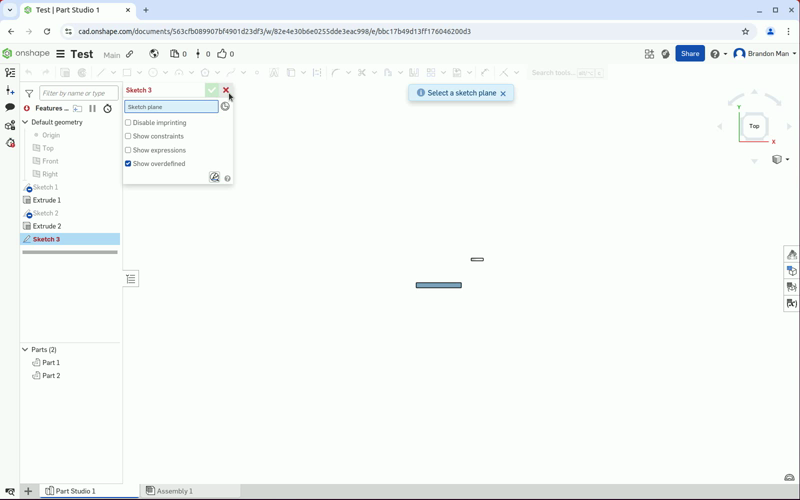
mouse_move(73, 150)
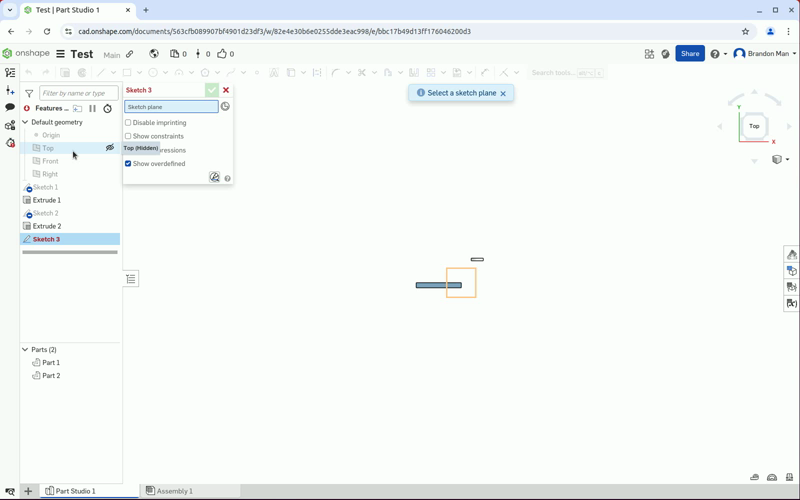
click(73, 150)
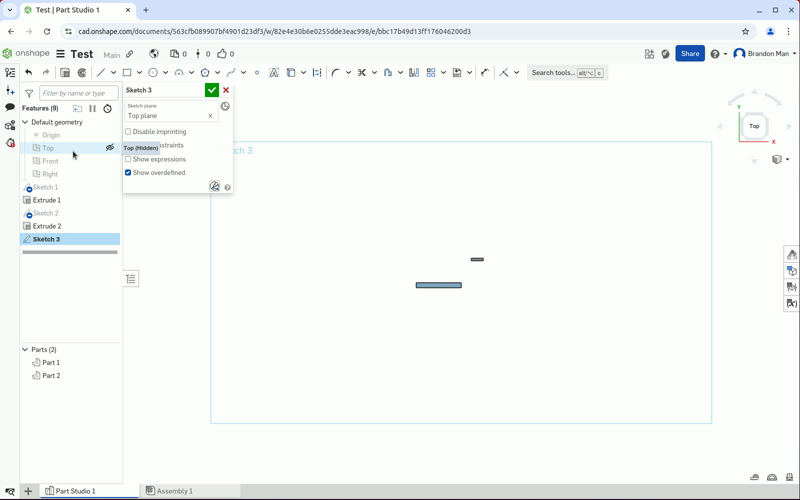
mouse_move(73, 352)
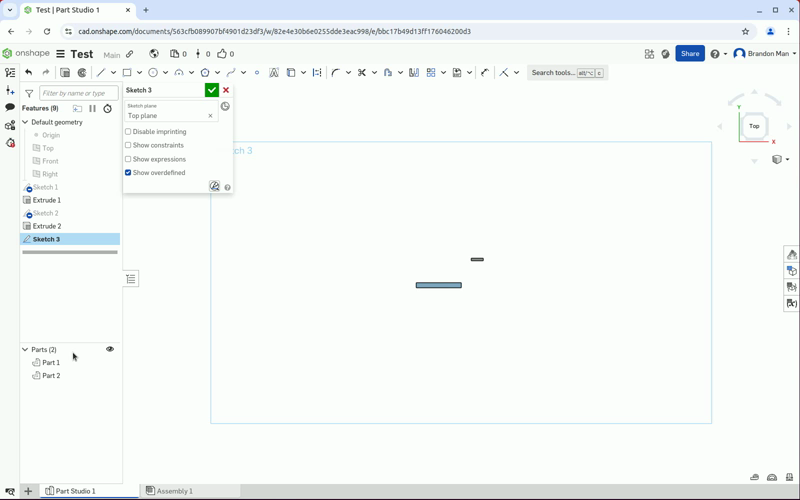
key(y)
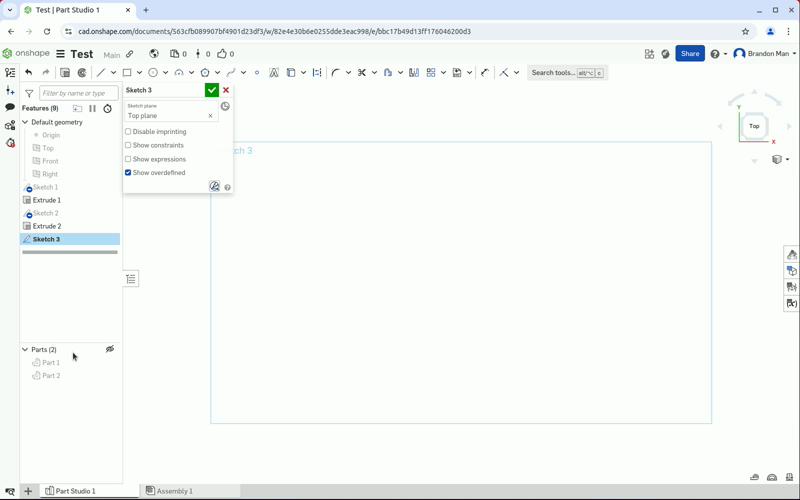
key(l)
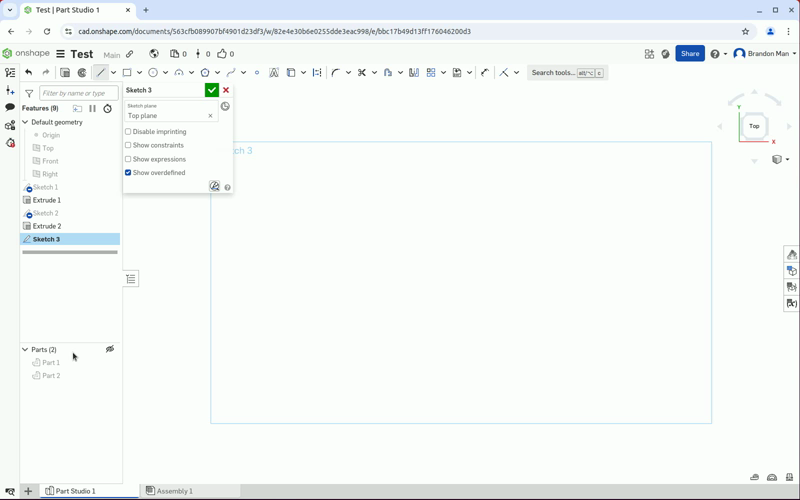
key_down(shift)
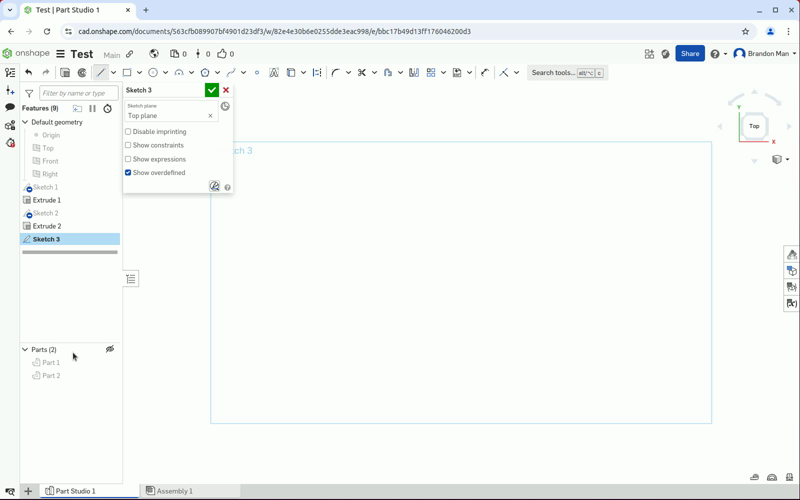
mouse_move(480, 265)
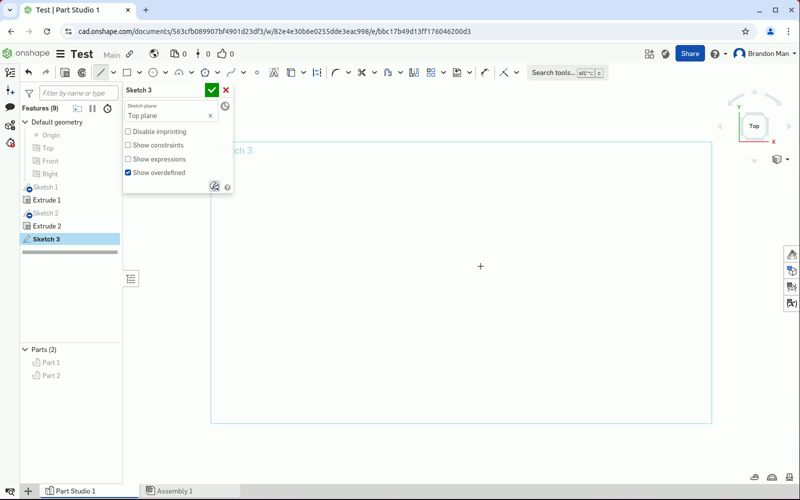
click(480, 265)
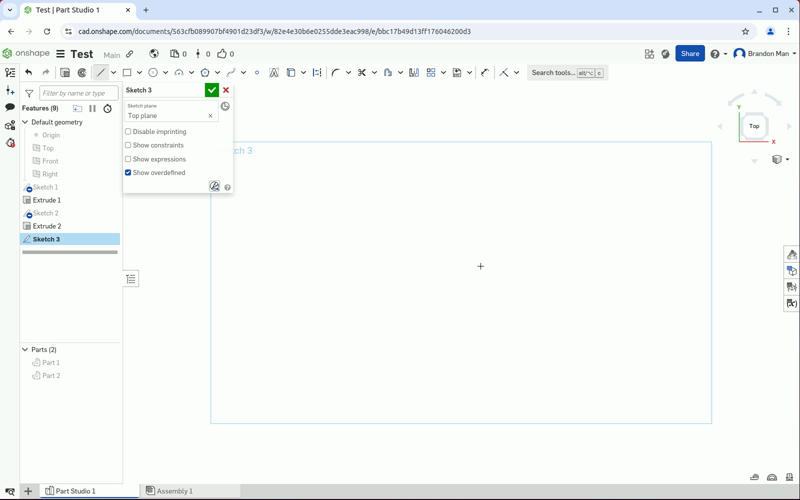
key_up(shift)
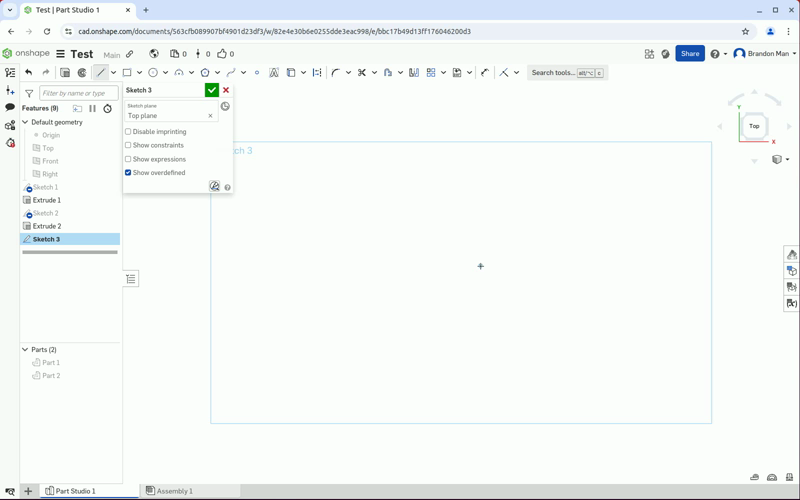
key_down(shift)
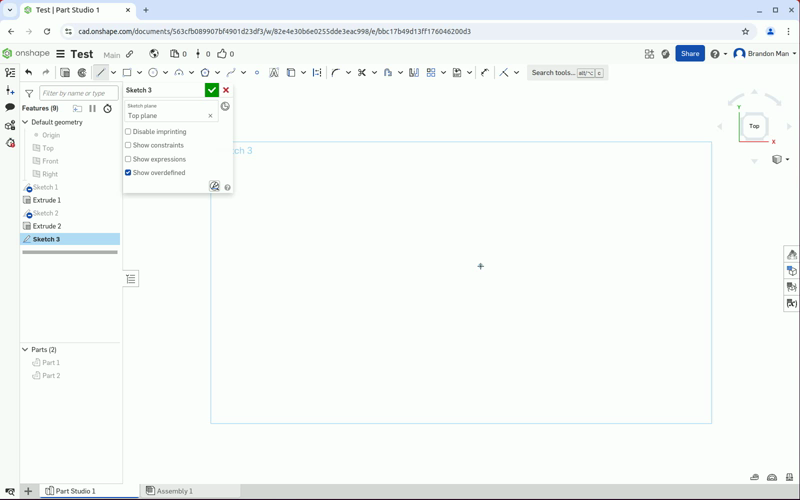
mouse_move(510, 265)
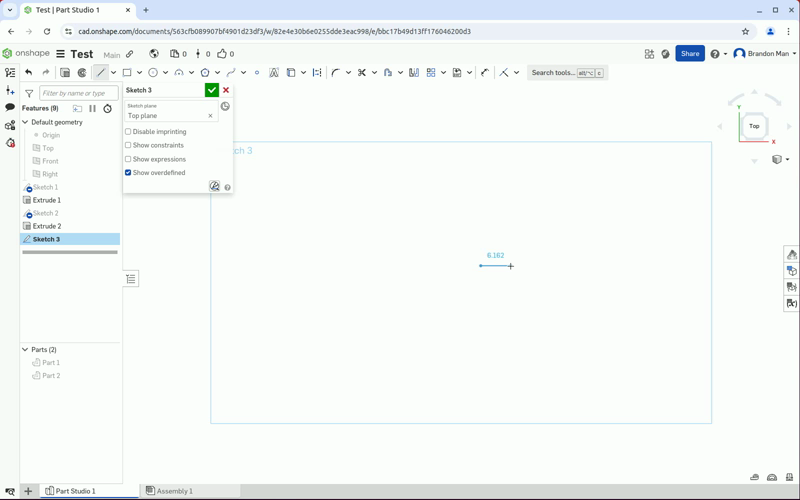
mouse_move(486, 265)
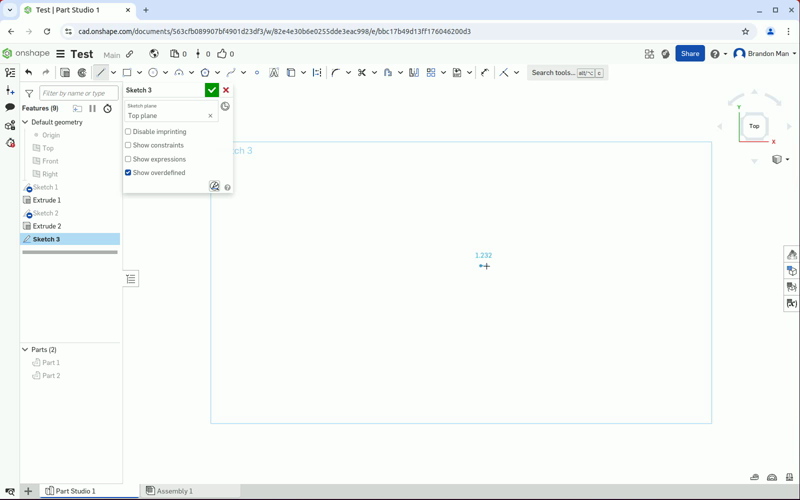
scroll(6)
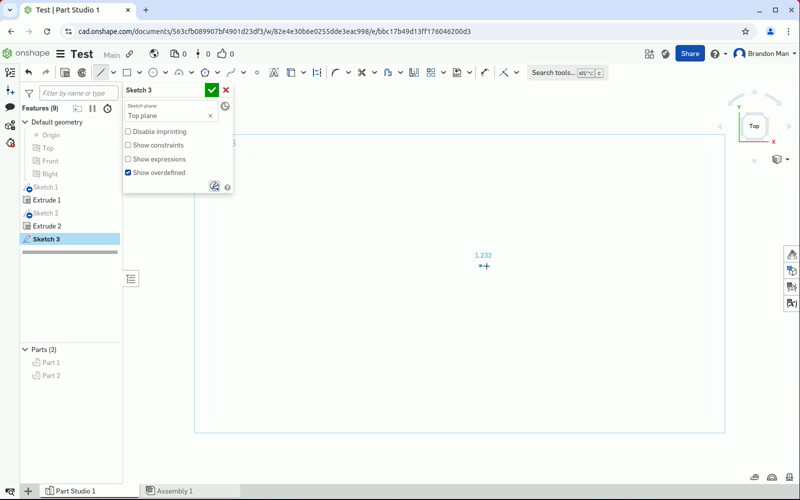
scroll(6)
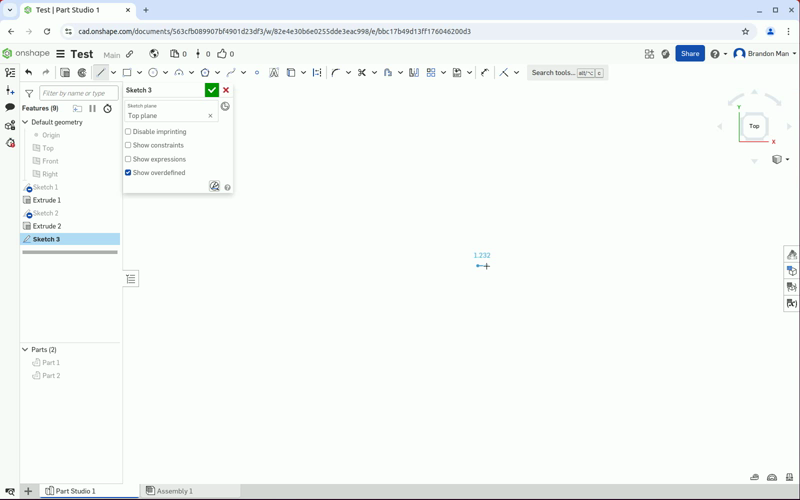
scroll(6)
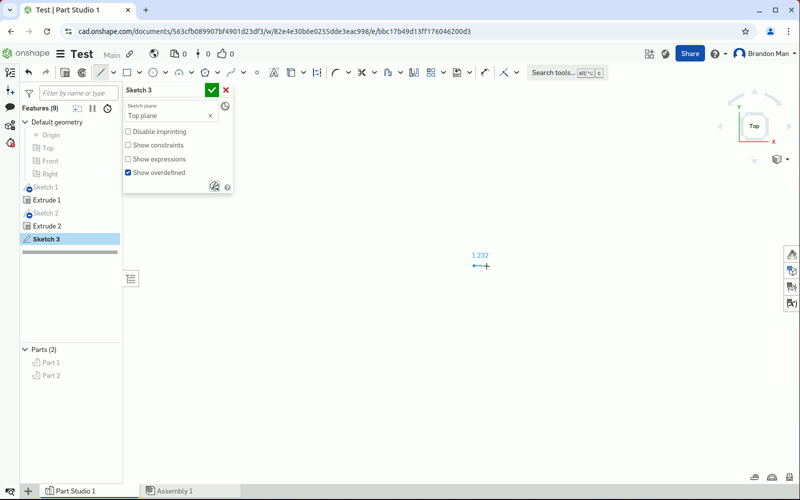
scroll(6)
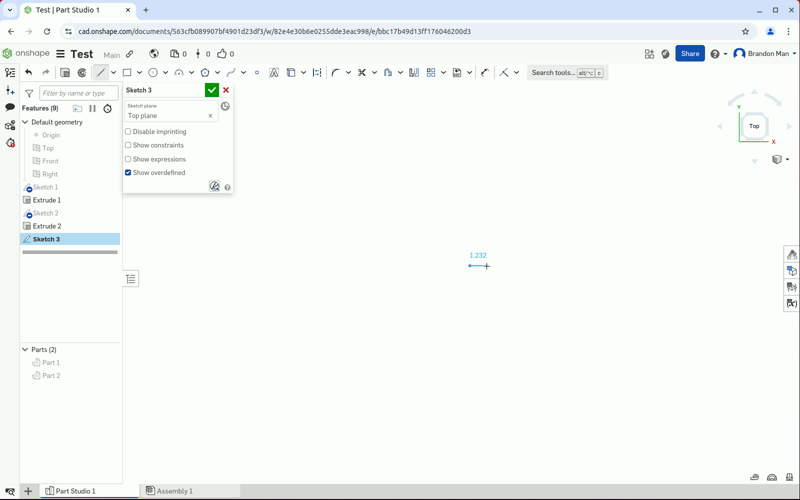
scroll(6)
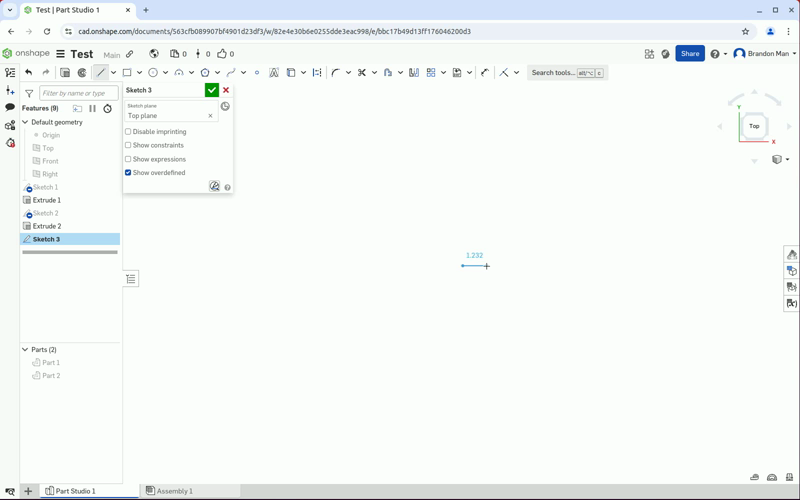
scroll(6)
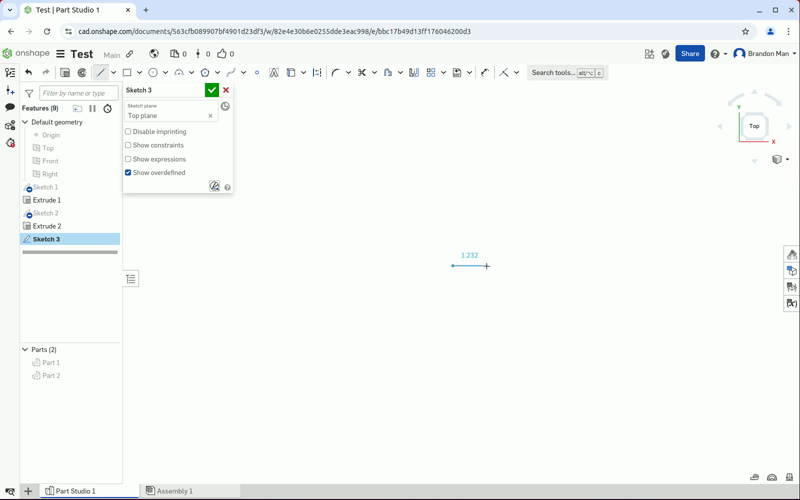
scroll(6)
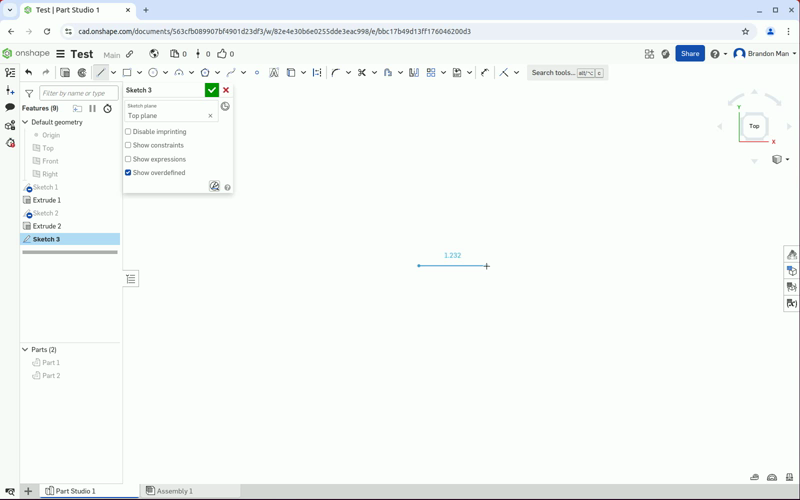
click(486, 265)
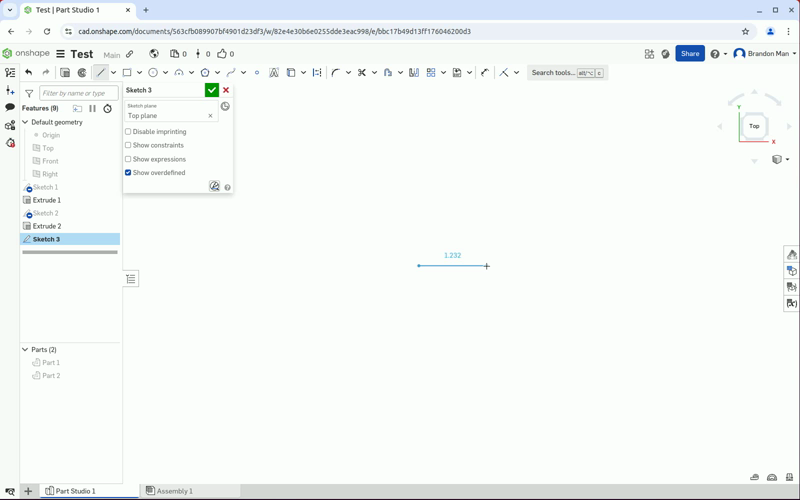
scroll(-6)
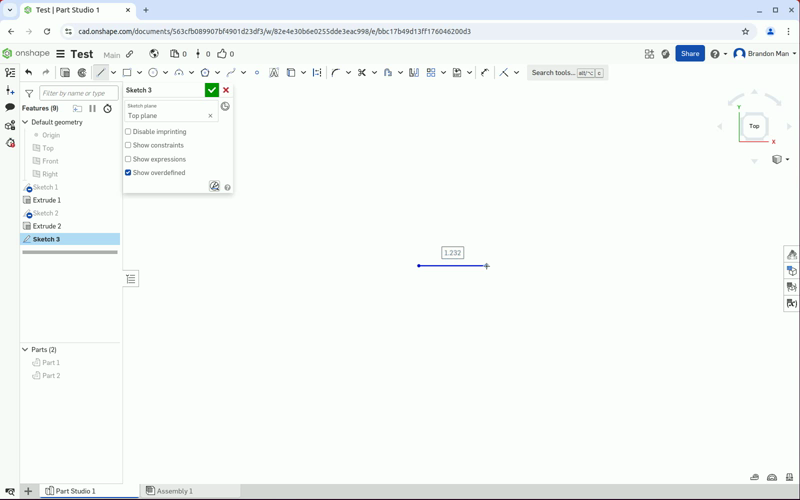
scroll(-6)
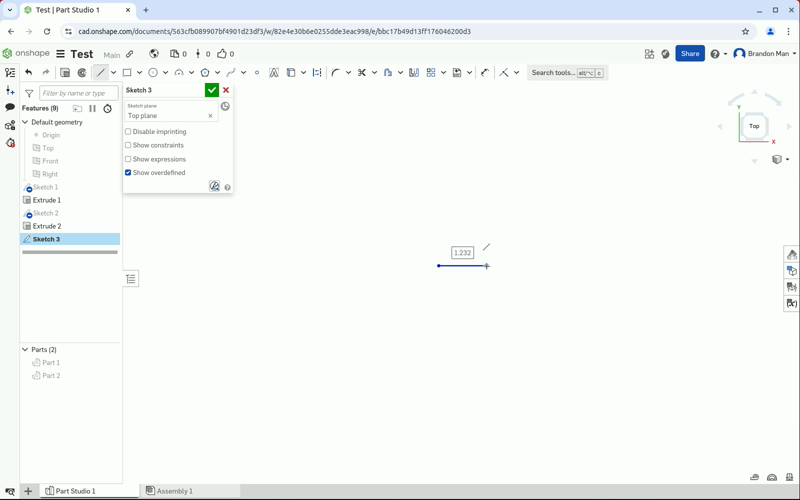
scroll(-6)
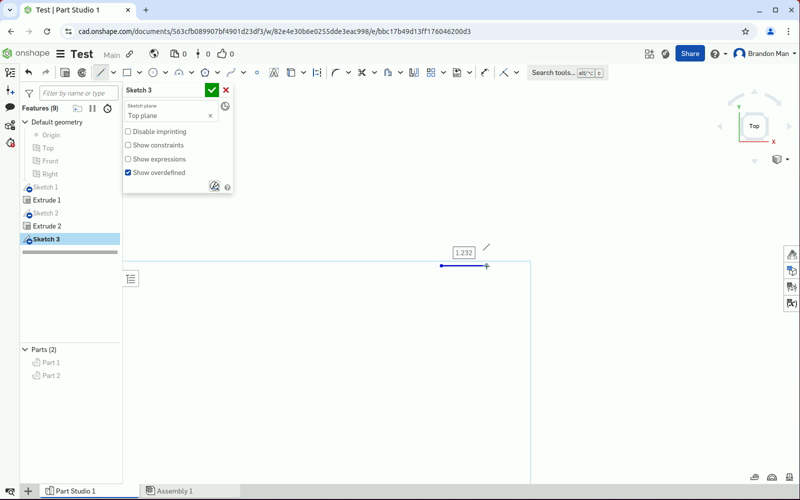
scroll(-6)
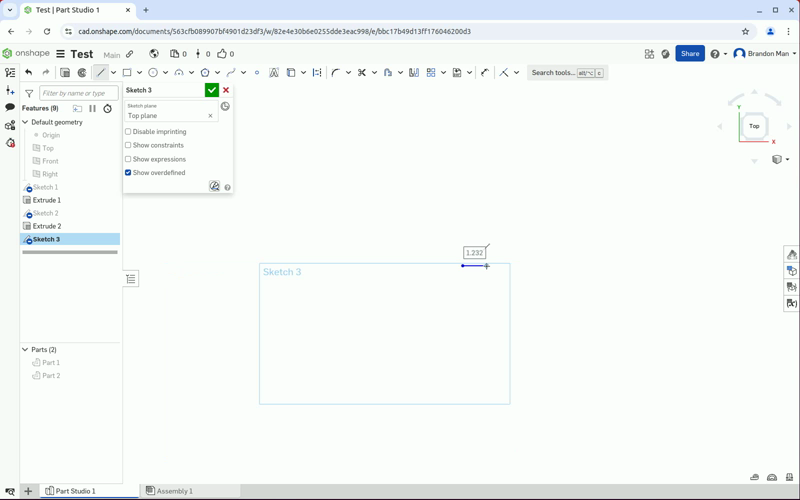
scroll(-6)
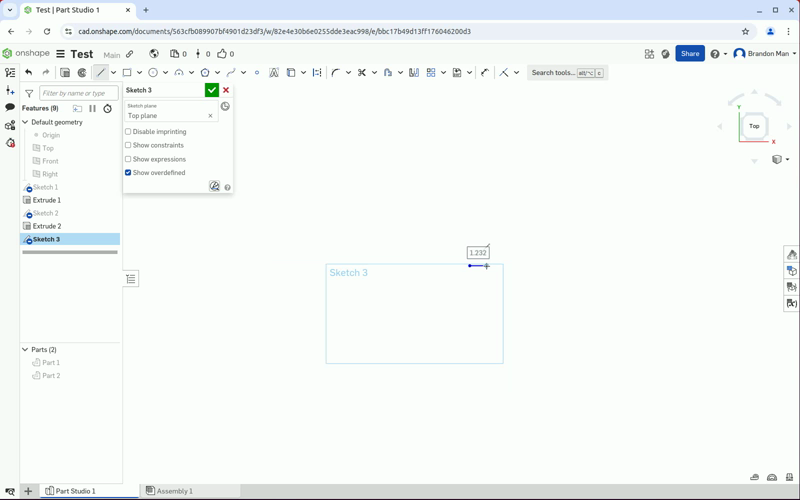
scroll(-6)
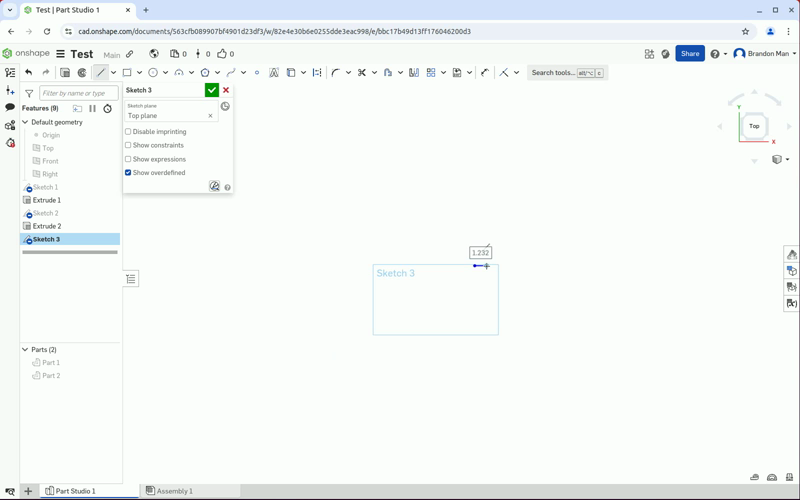
scroll(-6)
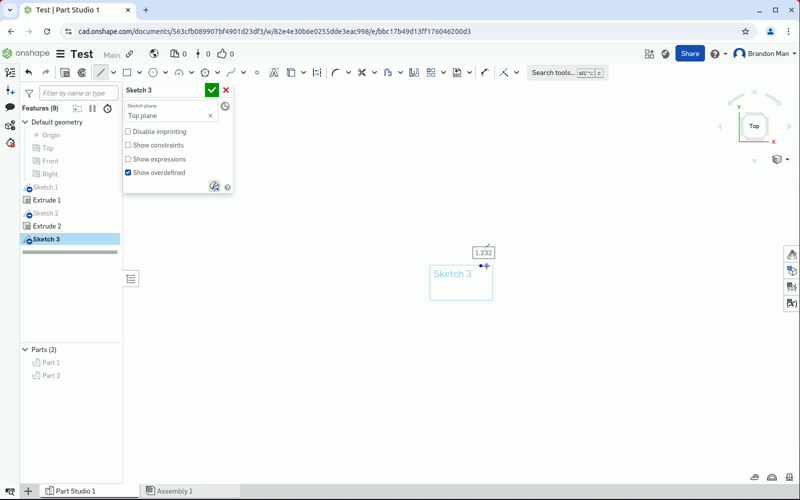
key_up(shift)
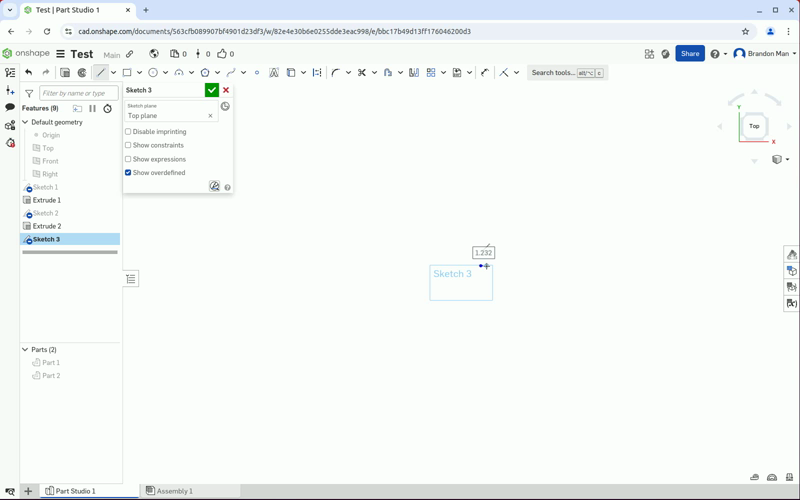
key_down(shift)
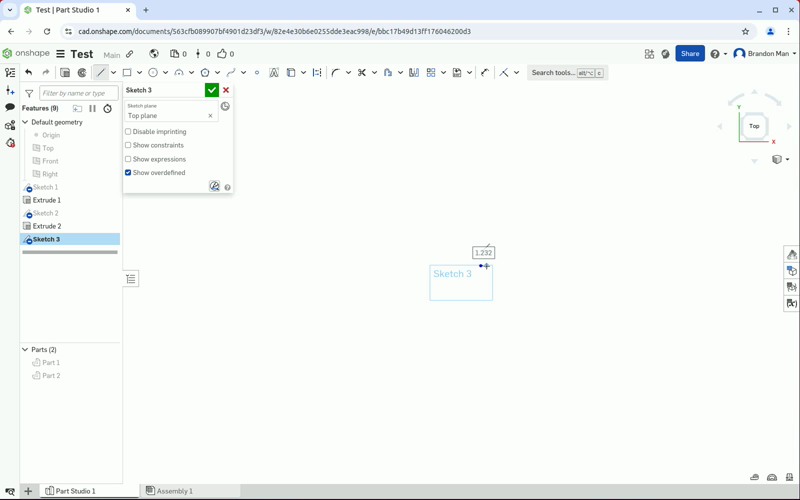
mouse_move(516, 265)
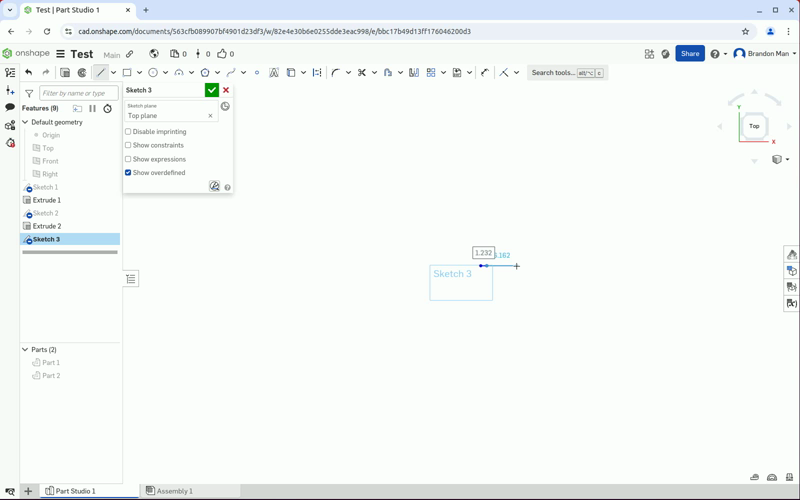
mouse_move(486, 259)
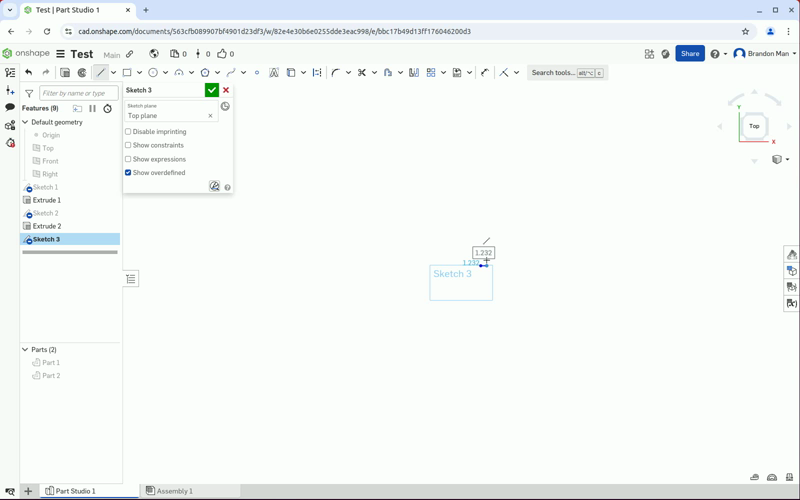
scroll(6)
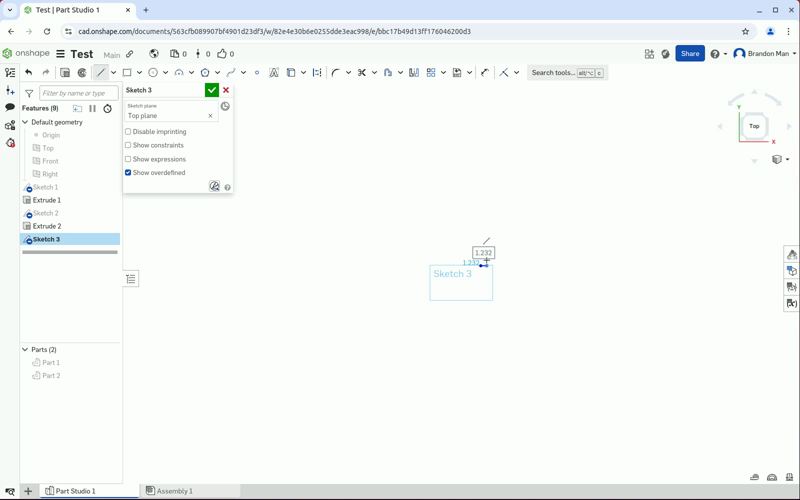
scroll(6)
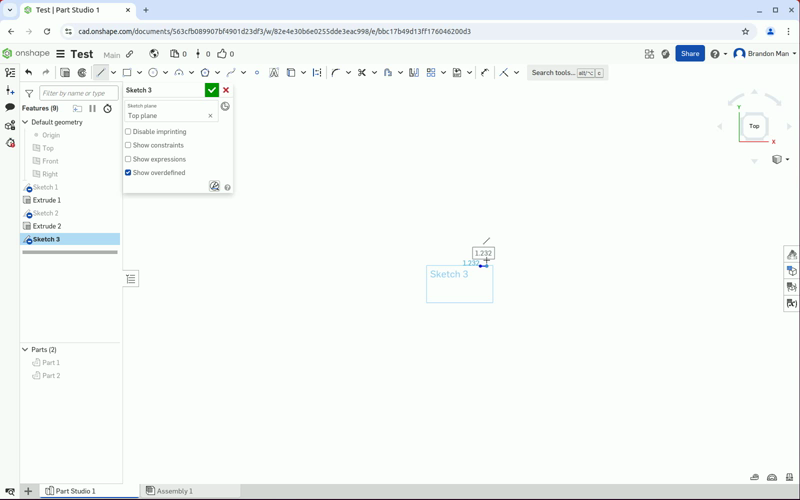
scroll(6)
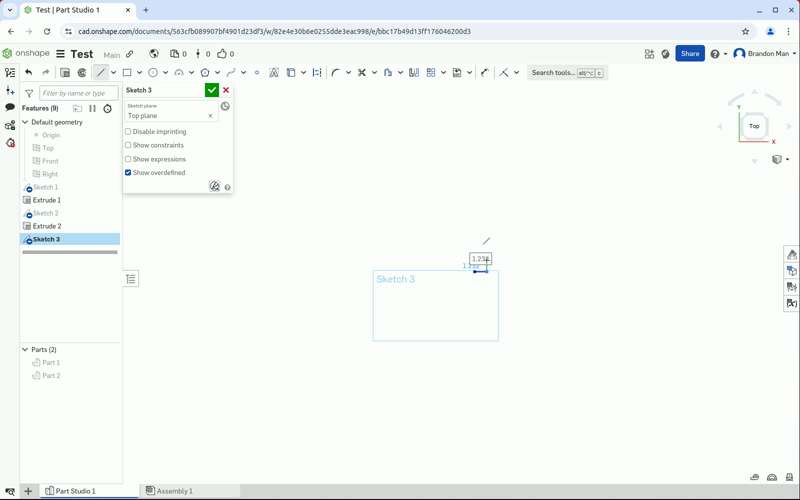
scroll(6)
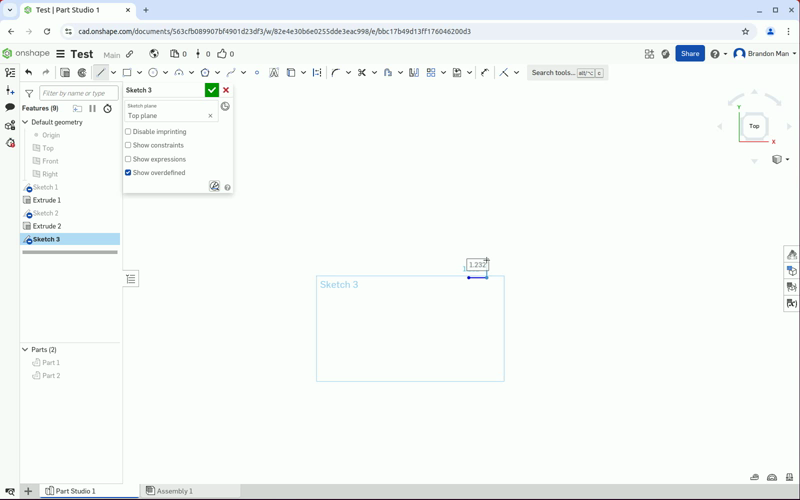
scroll(6)
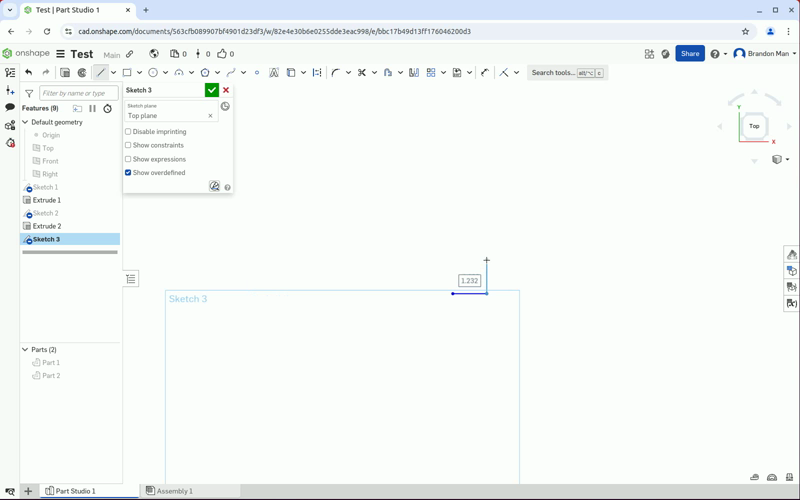
scroll(6)
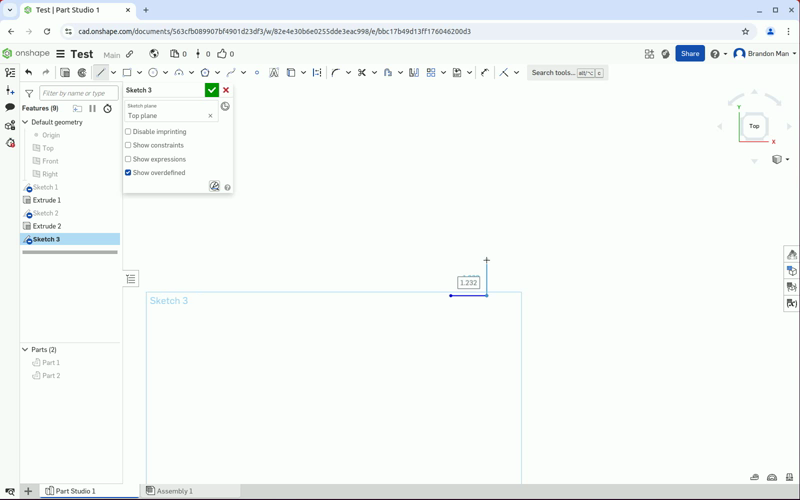
scroll(6)
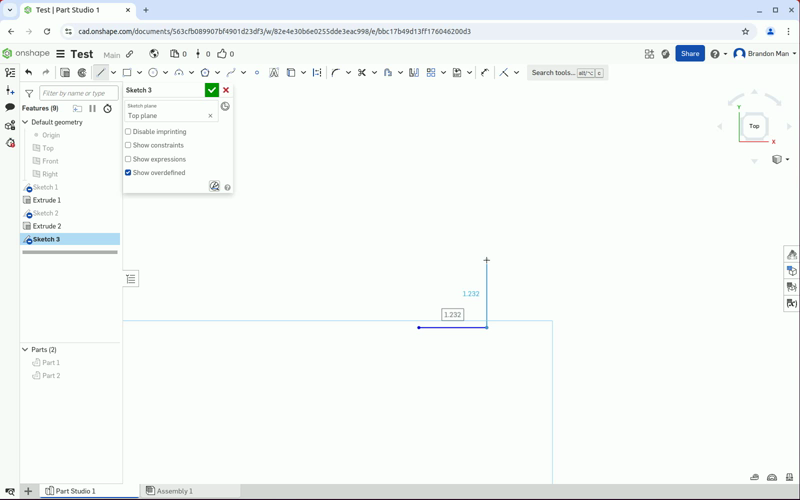
click(486, 259)
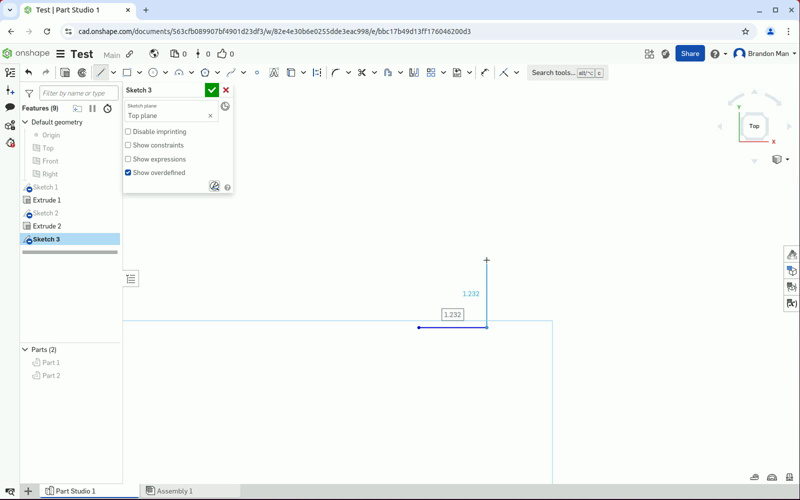
scroll(-6)
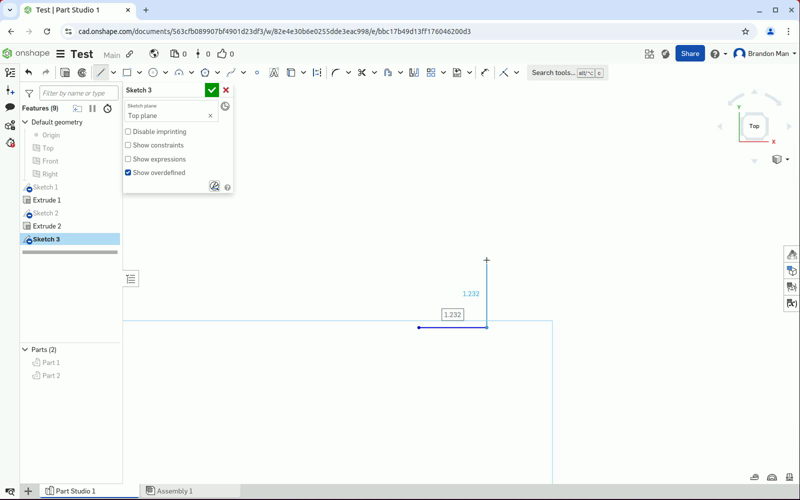
scroll(-6)
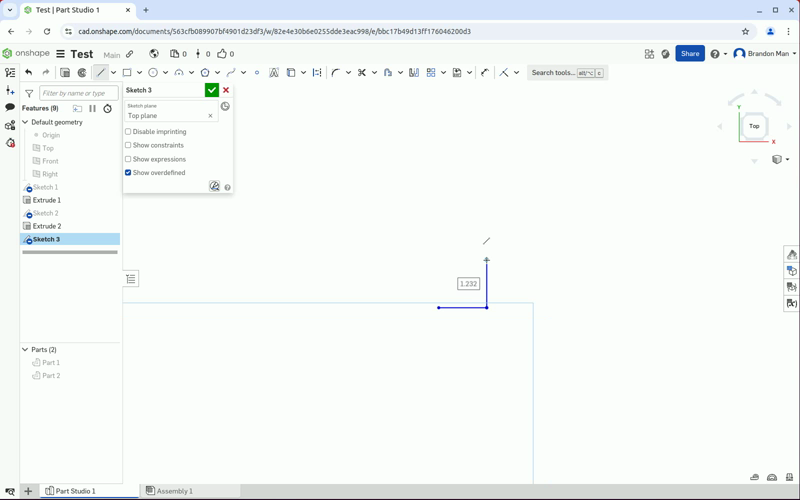
scroll(-6)
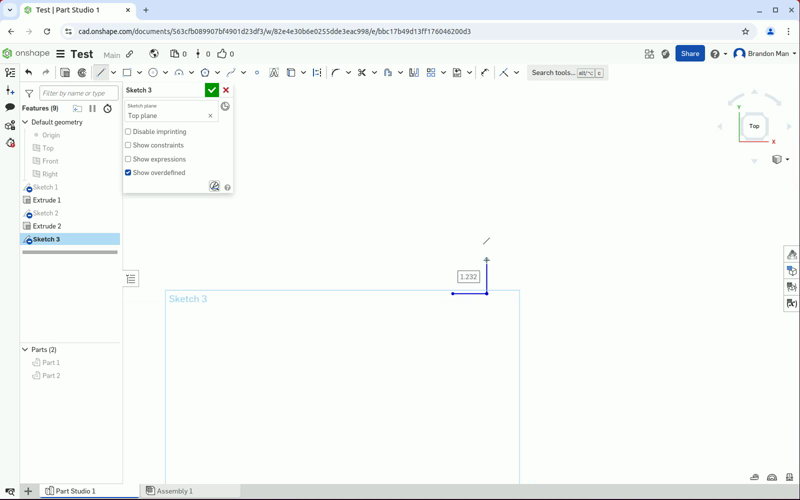
scroll(-6)
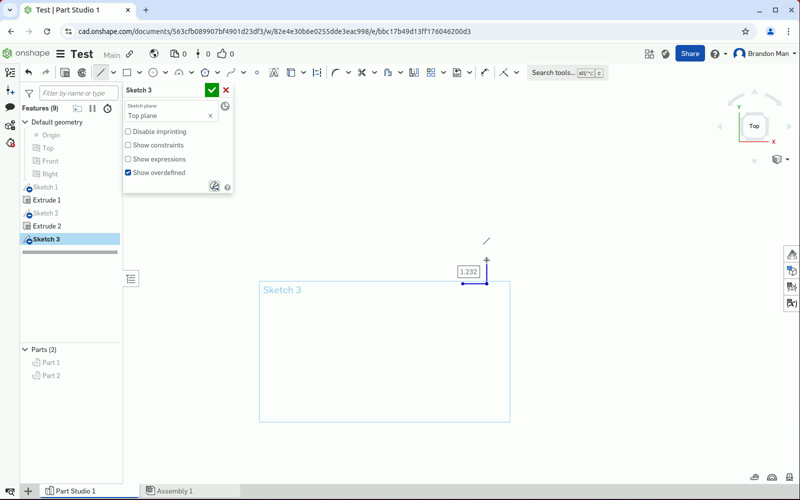
scroll(-6)
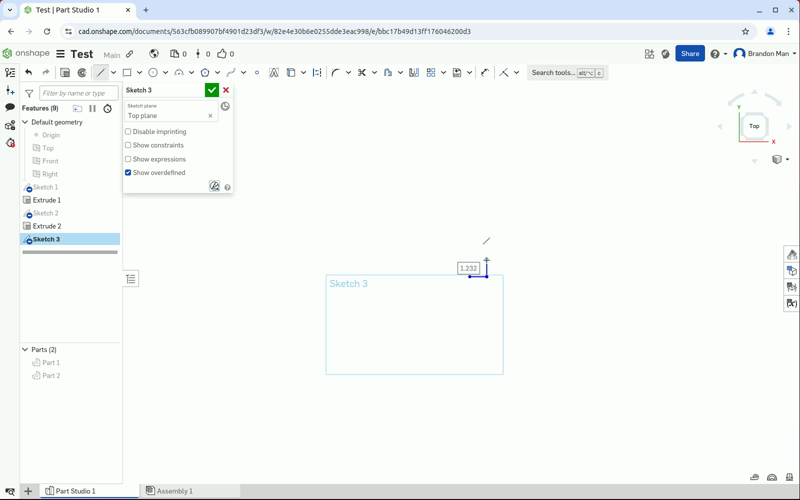
scroll(-6)
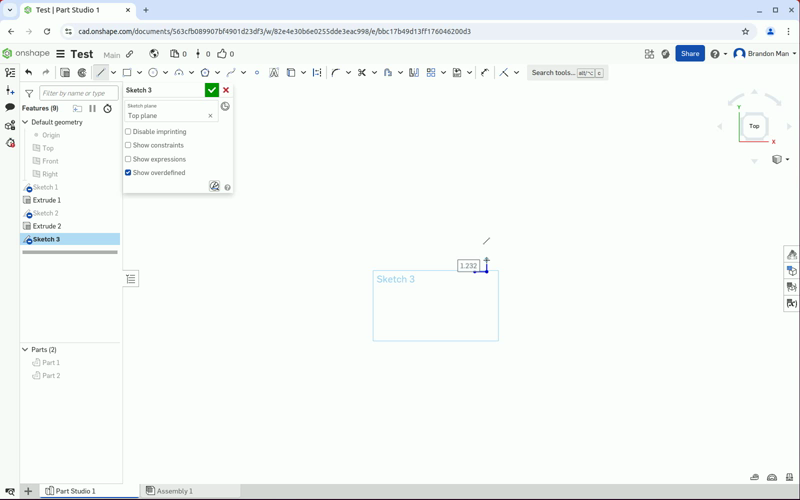
scroll(-6)
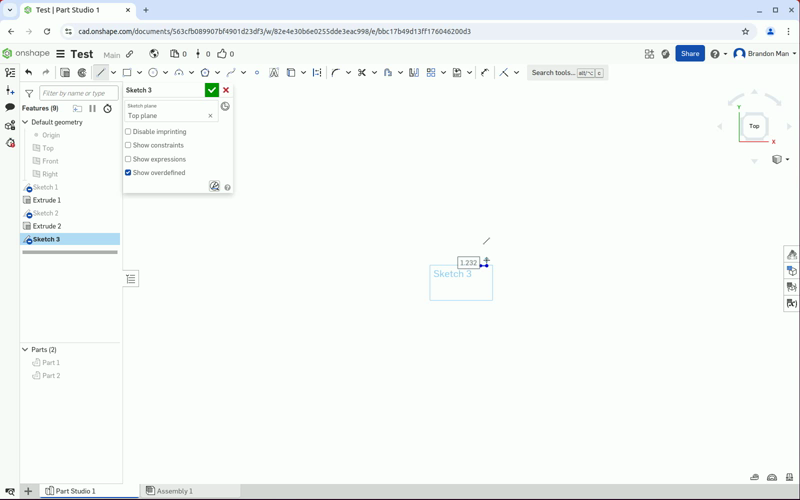
key_up(shift)
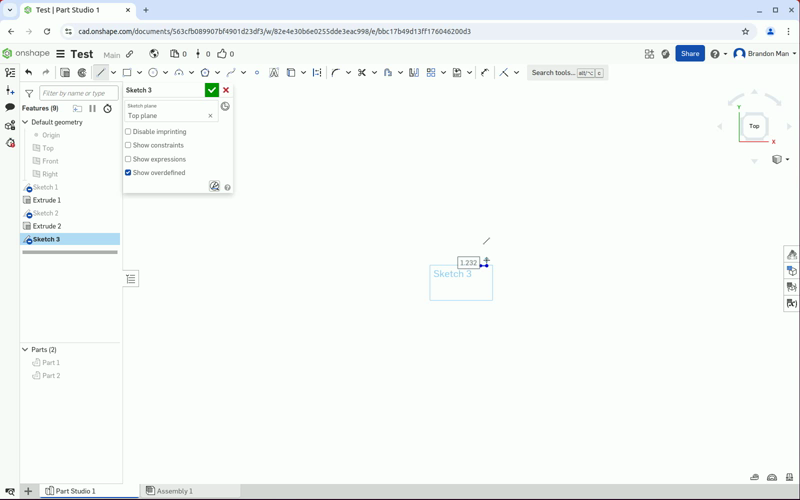
key_down(shift)
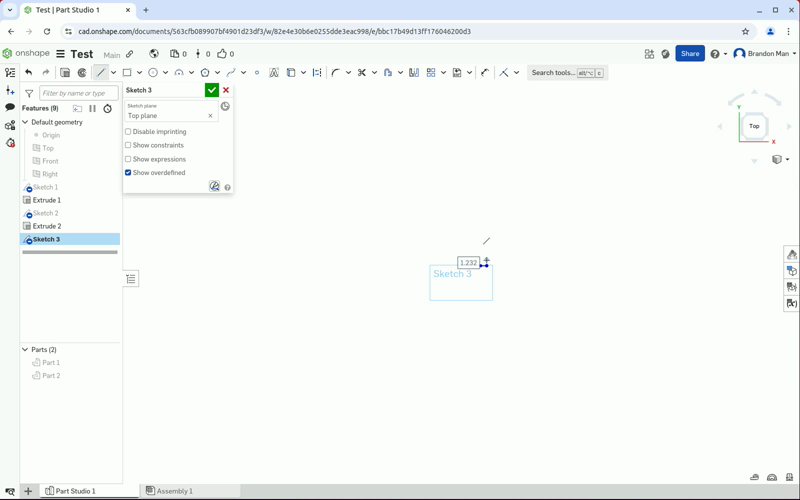
mouse_move(516, 259)
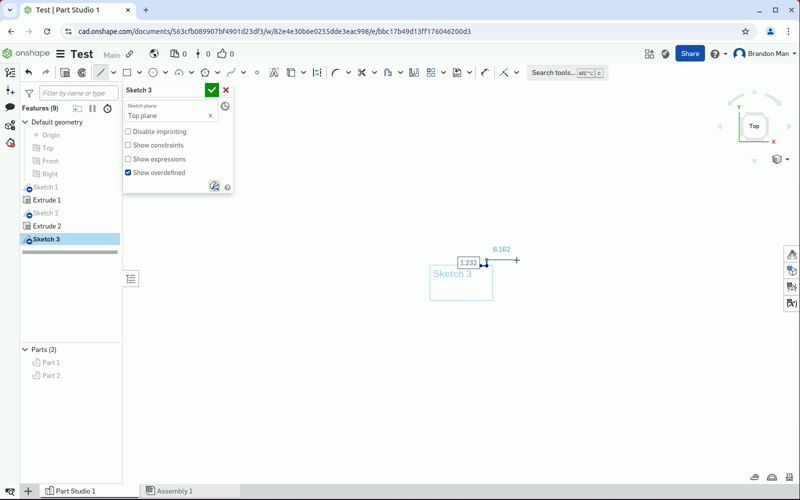
mouse_move(480, 259)
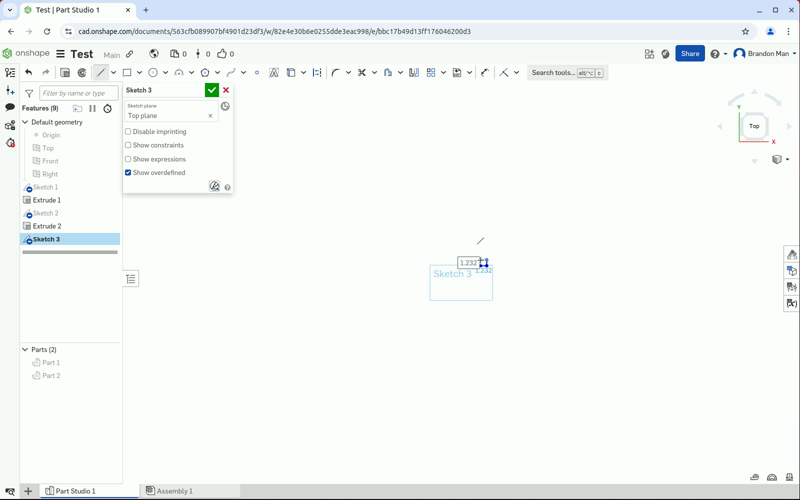
scroll(6)
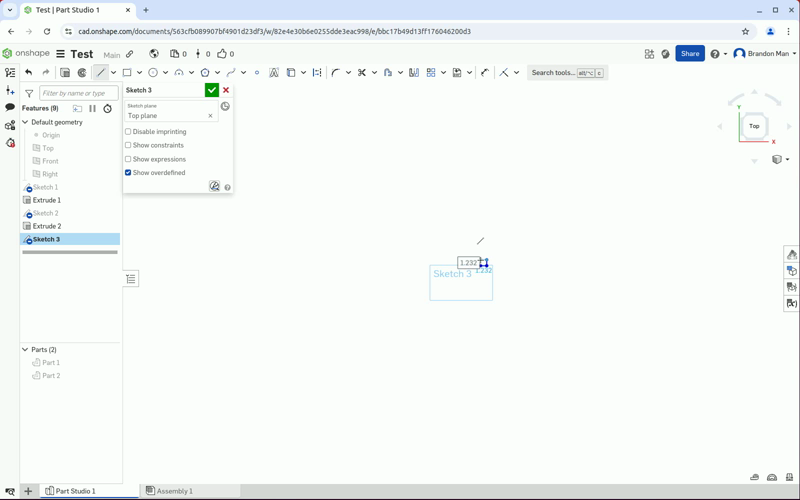
scroll(6)
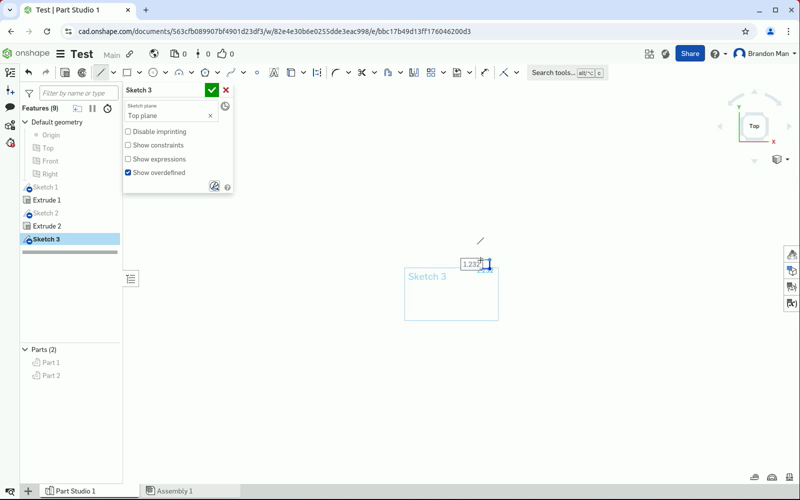
scroll(6)
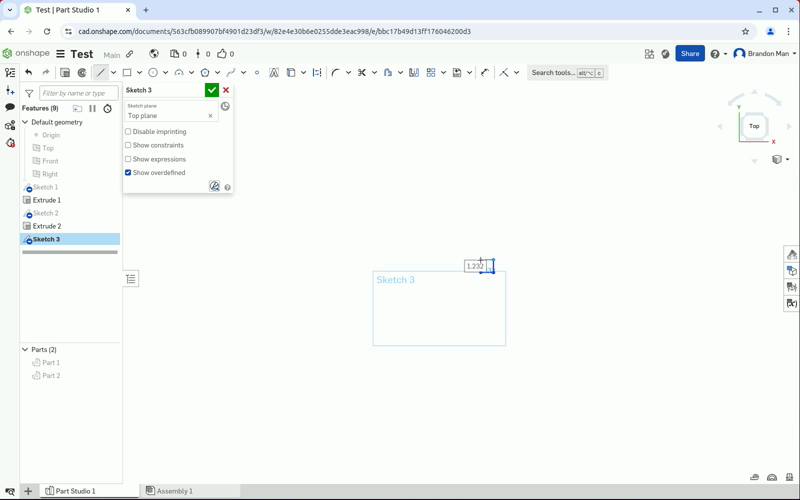
scroll(6)
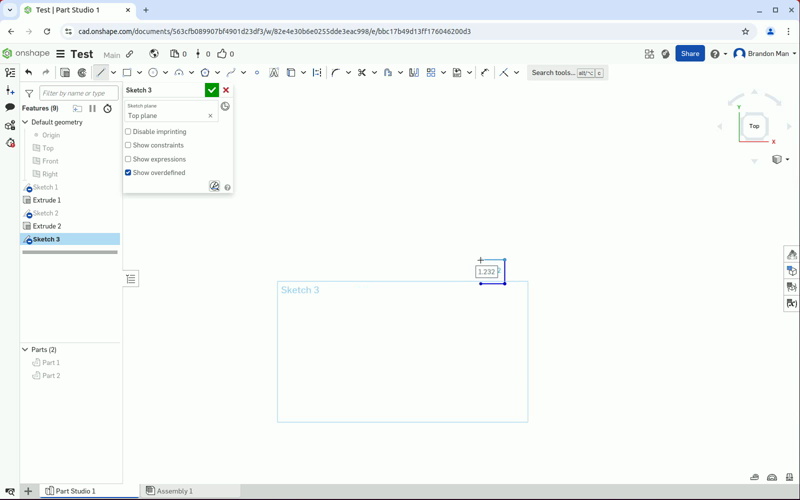
scroll(6)
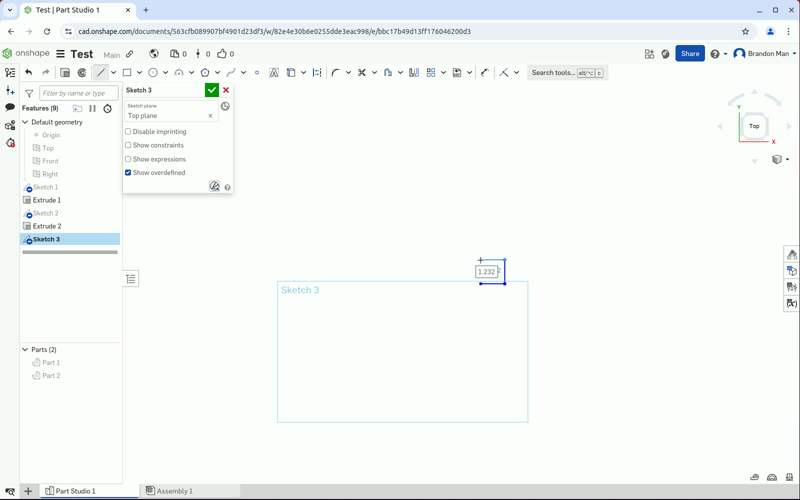
scroll(6)
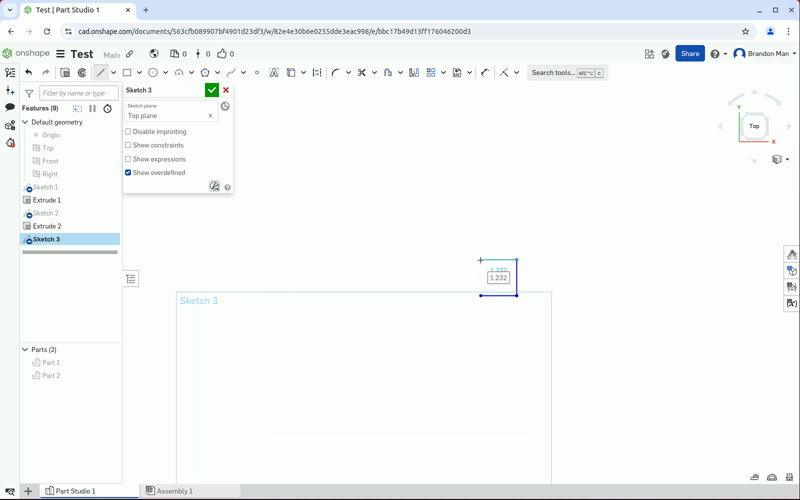
scroll(6)
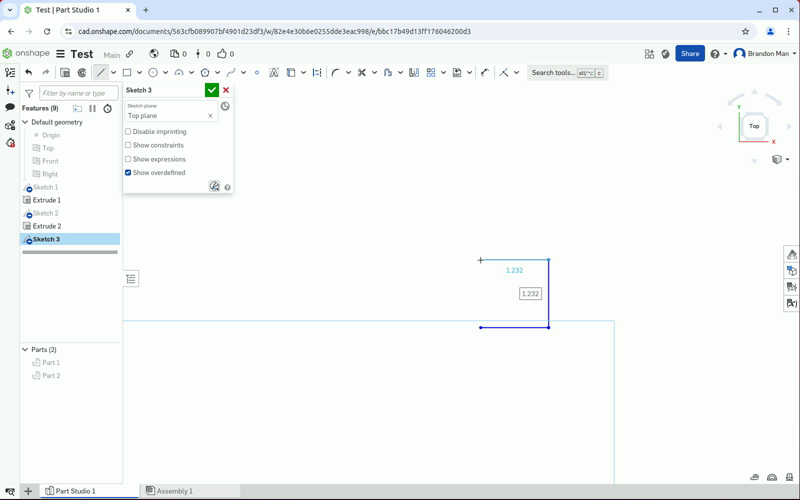
click(480, 259)
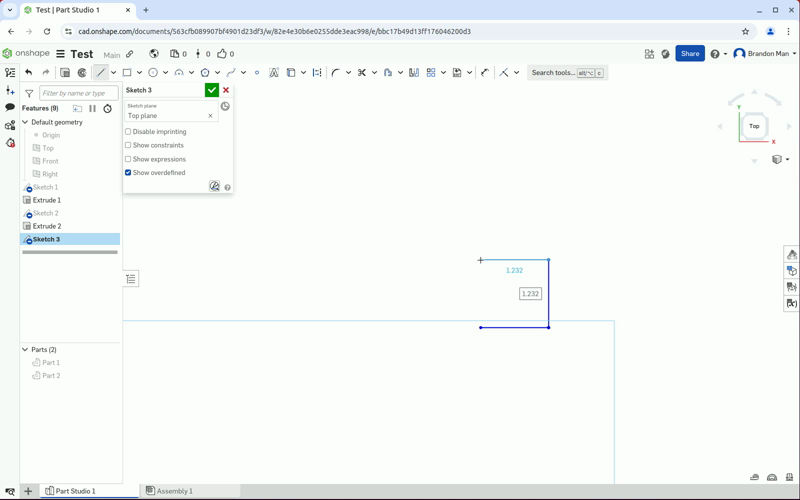
scroll(-6)
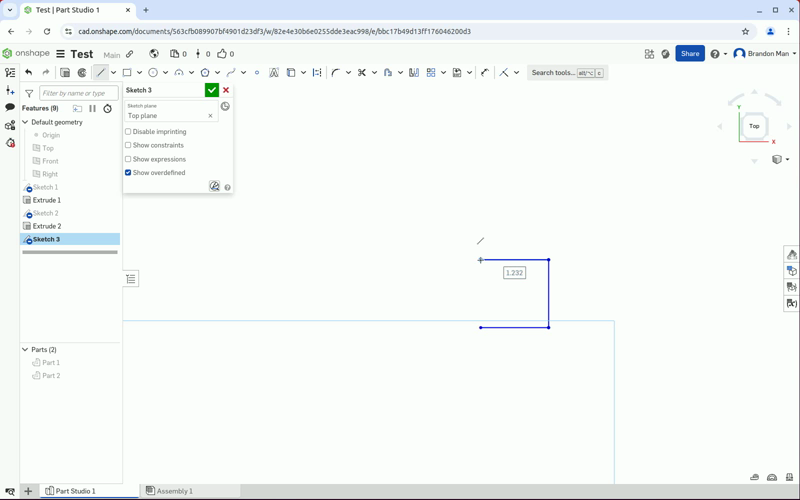
scroll(-6)
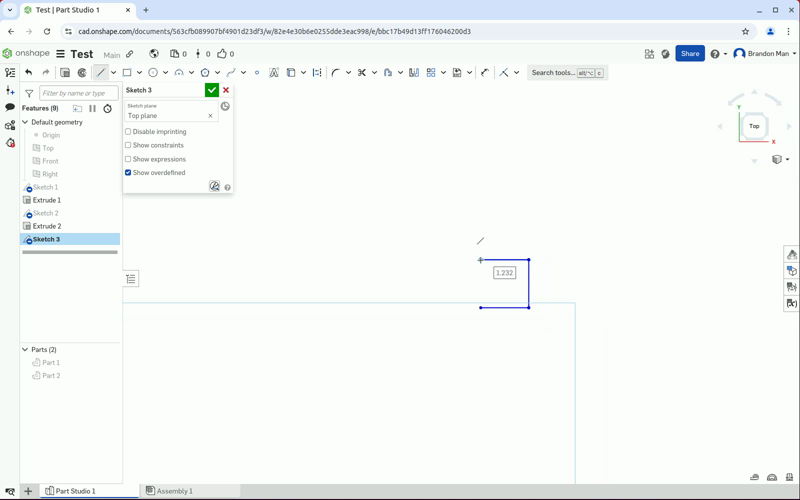
scroll(-6)
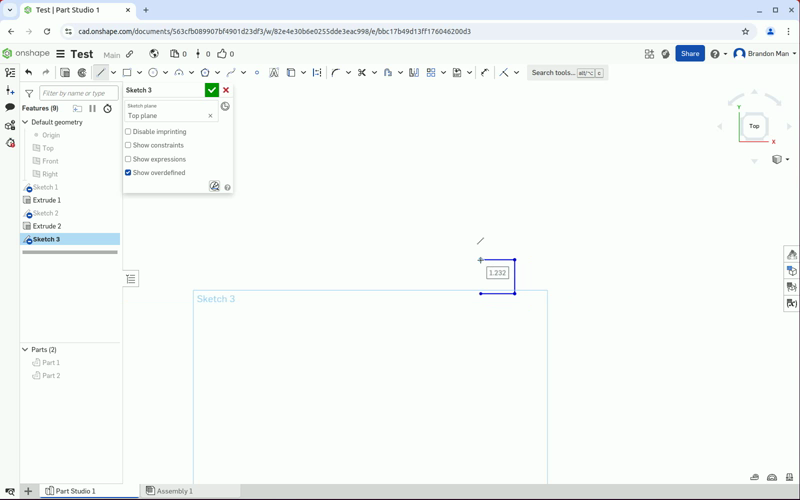
scroll(-6)
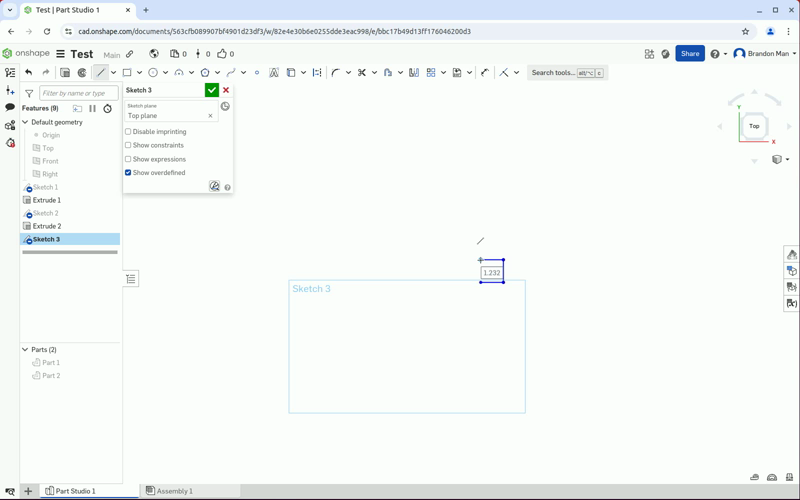
scroll(-6)
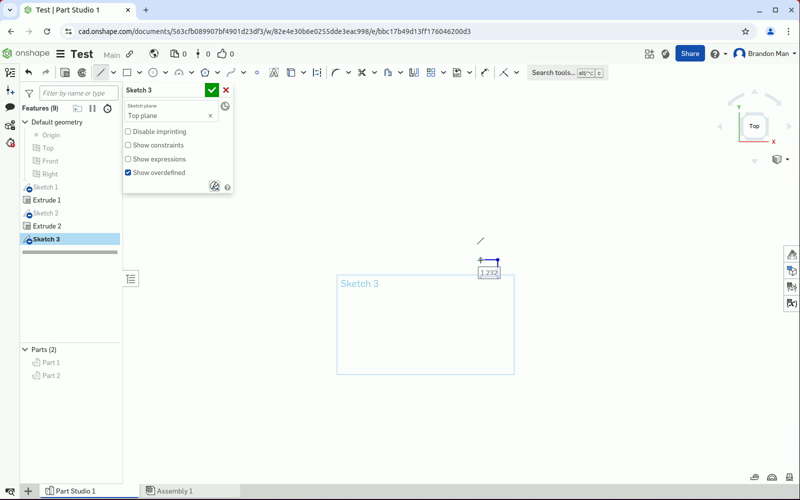
scroll(-6)
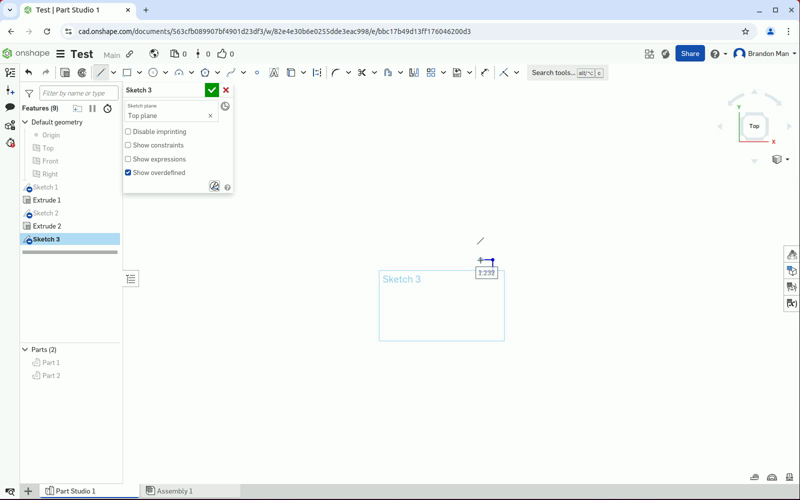
scroll(-6)
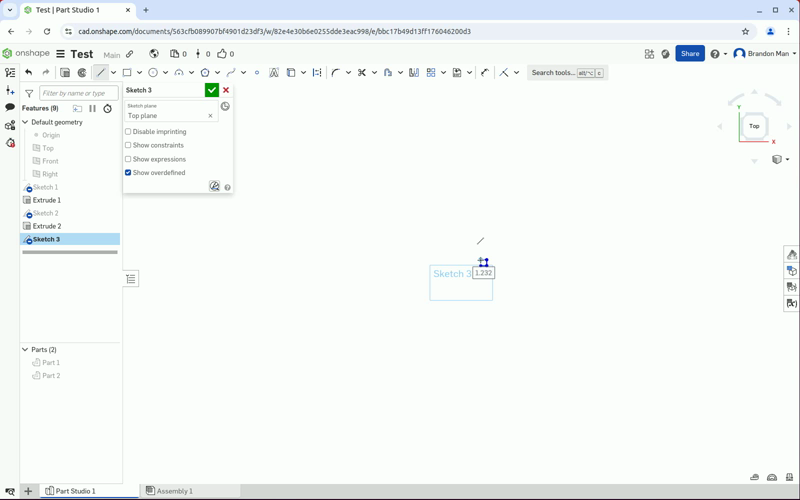
key_up(shift)
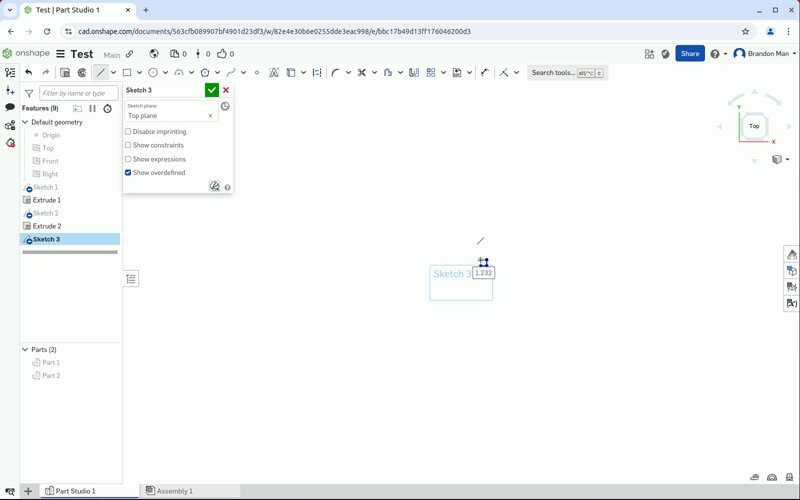
mouse_move(510, 259)
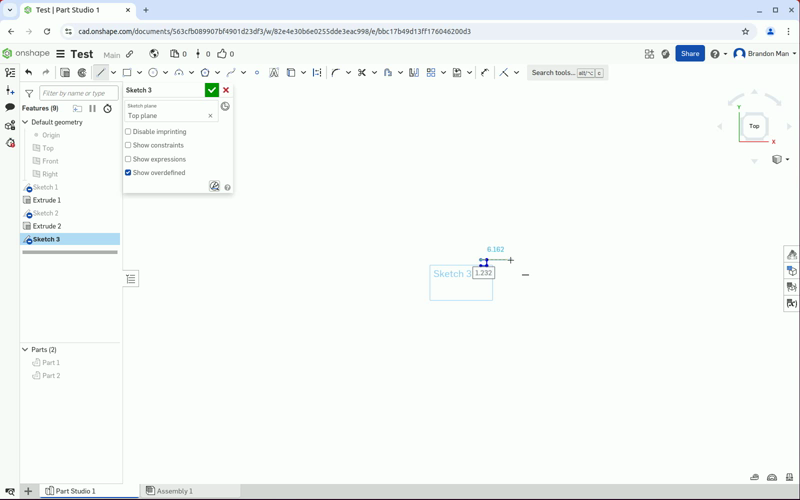
key_down(shift)
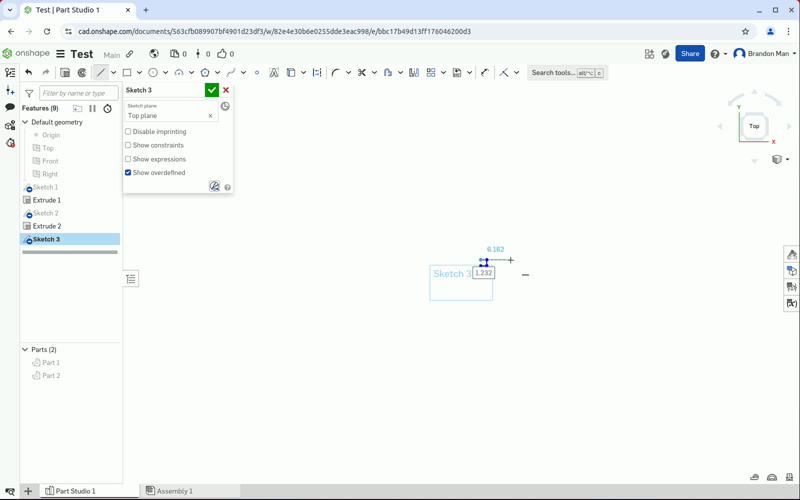
mouse_move(480, 265)
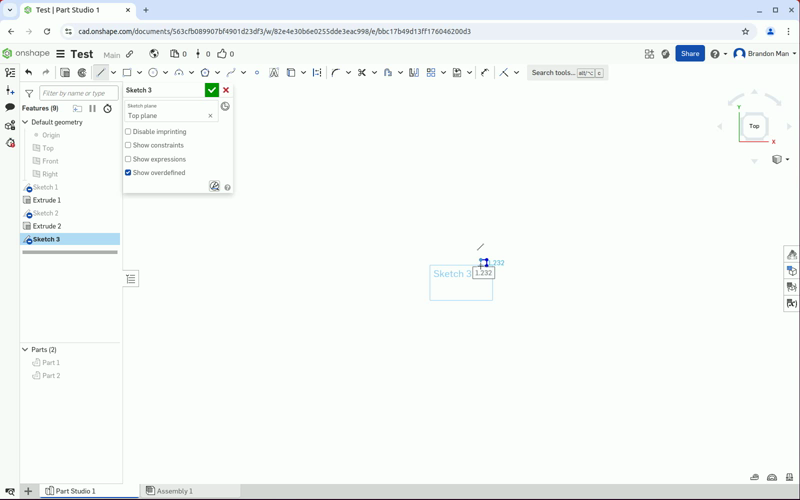
scroll(6)
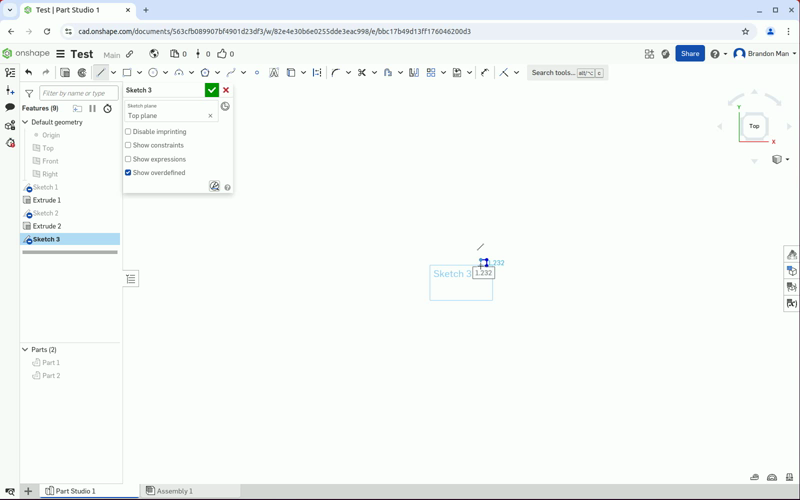
scroll(6)
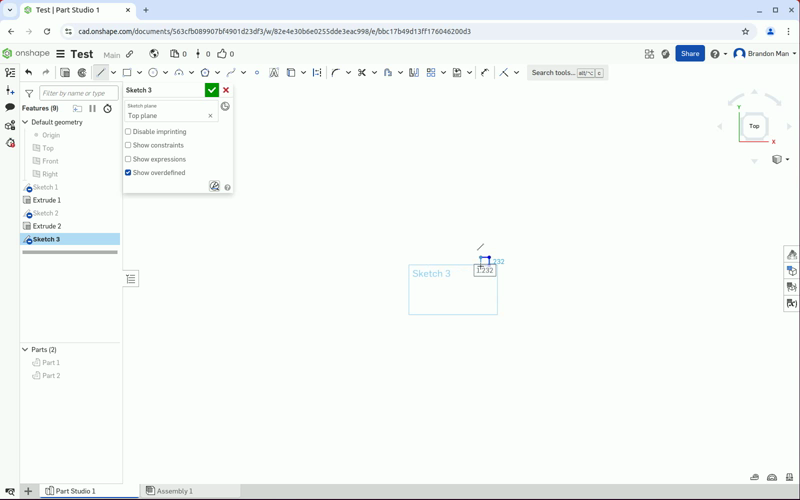
scroll(6)
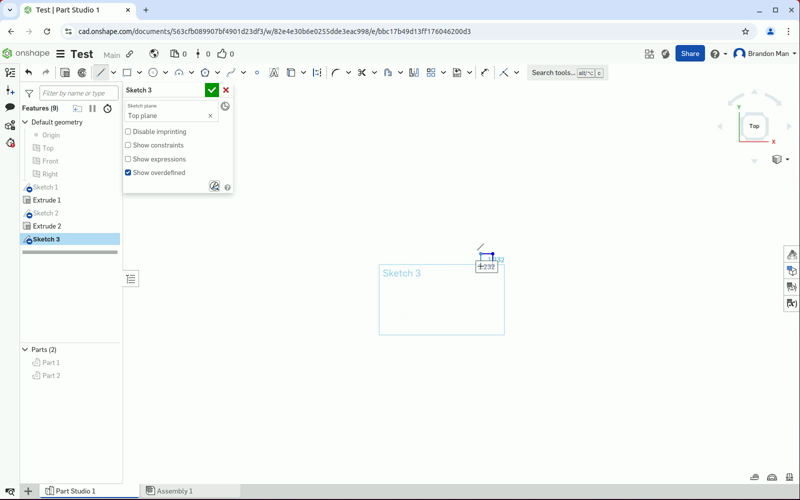
scroll(6)
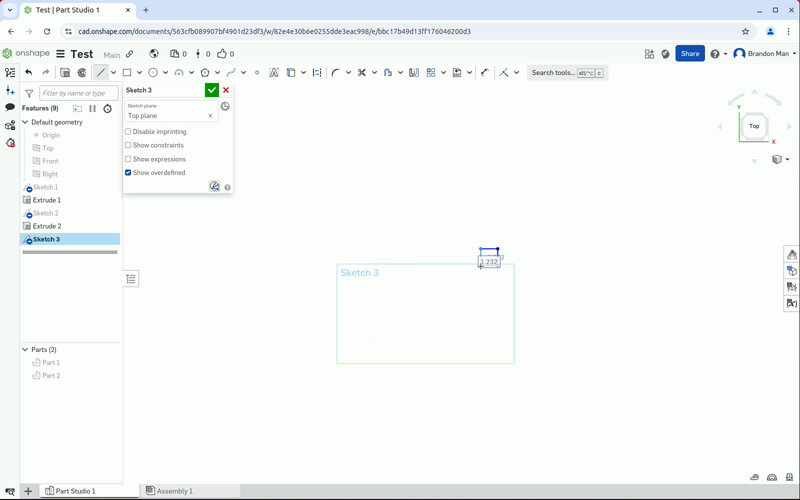
scroll(6)
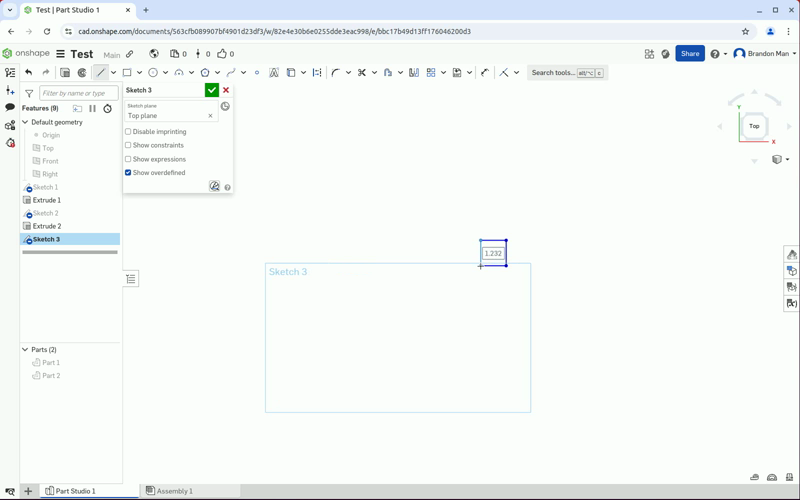
scroll(6)
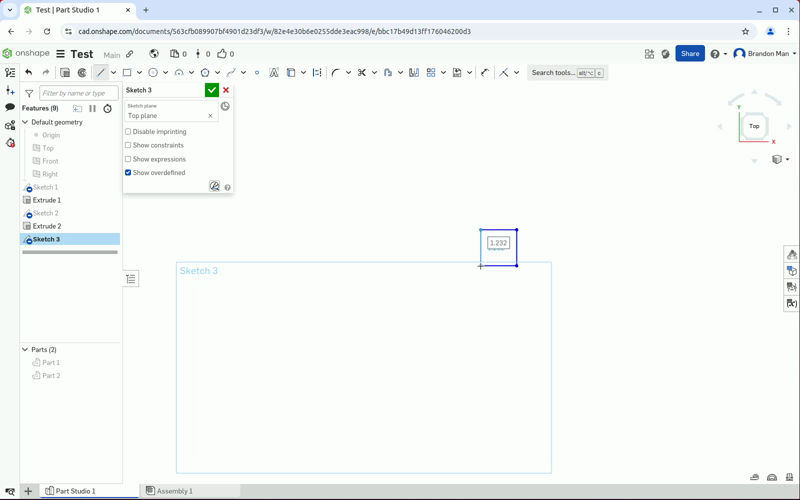
scroll(6)
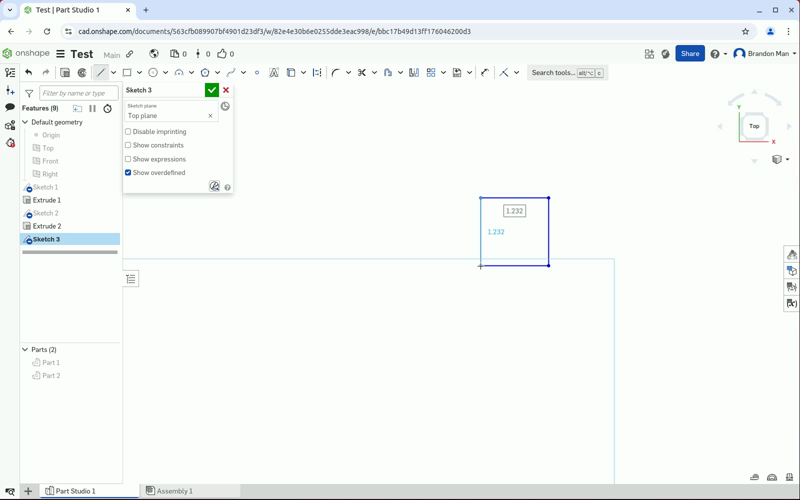
key_up(shift)
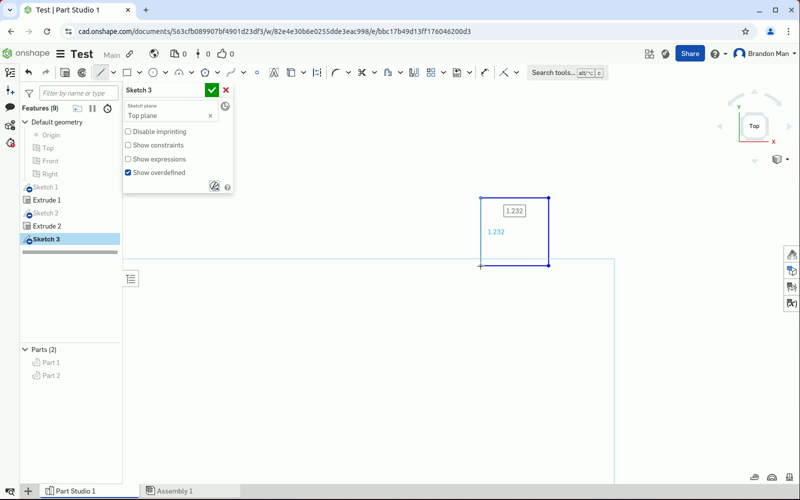
click(480, 265)
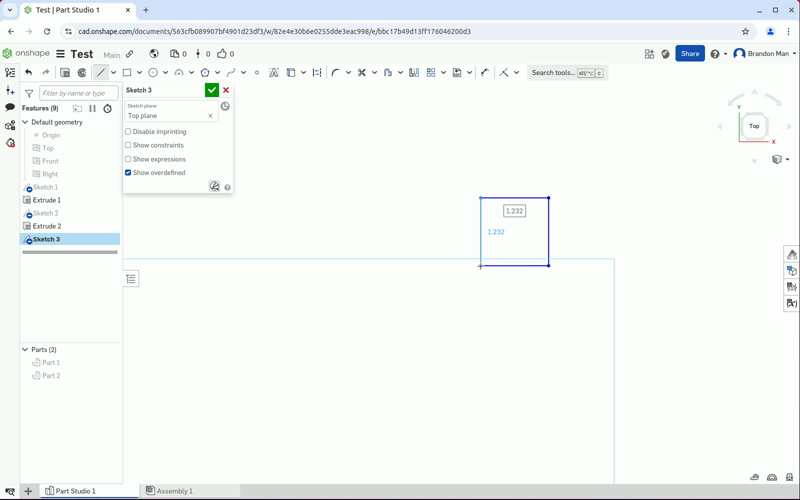
scroll(-6)
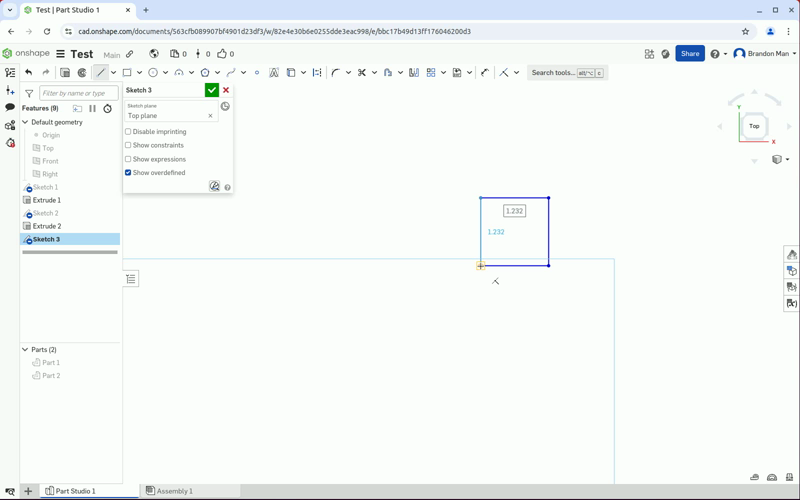
scroll(-6)
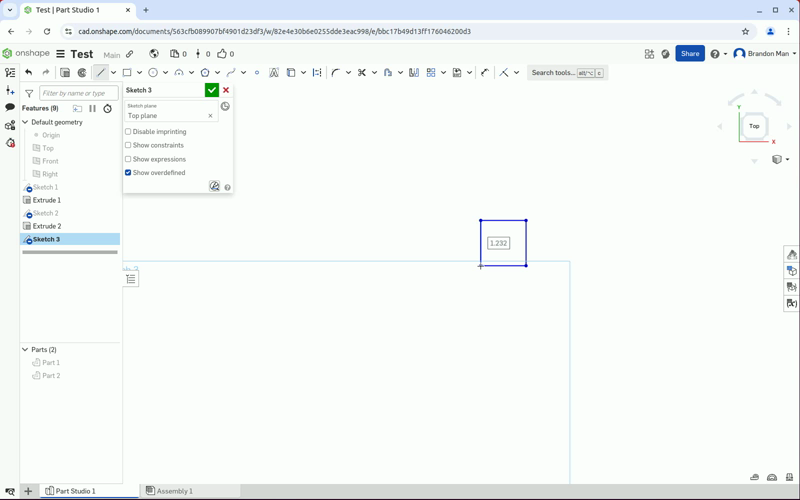
scroll(-6)
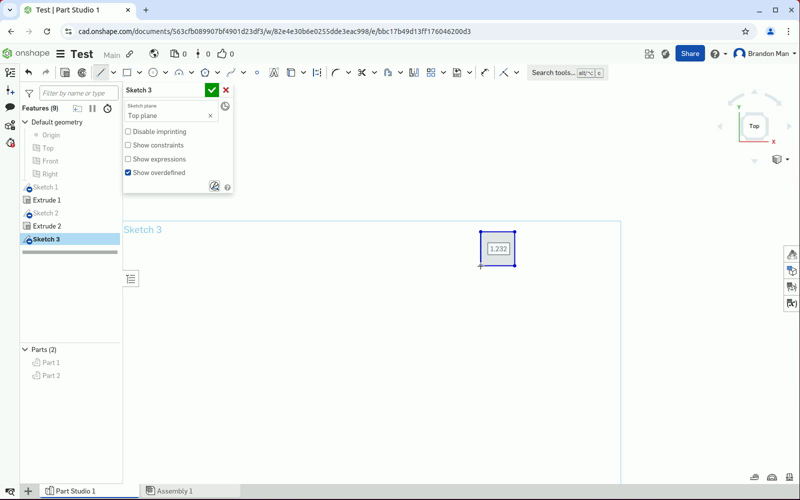
scroll(-6)
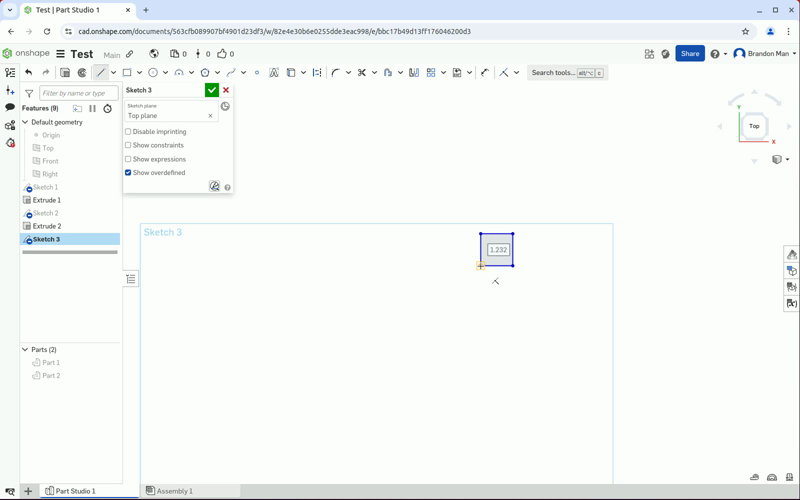
scroll(-6)
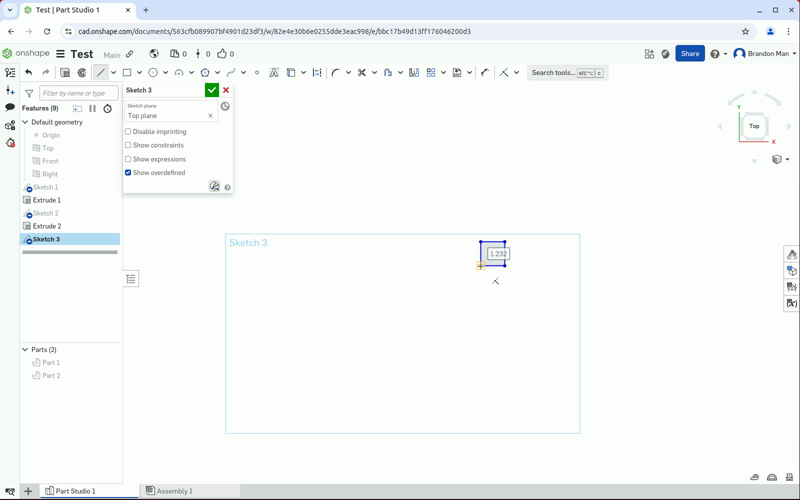
scroll(-6)
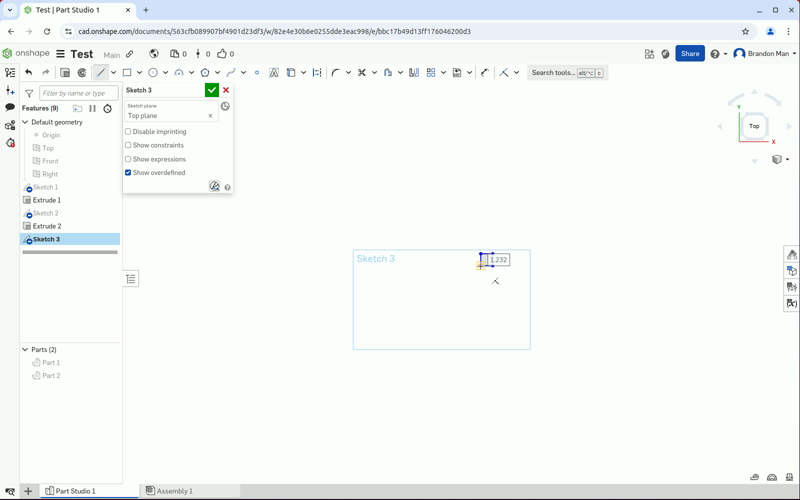
scroll(-6)
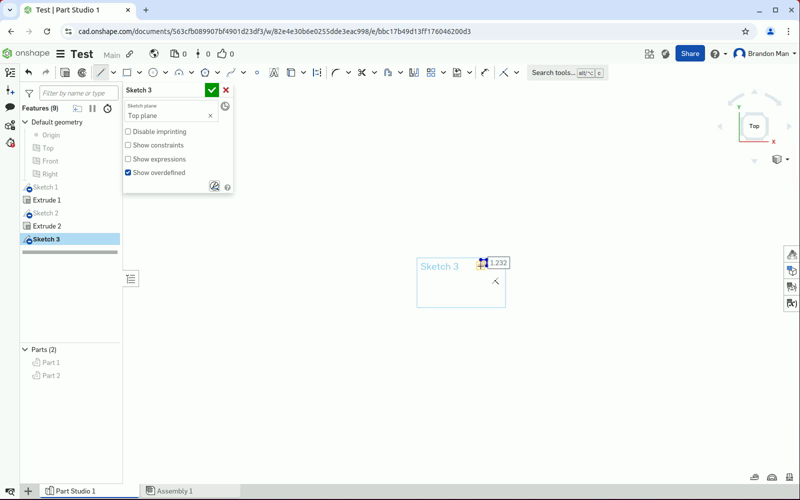
key(esc)
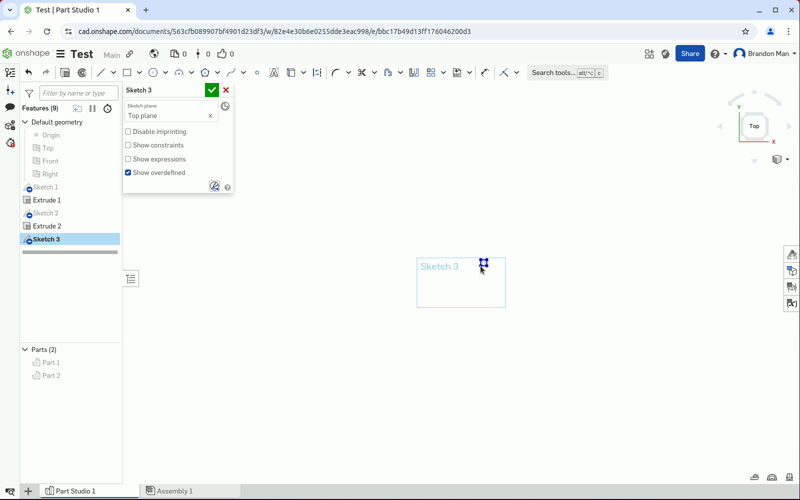
mouse_move(483, 259)
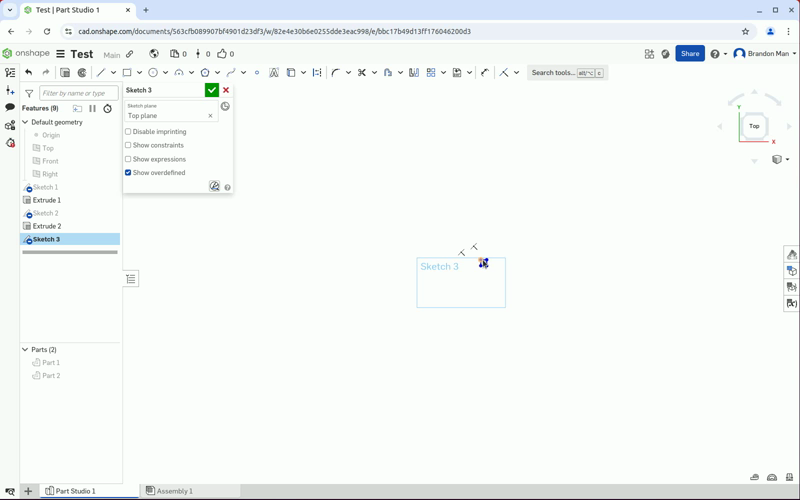
scroll(6)
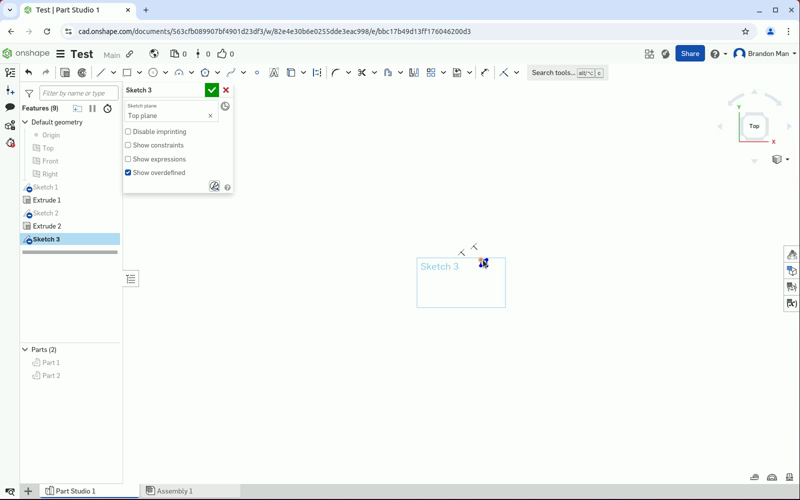
scroll(6)
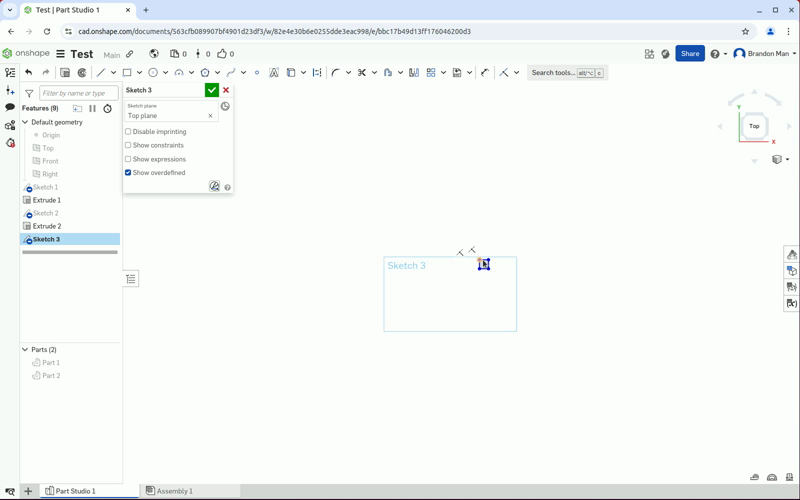
scroll(6)
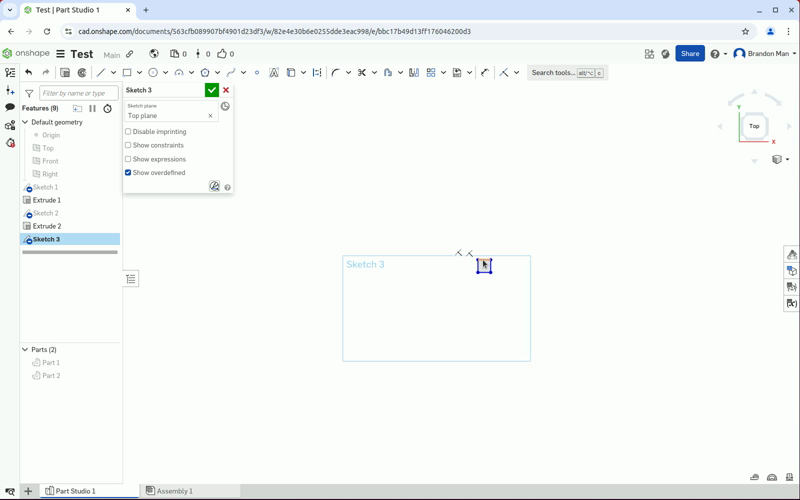
scroll(6)
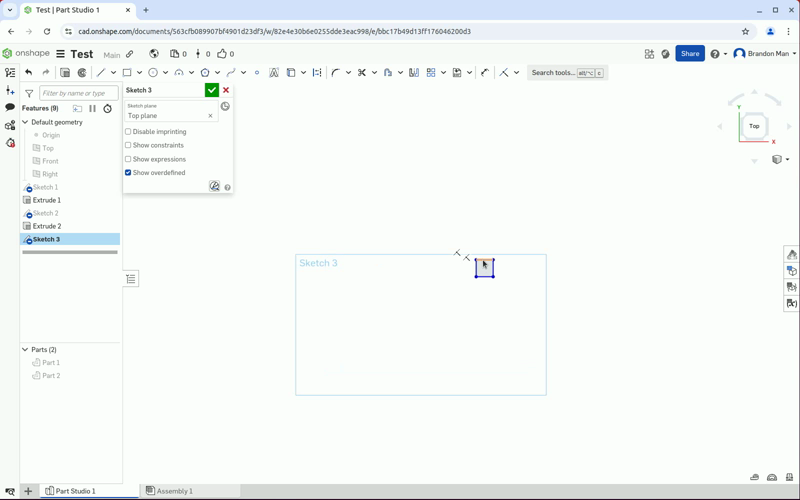
scroll(6)
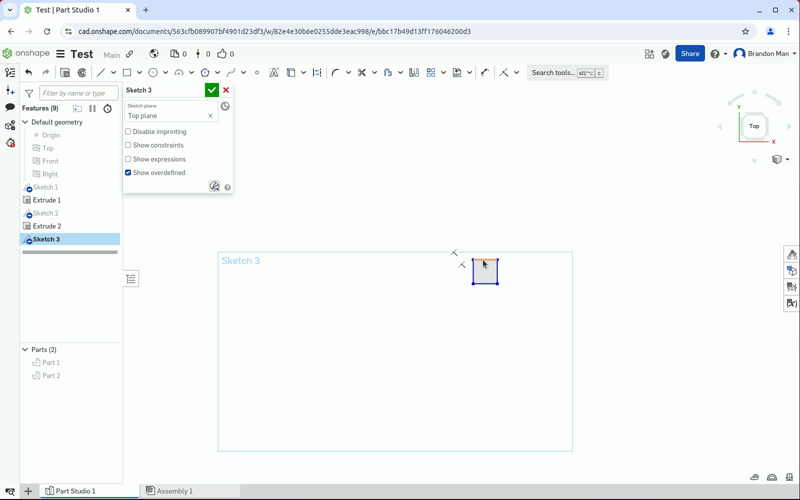
scroll(6)
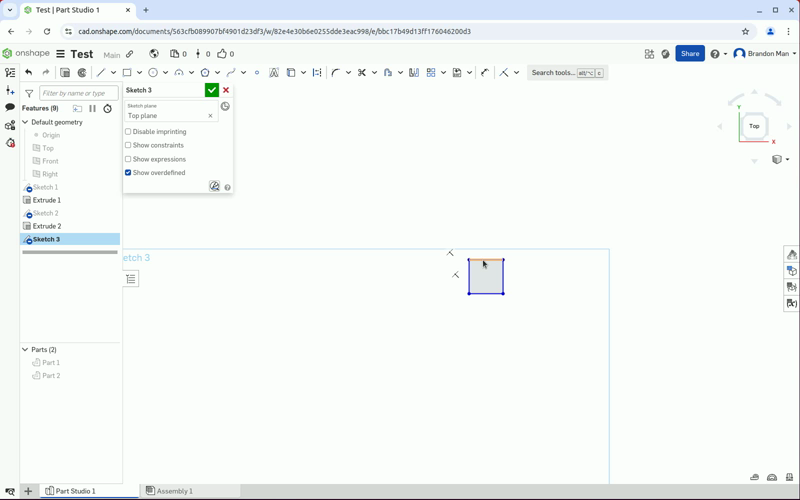
scroll(6)
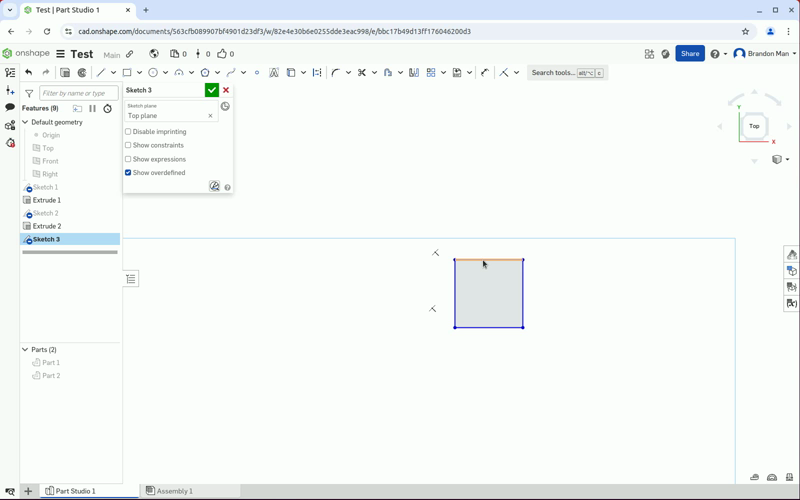
click(483, 259)
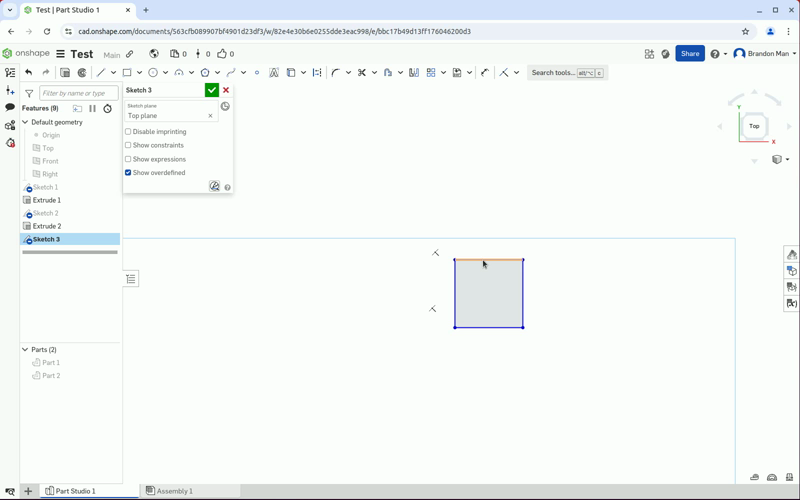
scroll(-6)
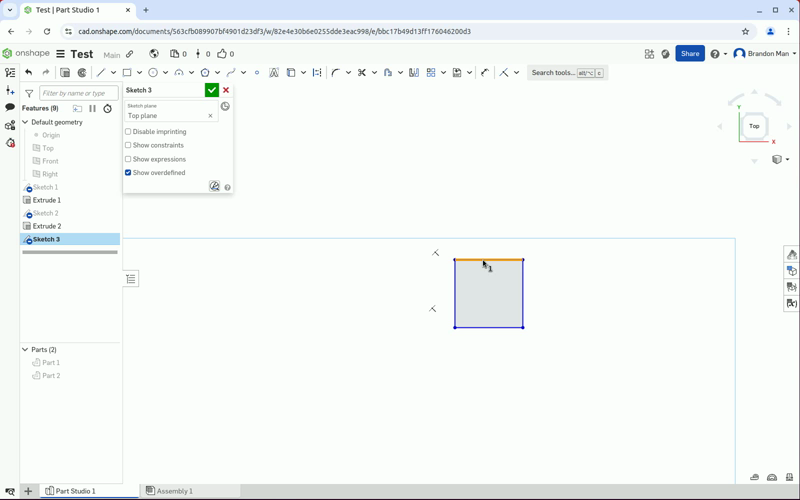
scroll(-6)
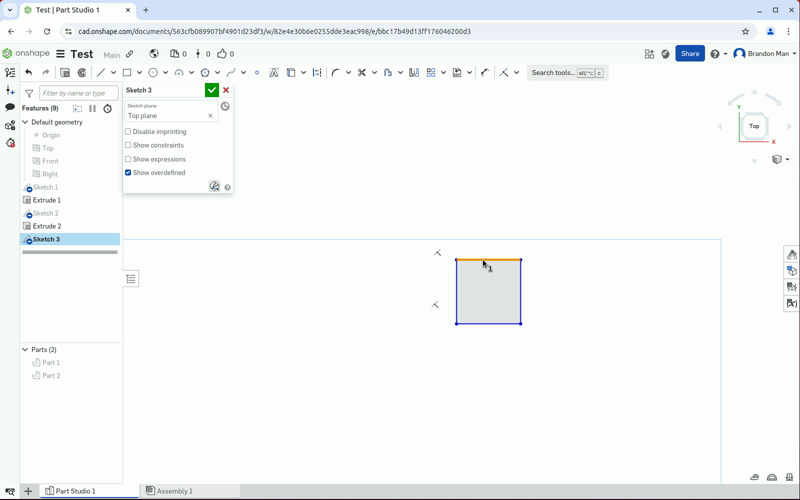
scroll(-6)
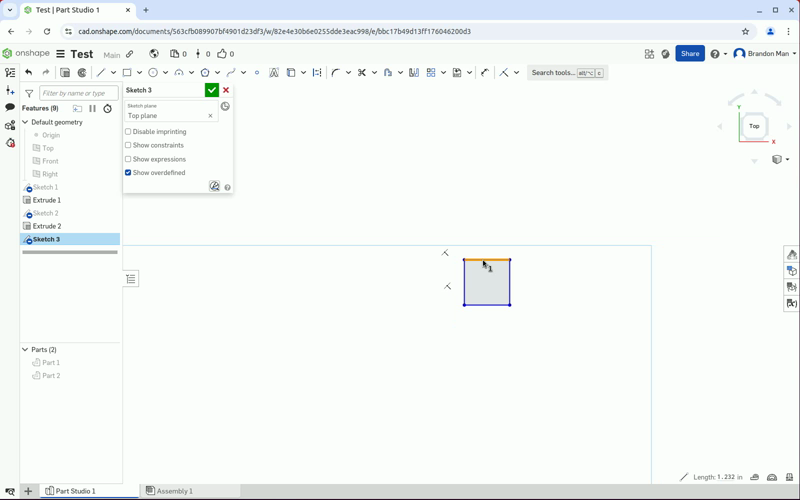
scroll(-6)
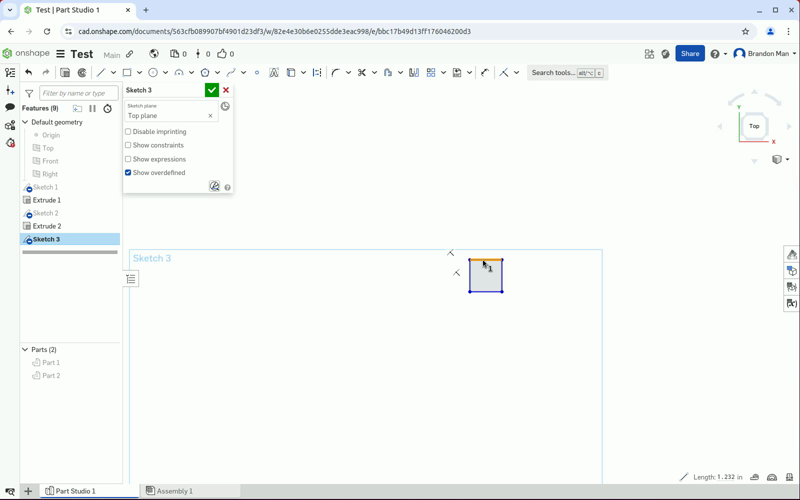
scroll(-6)
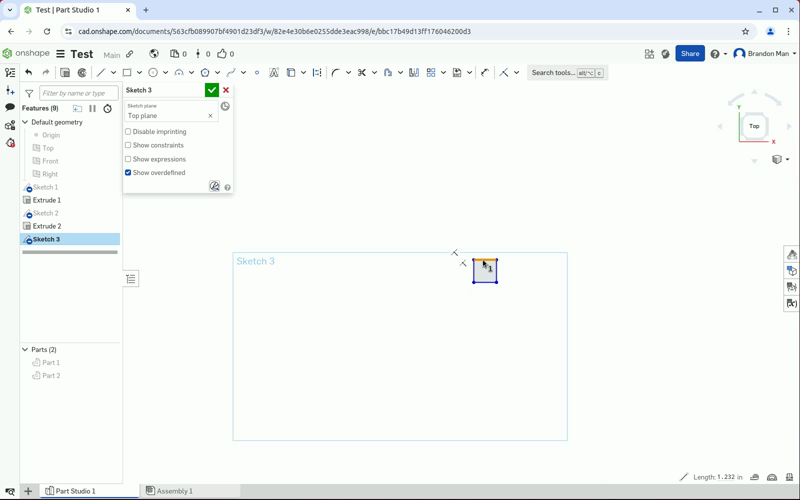
scroll(-6)
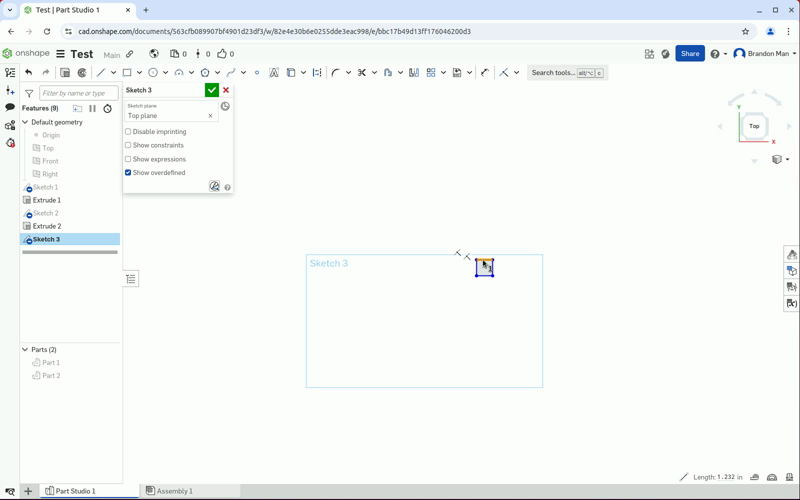
scroll(-6)
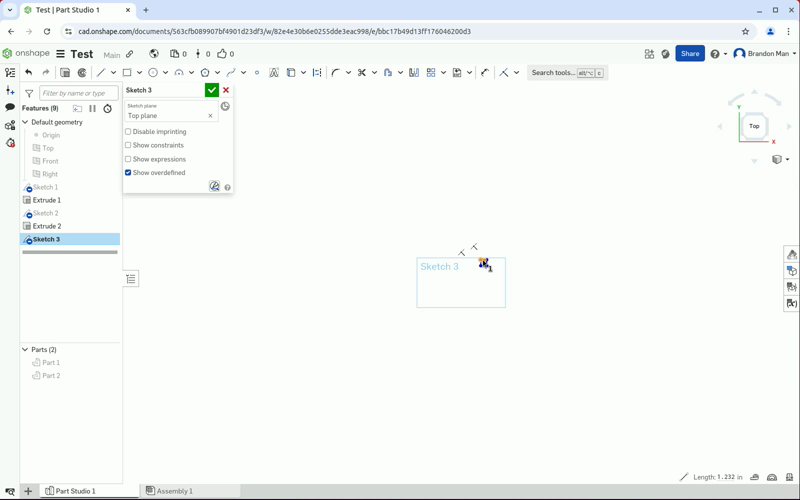
mouse_move(73, 352)
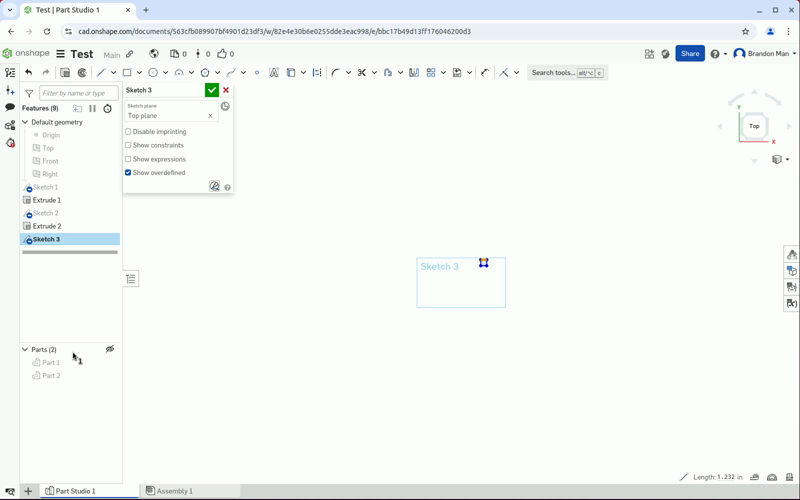
key(shift+y)
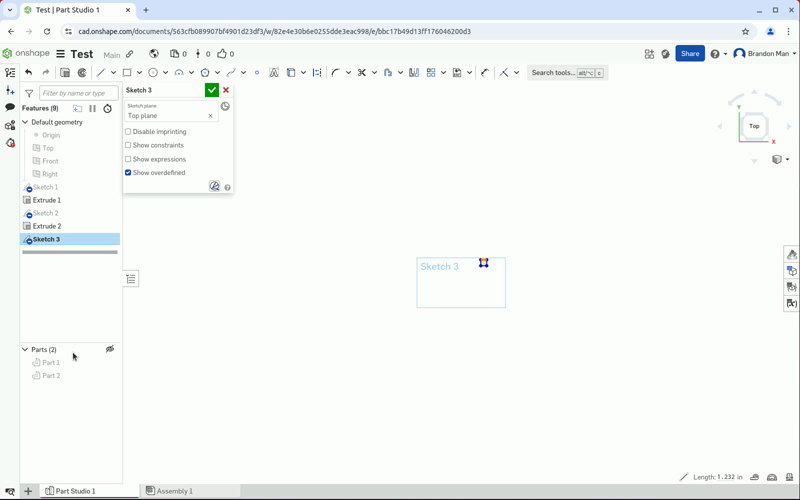
key(shift+e)
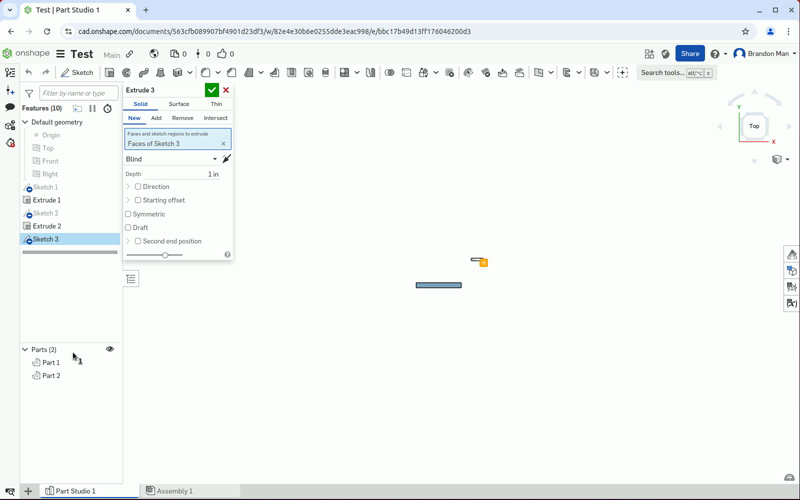
mouse_move(143, 106)
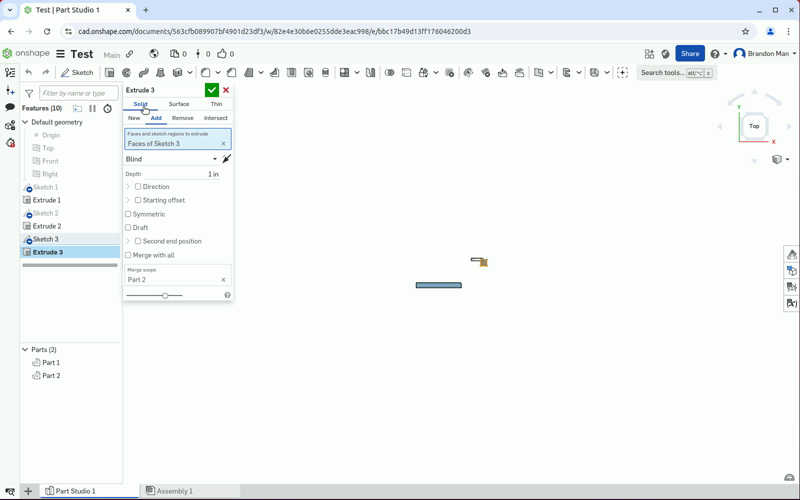
click(143, 106)
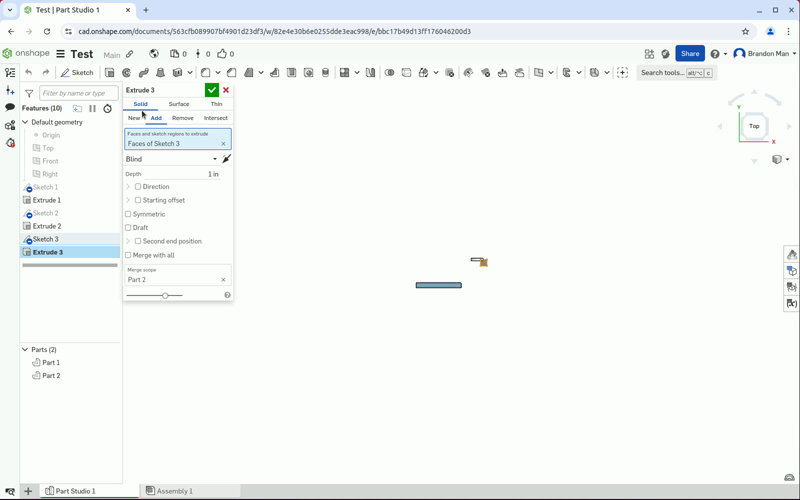
mouse_move(137, 120)
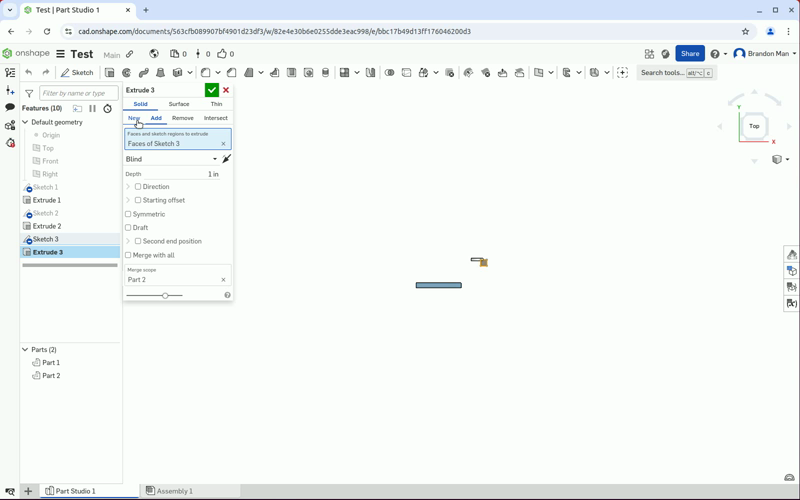
click(137, 120)
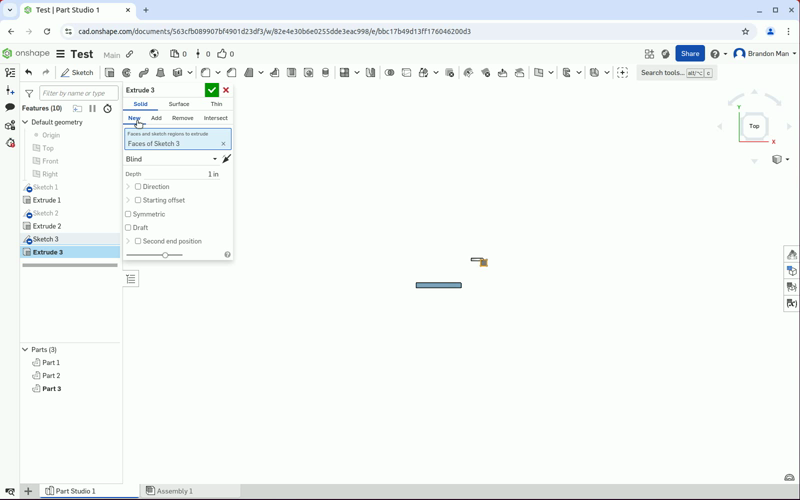
key(tab, 4)
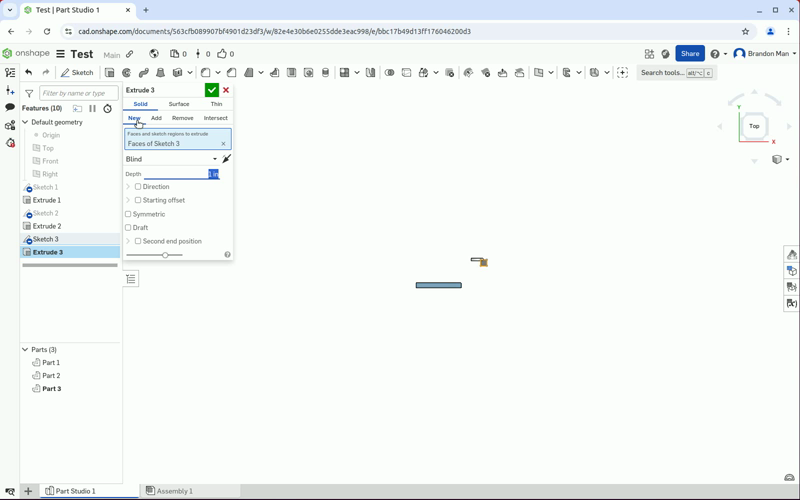
text(23.108)
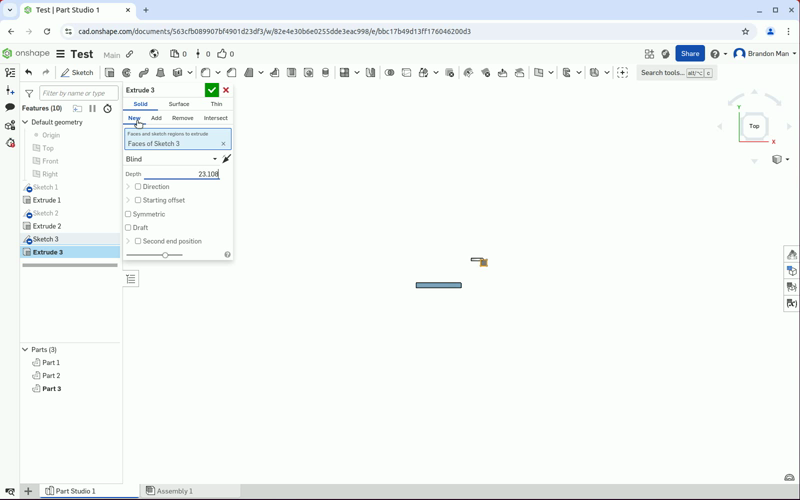
key(enter)
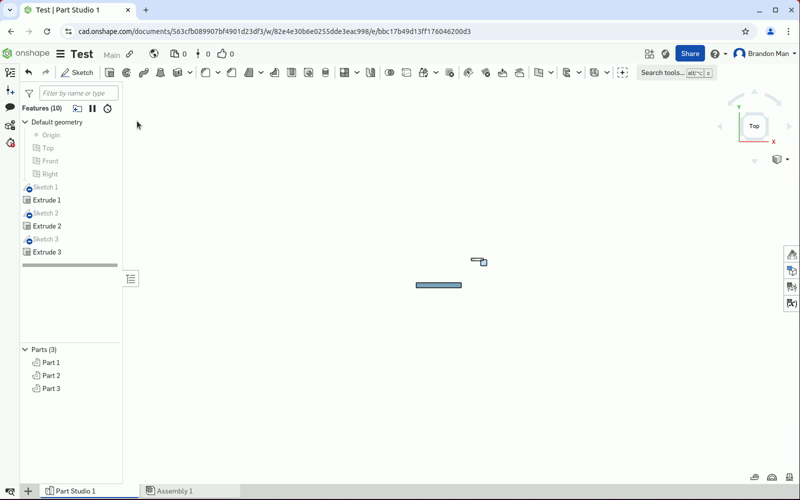
key(shift+h)
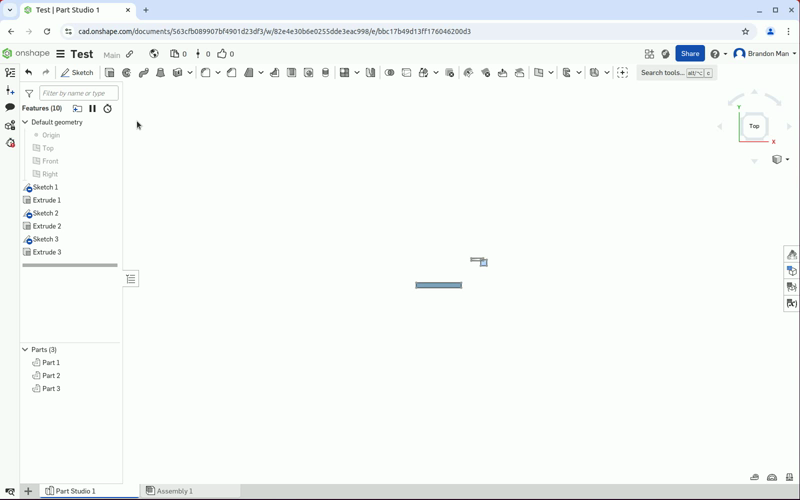
key(shift+h)
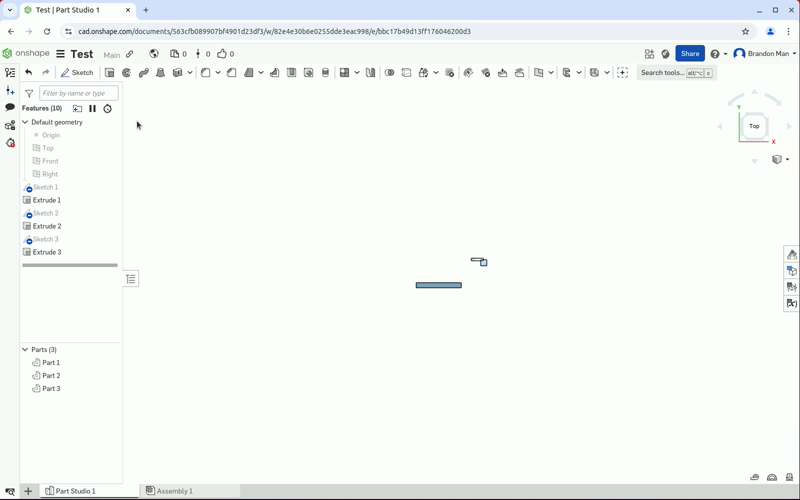
mouse_move(73, 189)
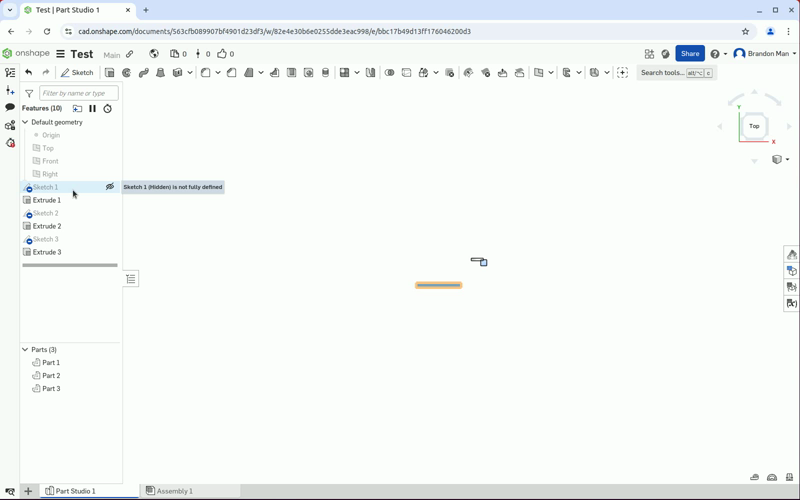
click(73, 189)
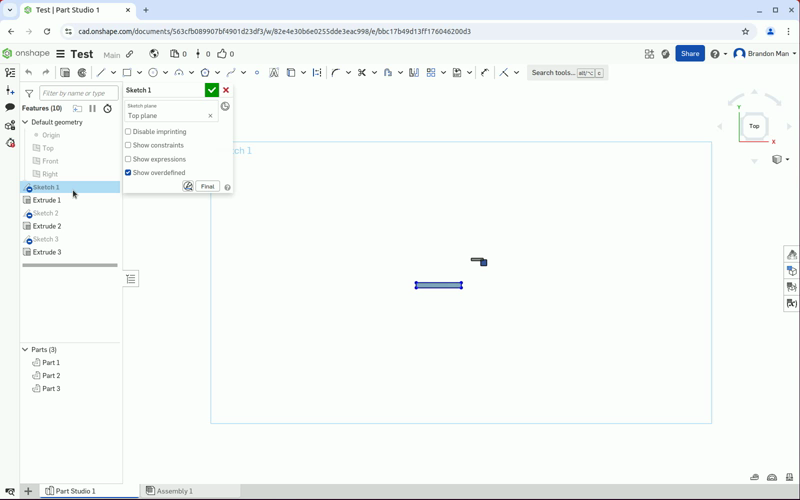
mouse_move(229, 92)
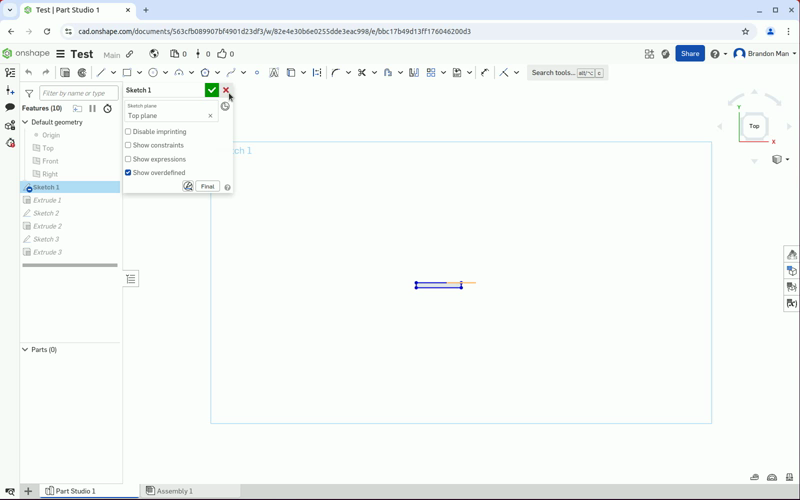
click(229, 92)
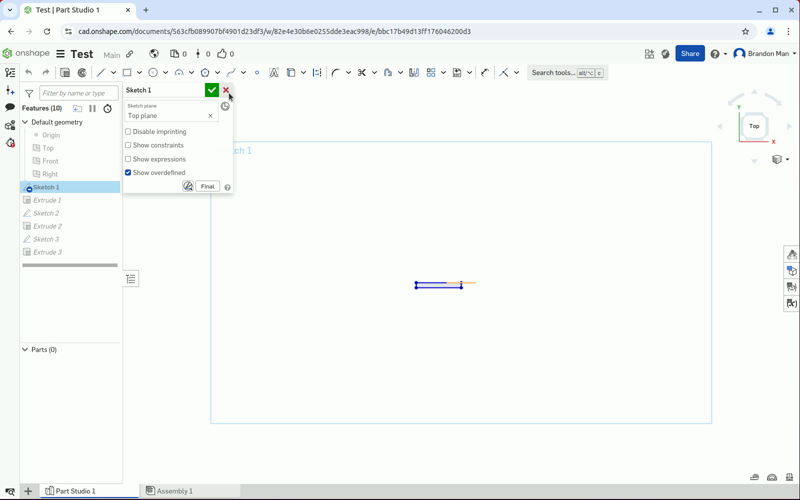
key(shift+s)
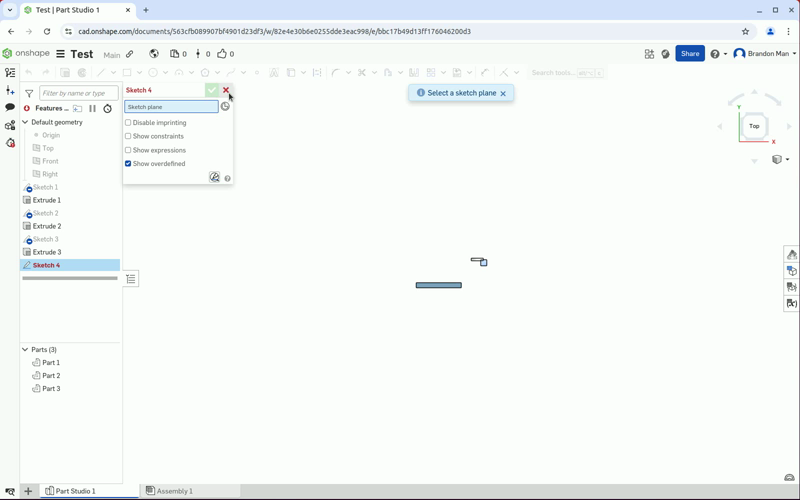
mouse_move(73, 150)
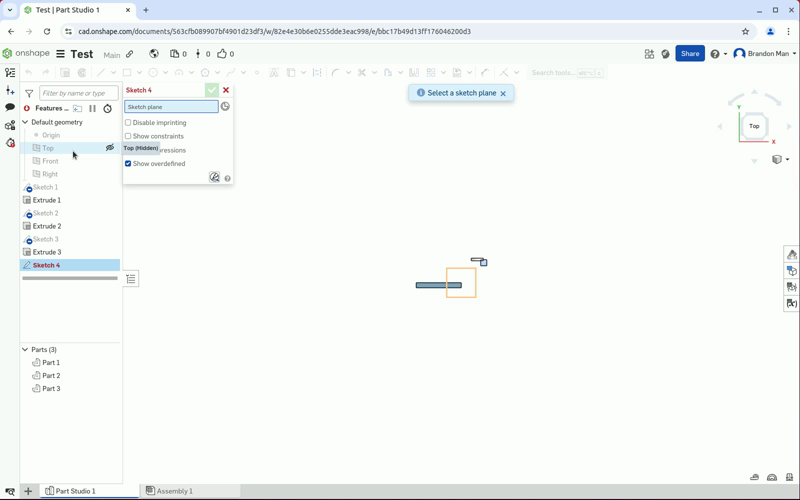
click(73, 150)
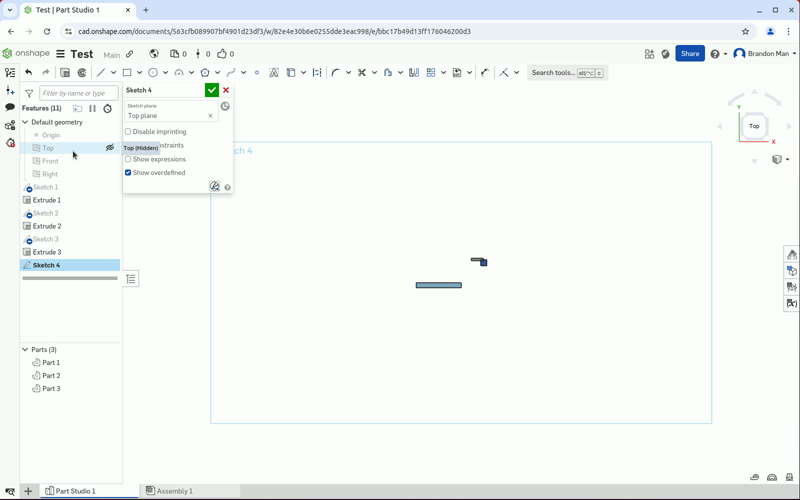
mouse_move(73, 352)
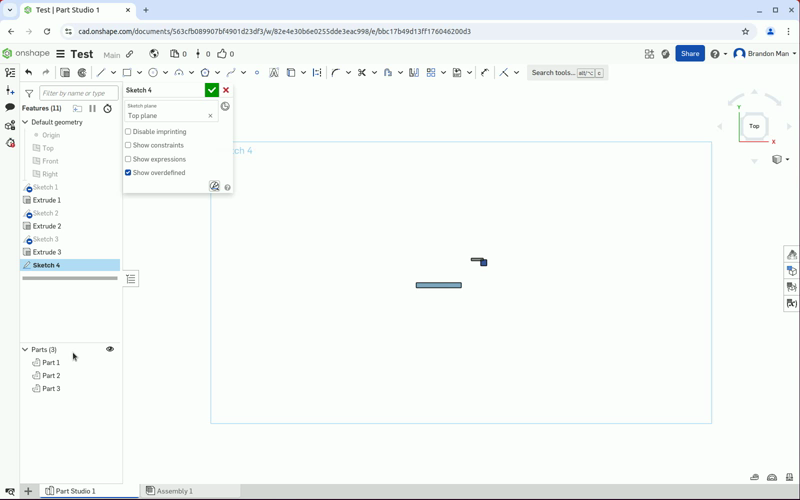
key(y)
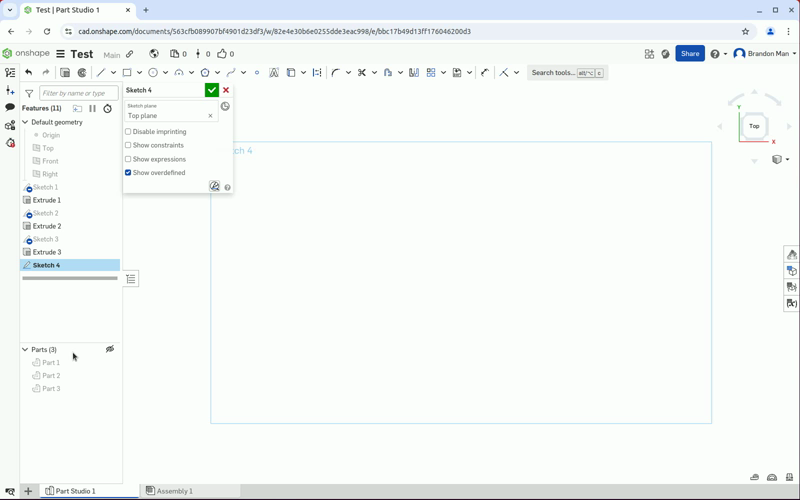
key(l)
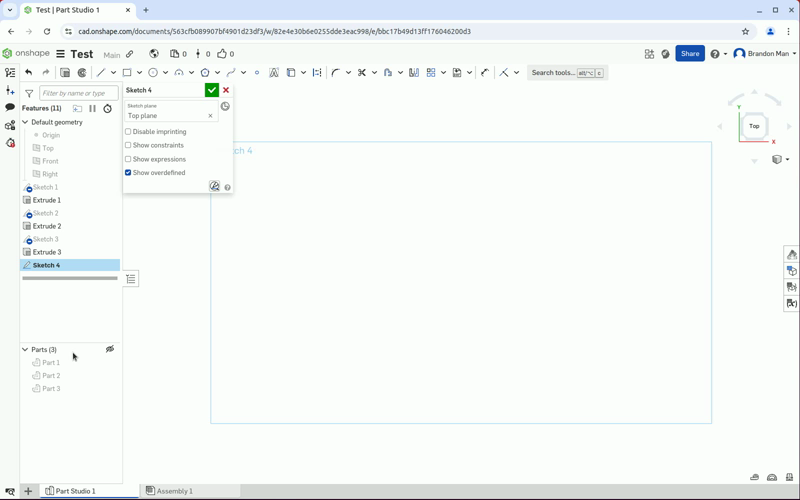
key_down(shift)
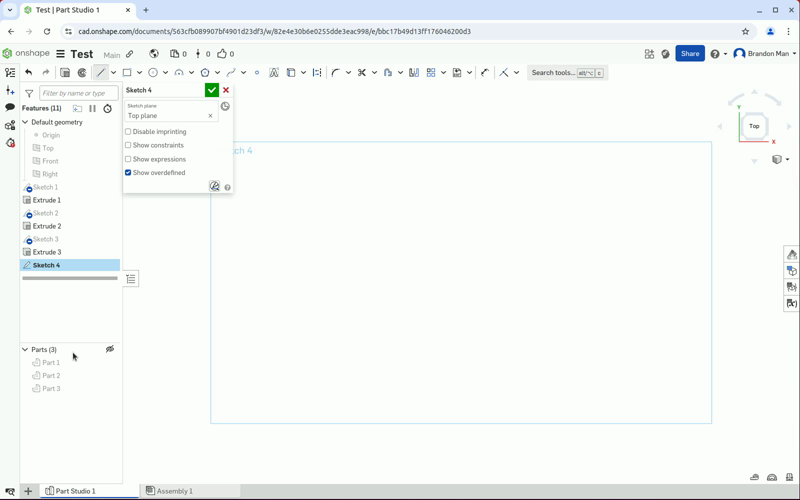
mouse_move(460, 287)
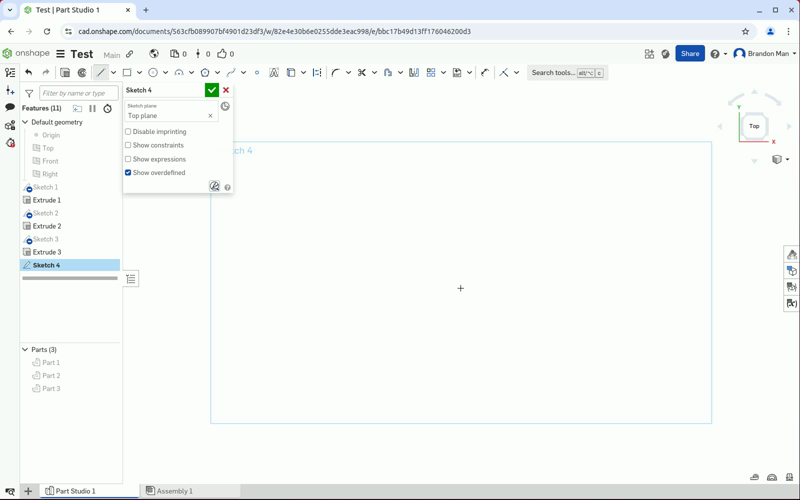
click(460, 287)
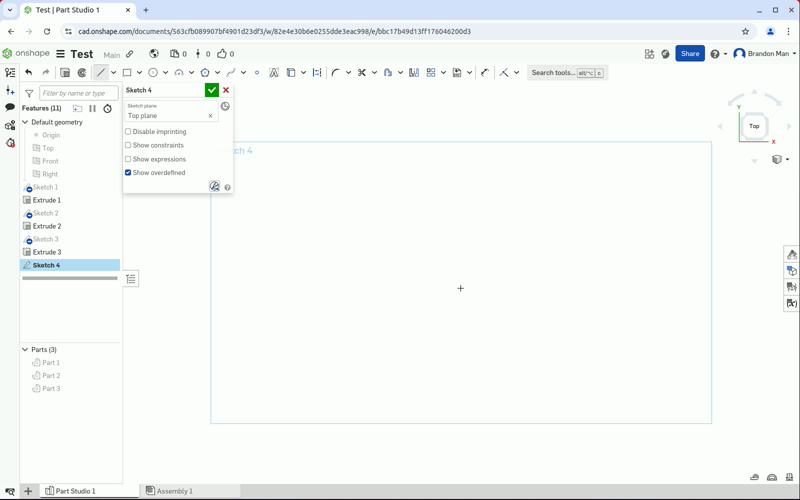
key_up(shift)
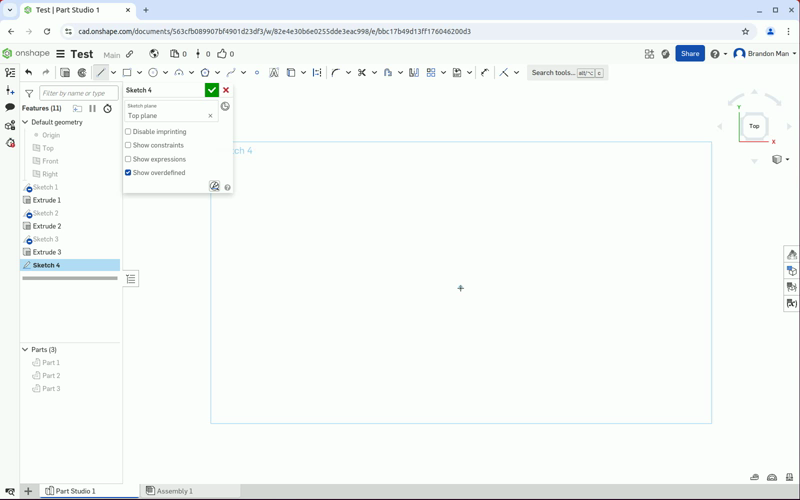
key_down(shift)
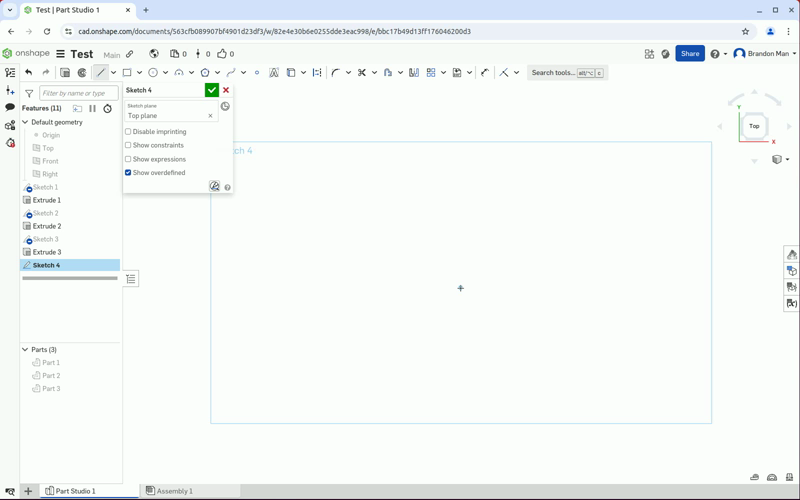
mouse_move(490, 287)
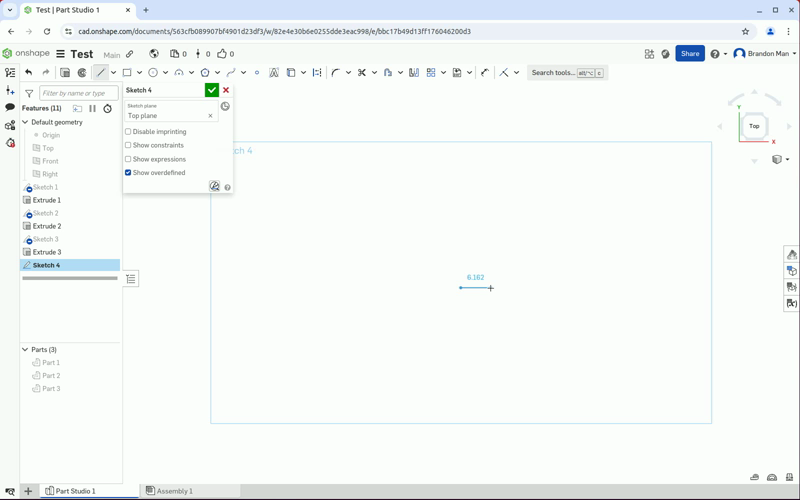
mouse_move(465, 287)
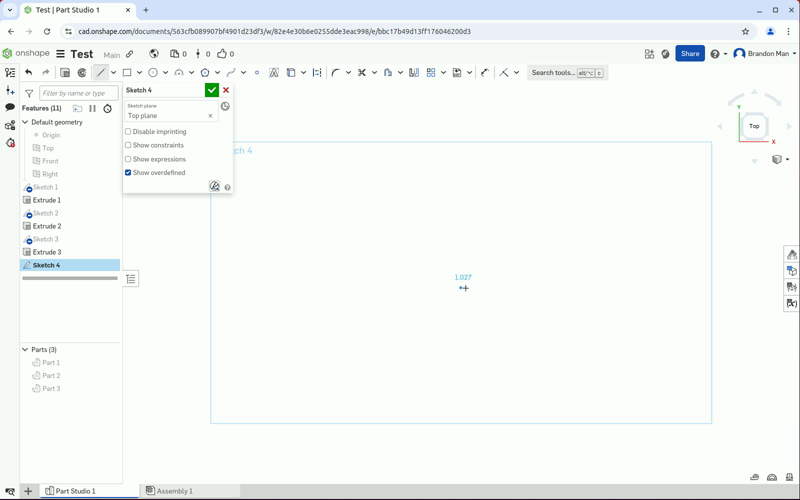
scroll(6)
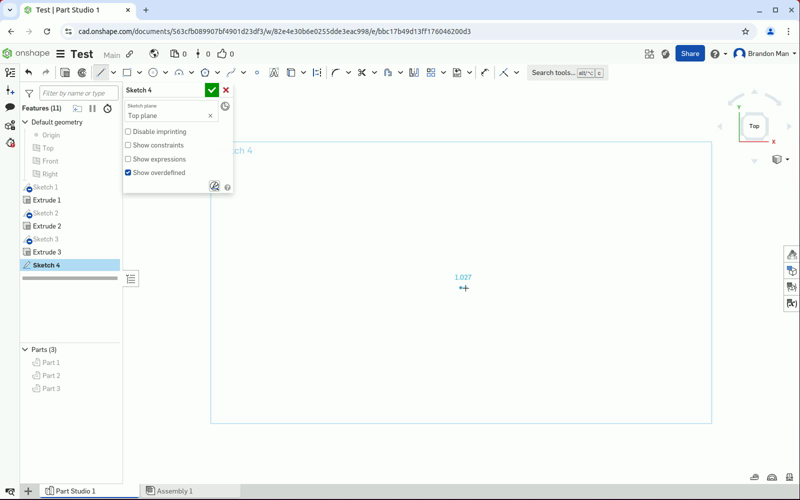
scroll(6)
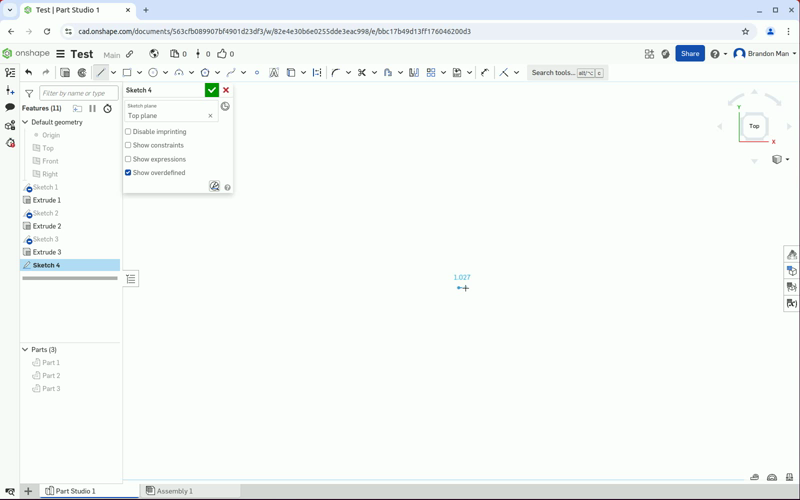
scroll(6)
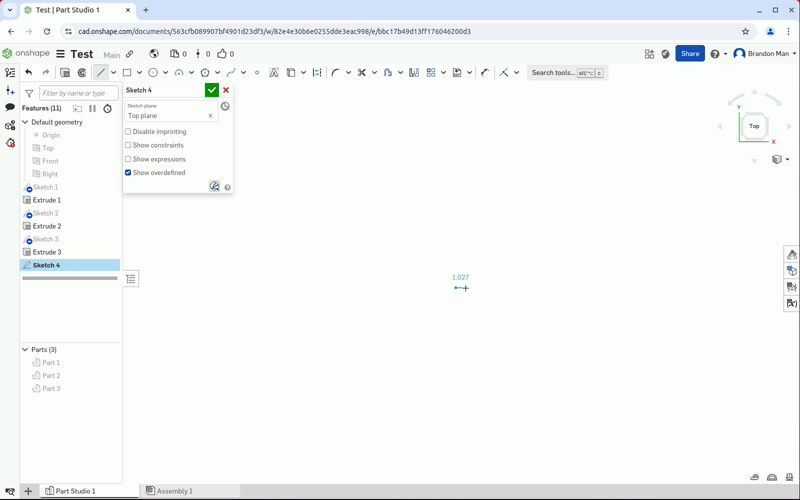
scroll(6)
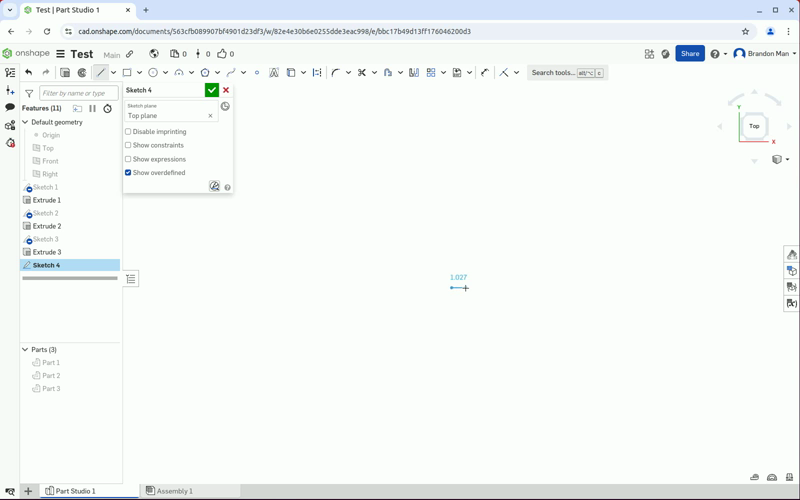
scroll(6)
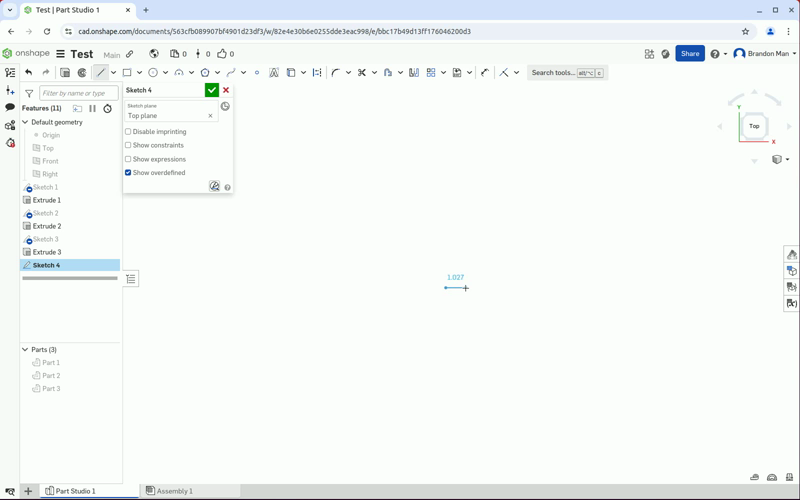
scroll(6)
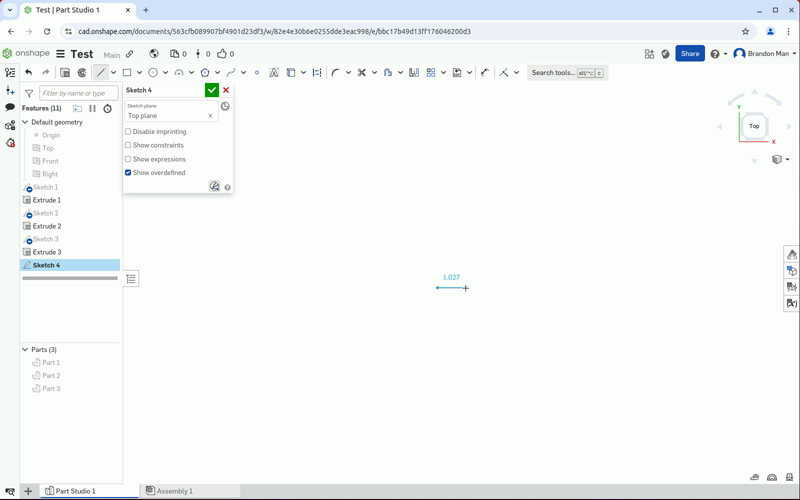
scroll(6)
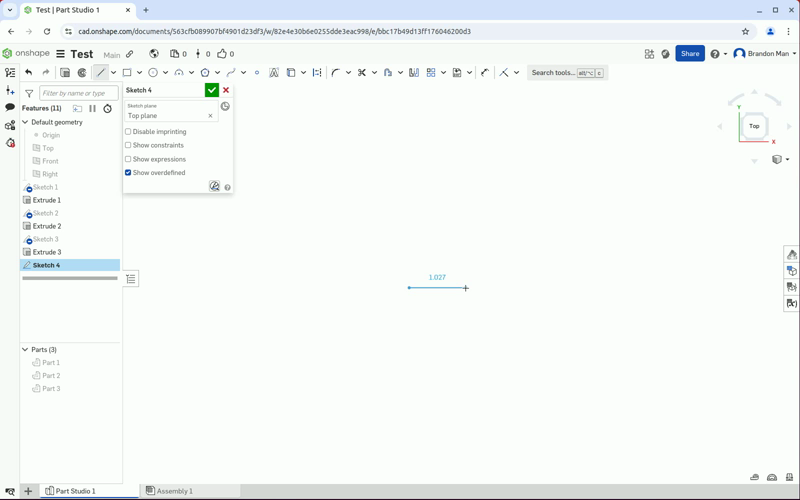
click(465, 287)
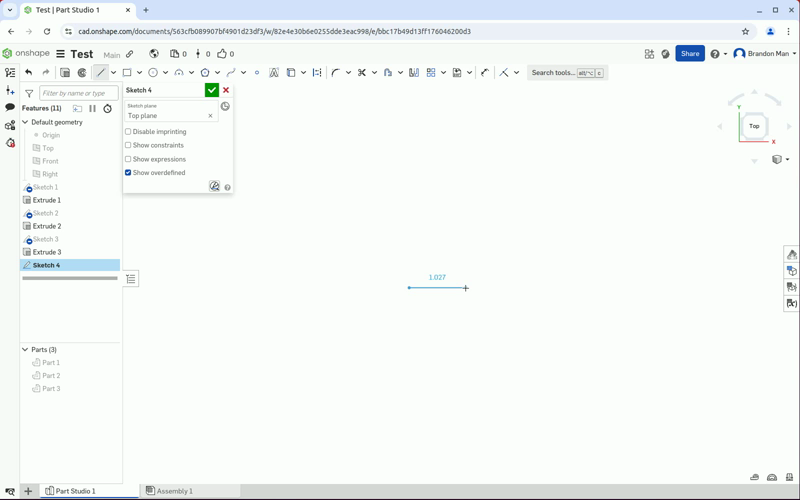
scroll(-6)
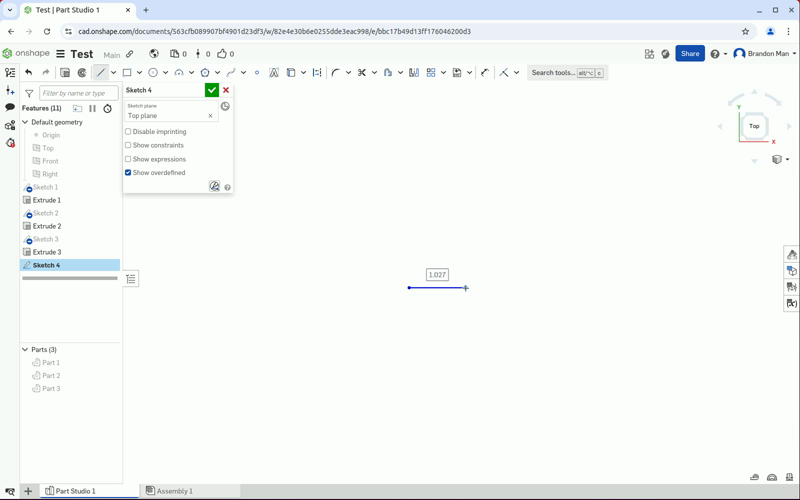
scroll(-6)
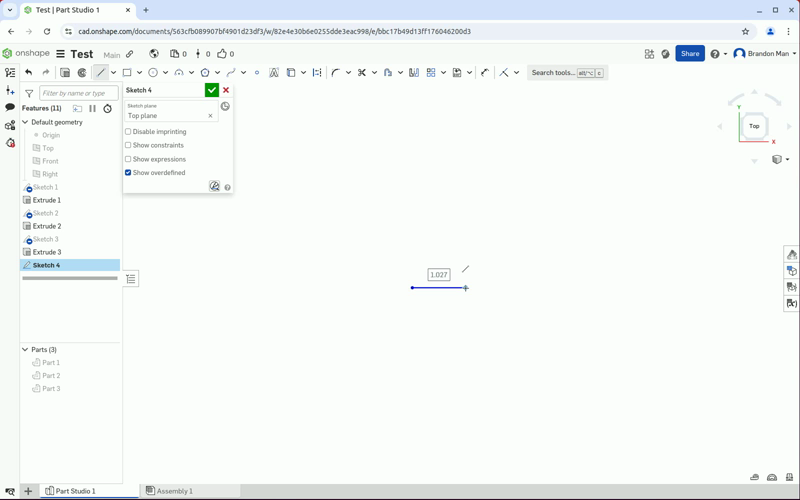
scroll(-6)
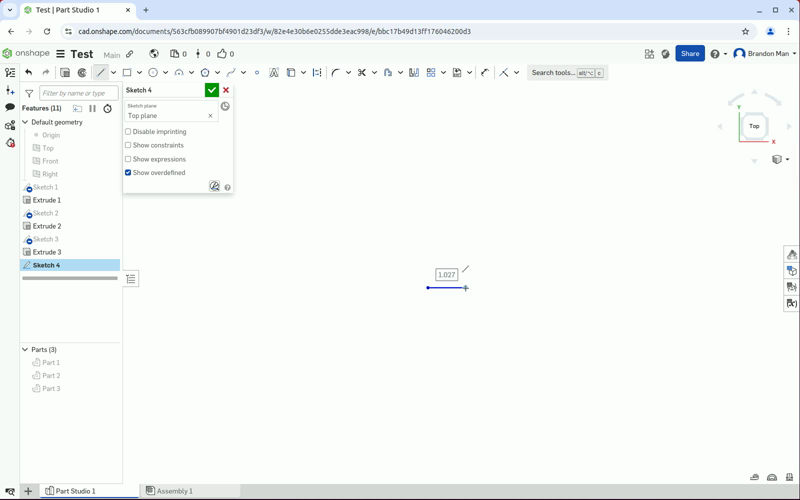
scroll(-6)
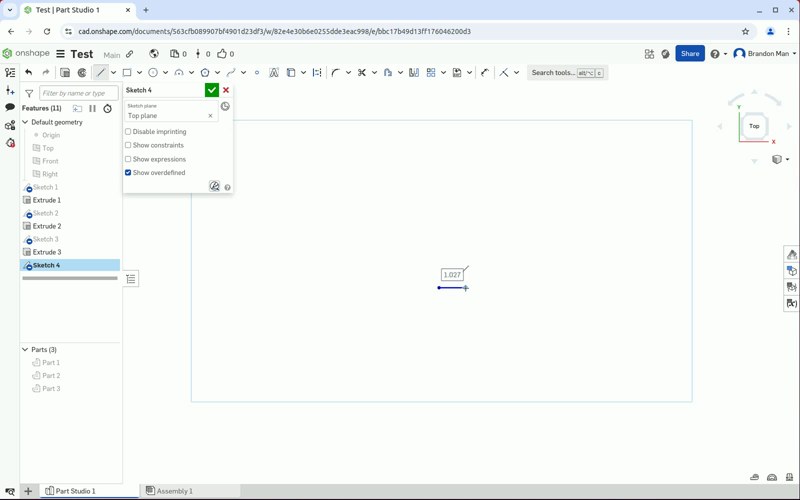
scroll(-6)
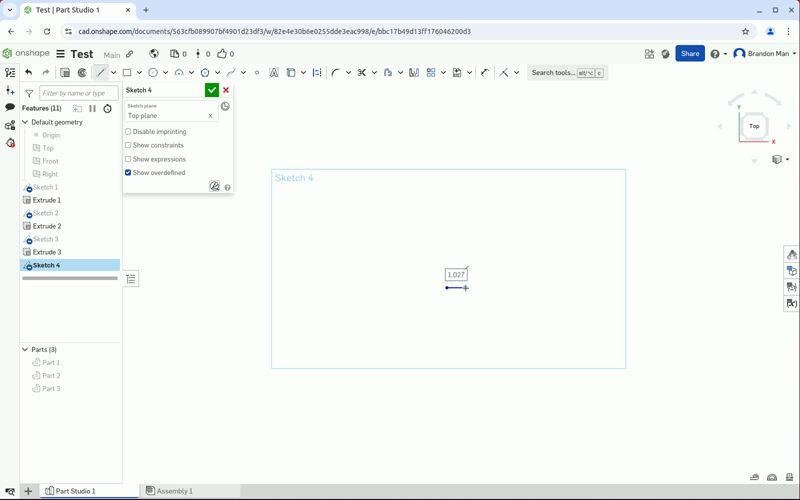
scroll(-6)
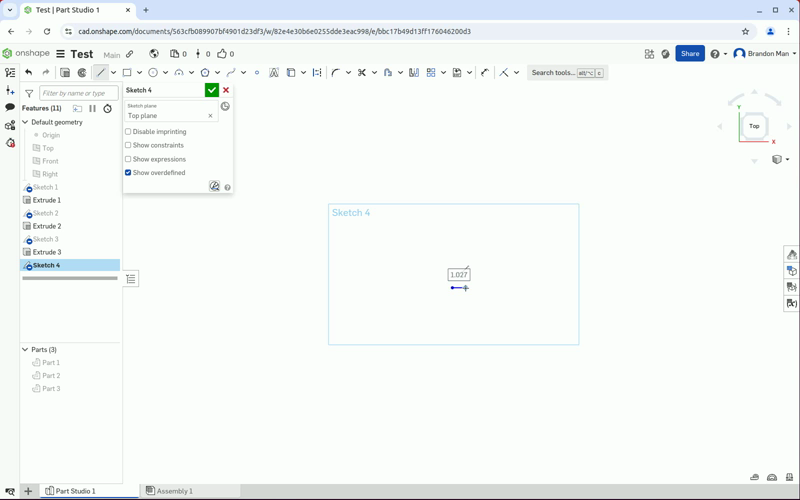
scroll(-6)
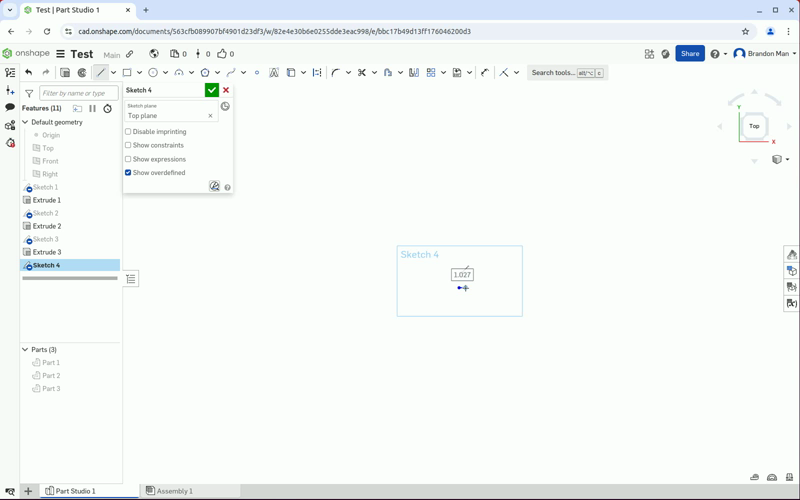
key_up(shift)
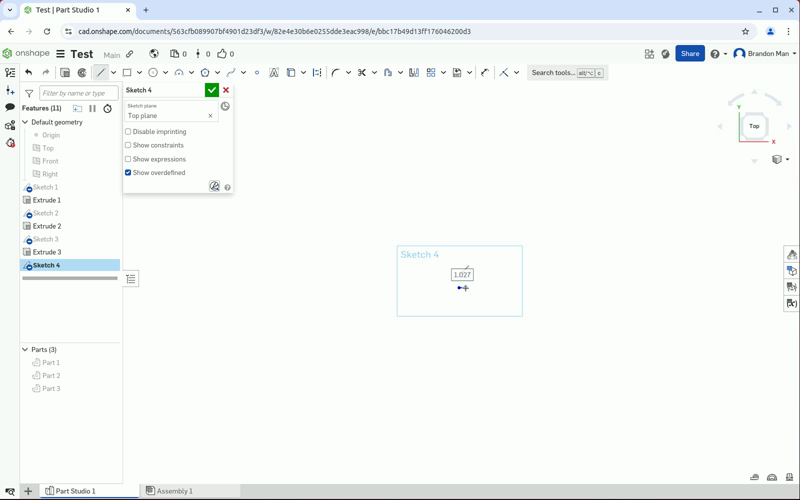
key_down(shift)
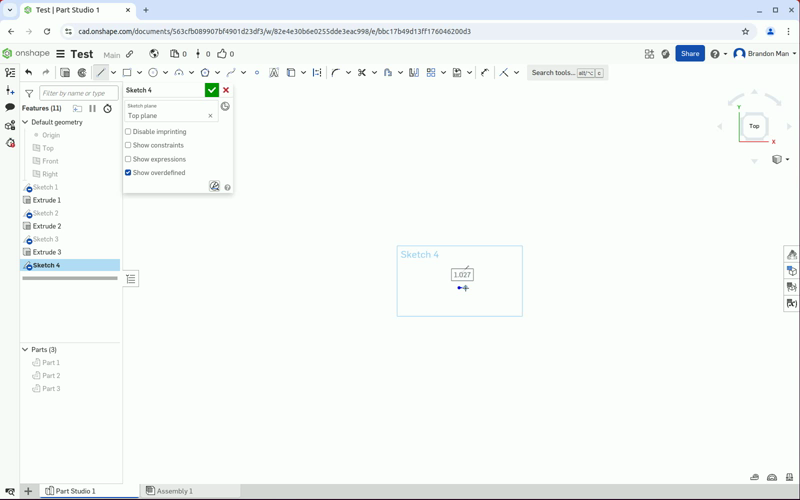
mouse_move(495, 287)
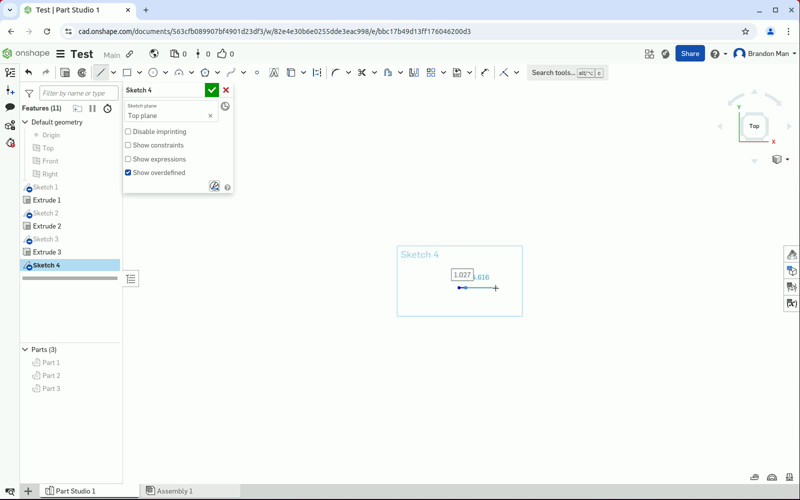
mouse_move(465, 264)
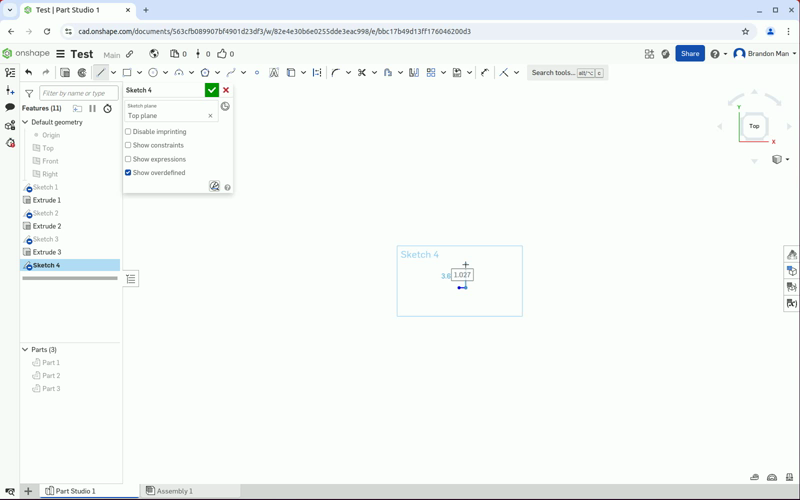
click(465, 264)
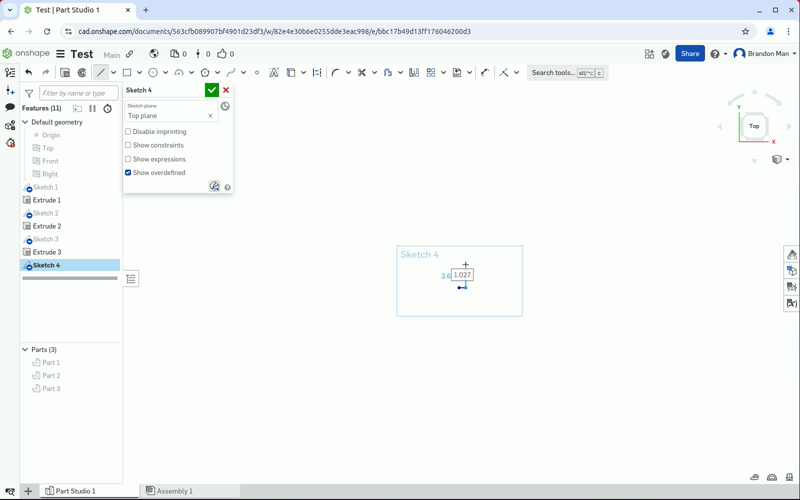
key_up(shift)
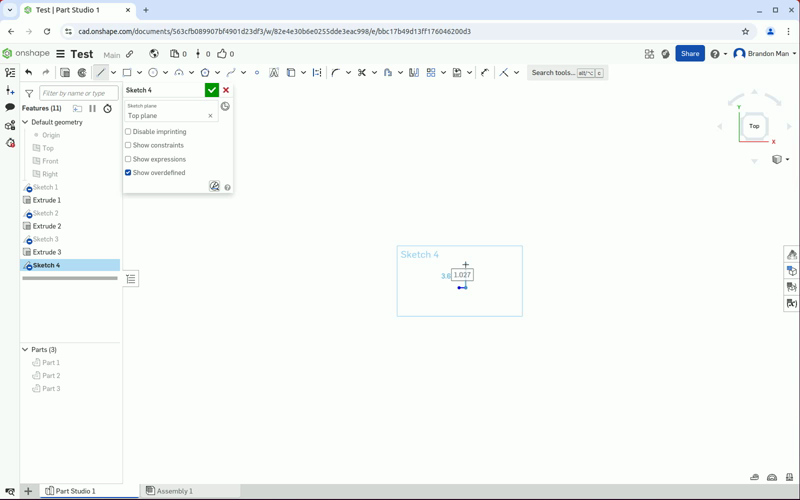
key_down(shift)
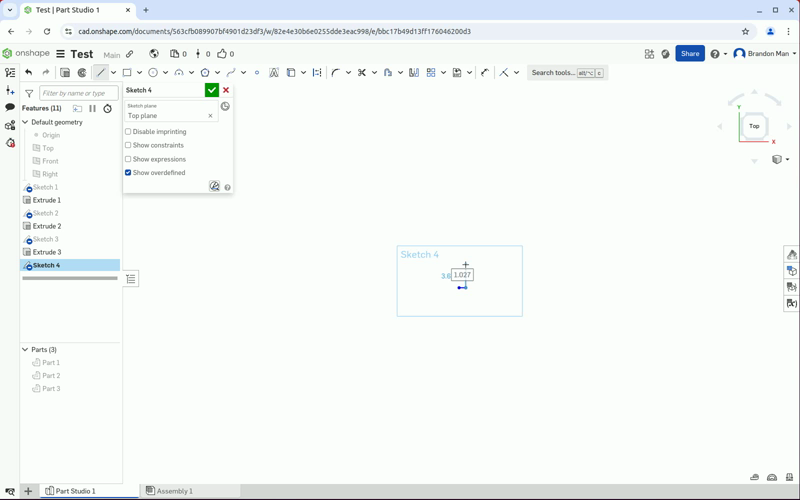
mouse_move(495, 264)
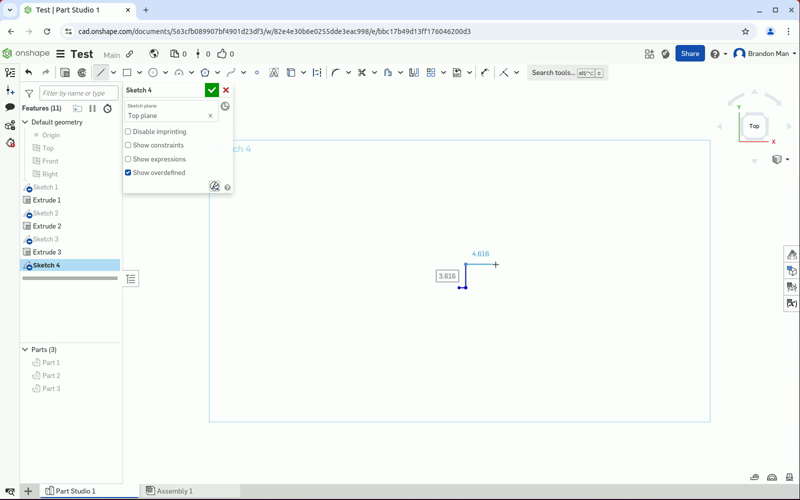
mouse_move(465, 259)
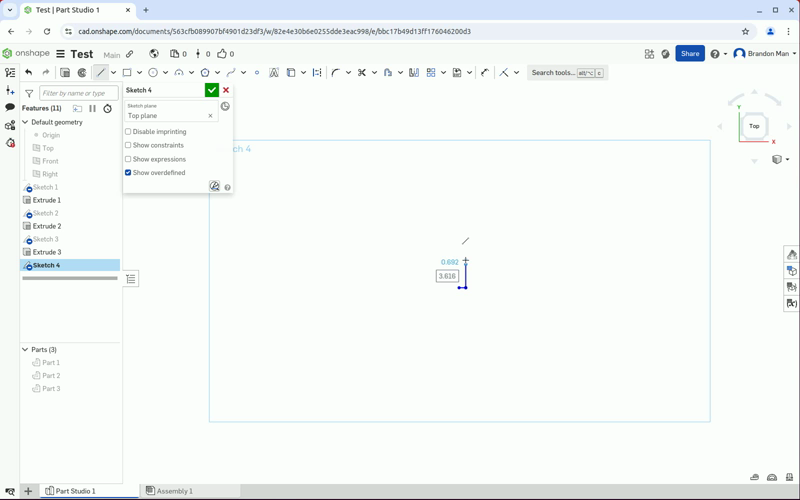
scroll(6)
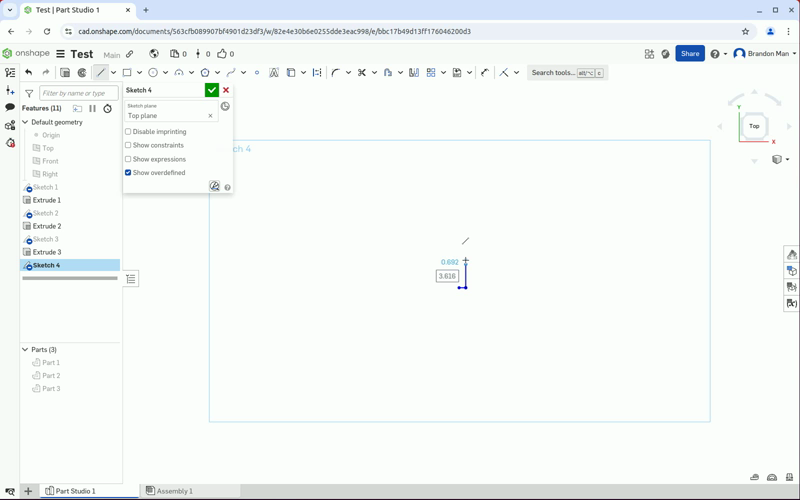
scroll(6)
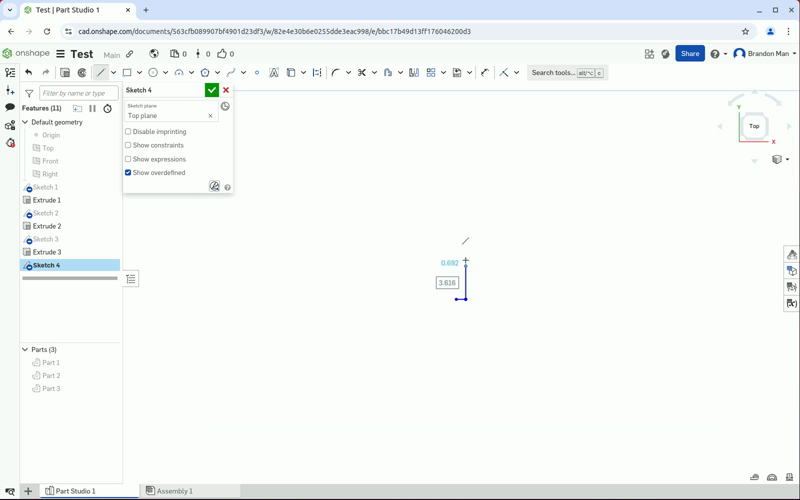
scroll(6)
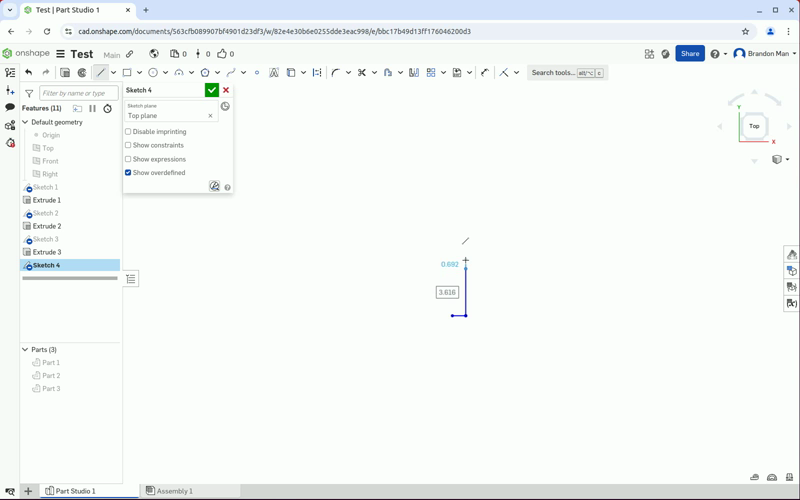
scroll(6)
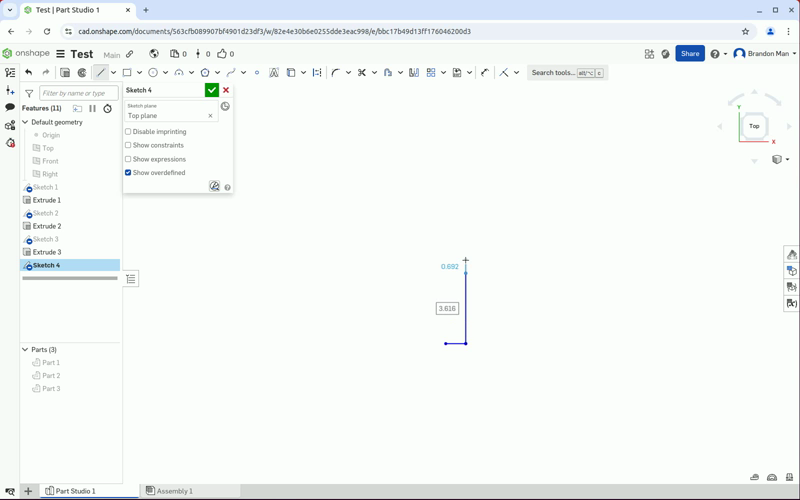
scroll(6)
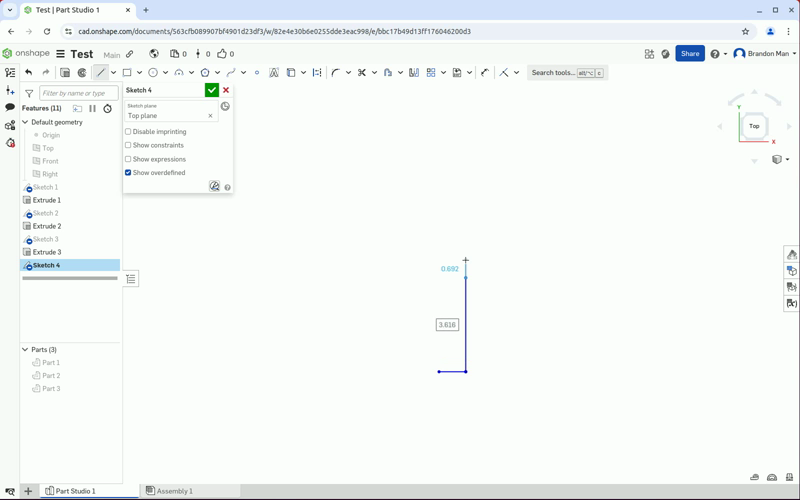
scroll(6)
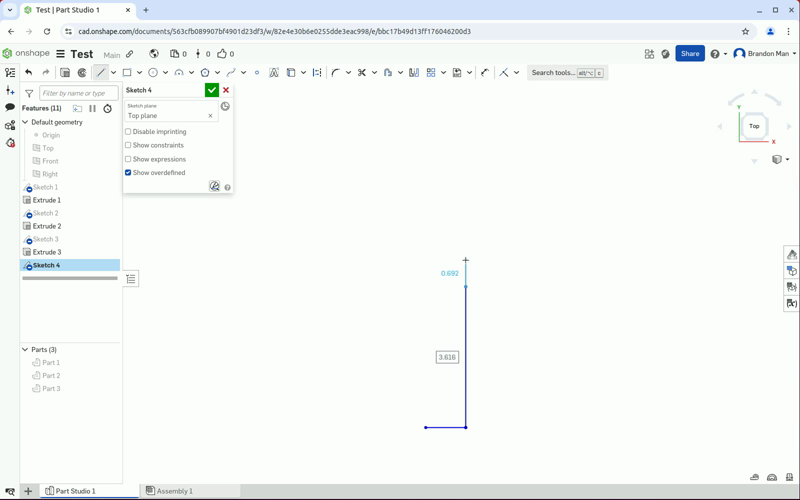
scroll(6)
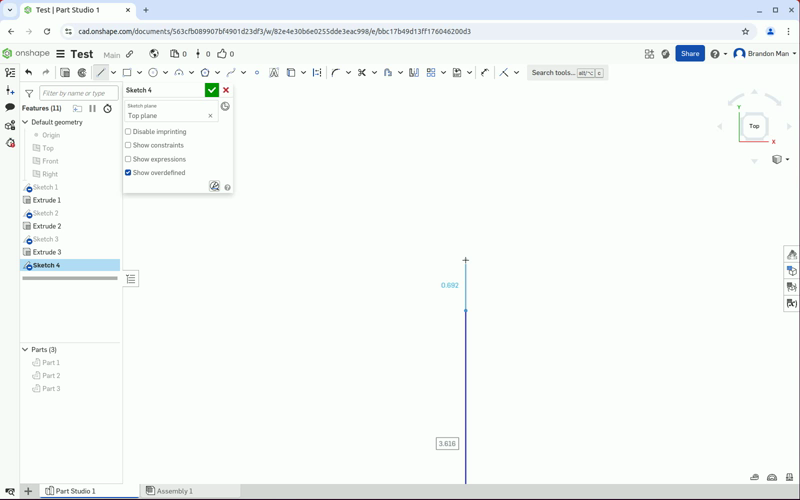
click(465, 259)
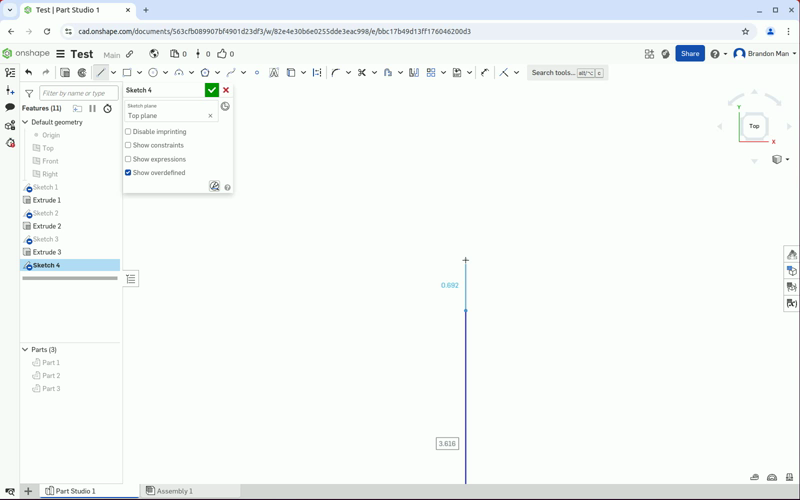
scroll(-6)
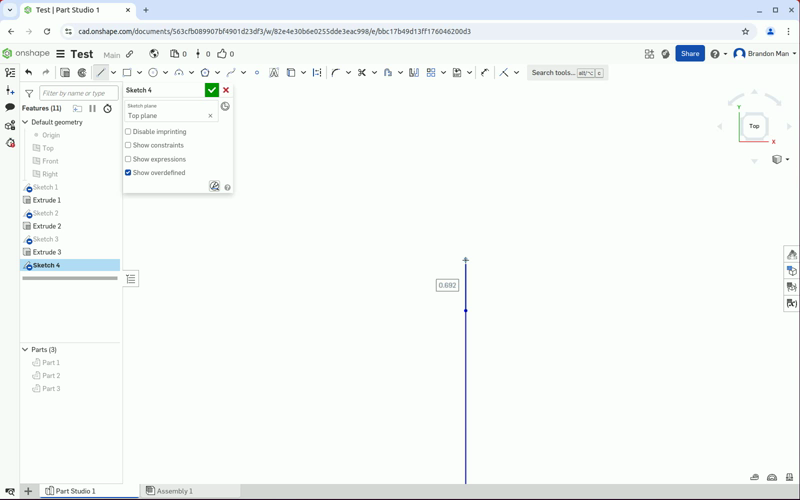
scroll(-6)
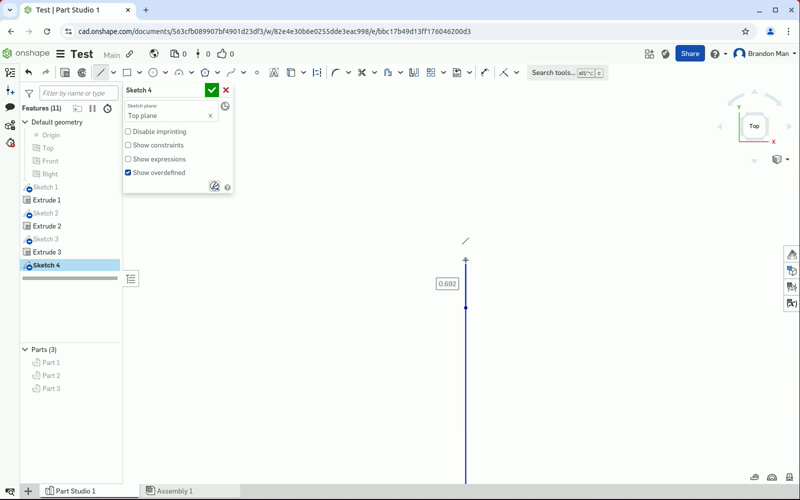
scroll(-6)
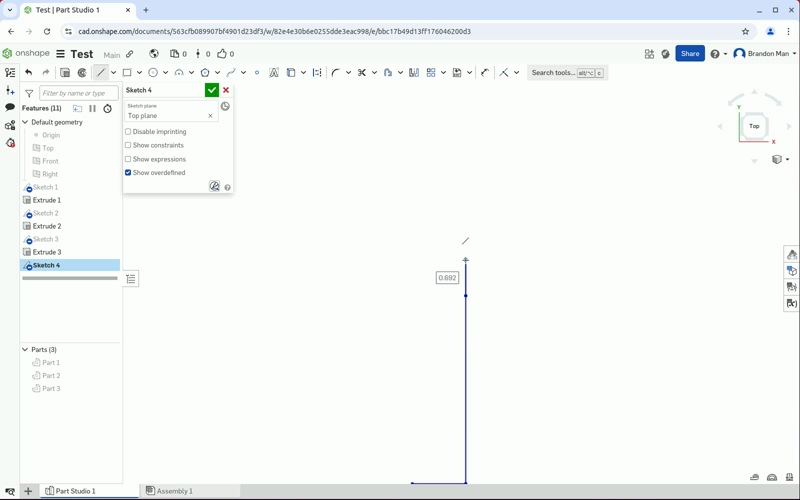
scroll(-6)
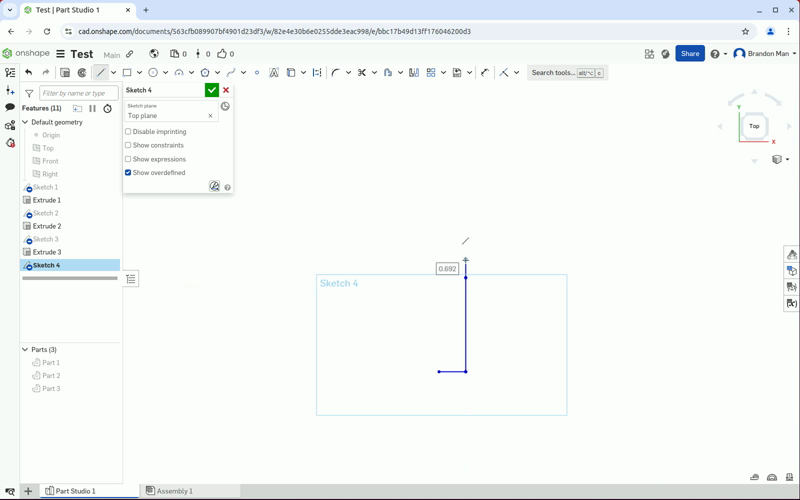
scroll(-6)
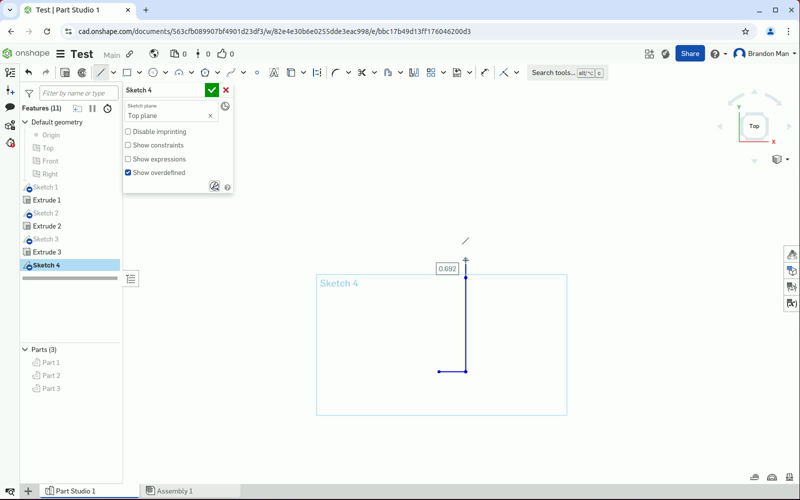
scroll(-6)
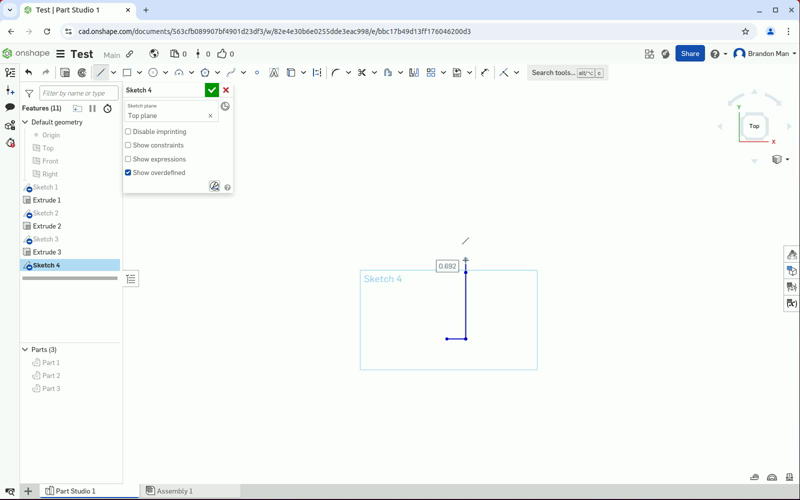
scroll(-6)
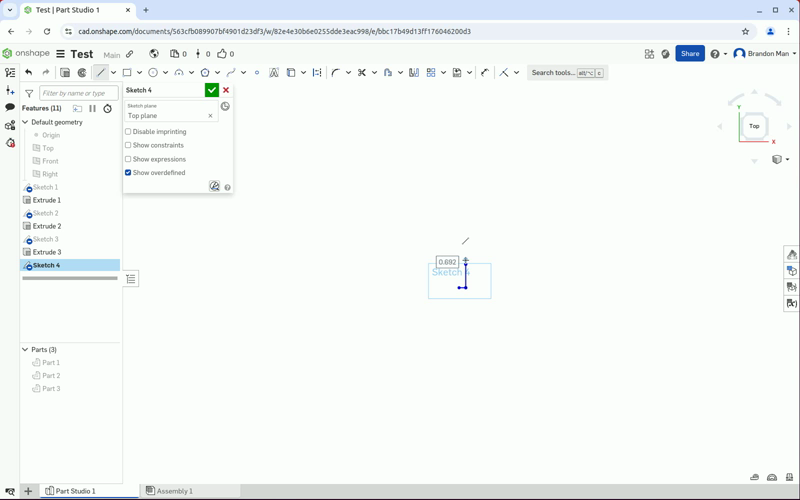
key_up(shift)
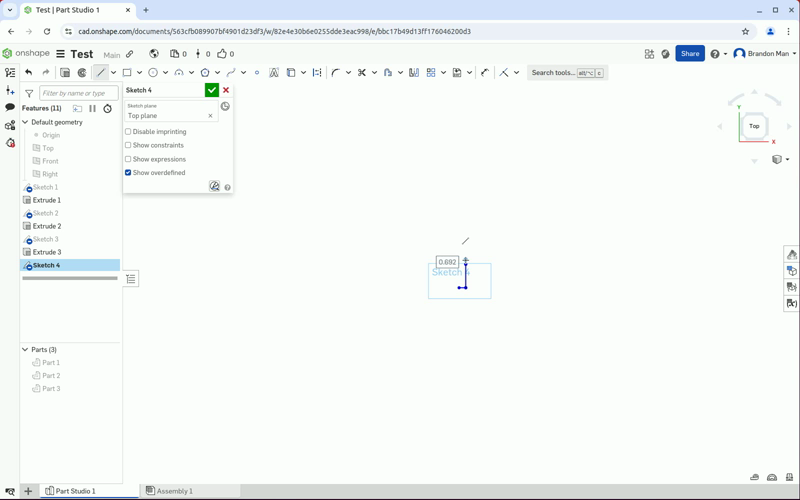
key_down(shift)
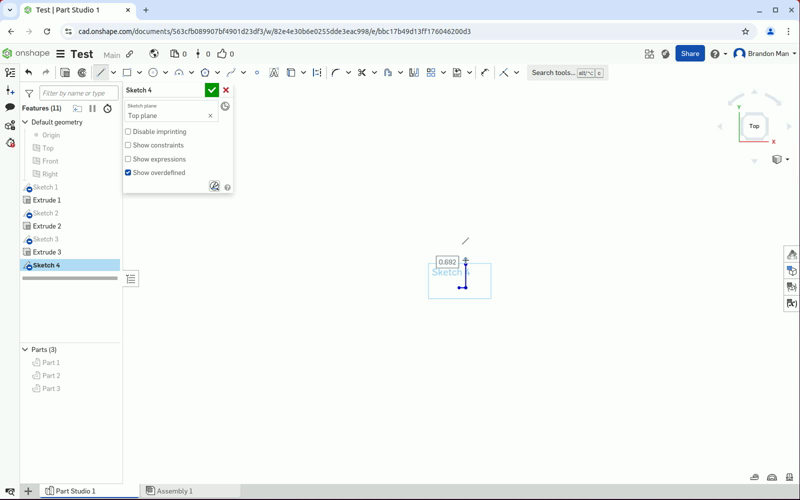
mouse_move(495, 259)
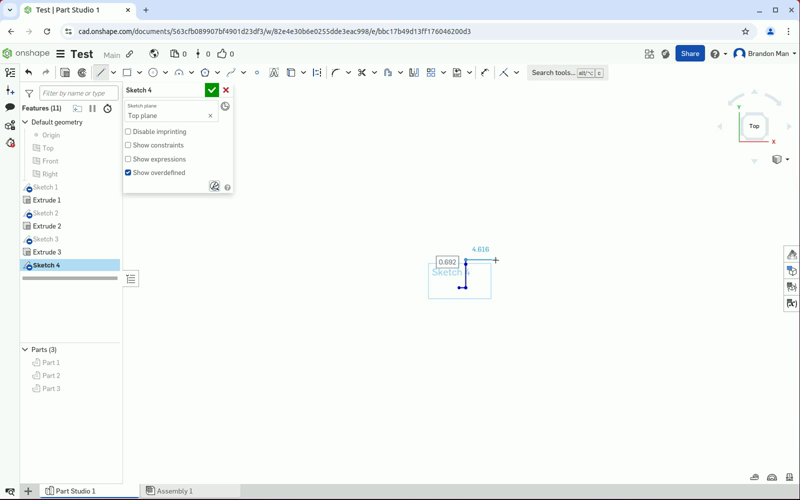
mouse_move(460, 259)
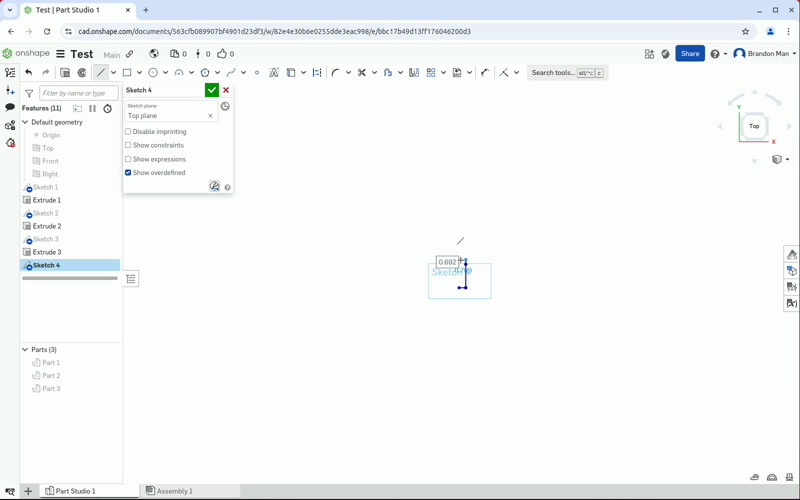
scroll(6)
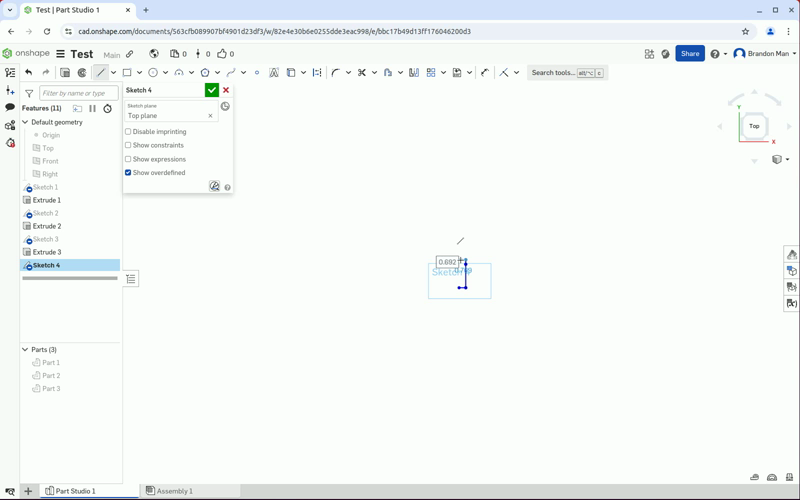
scroll(6)
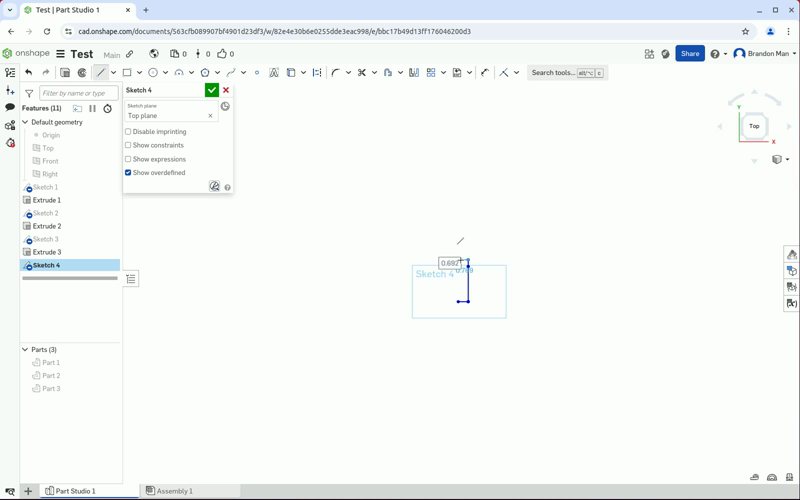
scroll(6)
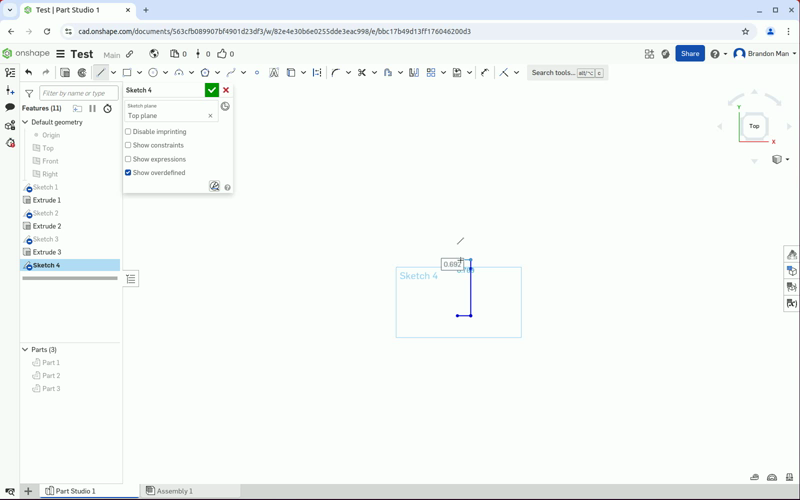
scroll(6)
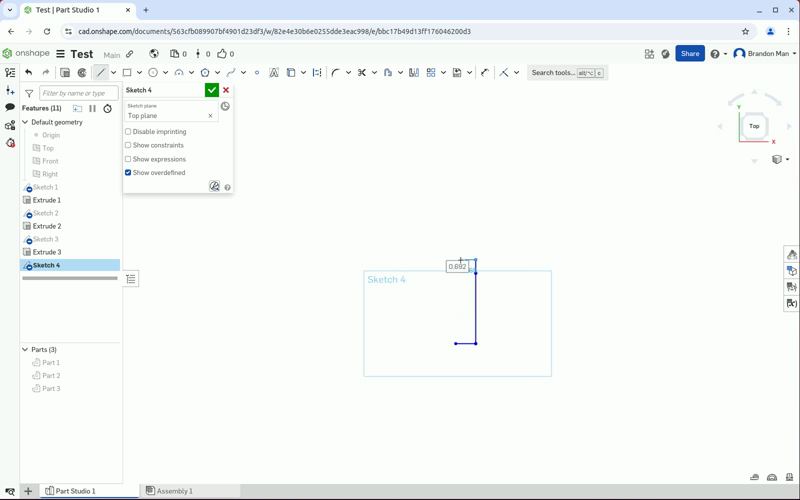
scroll(6)
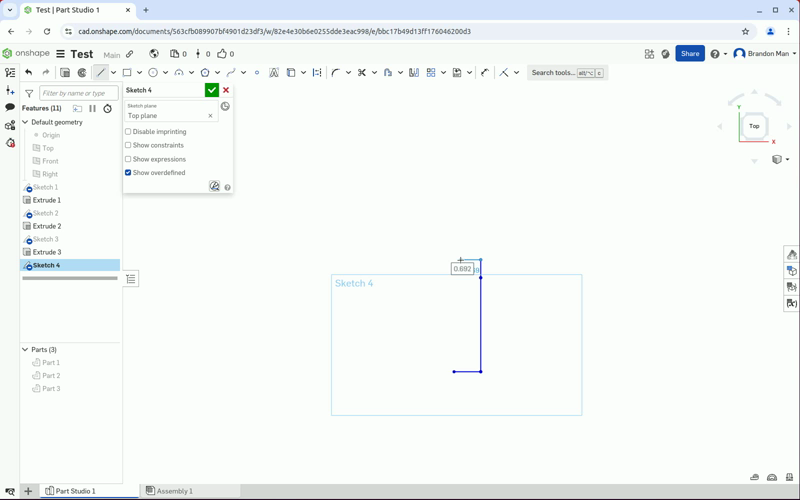
scroll(6)
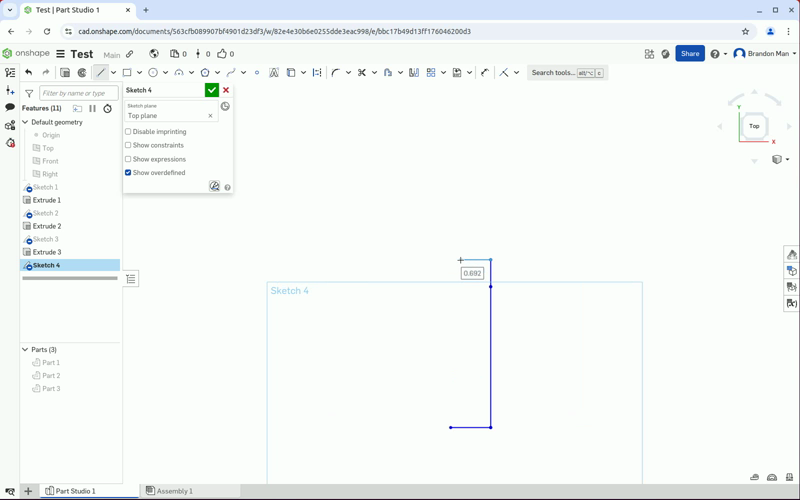
scroll(6)
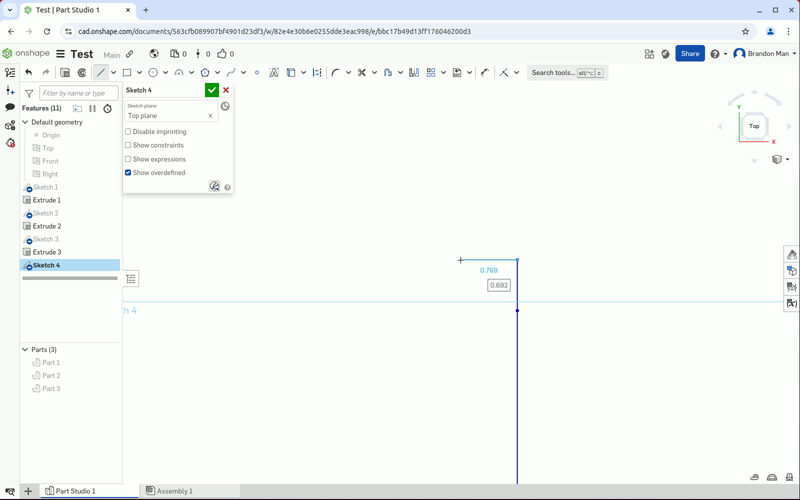
click(460, 259)
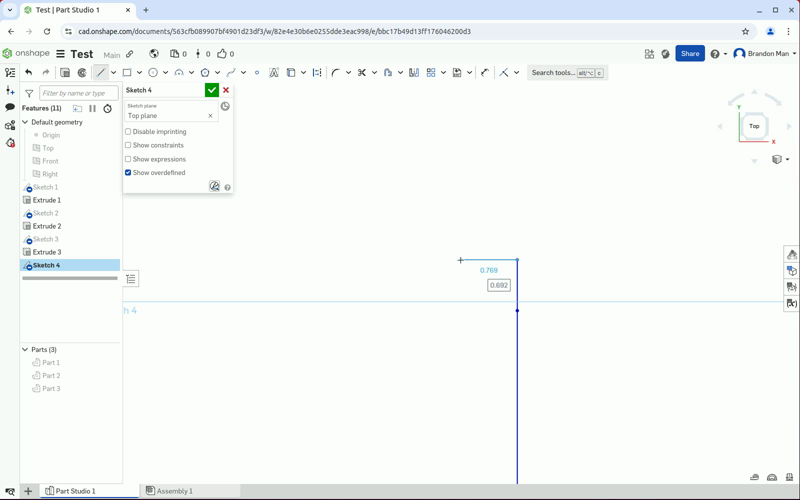
scroll(-6)
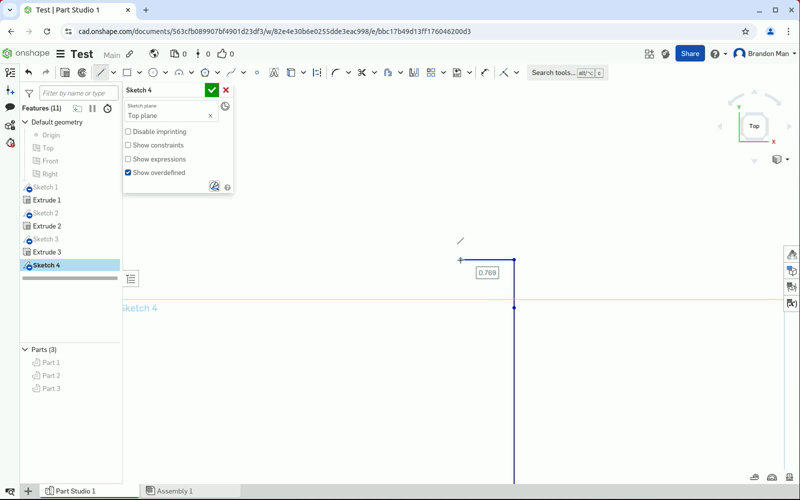
scroll(-6)
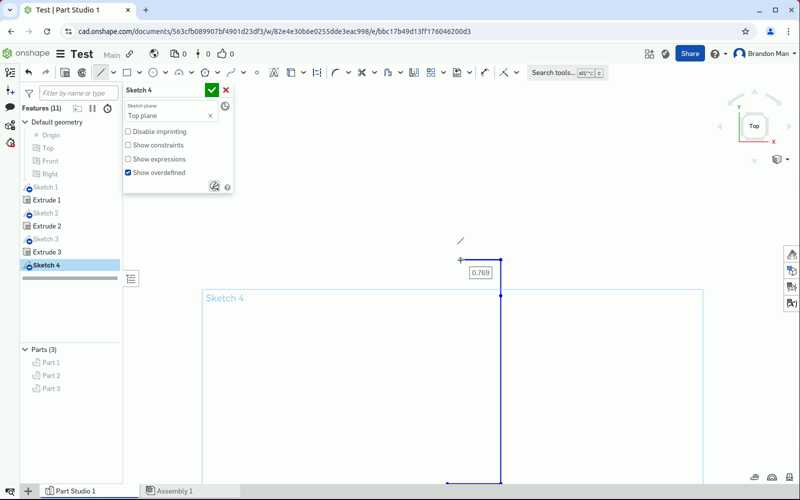
scroll(-6)
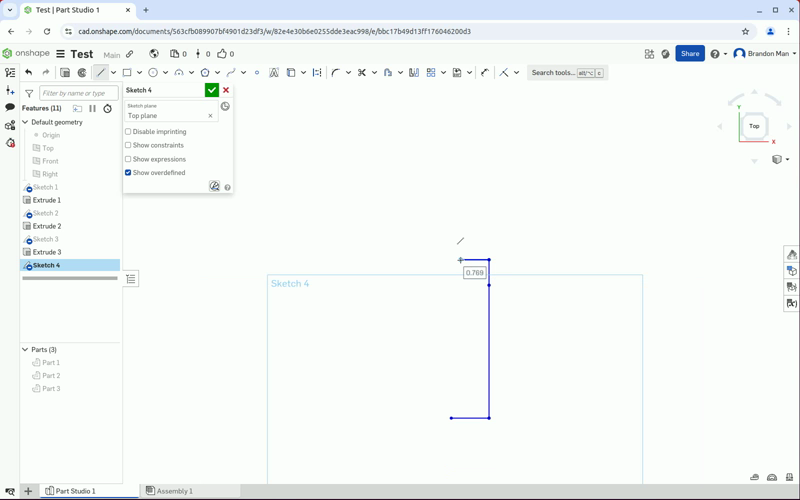
scroll(-6)
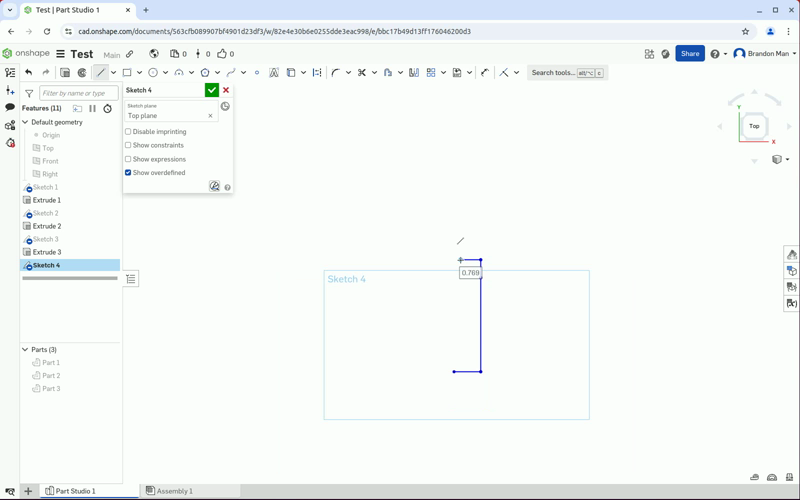
scroll(-6)
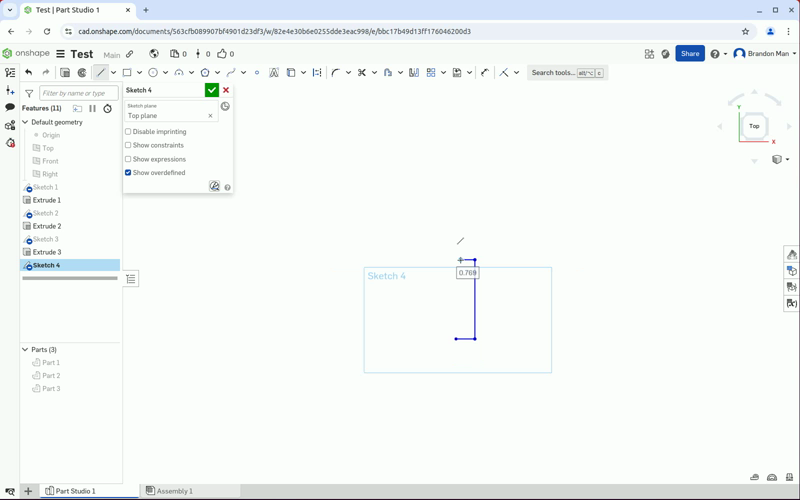
scroll(-6)
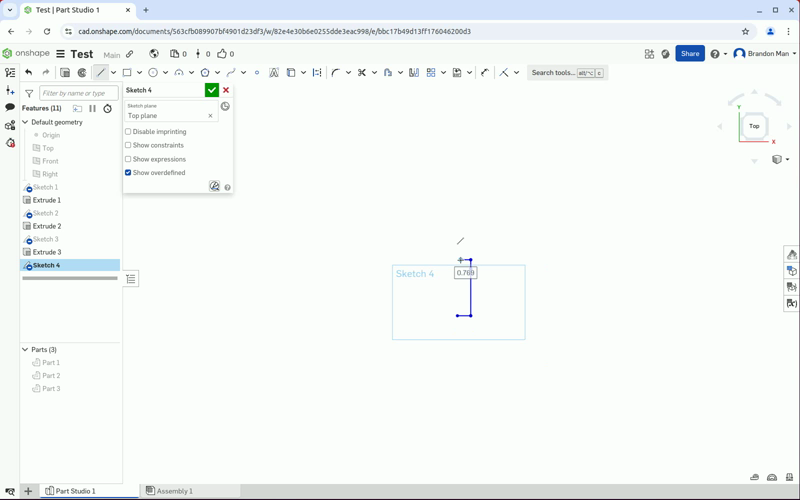
scroll(-6)
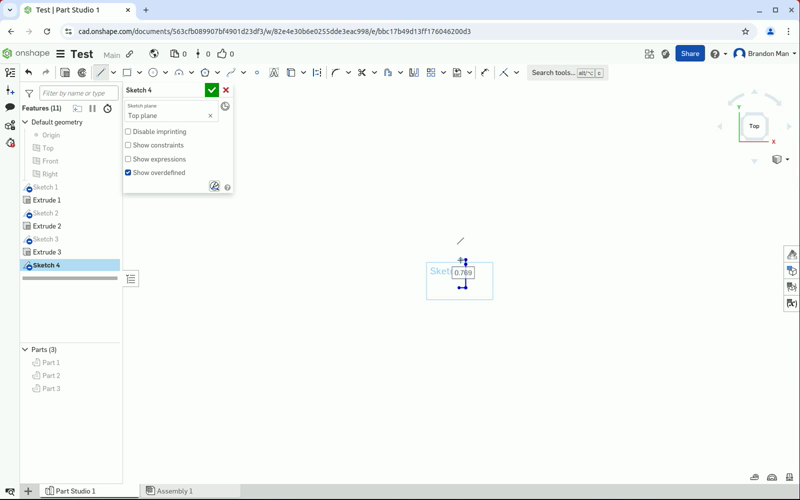
key_up(shift)
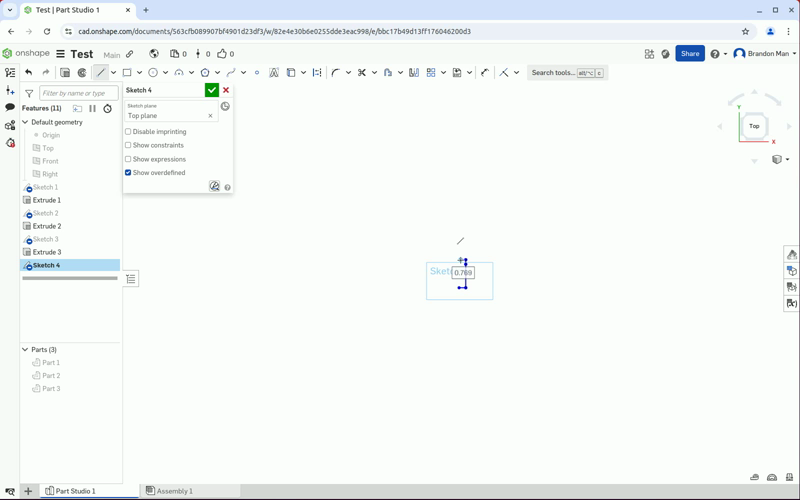
key_down(shift)
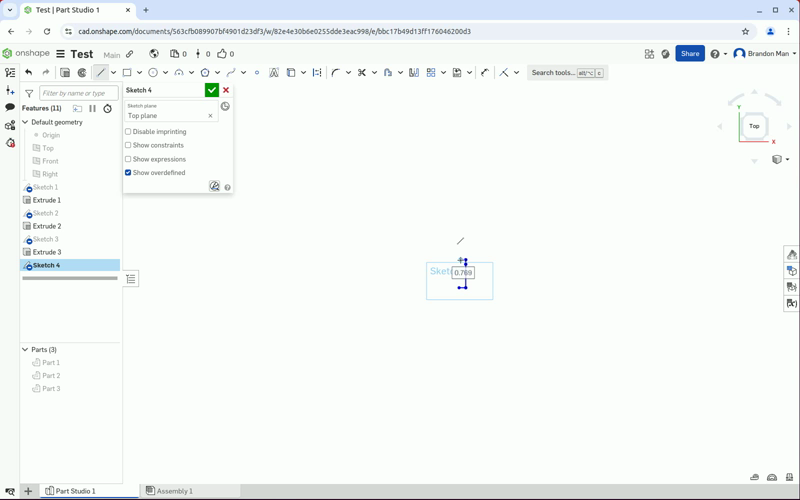
mouse_move(490, 259)
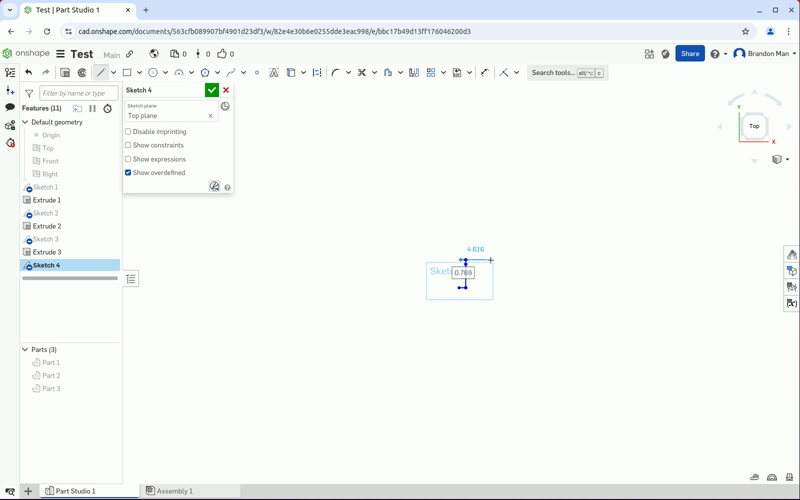
mouse_move(460, 282)
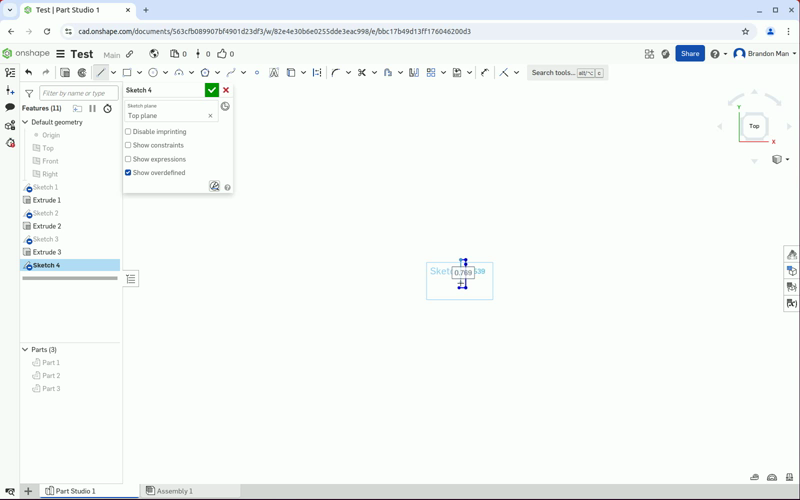
click(460, 282)
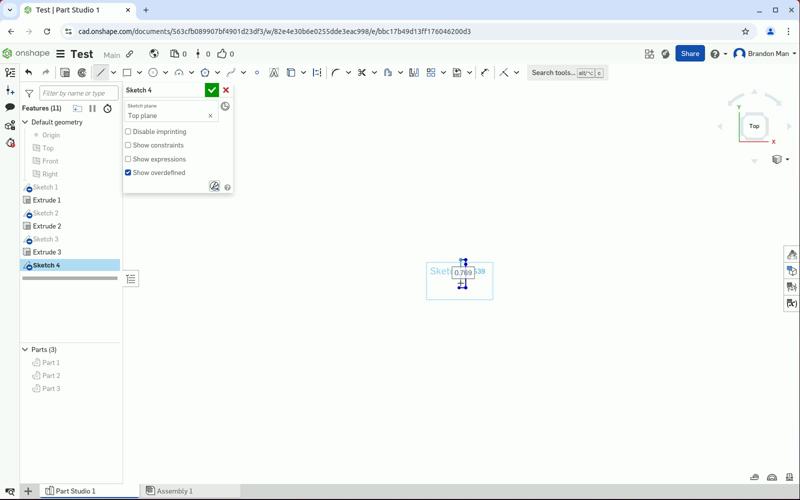
key_up(shift)
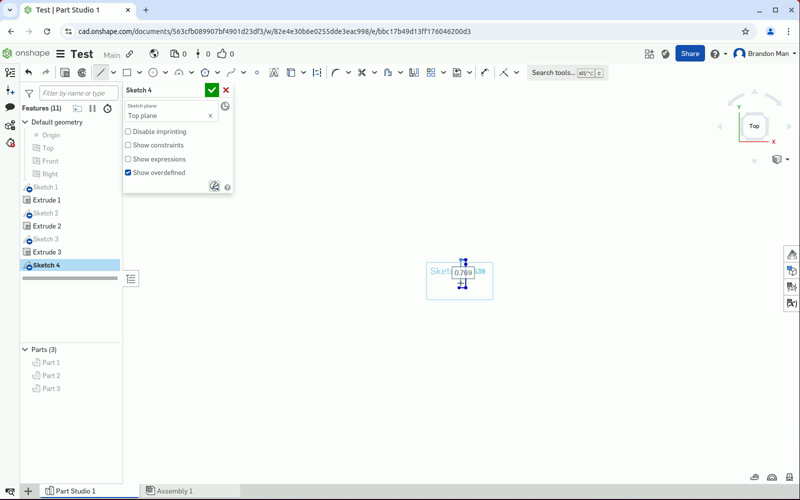
mouse_move(490, 282)
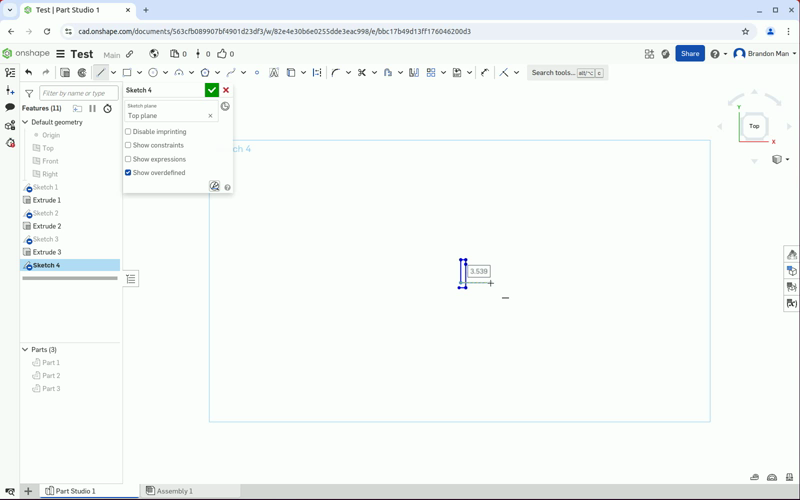
key_down(shift)
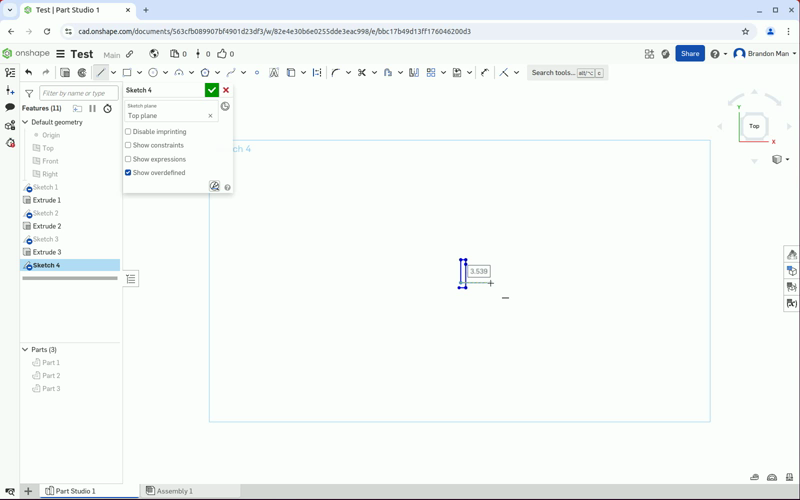
mouse_move(460, 287)
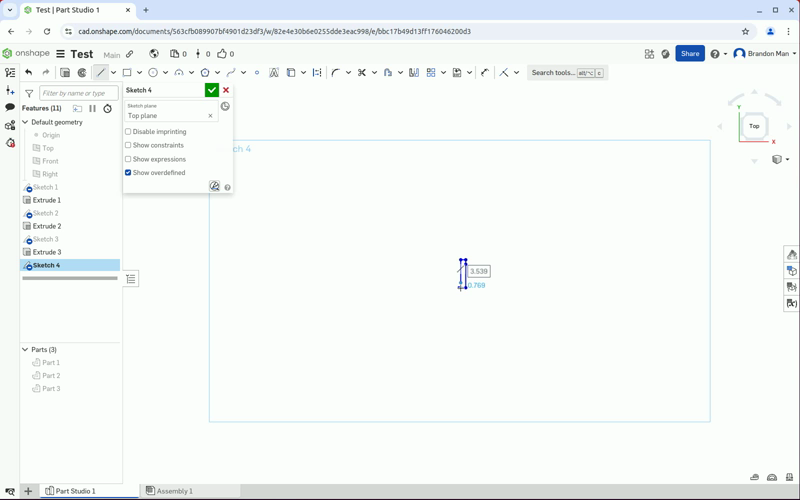
scroll(6)
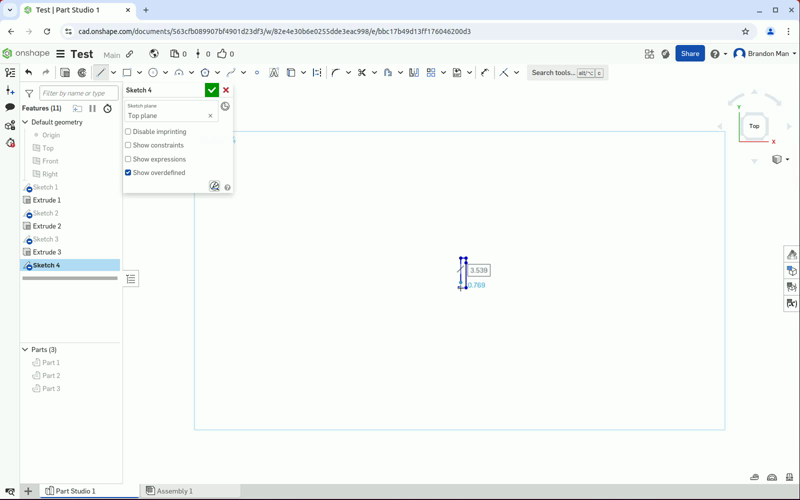
scroll(6)
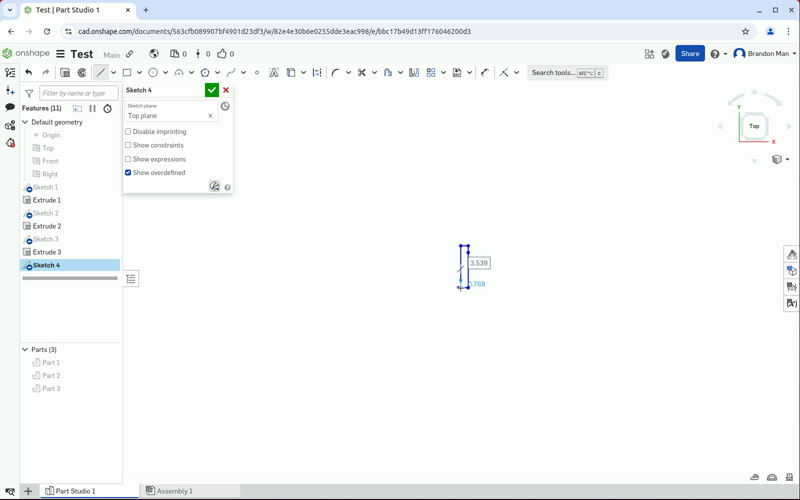
scroll(6)
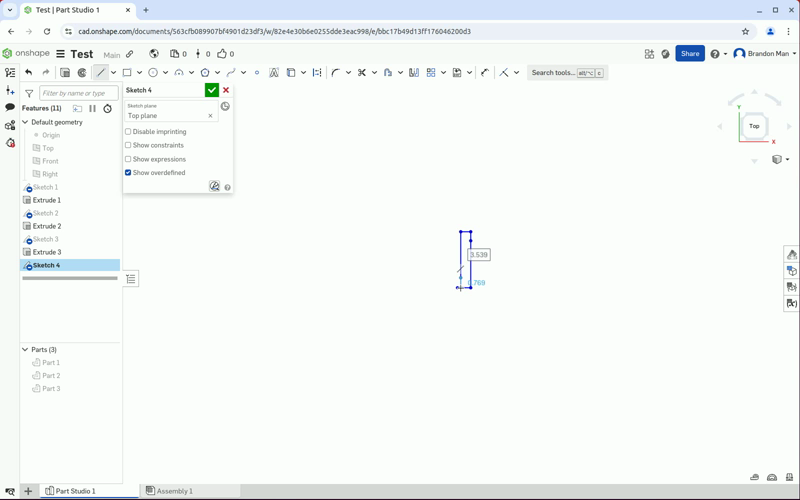
scroll(6)
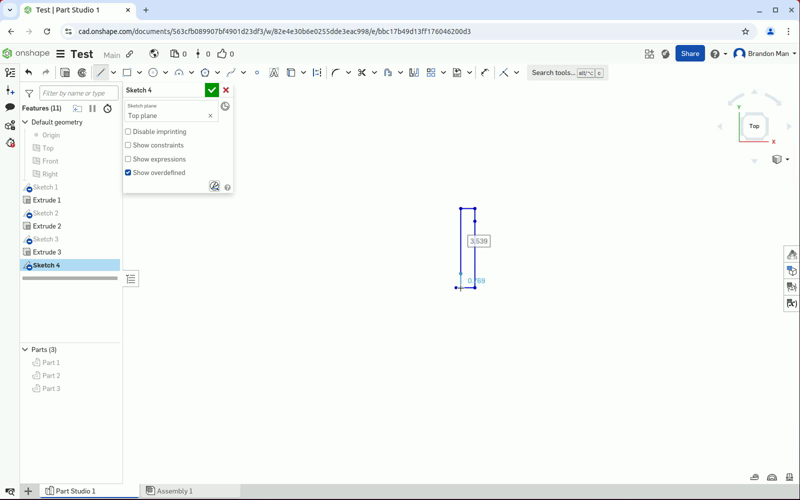
scroll(6)
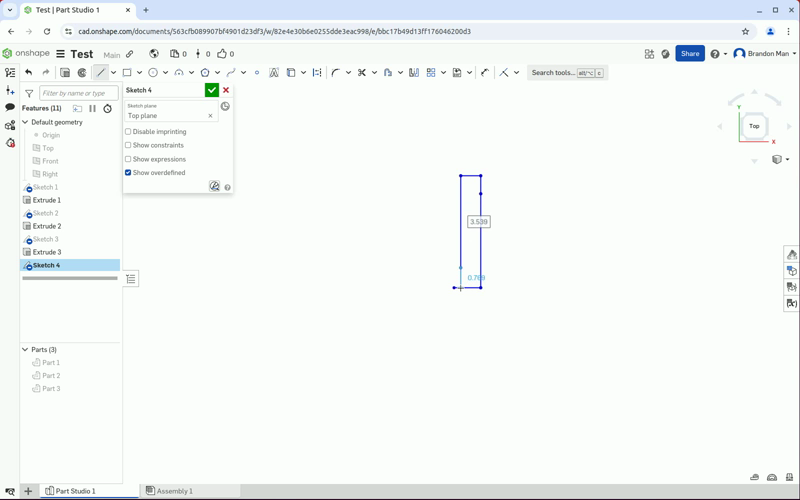
scroll(6)
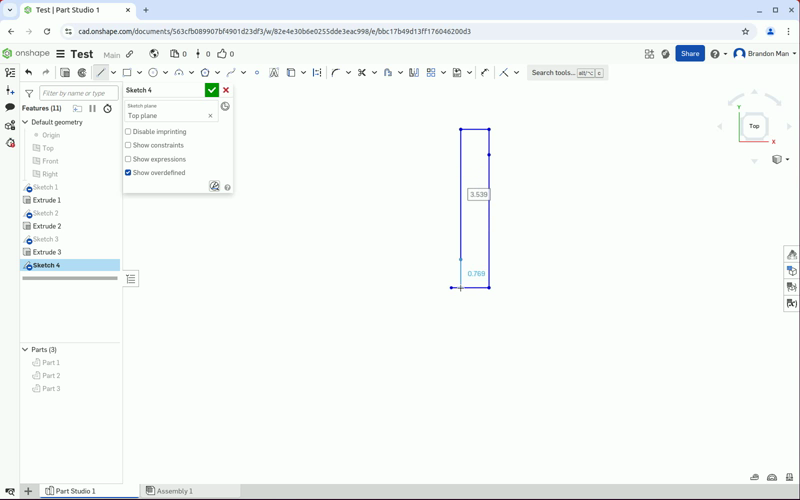
scroll(6)
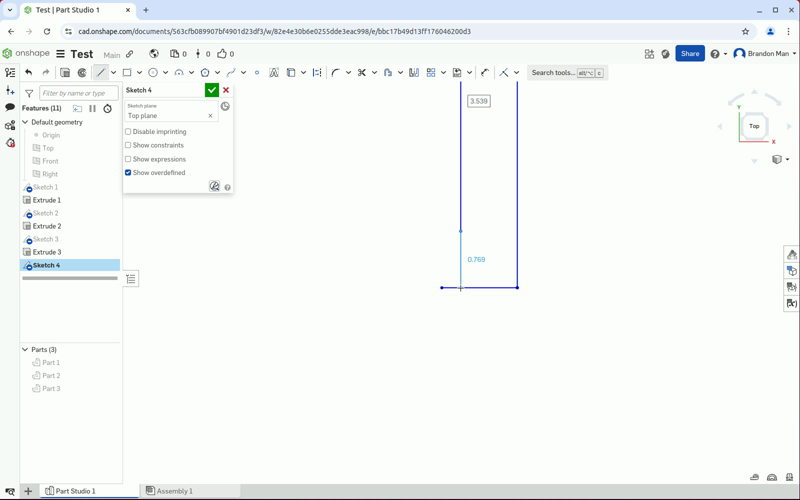
key_up(shift)
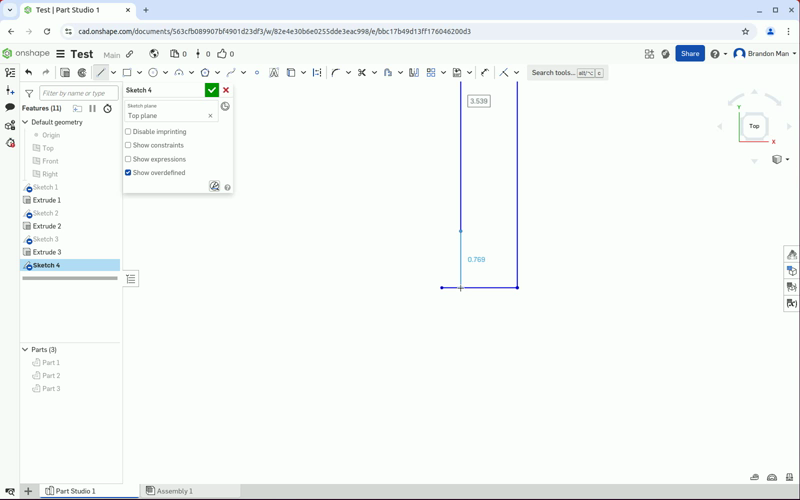
click(460, 287)
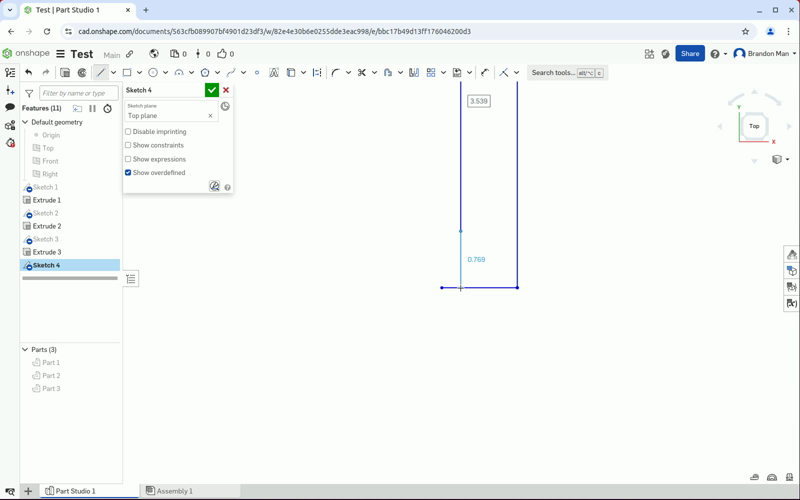
scroll(-6)
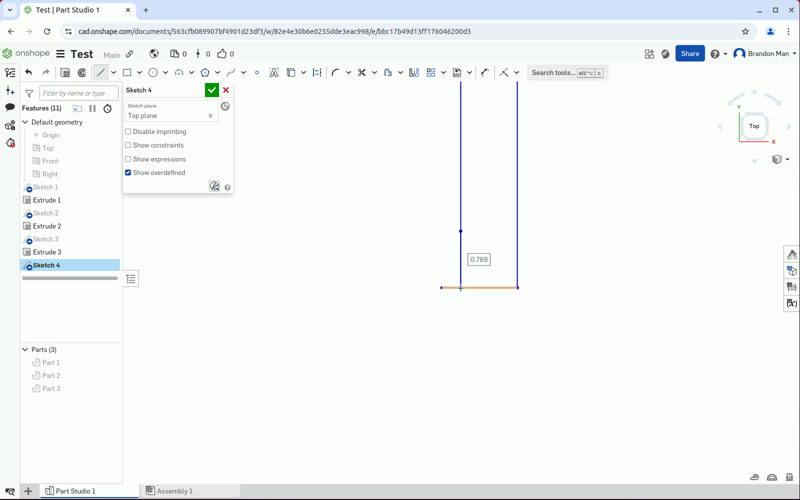
scroll(-6)
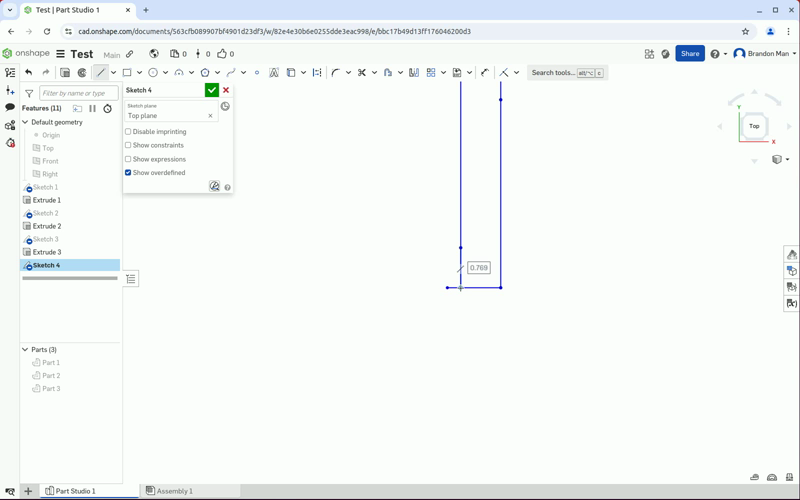
scroll(-6)
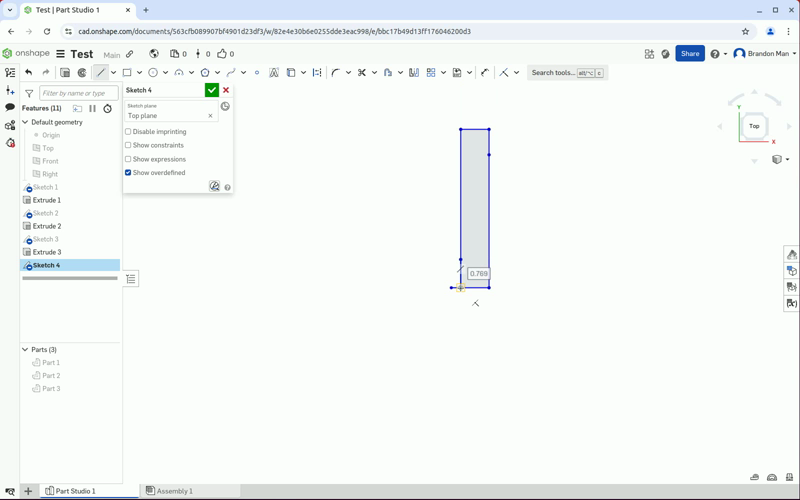
scroll(-6)
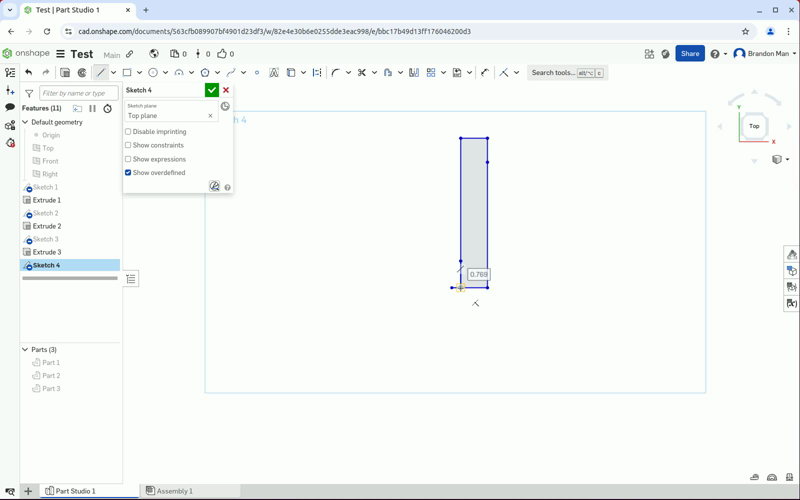
scroll(-6)
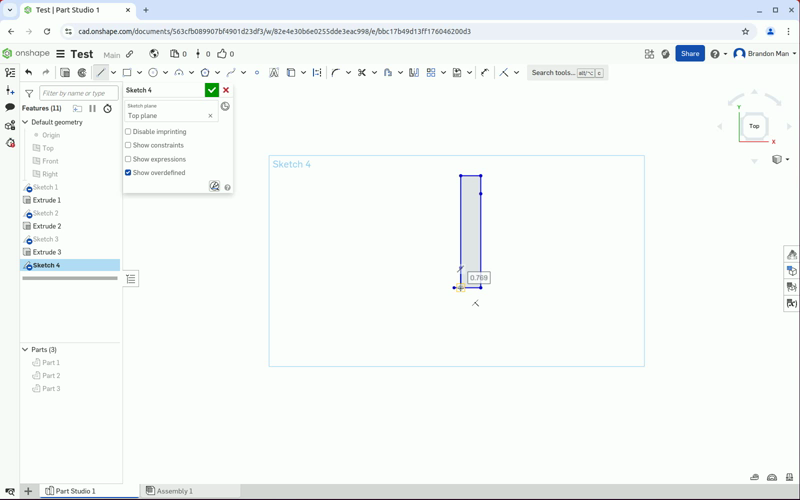
scroll(-6)
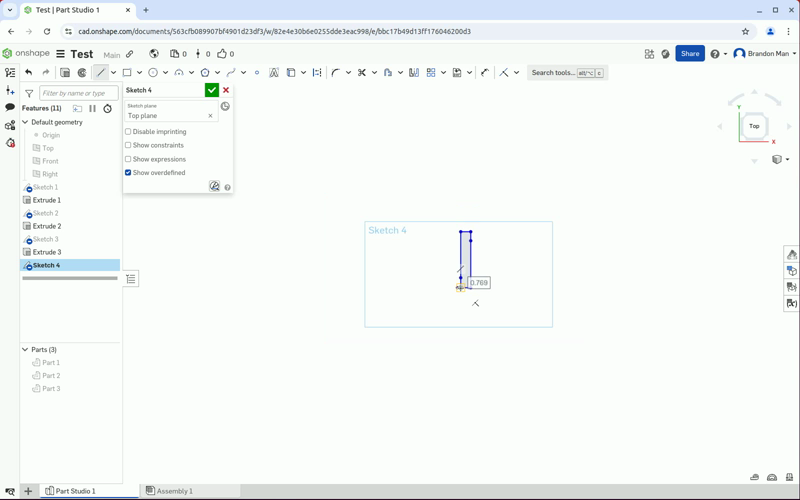
scroll(-6)
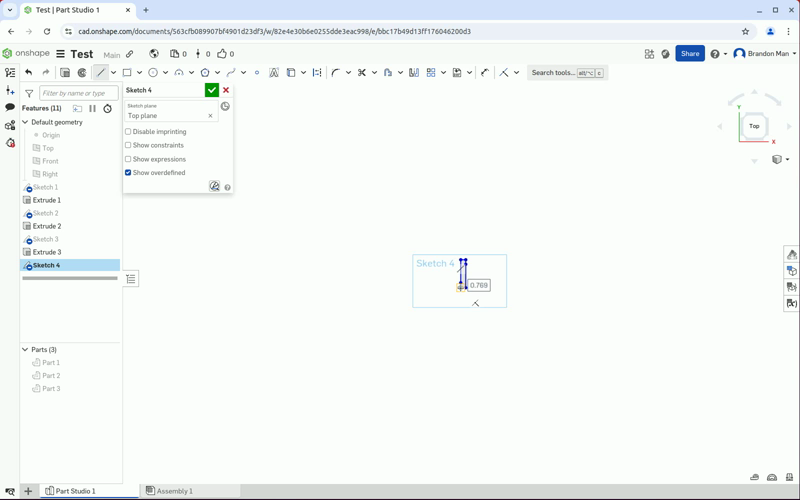
key(esc)
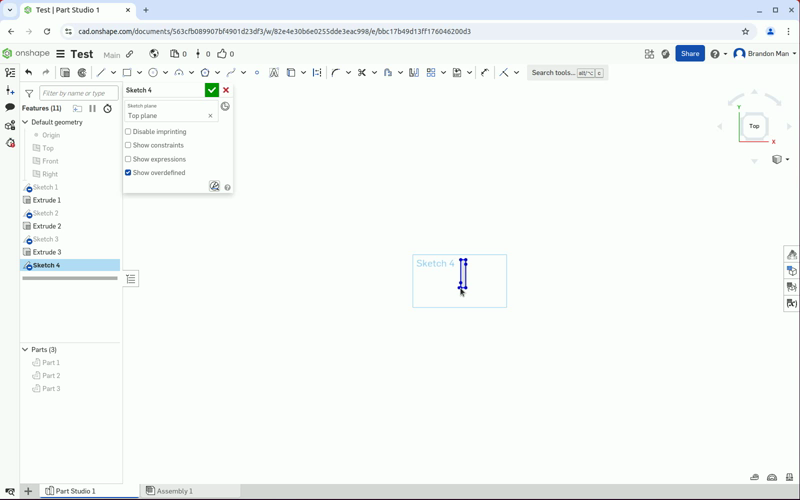
mouse_move(465, 271)
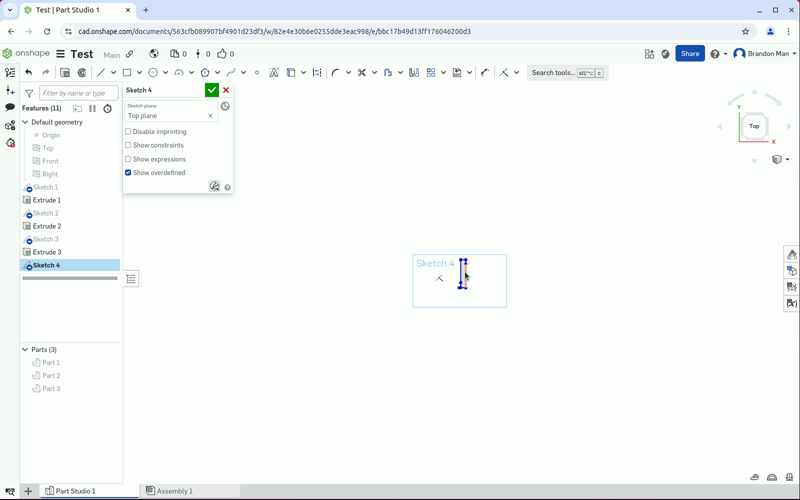
scroll(6)
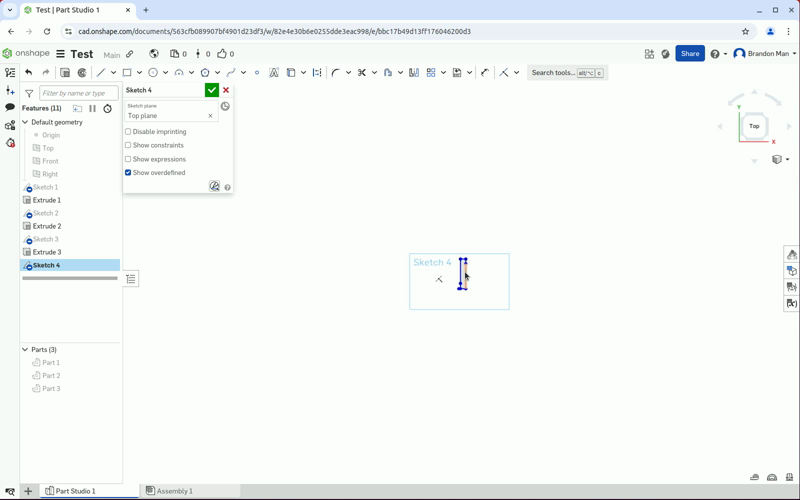
scroll(6)
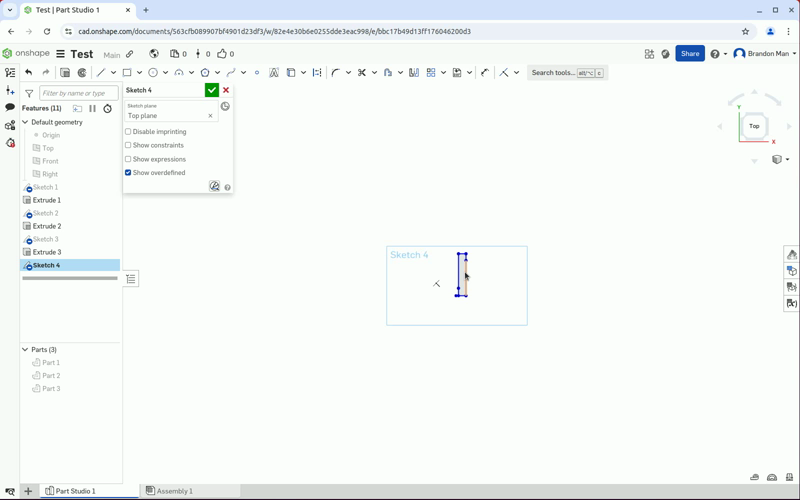
scroll(6)
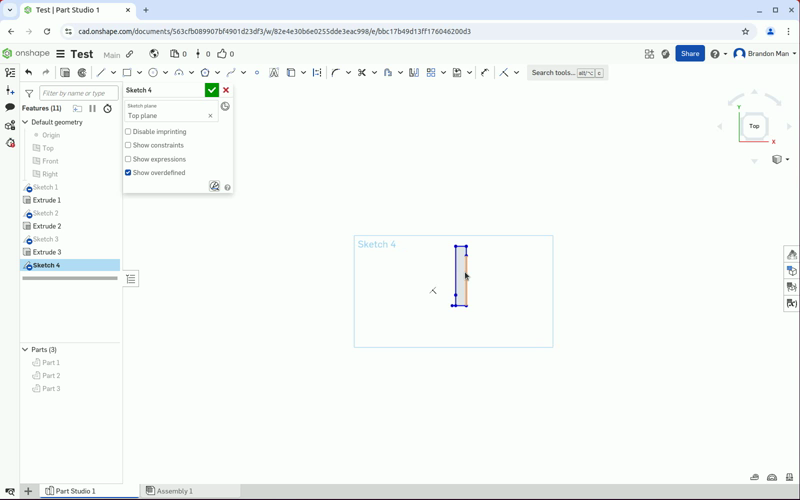
scroll(6)
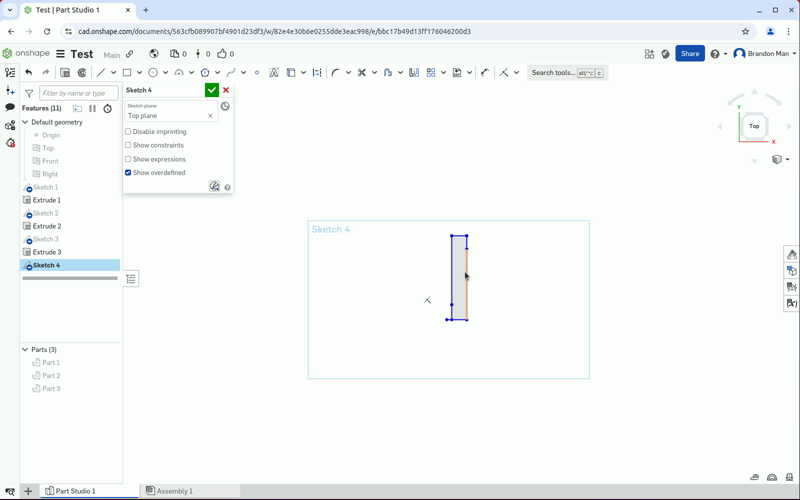
scroll(6)
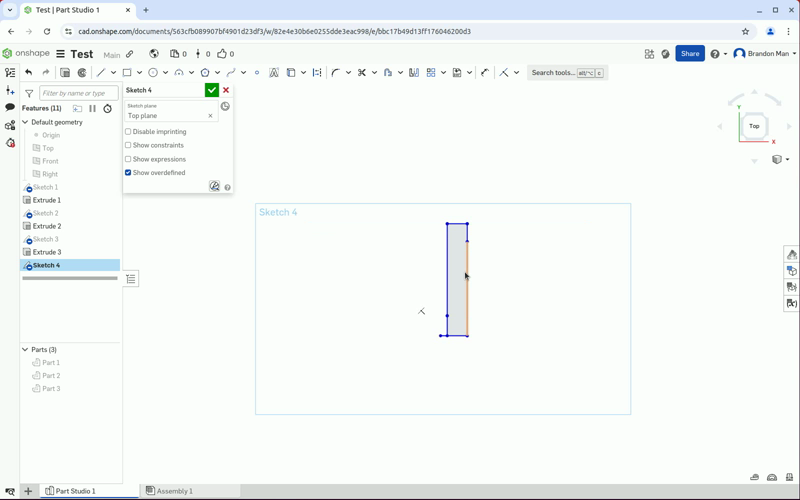
scroll(6)
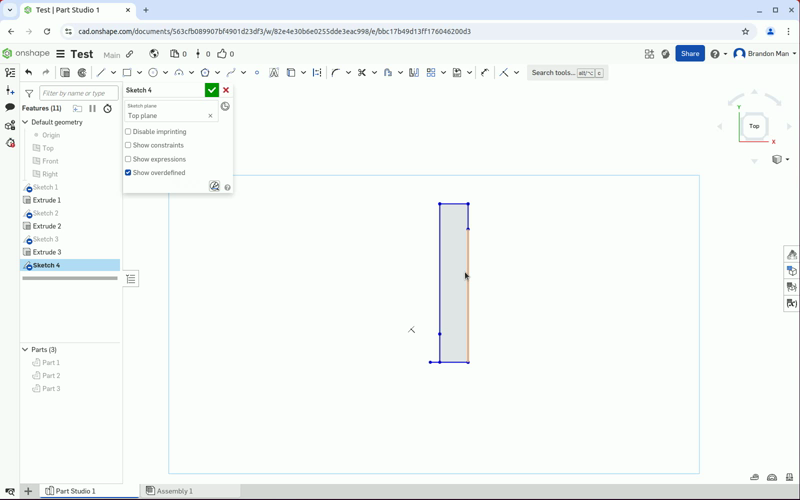
scroll(6)
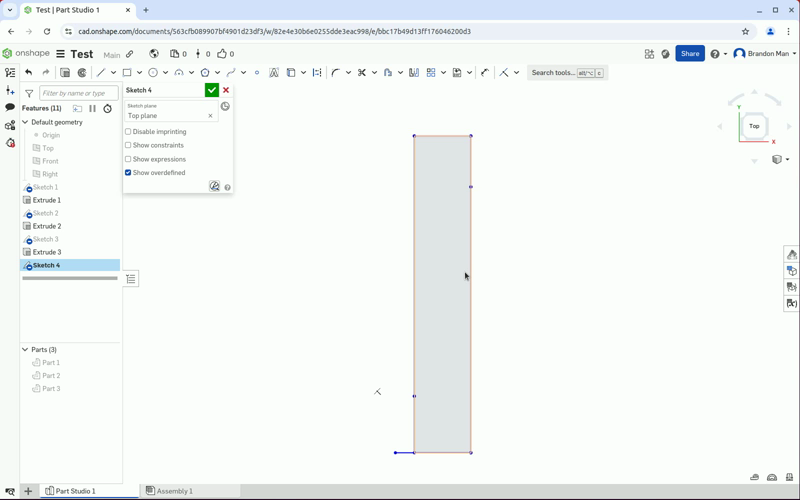
click(465, 271)
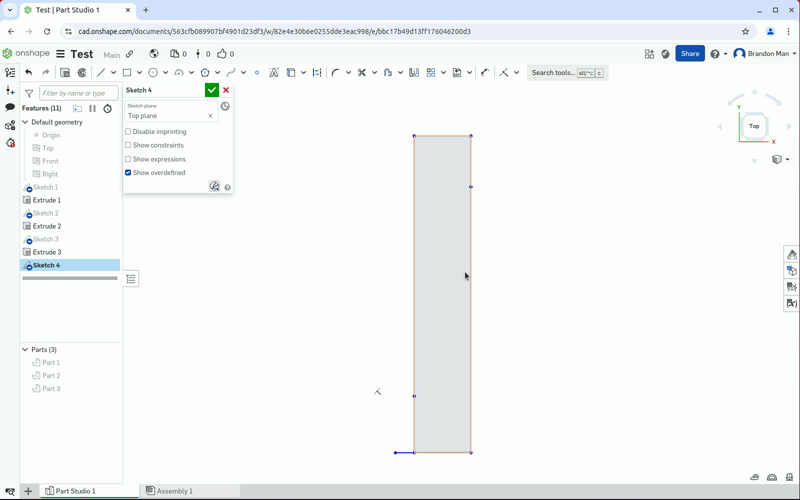
scroll(-6)
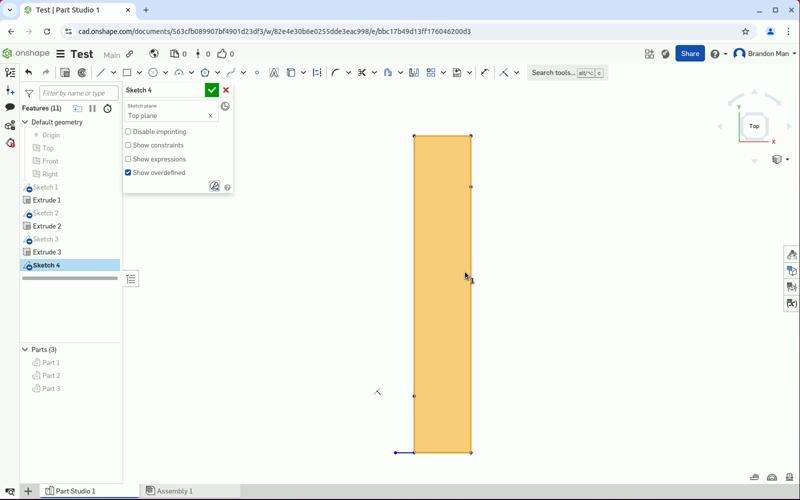
scroll(-6)
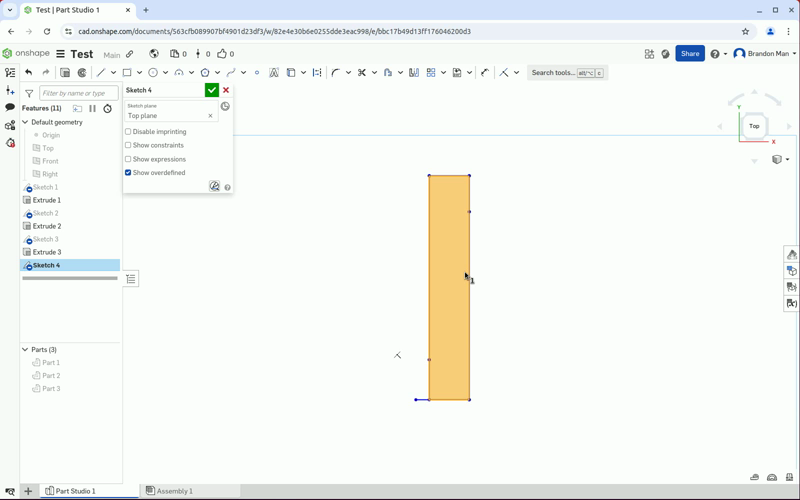
scroll(-6)
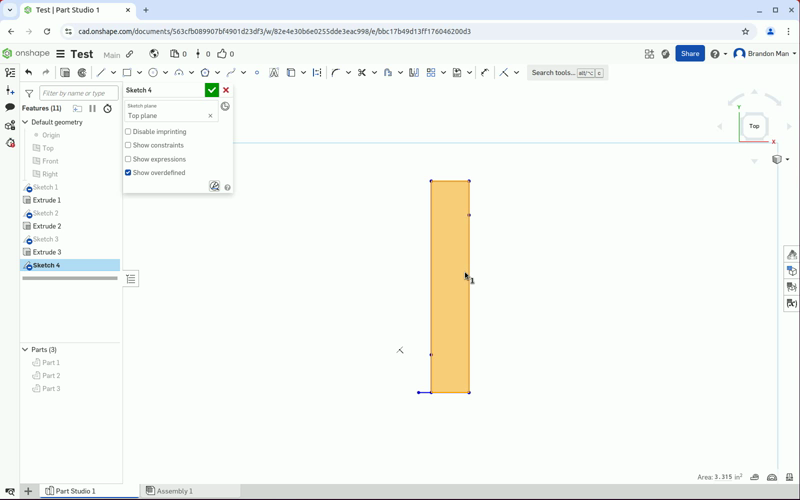
scroll(-6)
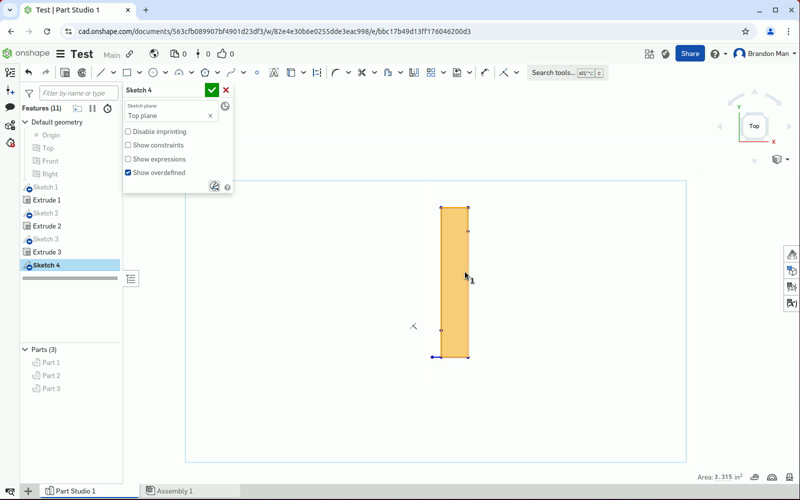
scroll(-6)
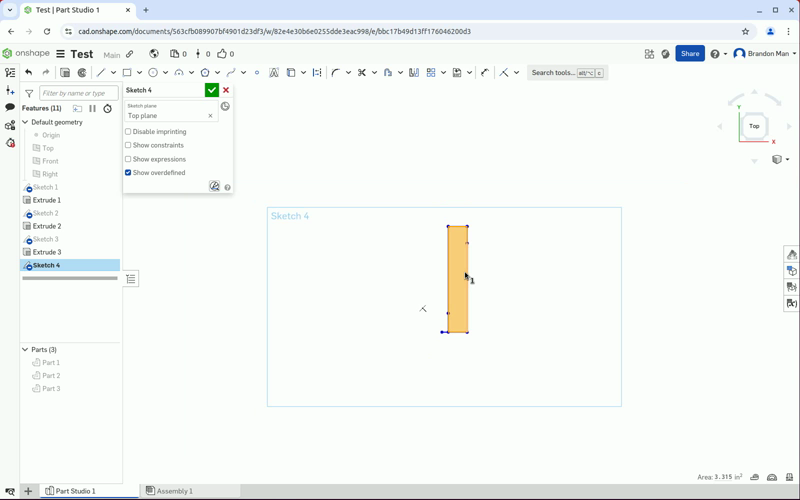
scroll(-6)
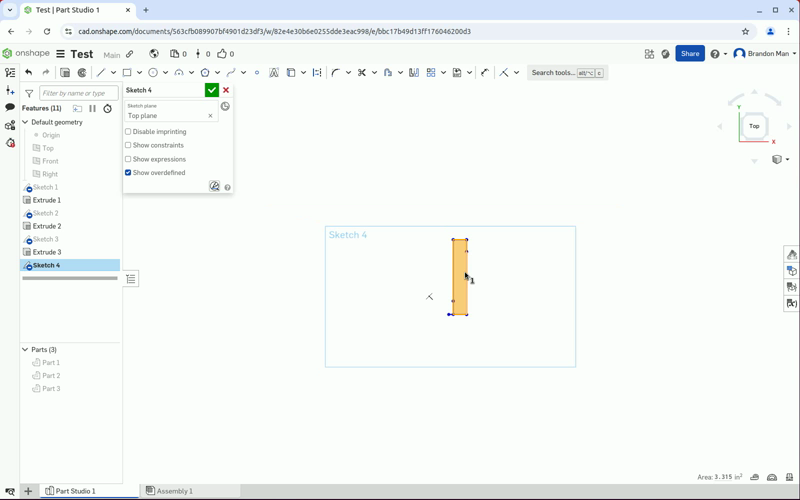
scroll(-6)
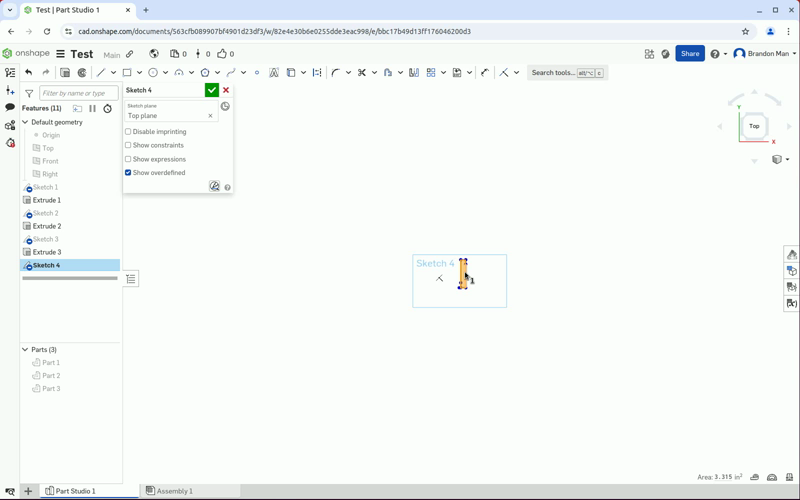
mouse_move(73, 352)
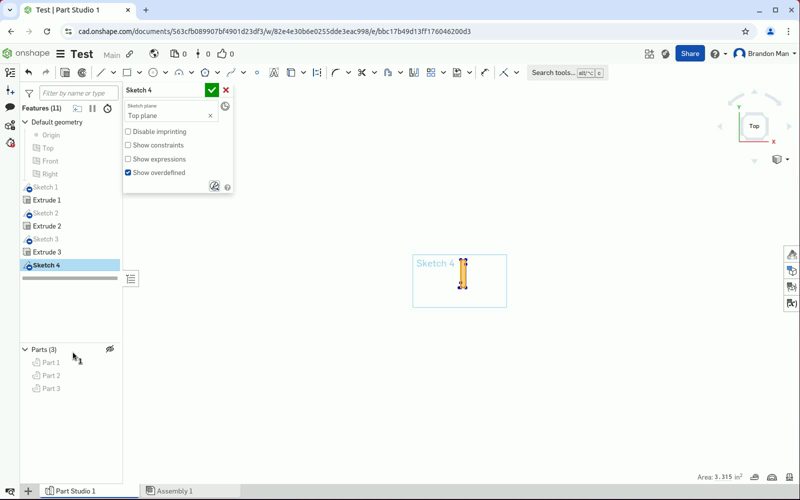
key(shift+y)
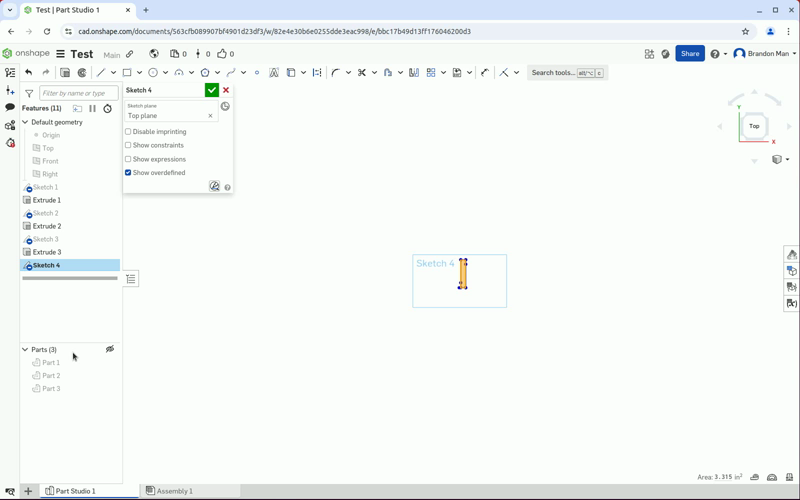
key(shift+e)
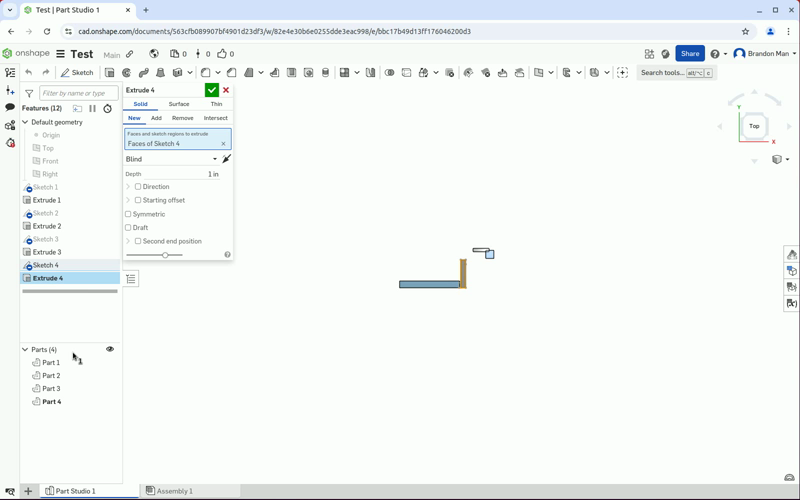
mouse_move(143, 106)
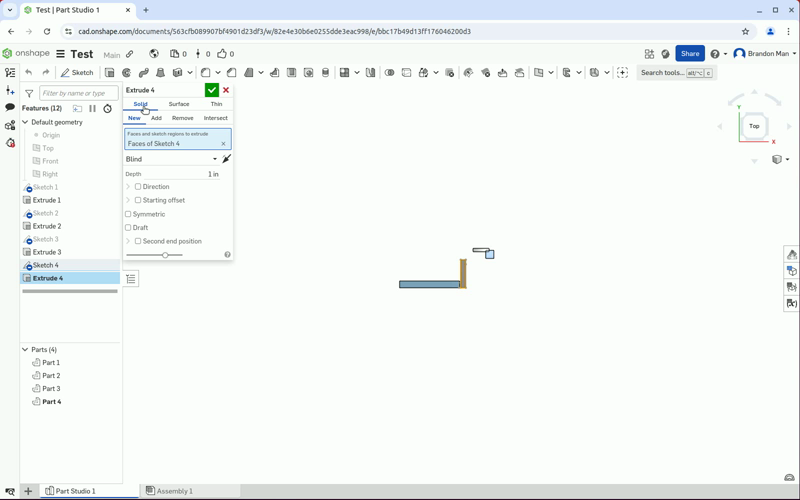
click(143, 106)
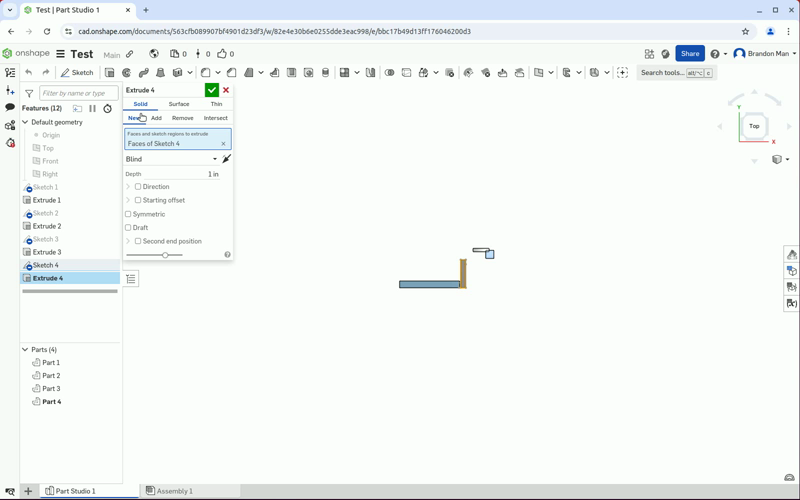
mouse_move(137, 120)
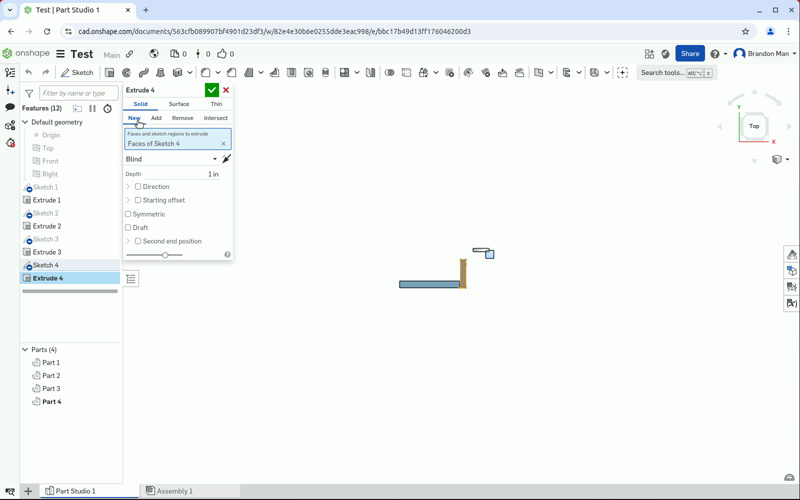
click(137, 120)
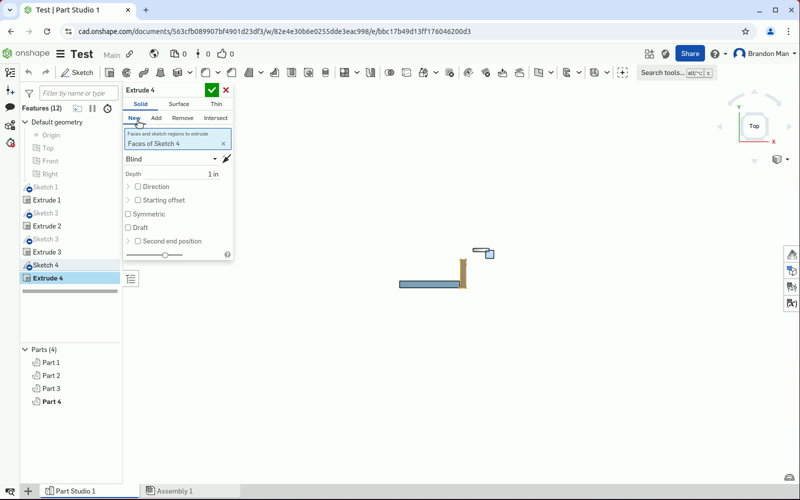
key(tab, 4)
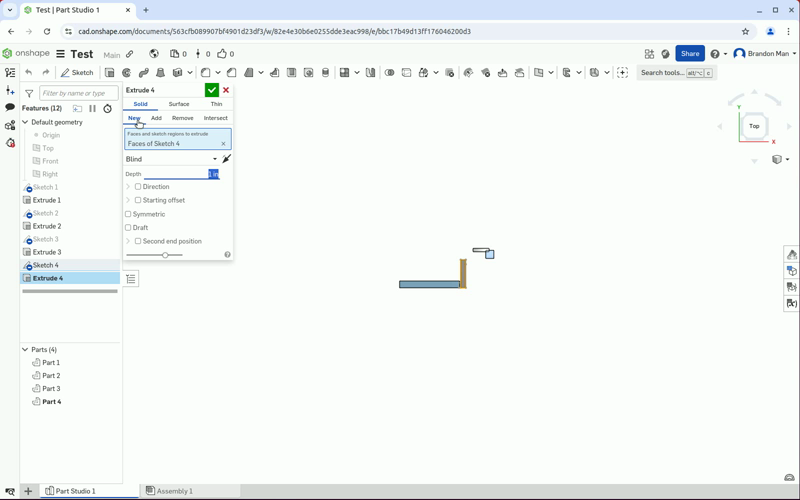
text(23.108)
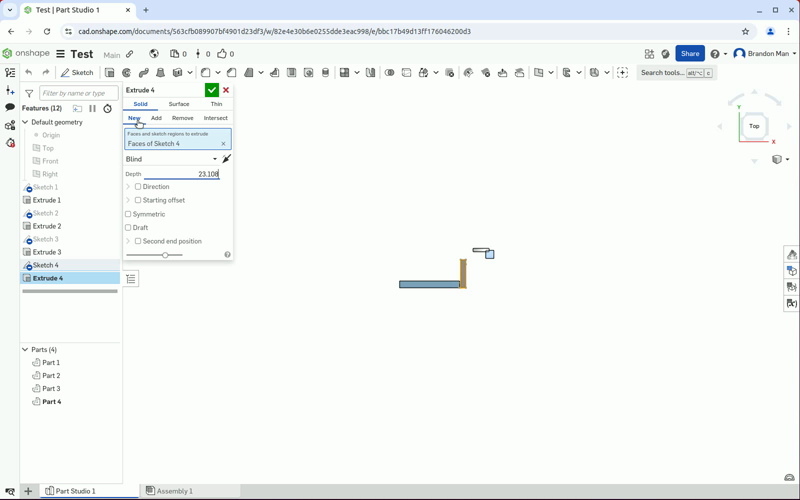
key(enter)
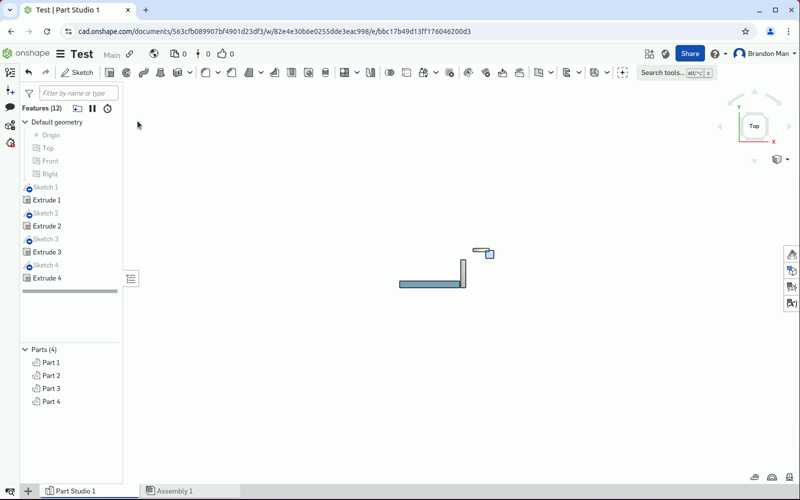
key(shift+h)
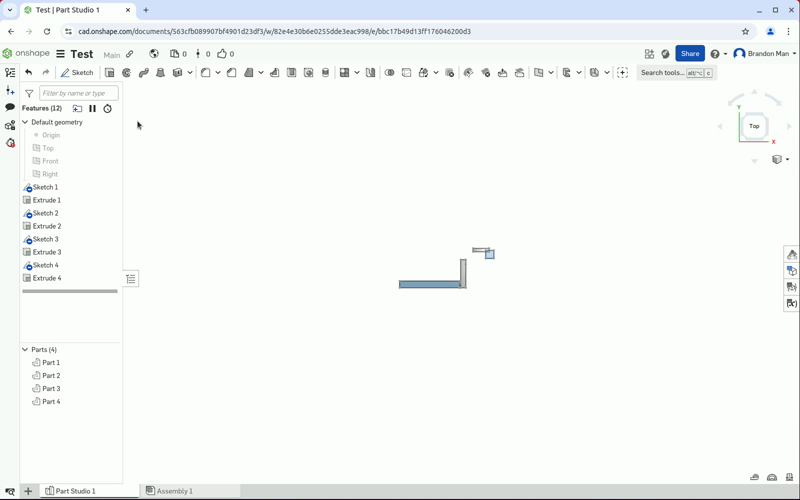
key(shift+h)
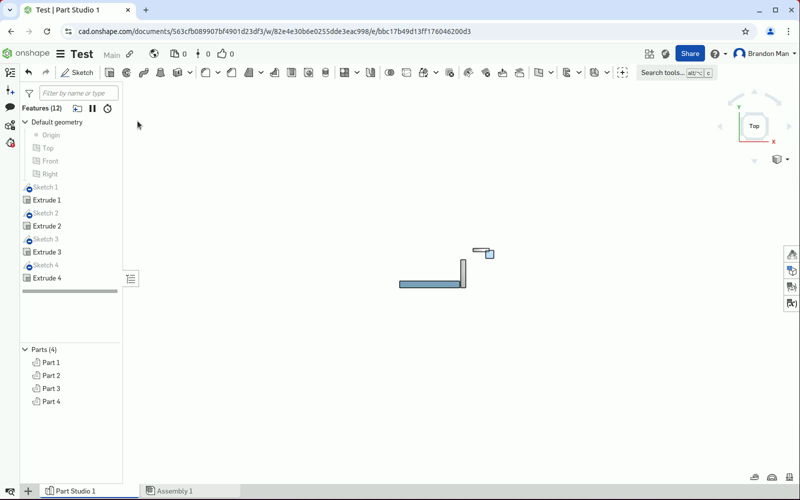
mouse_move(73, 189)
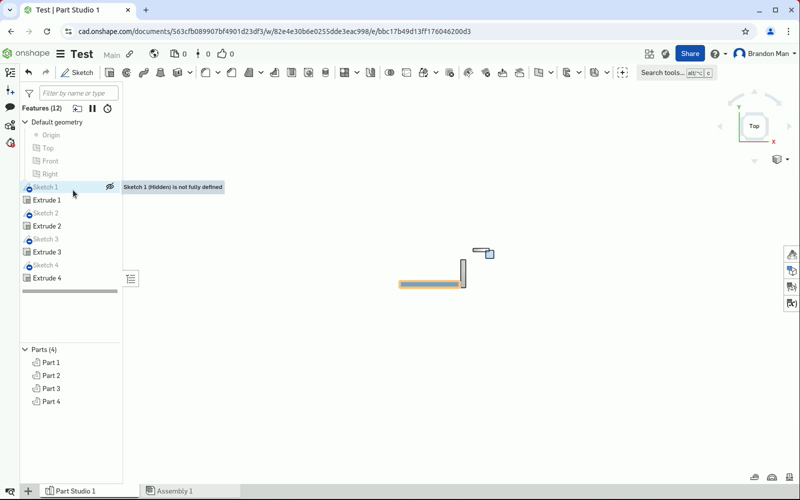
click(73, 189)
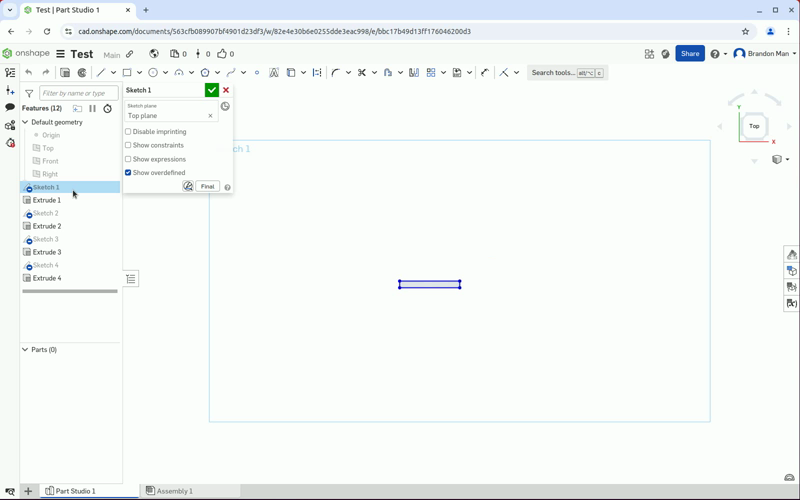
mouse_move(229, 92)
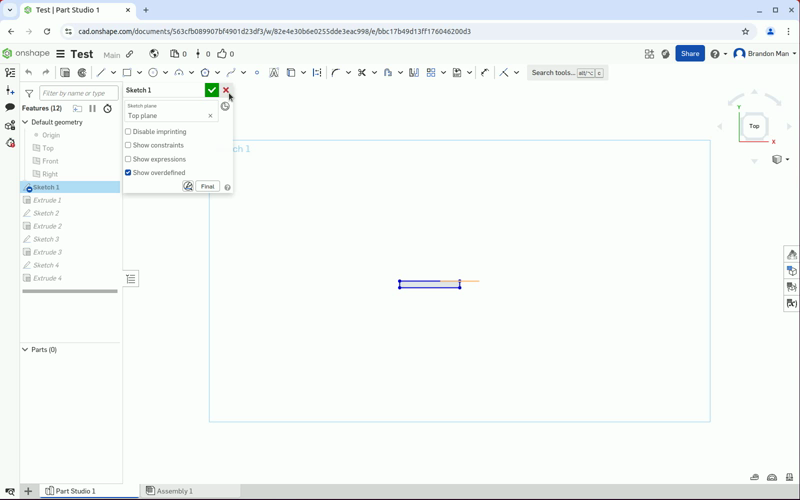
click(229, 92)
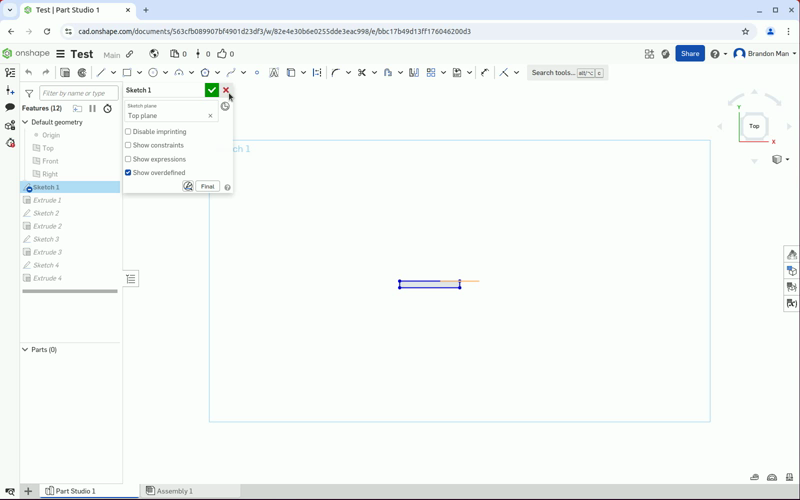
key(shift+s)
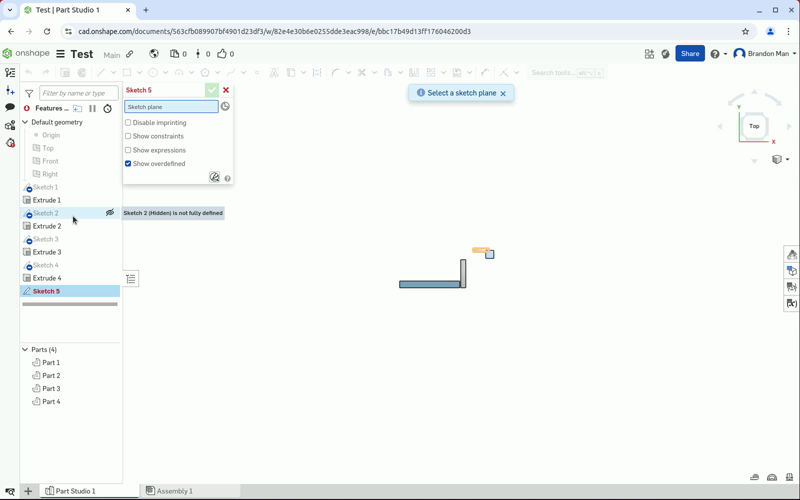
scroll(3)
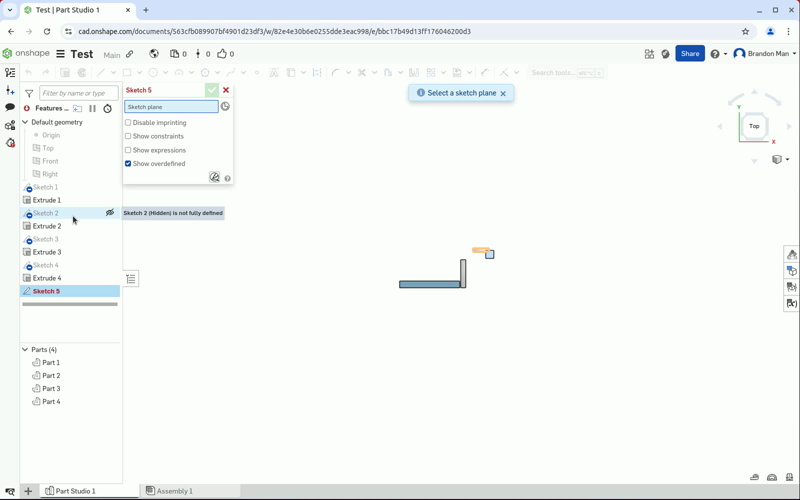
mouse_move(73, 150)
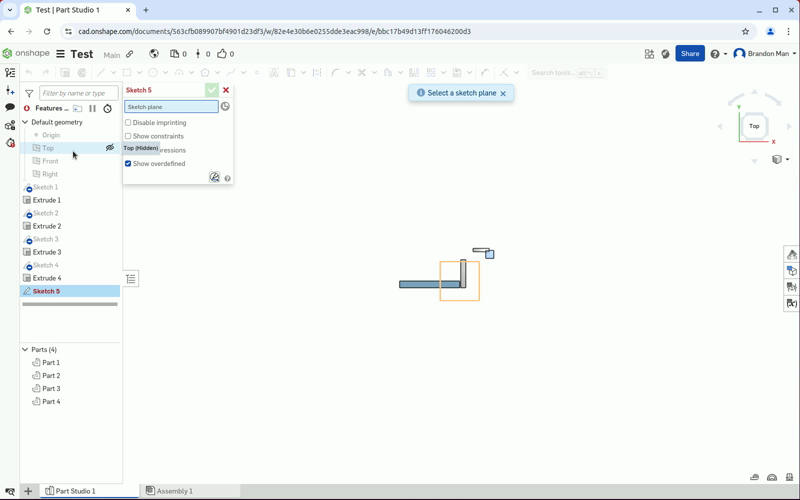
click(73, 150)
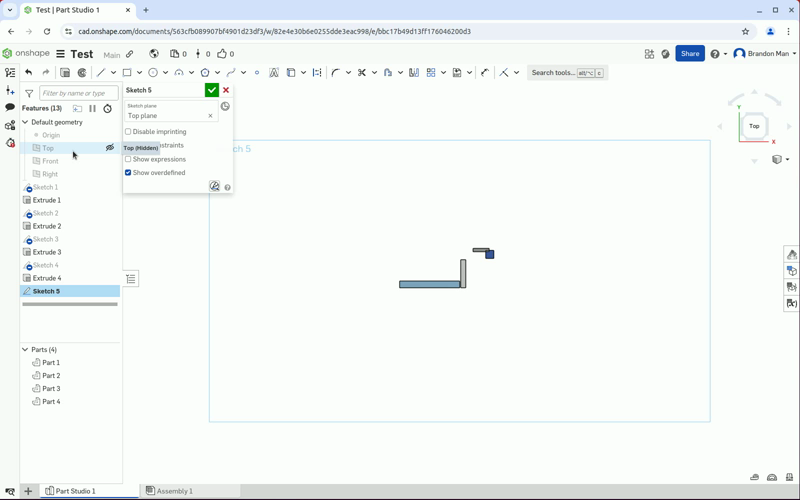
mouse_move(73, 352)
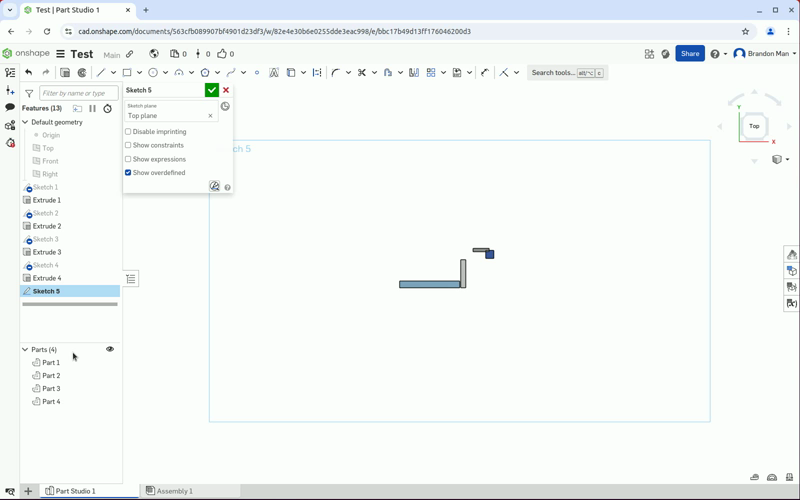
key(y)
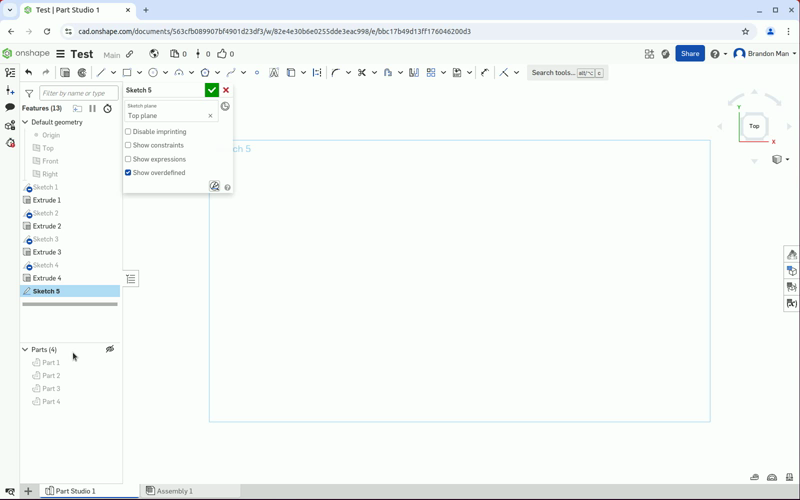
key(l)
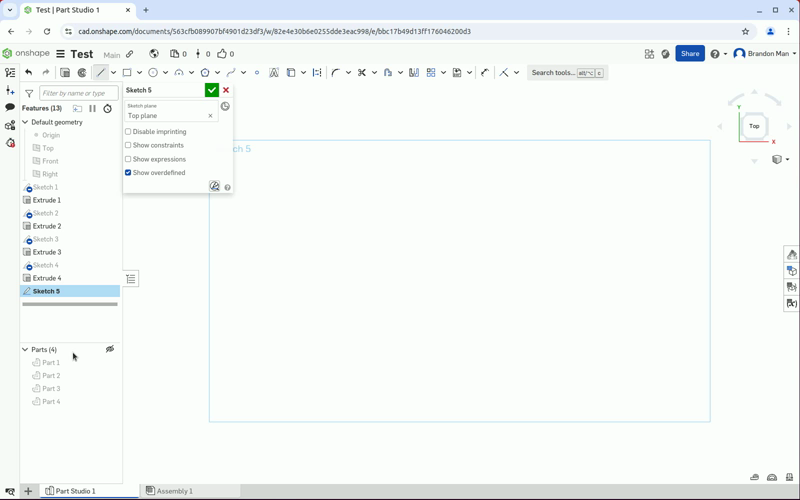
key_down(shift)
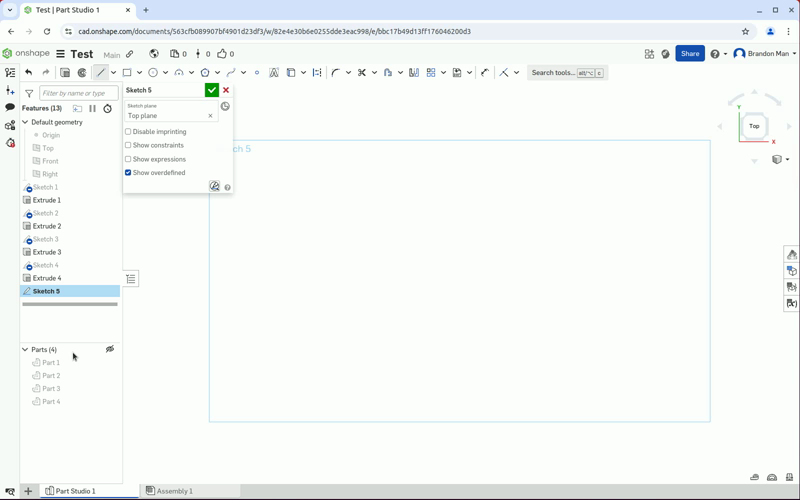
mouse_move(465, 265)
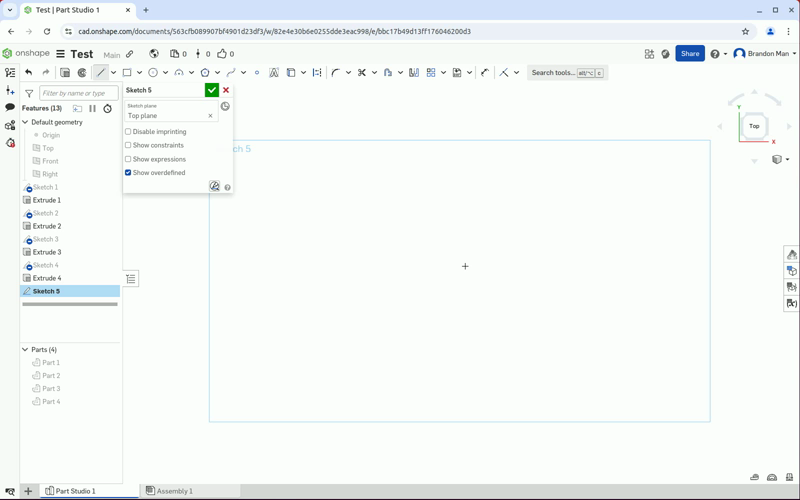
click(465, 265)
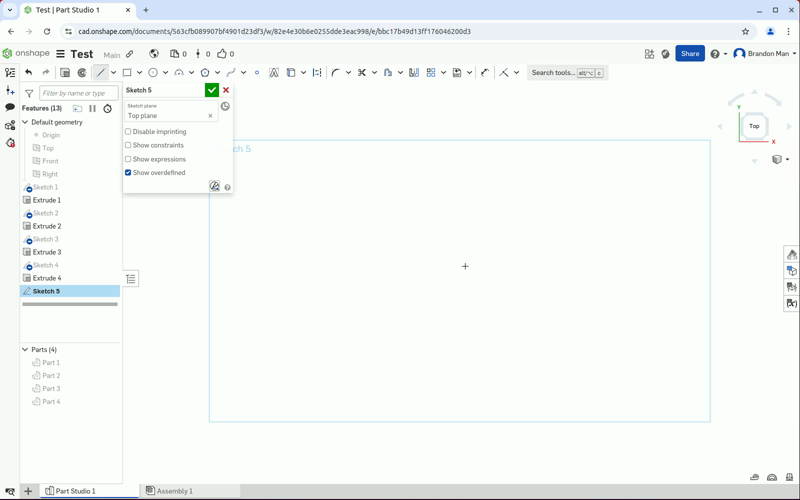
key_up(shift)
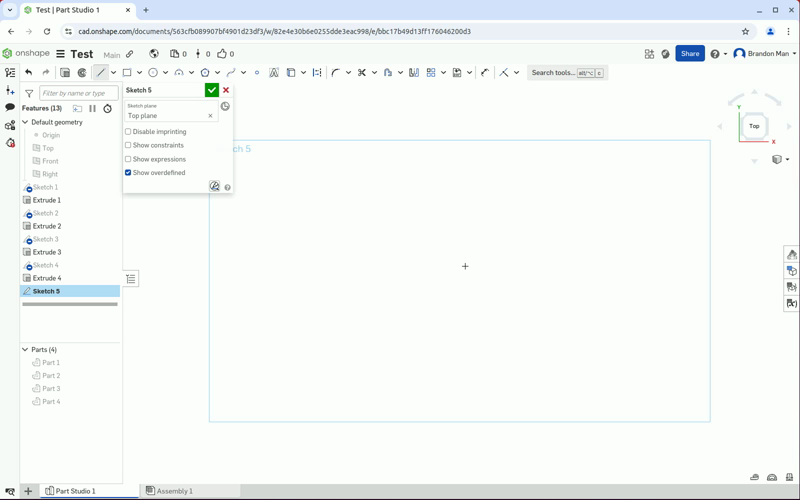
key_down(shift)
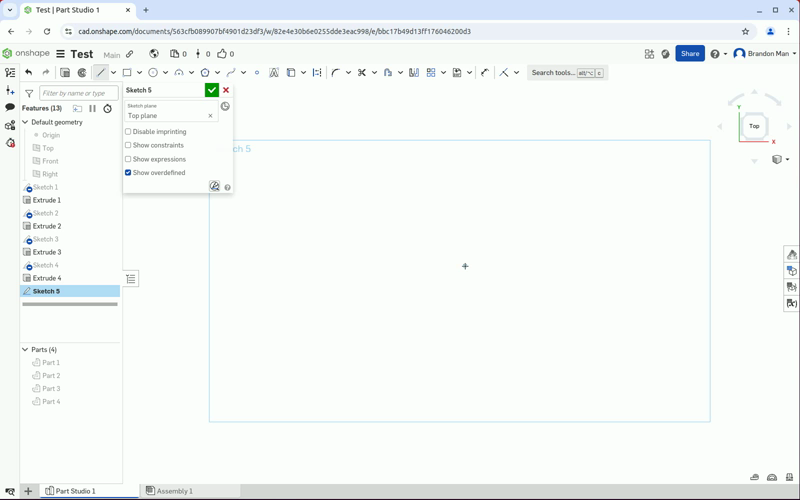
mouse_move(495, 265)
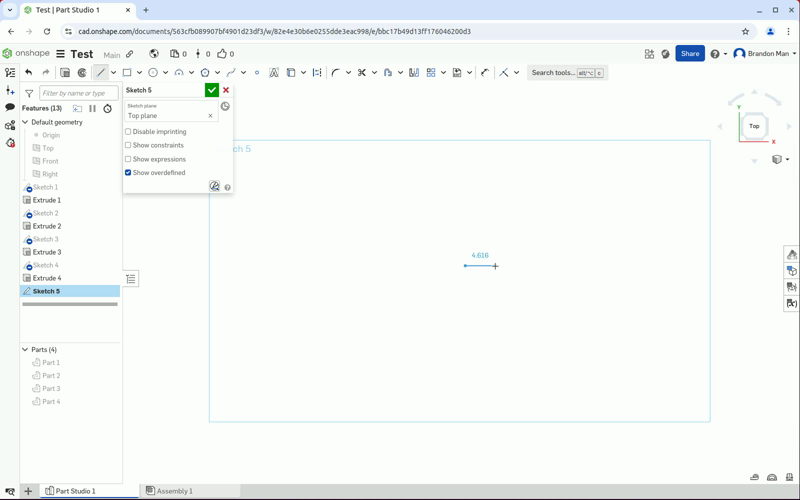
mouse_move(482, 265)
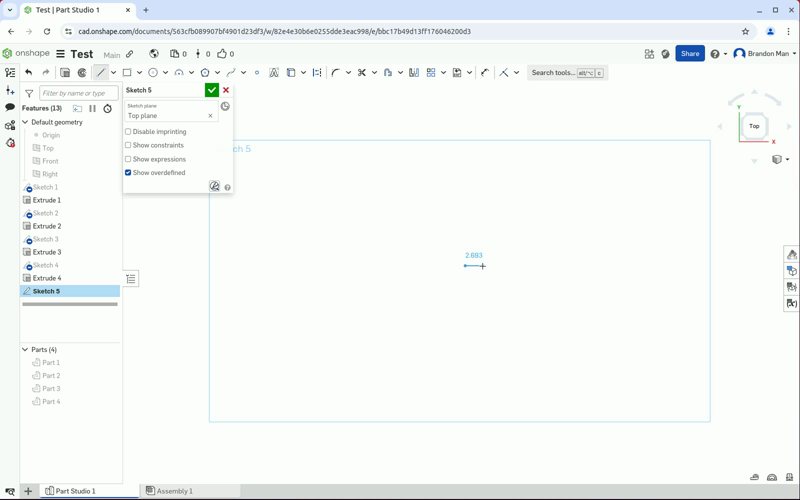
click(482, 265)
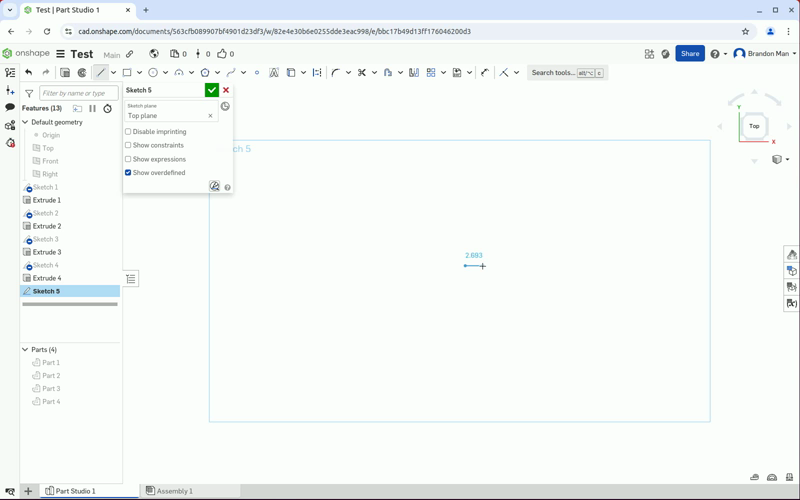
key_up(shift)
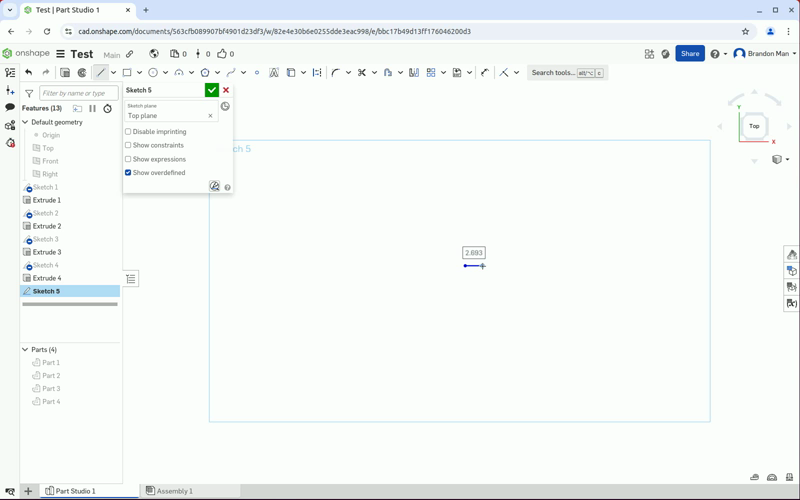
key_down(shift)
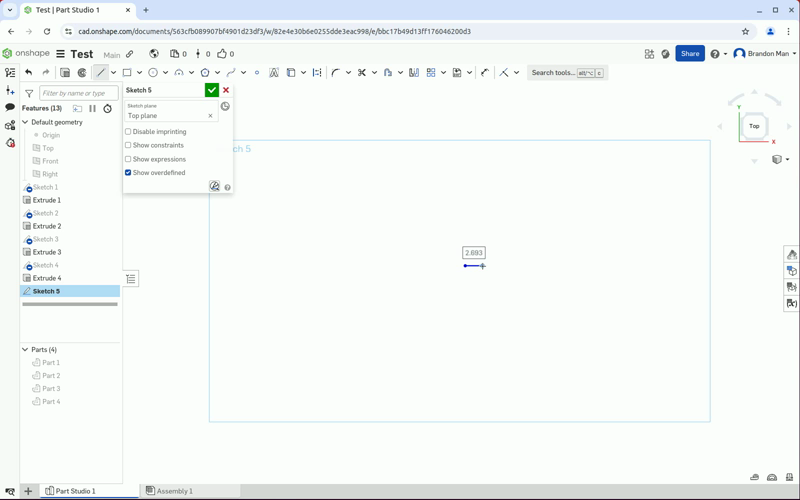
mouse_move(512, 265)
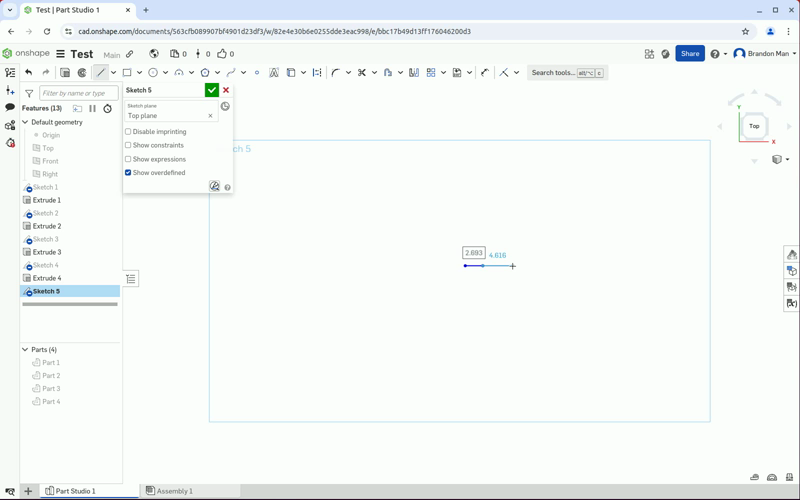
mouse_move(482, 260)
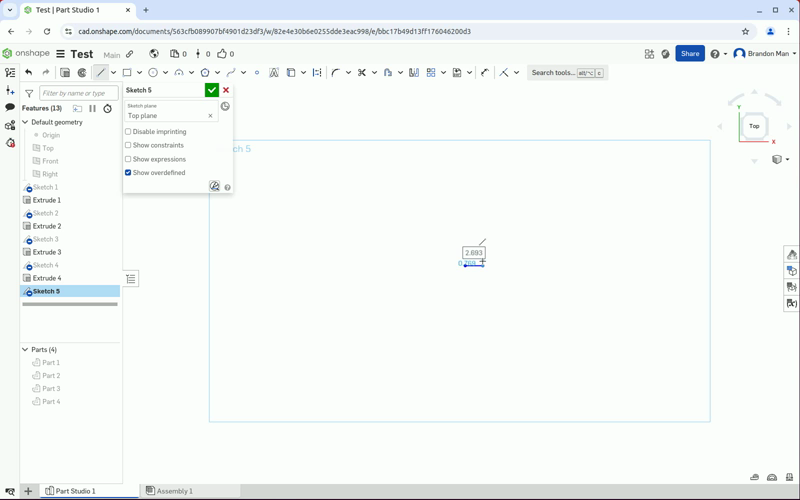
scroll(6)
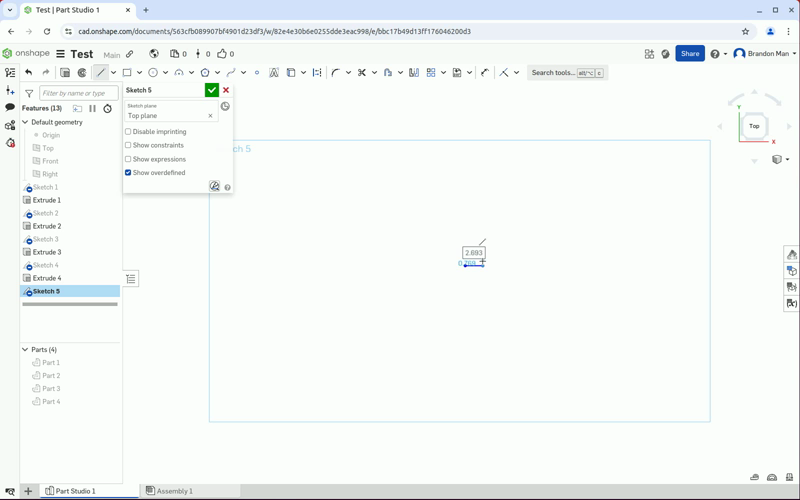
scroll(6)
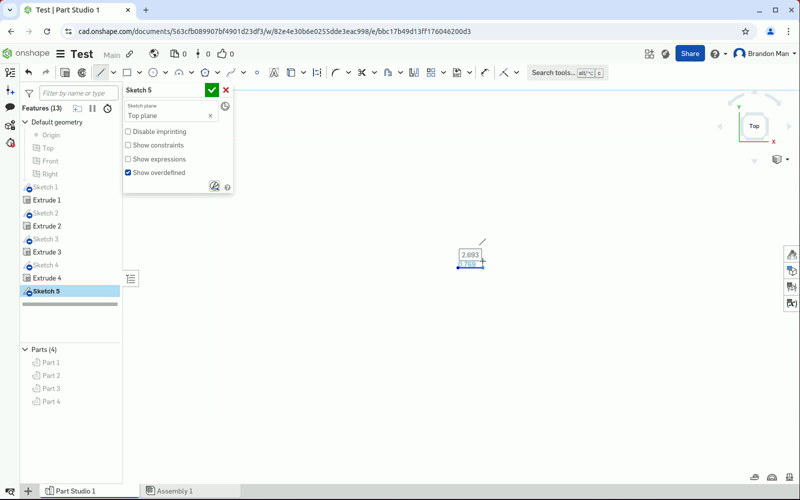
scroll(6)
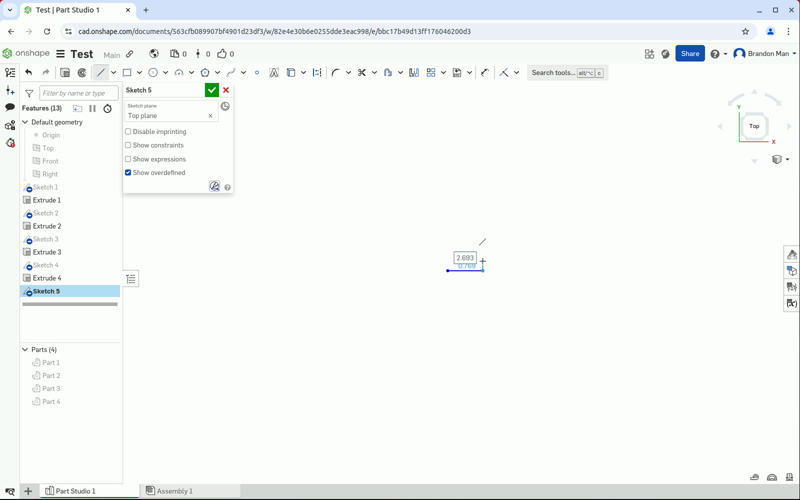
scroll(6)
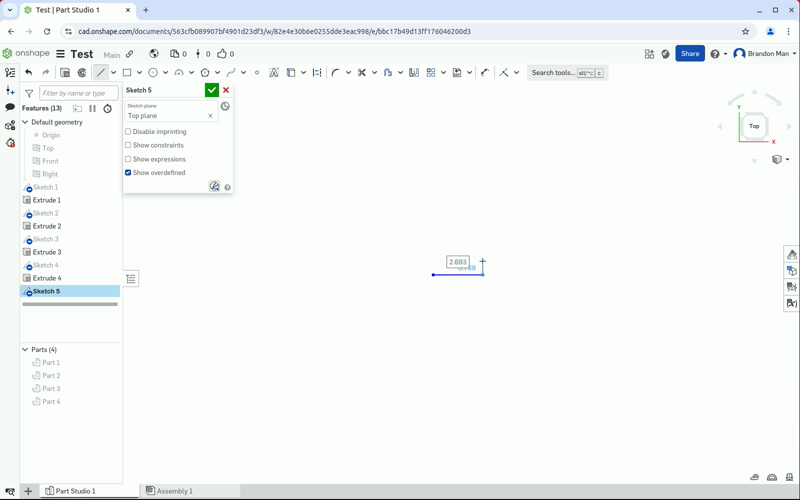
scroll(6)
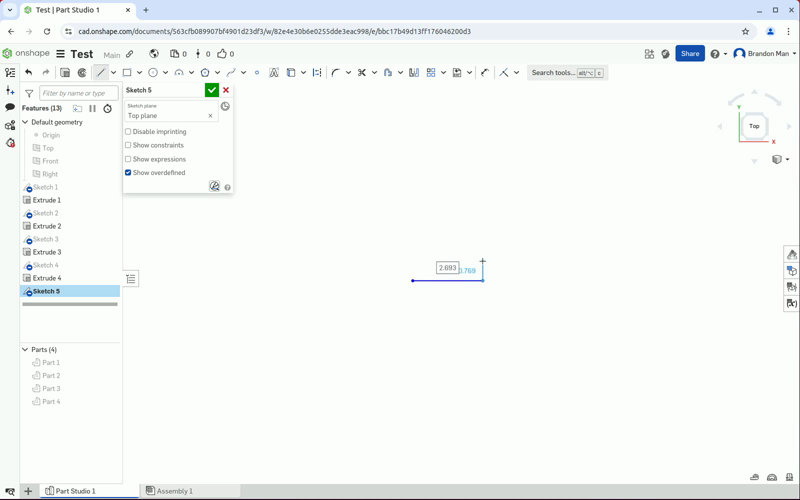
scroll(6)
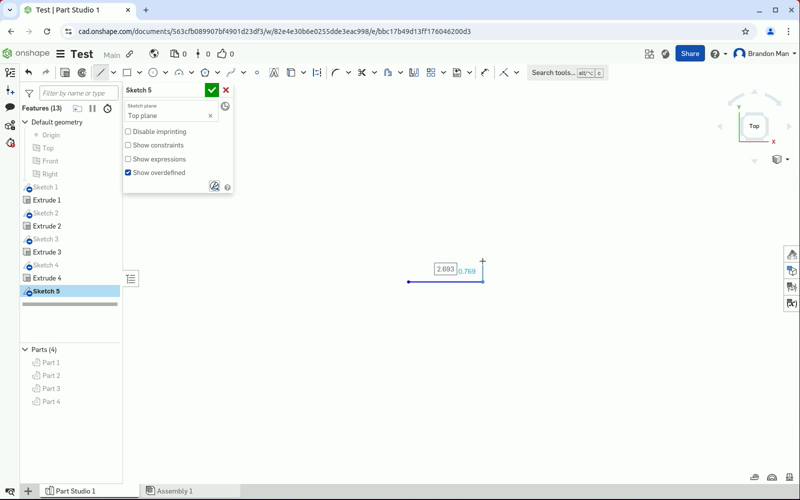
scroll(6)
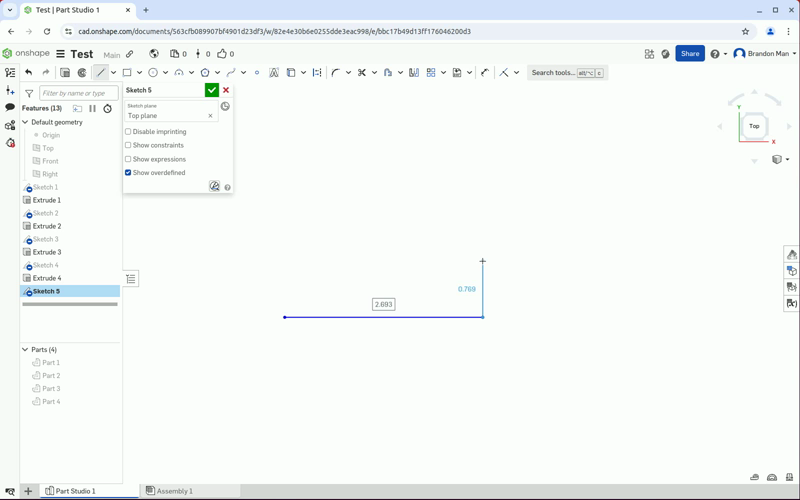
click(482, 260)
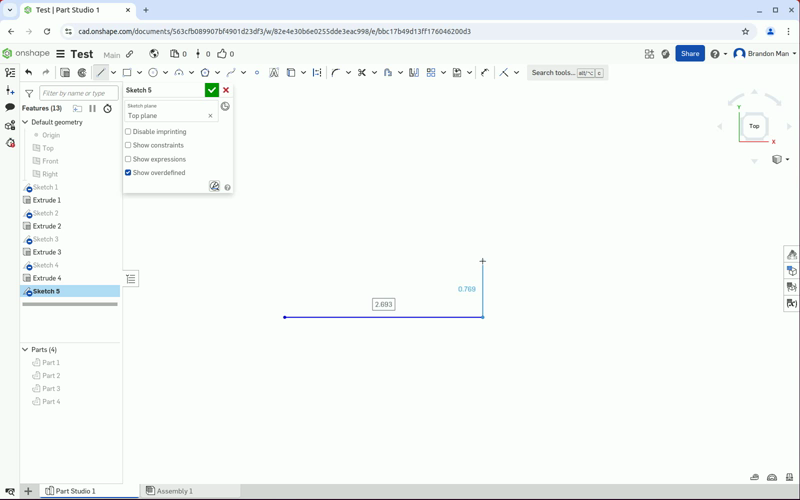
scroll(-6)
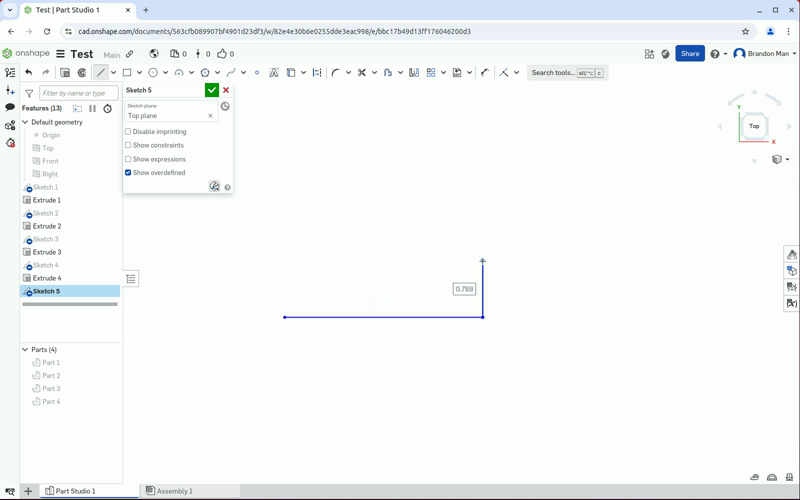
scroll(-6)
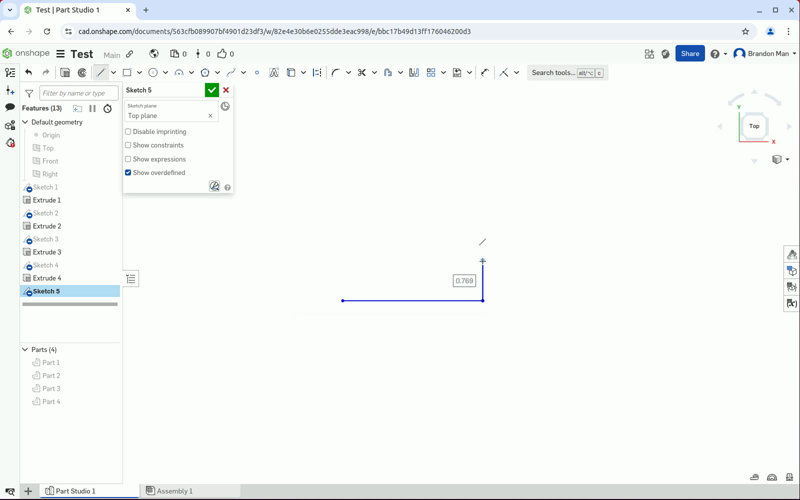
scroll(-6)
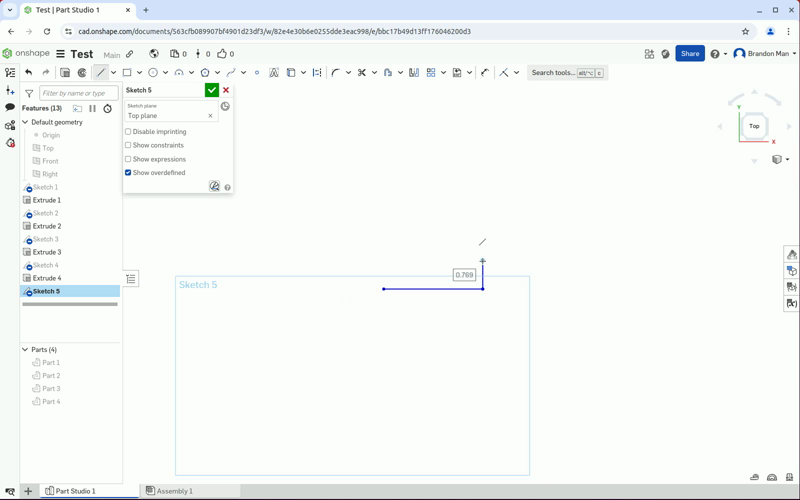
scroll(-6)
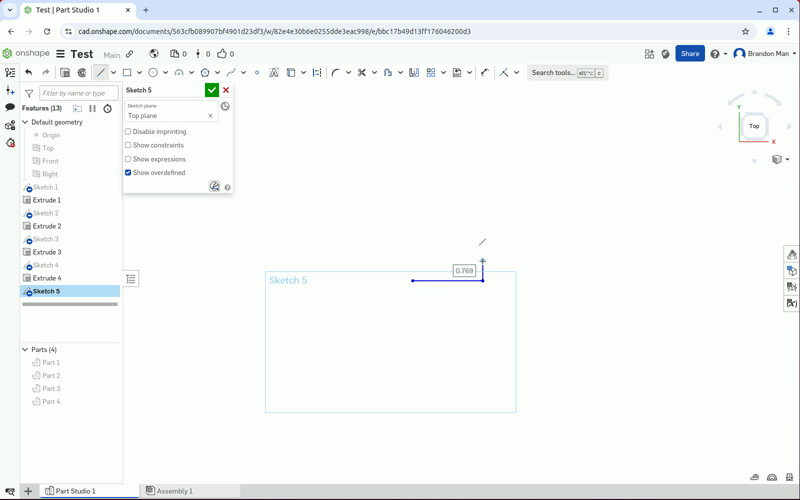
scroll(-6)
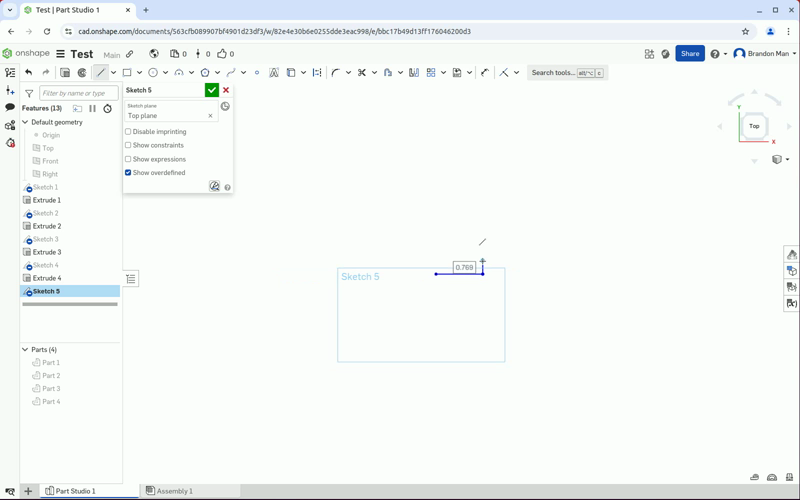
scroll(-6)
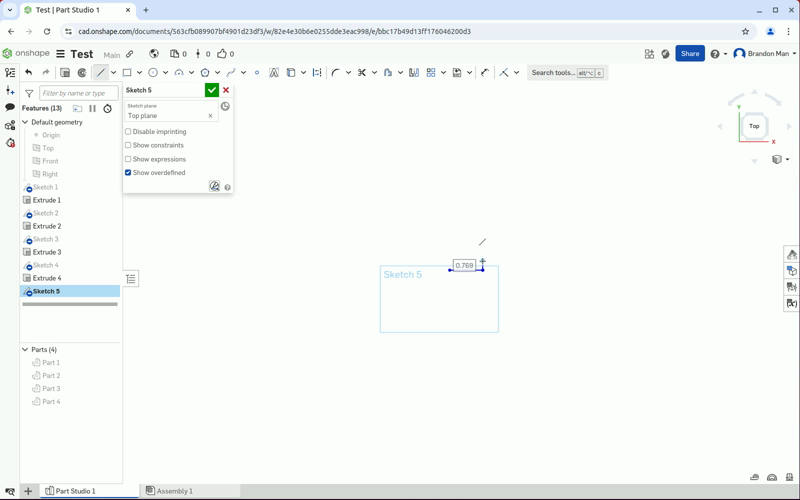
scroll(-6)
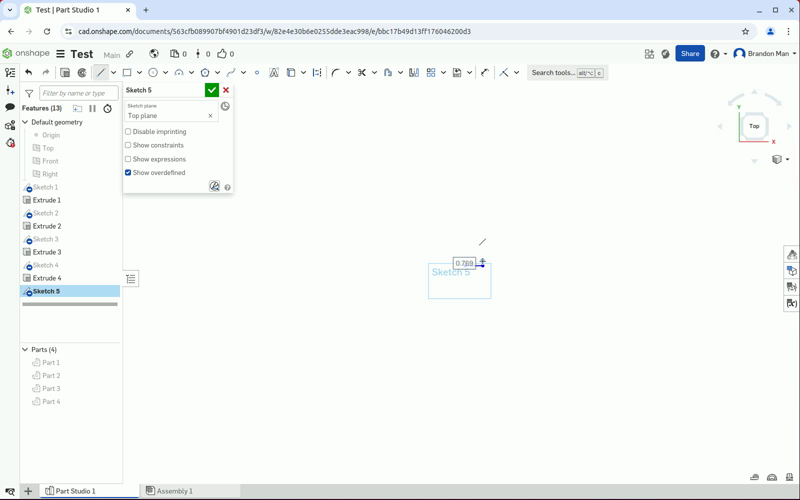
key_up(shift)
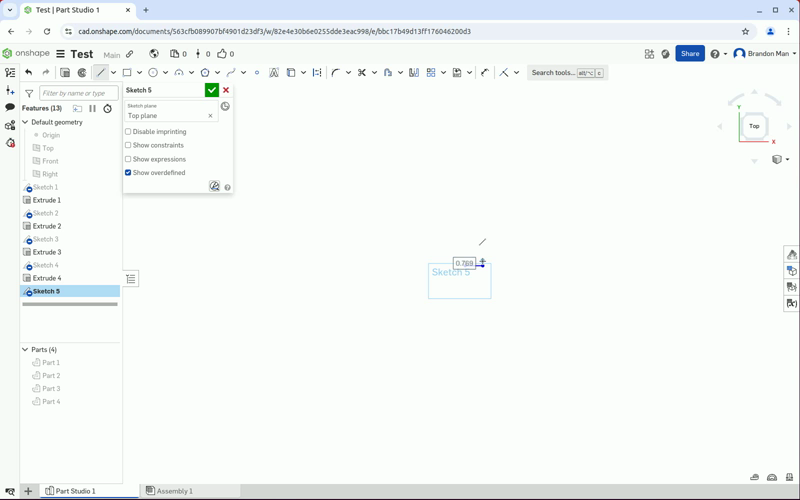
key_down(shift)
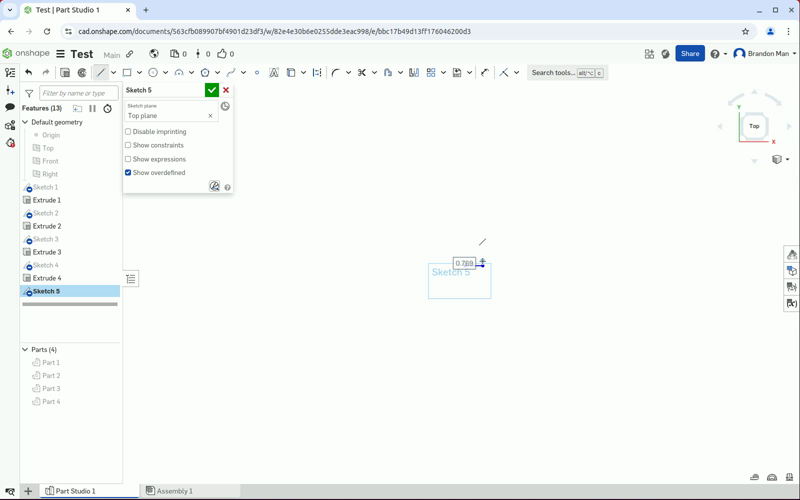
mouse_move(512, 260)
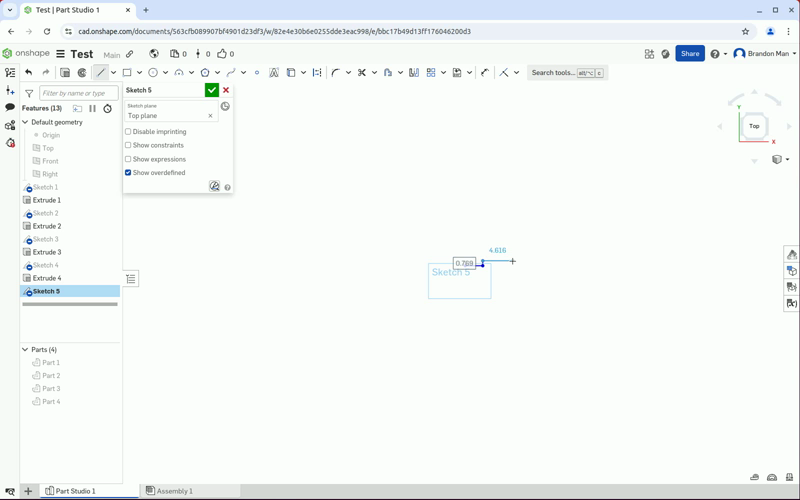
mouse_move(471, 260)
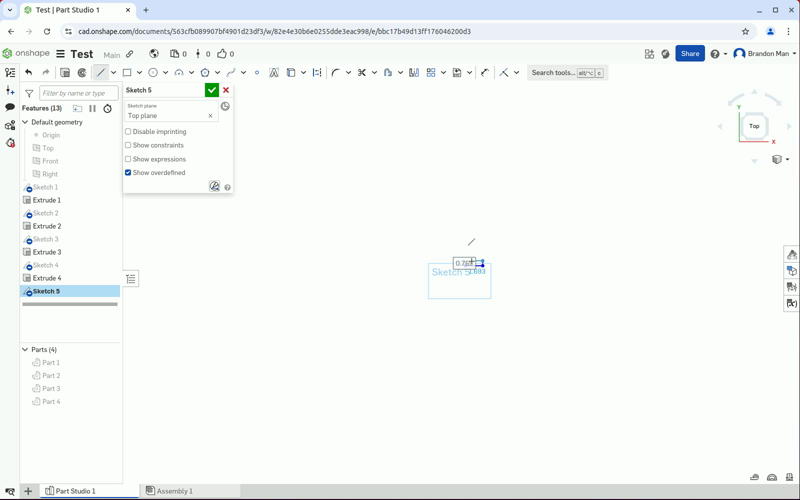
click(471, 260)
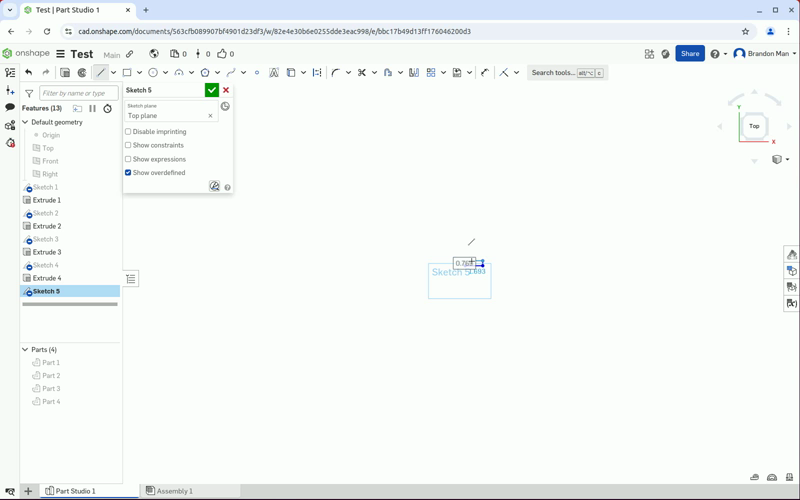
key_up(shift)
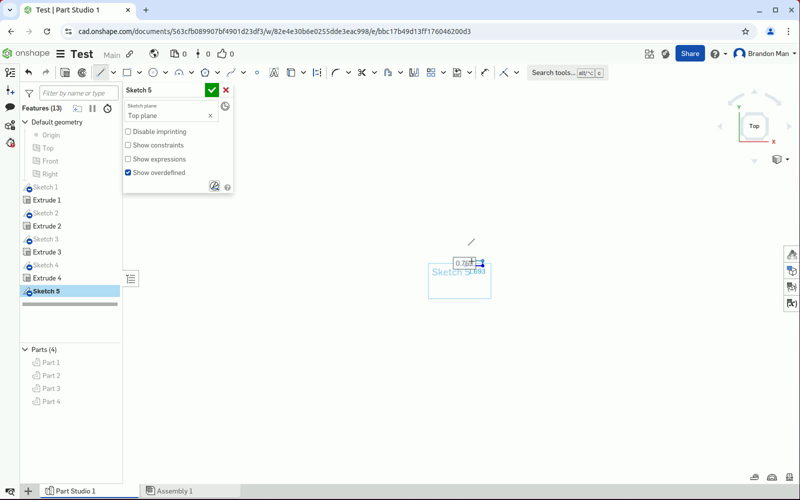
key_down(shift)
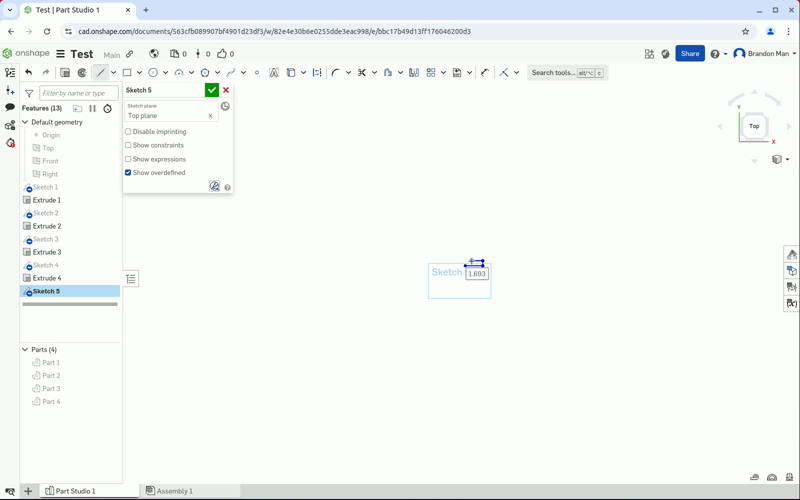
mouse_move(501, 260)
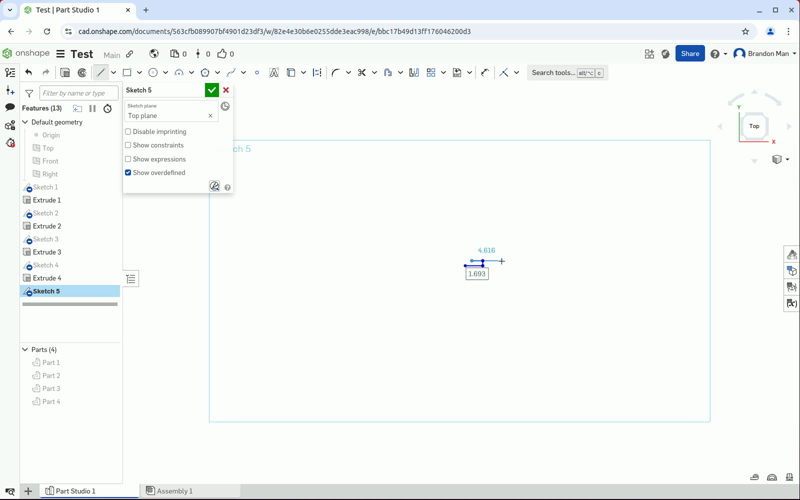
mouse_move(465, 260)
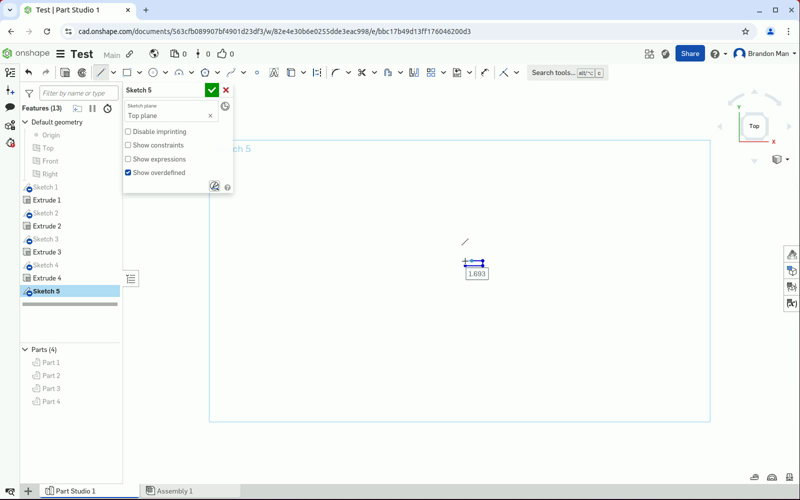
scroll(6)
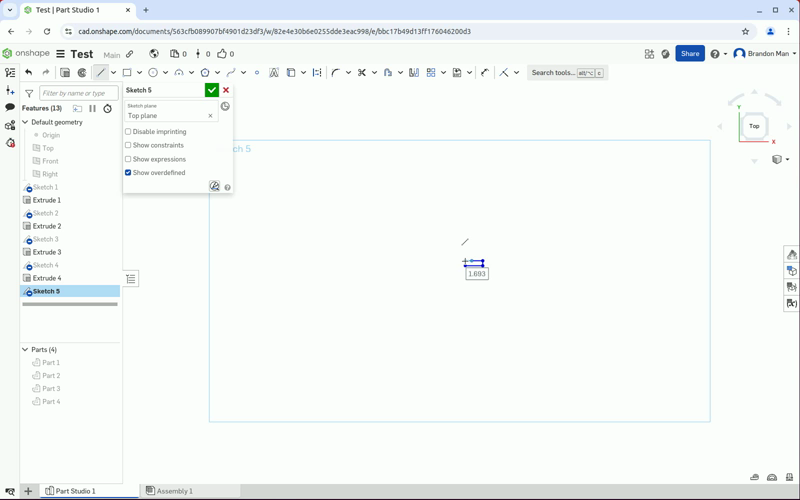
scroll(6)
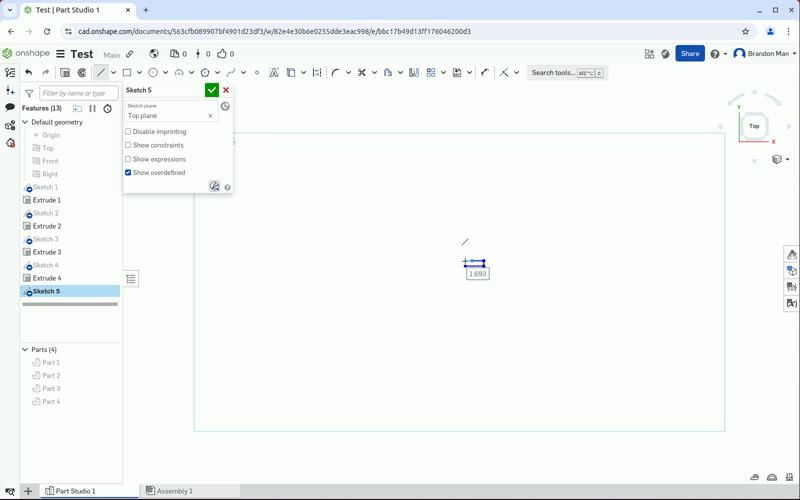
scroll(6)
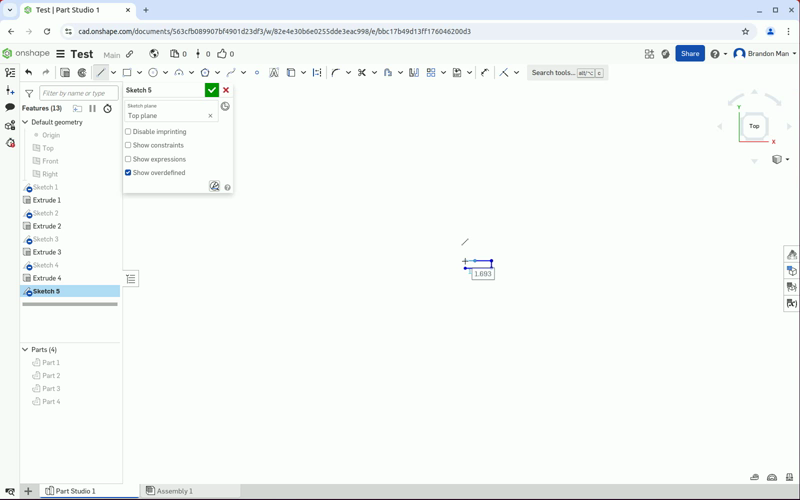
scroll(6)
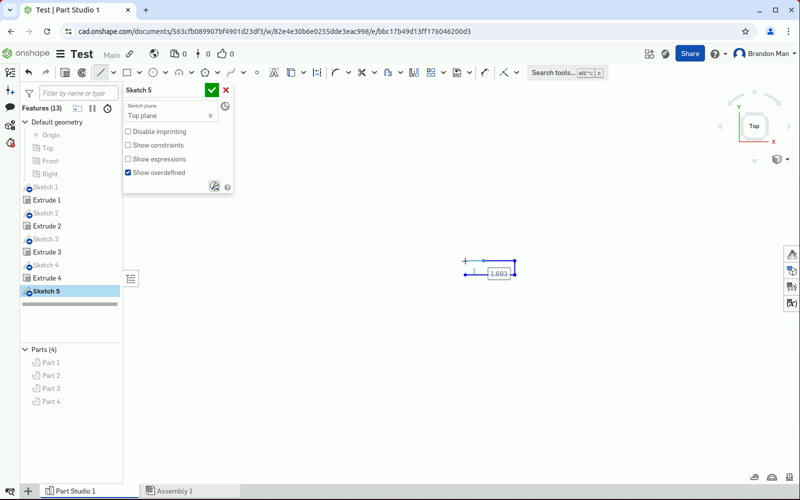
scroll(6)
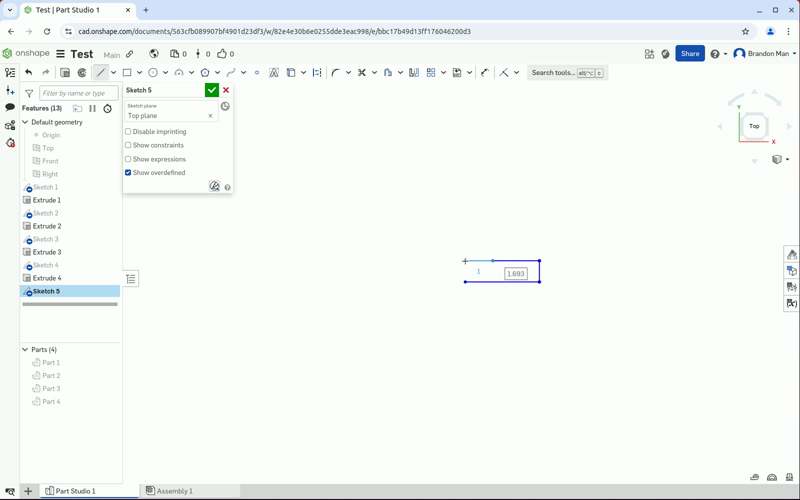
scroll(6)
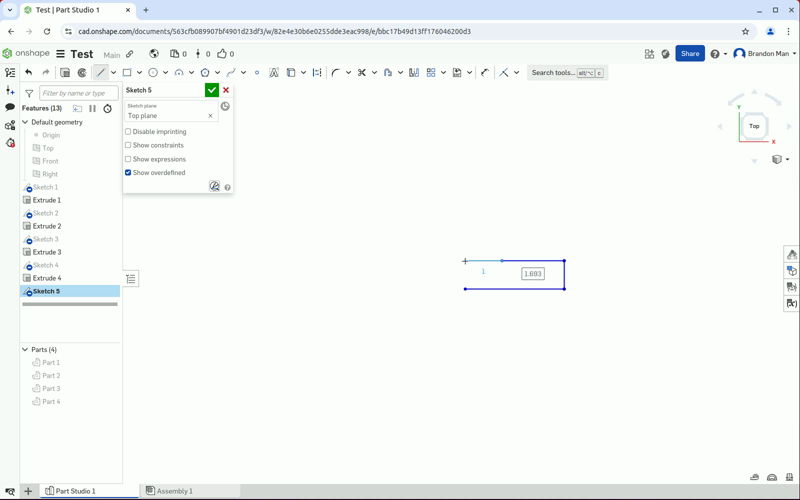
scroll(6)
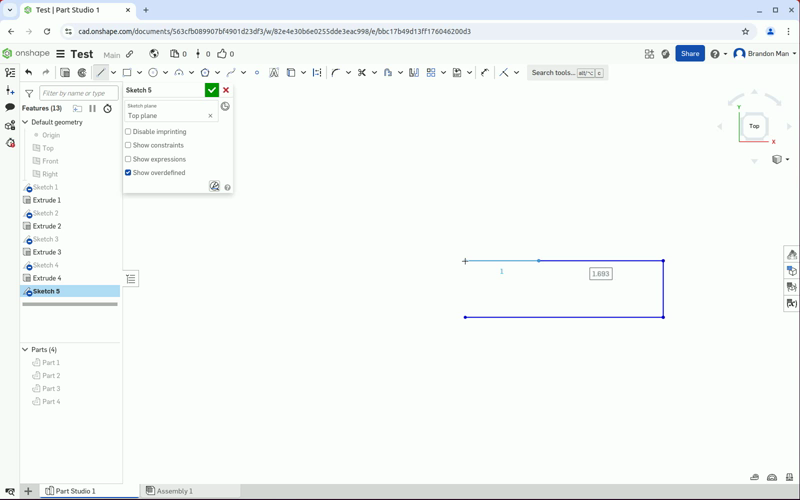
click(465, 260)
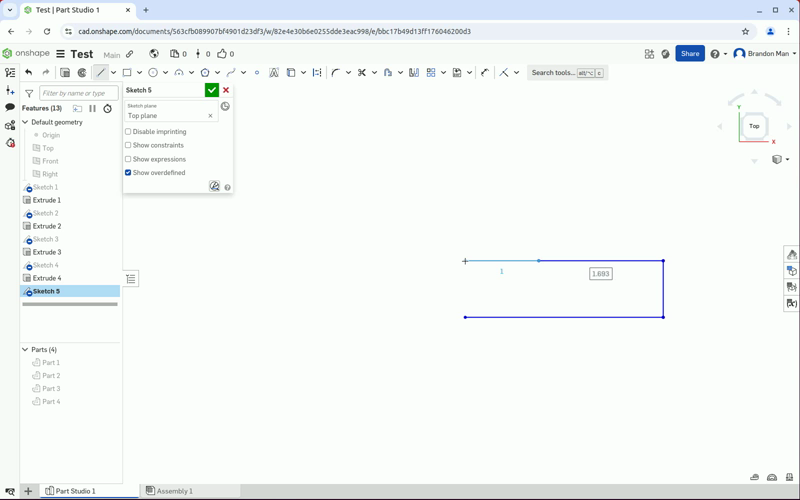
scroll(-6)
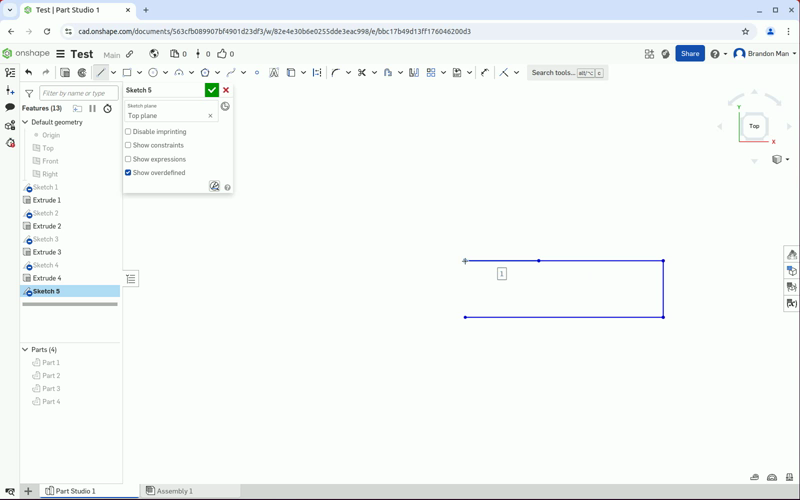
scroll(-6)
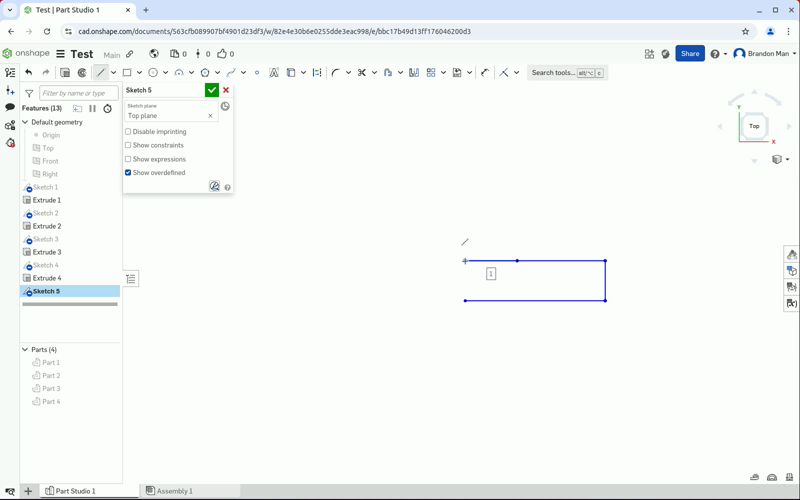
scroll(-6)
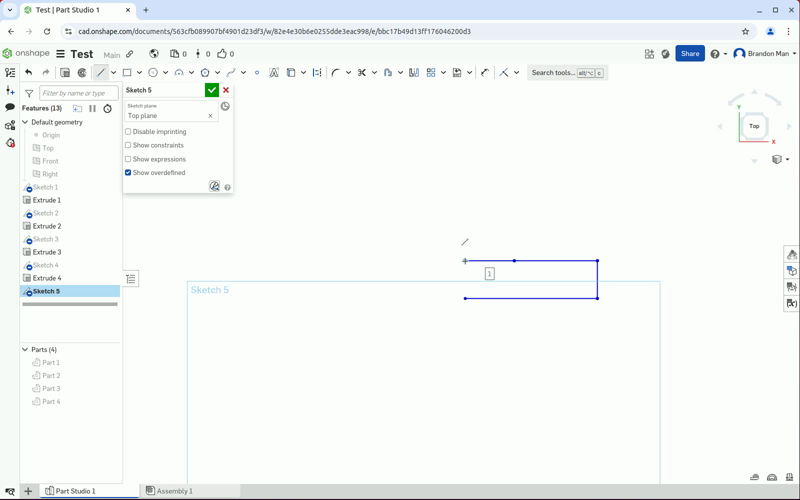
scroll(-6)
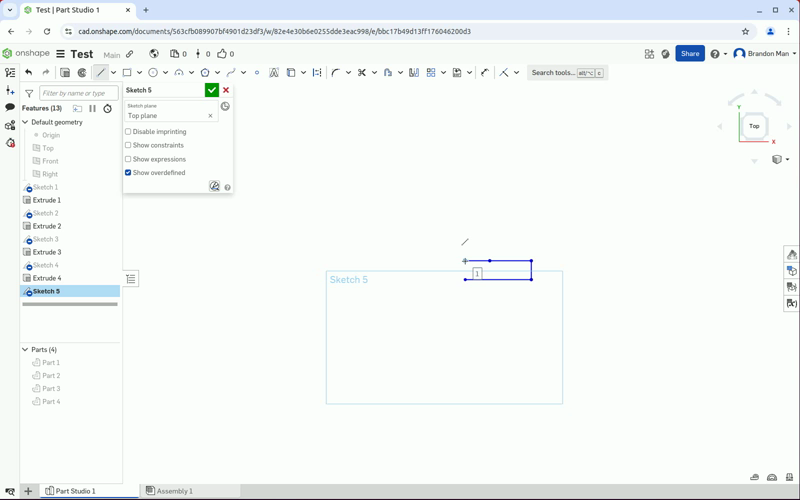
scroll(-6)
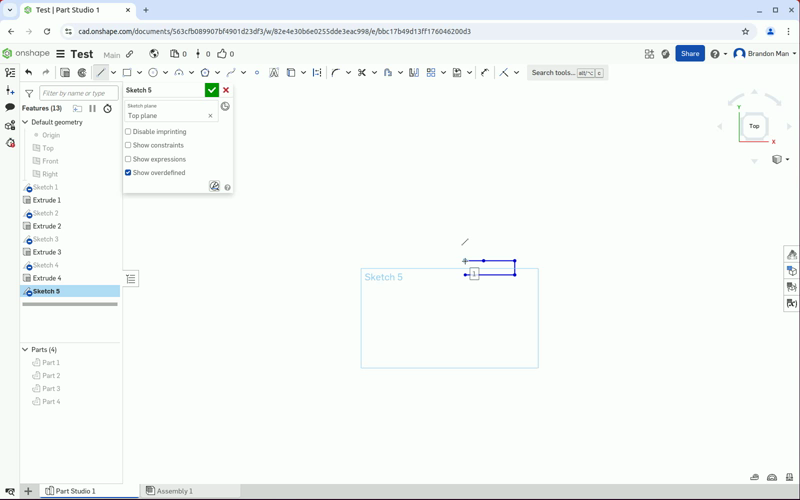
scroll(-6)
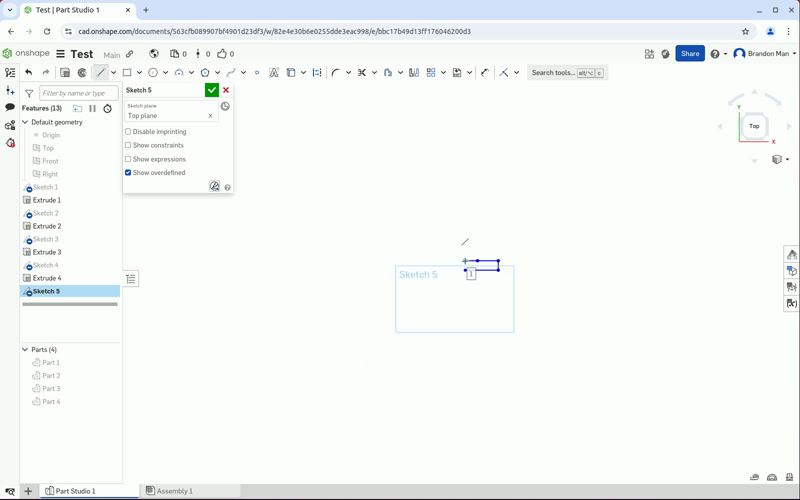
scroll(-6)
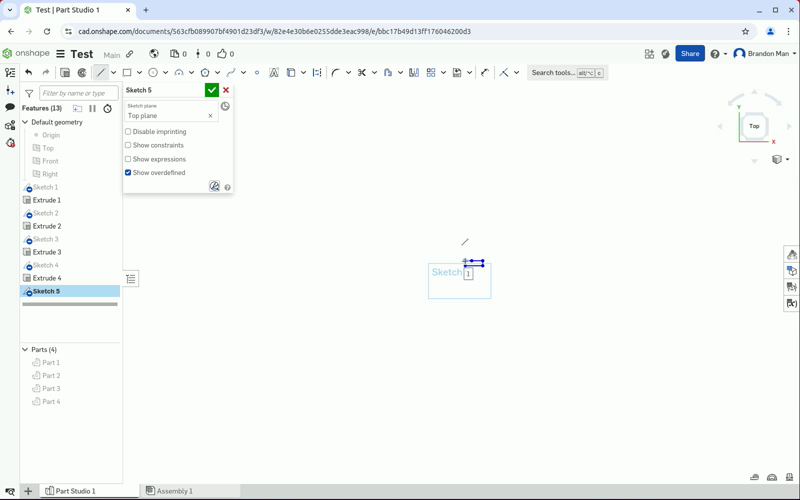
key_up(shift)
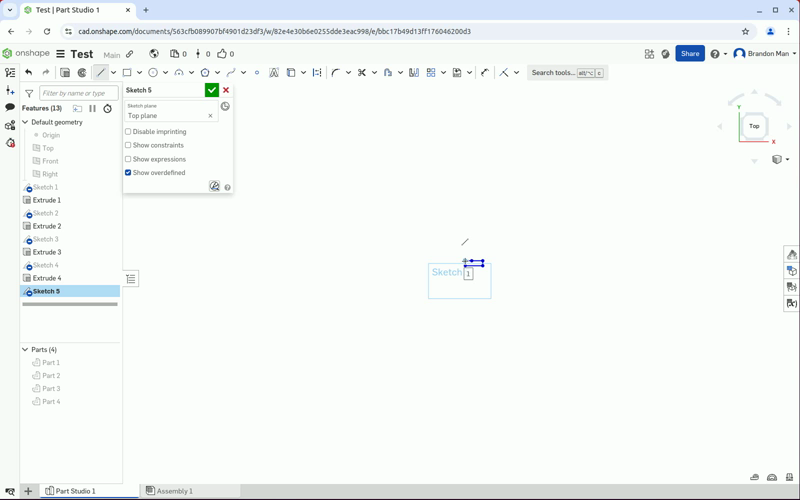
mouse_move(495, 260)
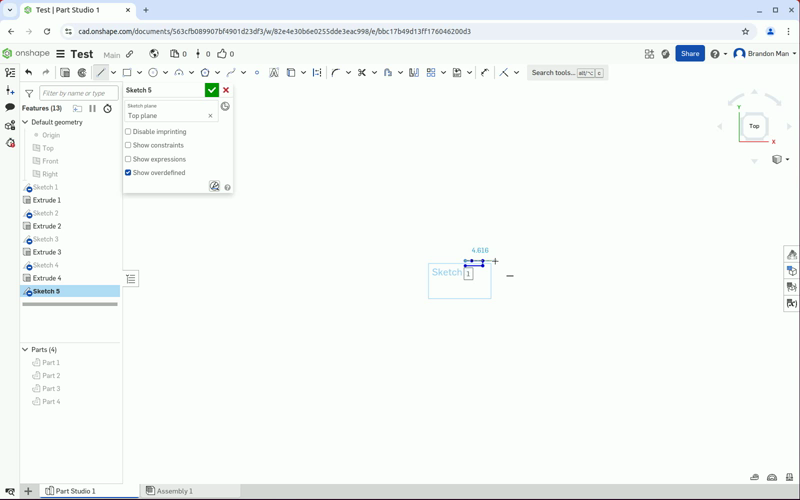
key_down(shift)
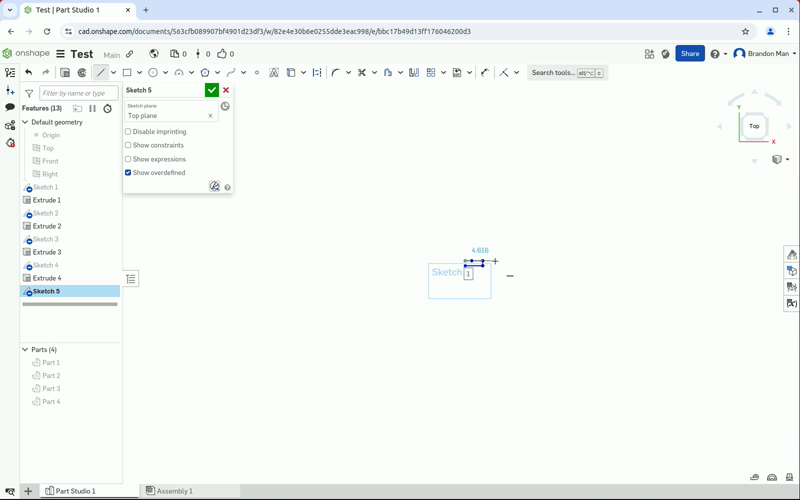
mouse_move(465, 265)
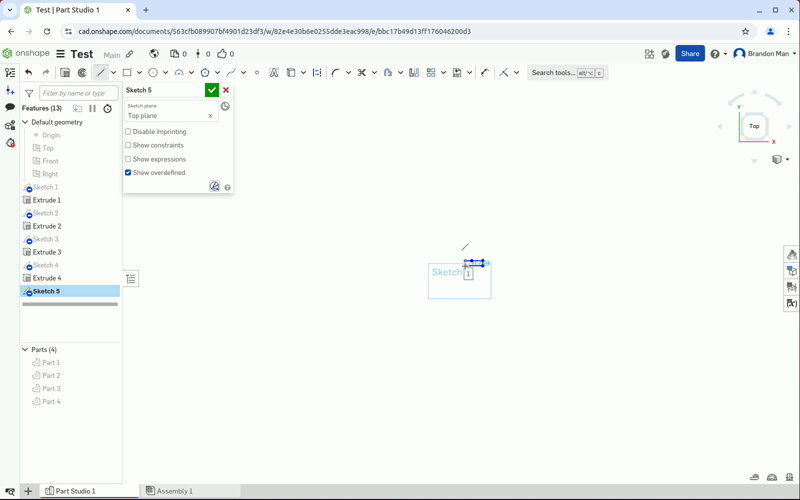
scroll(6)
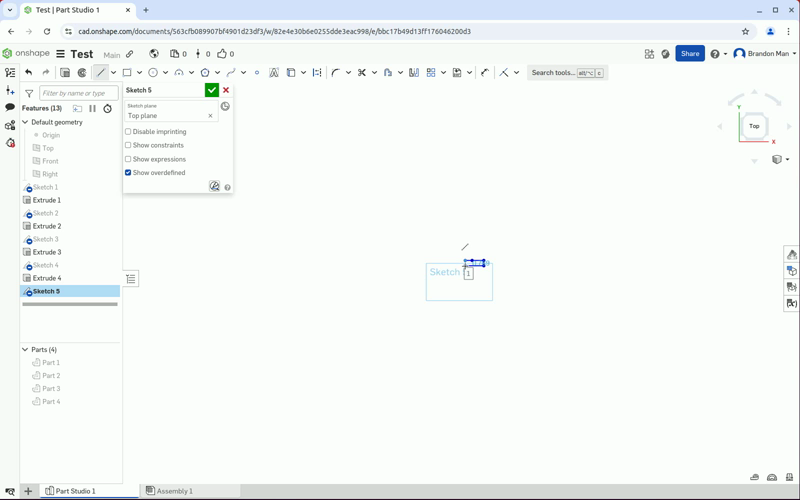
scroll(6)
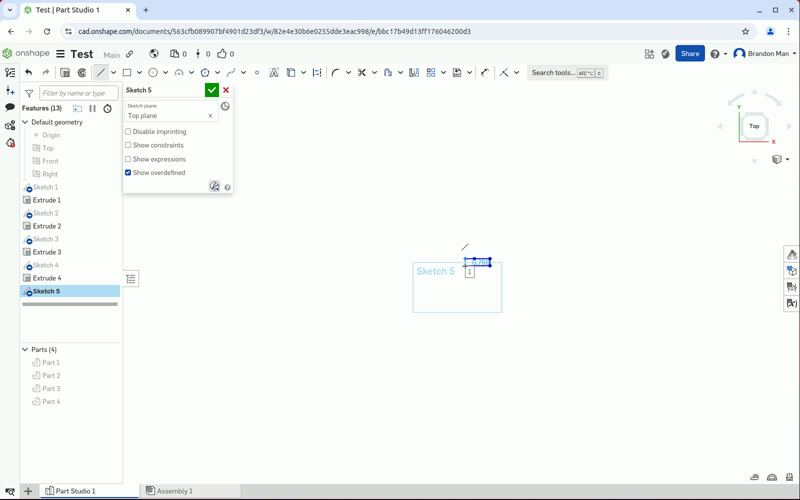
scroll(6)
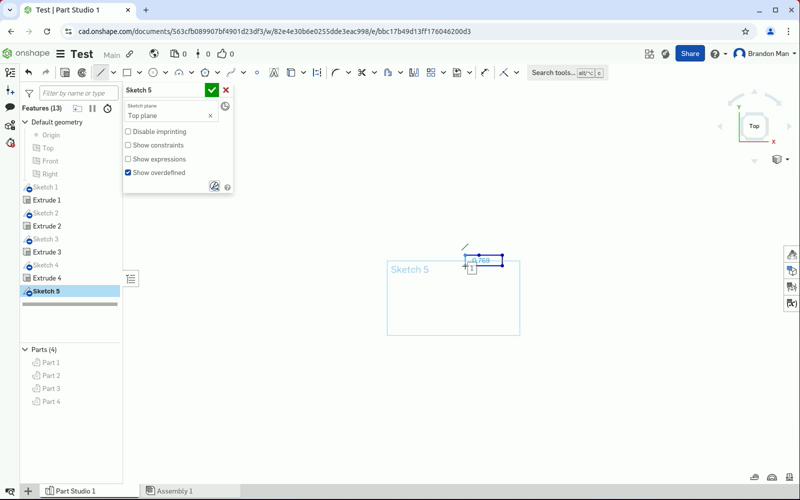
scroll(6)
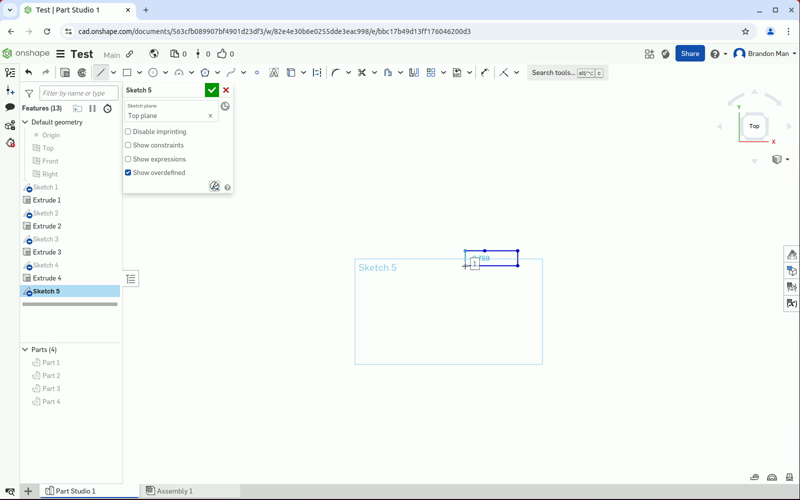
scroll(6)
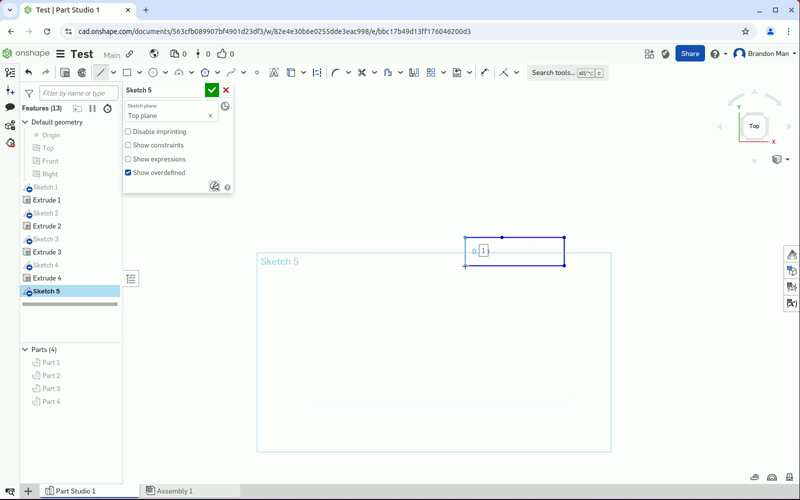
scroll(6)
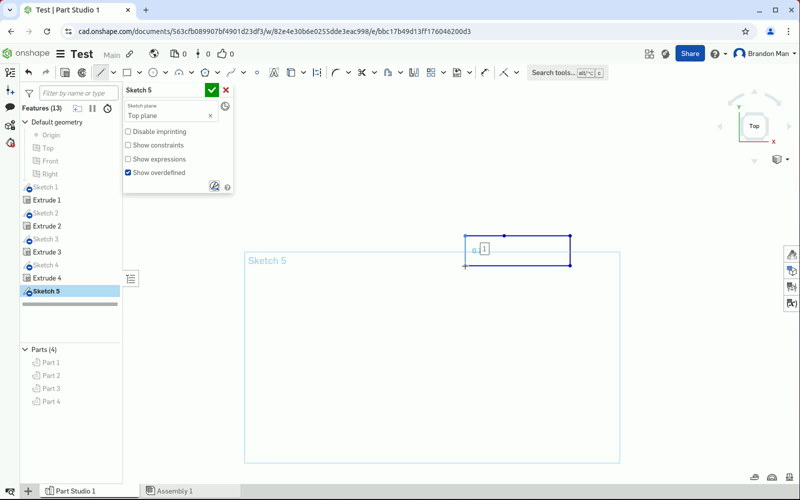
scroll(6)
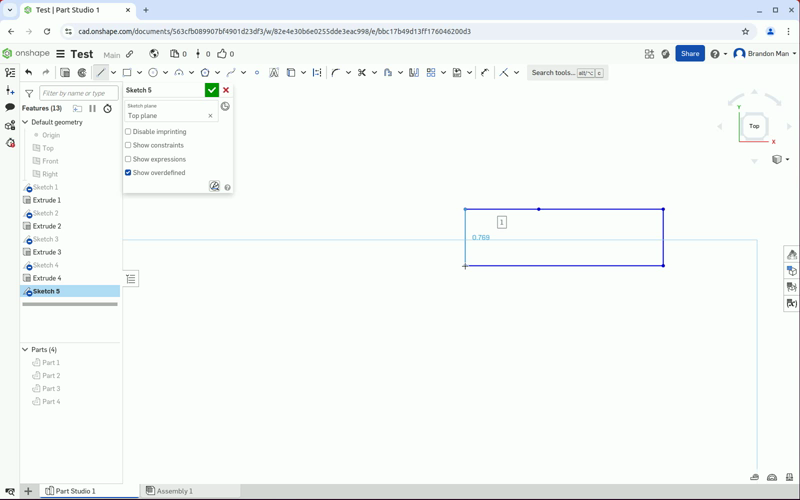
key_up(shift)
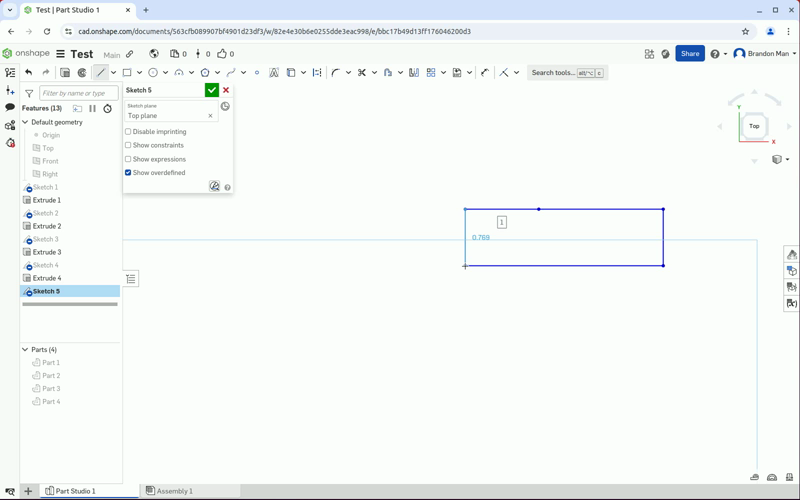
click(465, 265)
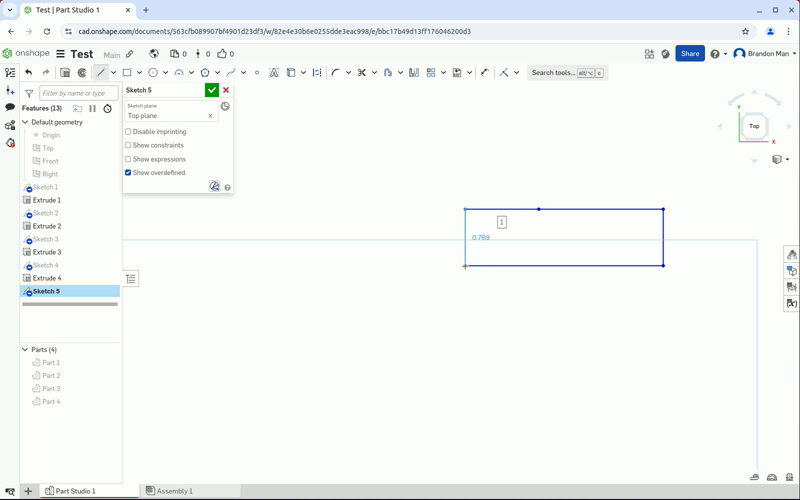
scroll(-6)
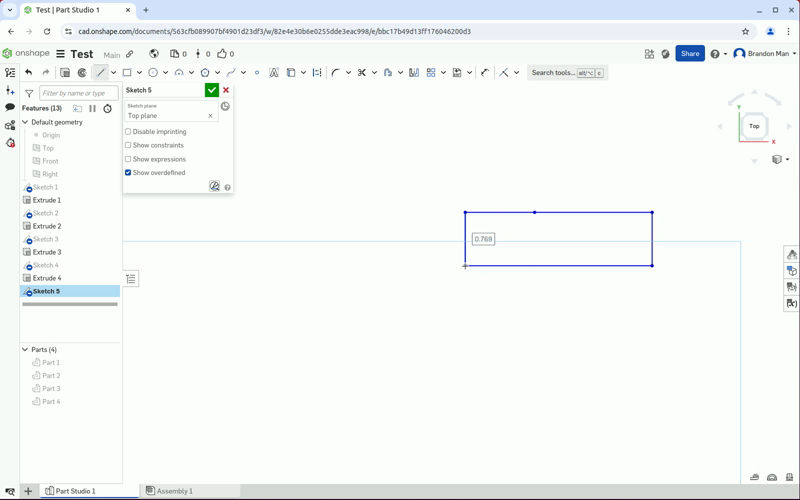
scroll(-6)
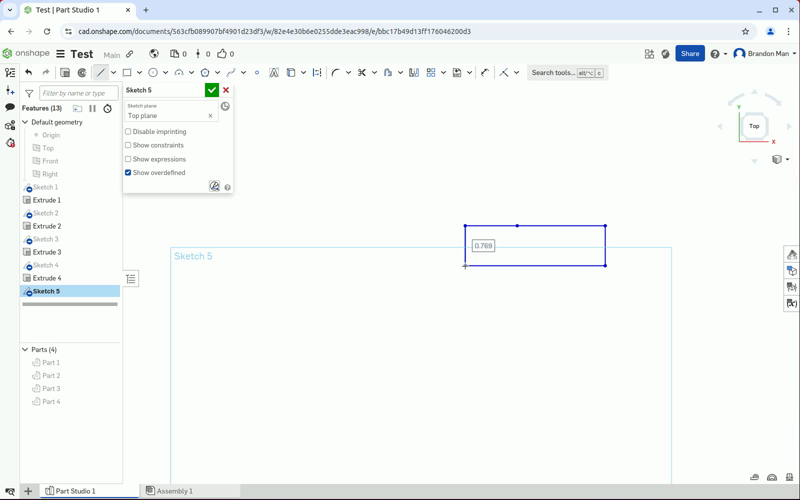
scroll(-6)
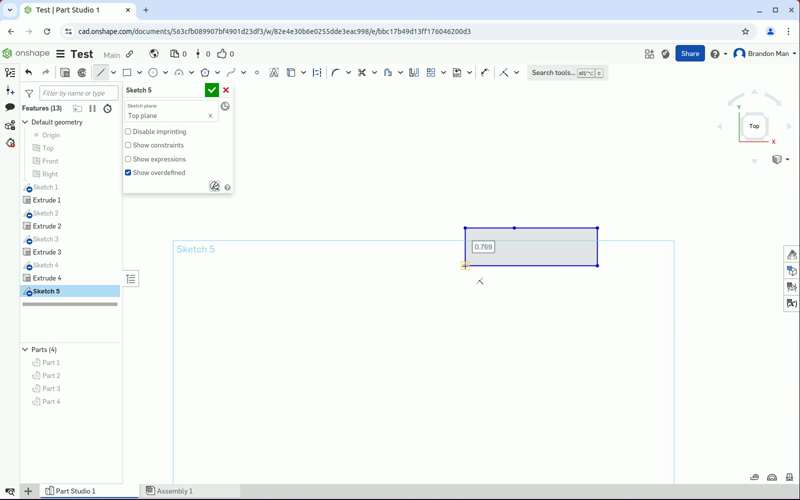
scroll(-6)
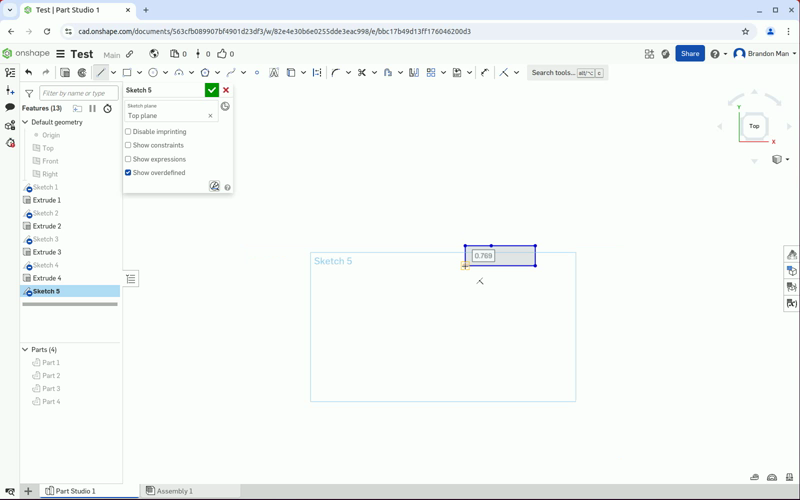
scroll(-6)
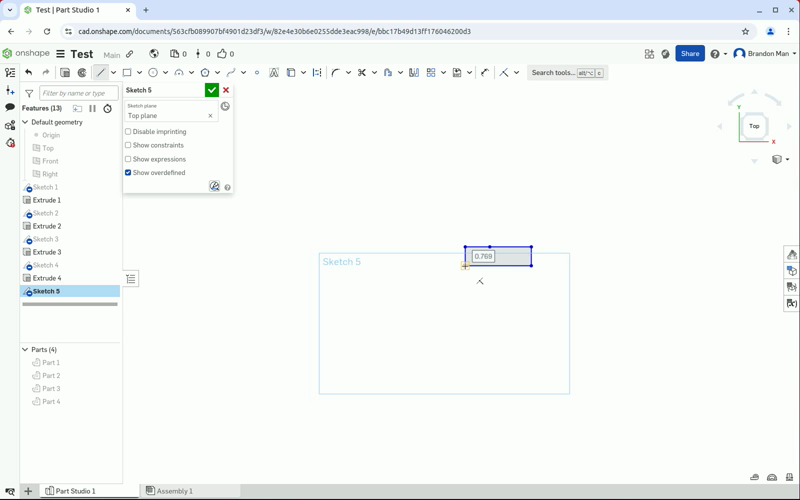
scroll(-6)
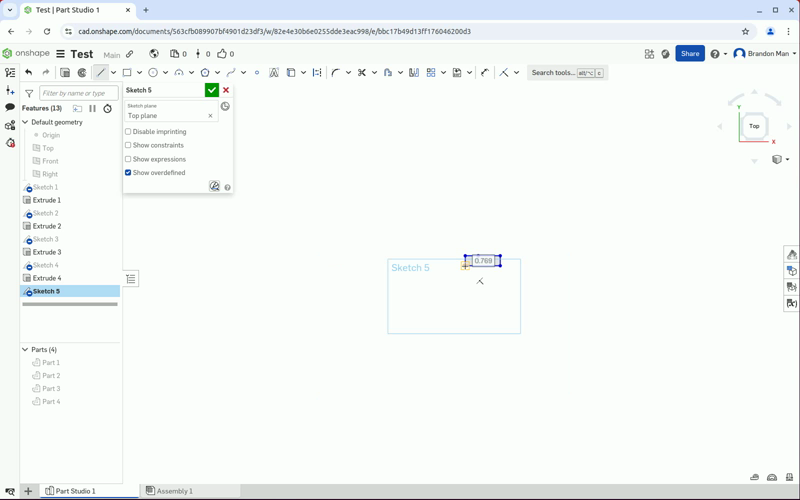
scroll(-6)
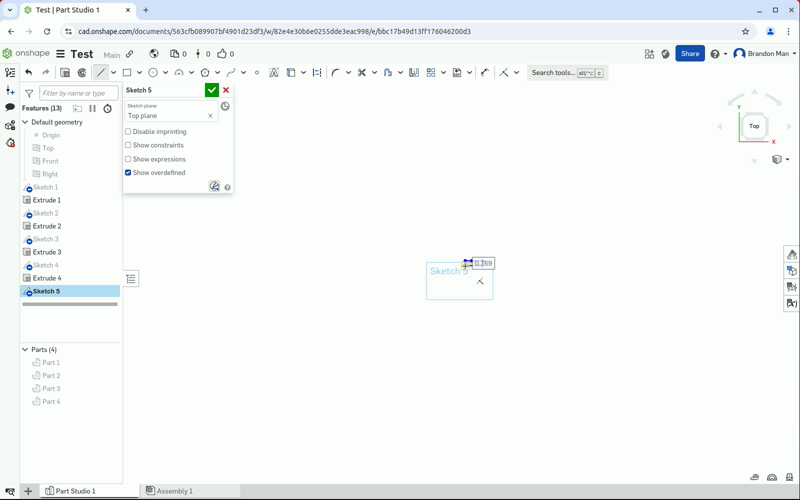
key(esc)
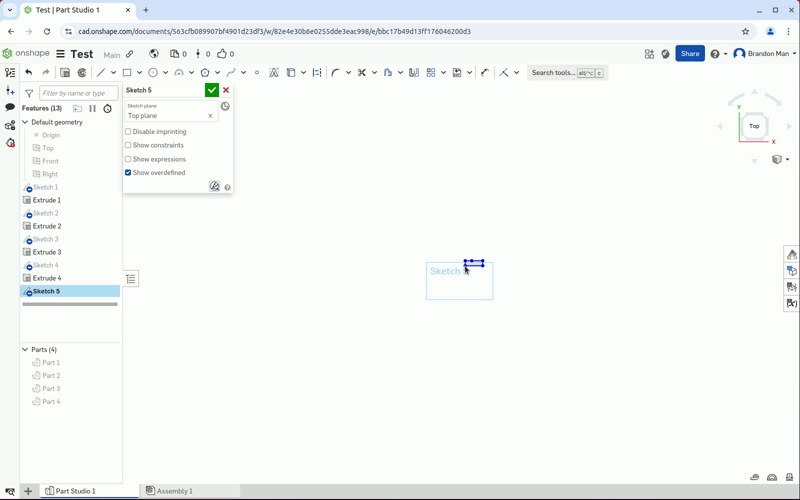
mouse_move(476, 262)
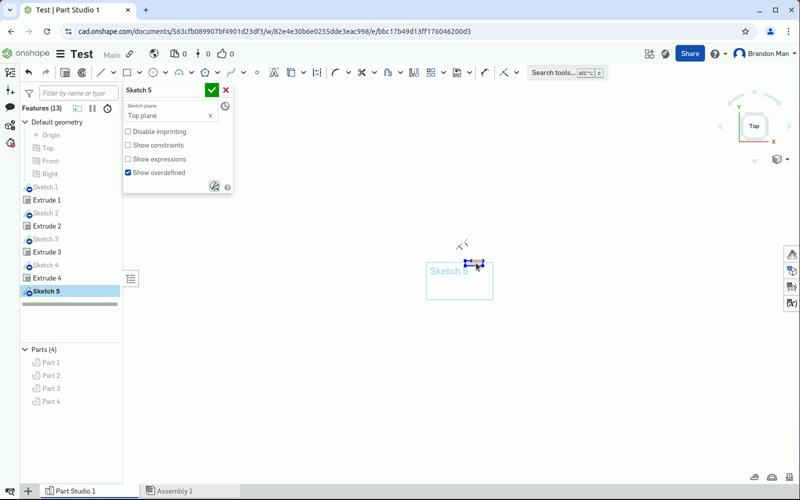
scroll(6)
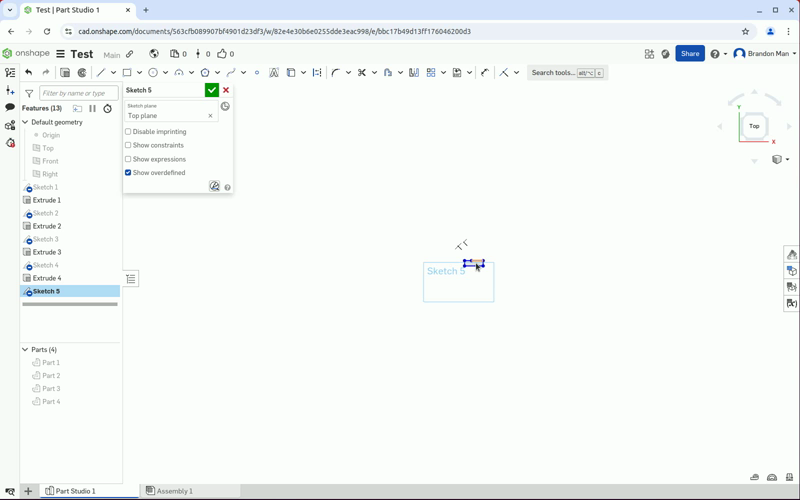
scroll(6)
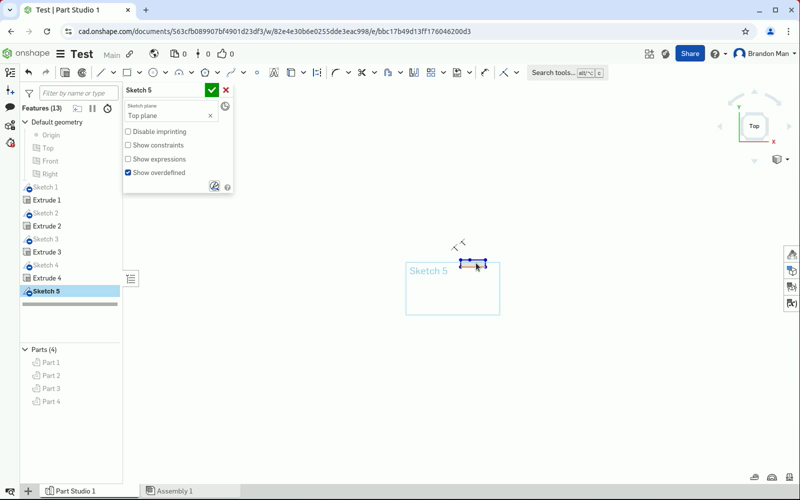
scroll(6)
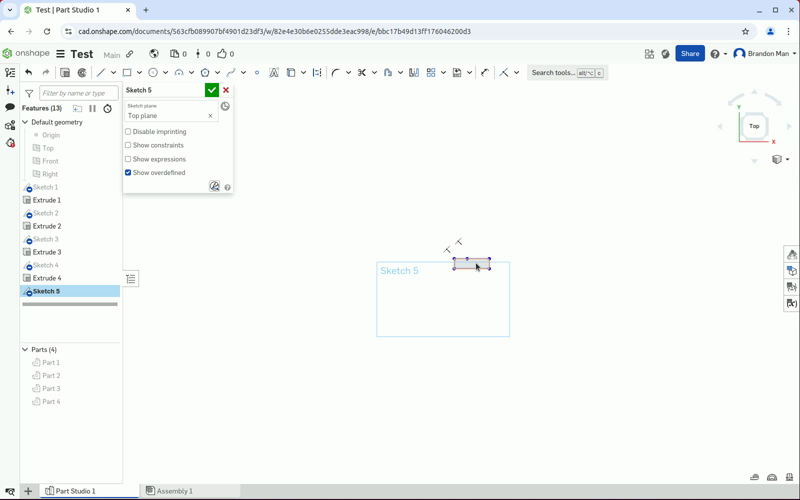
scroll(6)
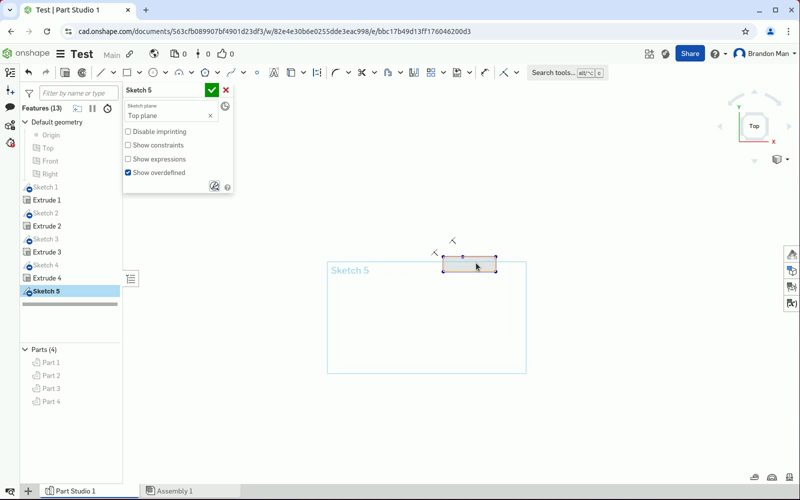
scroll(6)
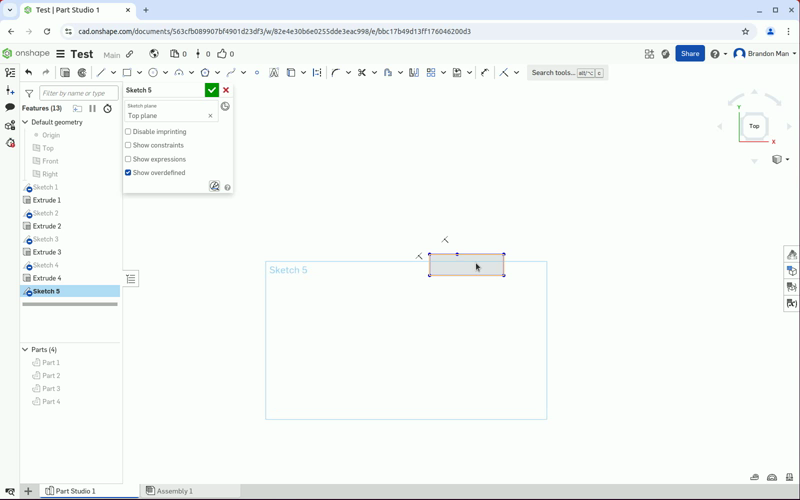
scroll(6)
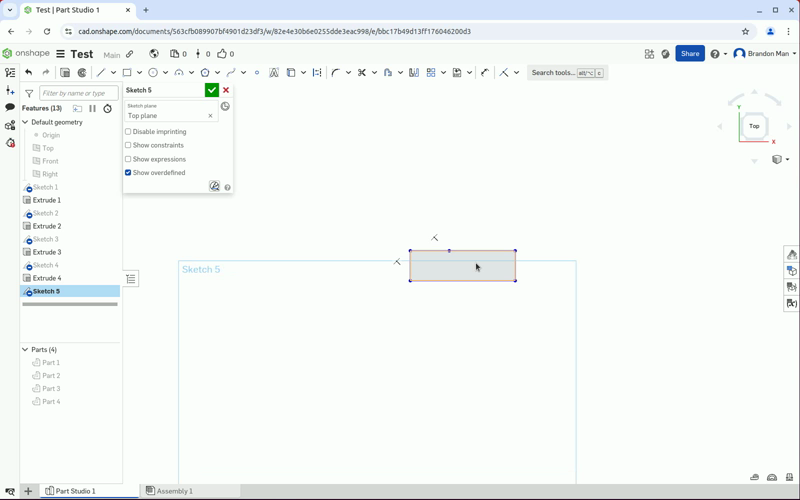
scroll(6)
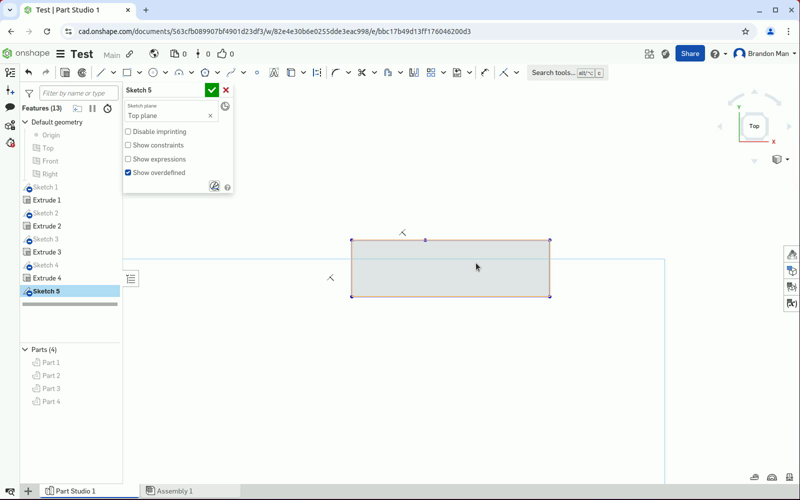
click(476, 262)
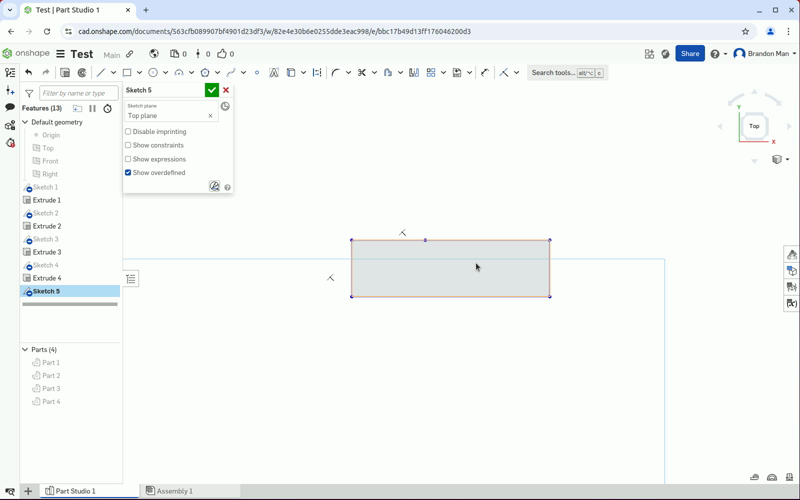
scroll(-6)
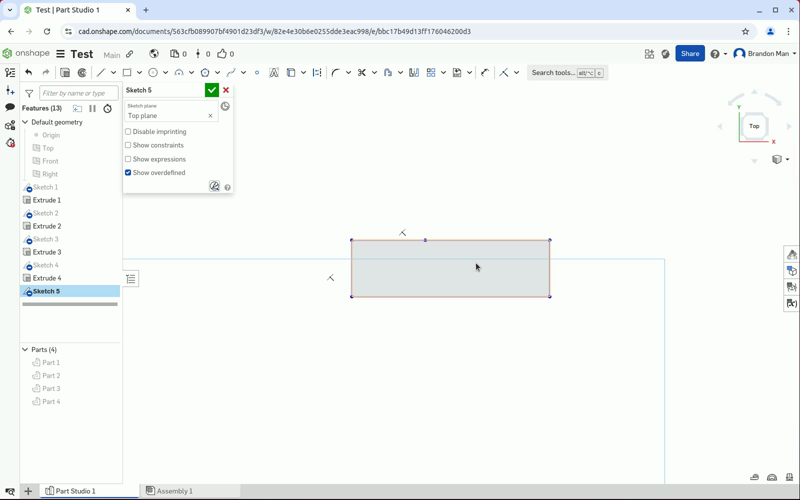
scroll(-6)
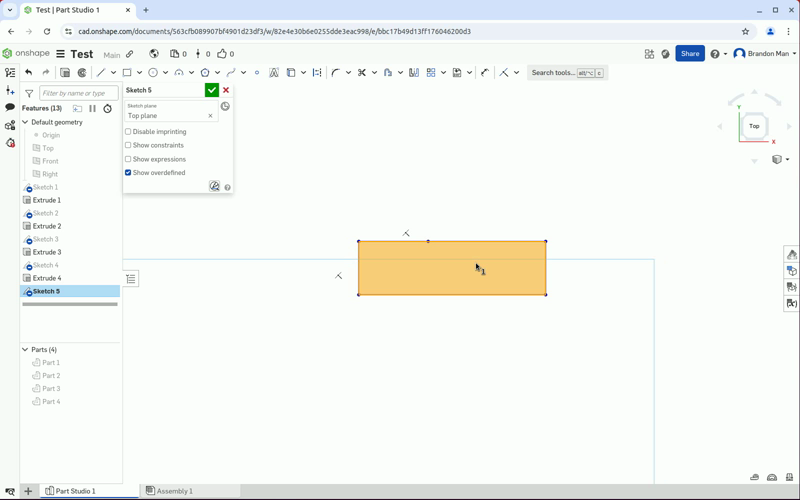
scroll(-6)
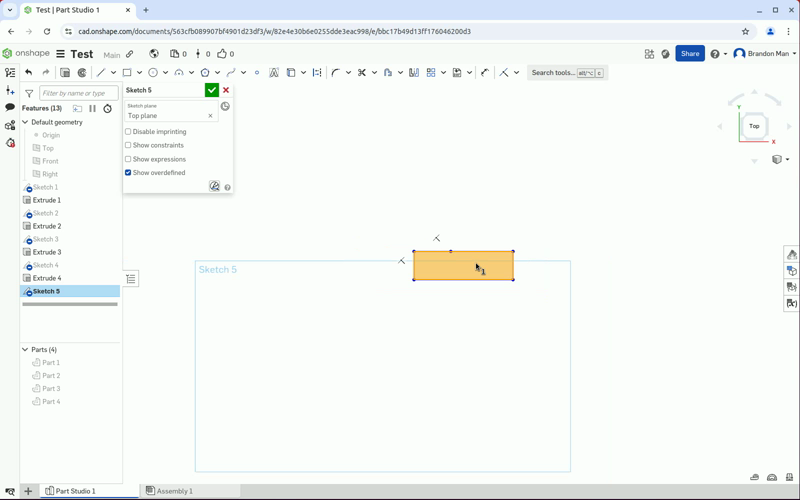
scroll(-6)
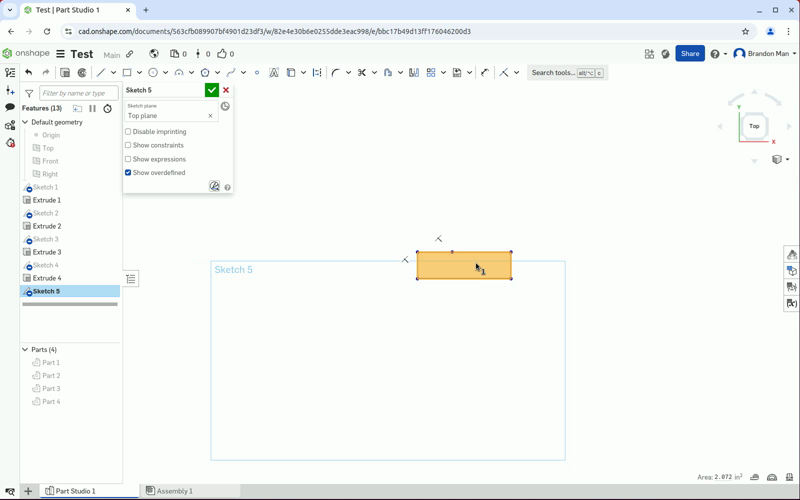
scroll(-6)
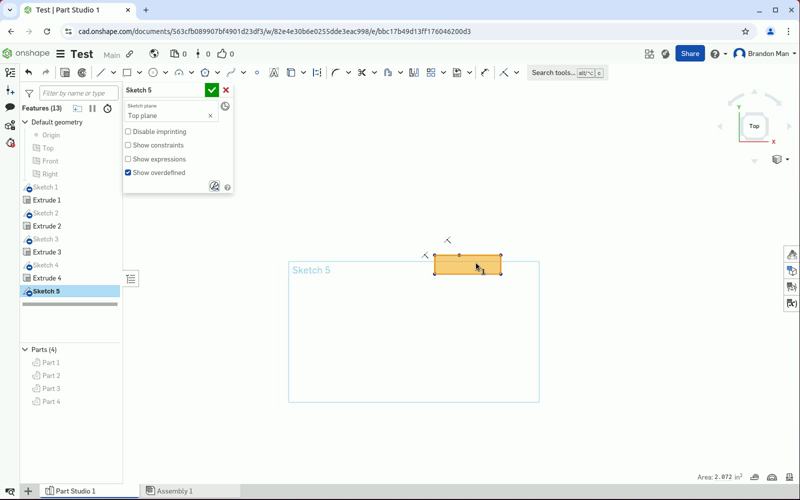
scroll(-6)
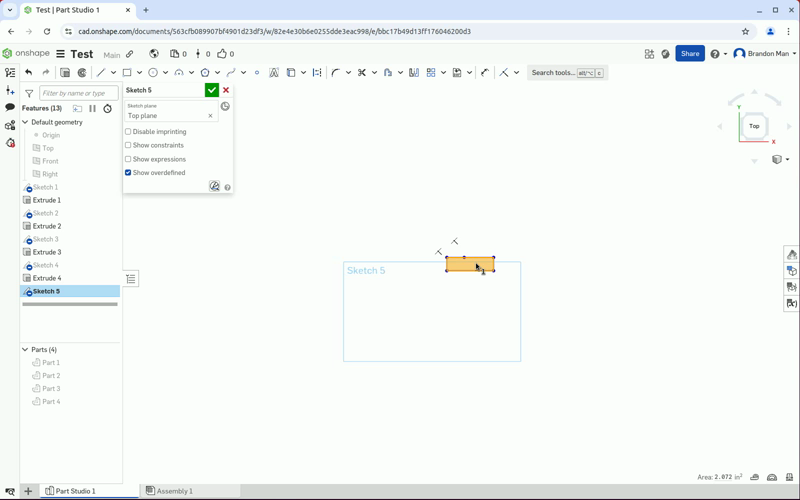
scroll(-6)
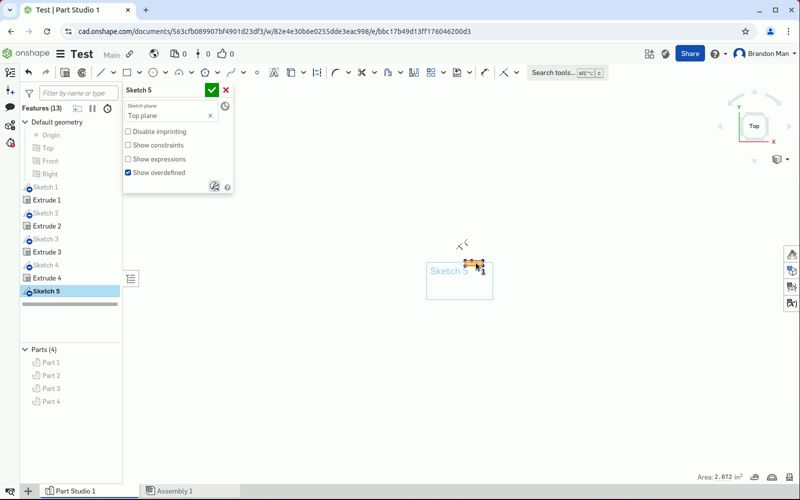
mouse_move(73, 352)
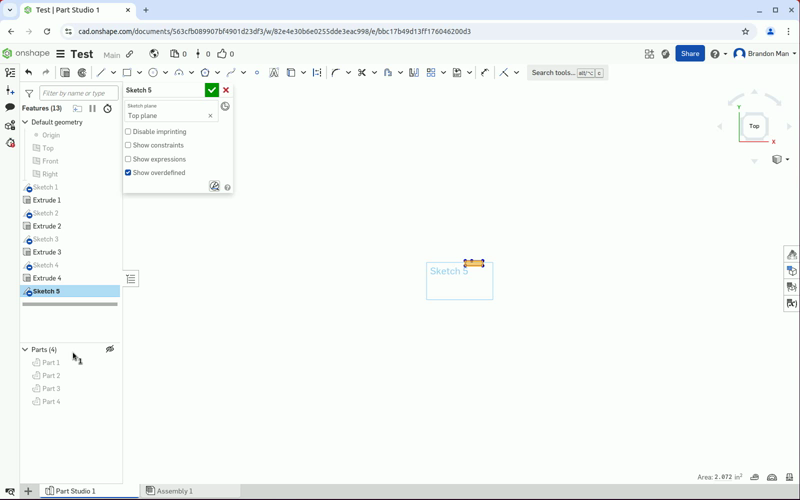
key(shift+y)
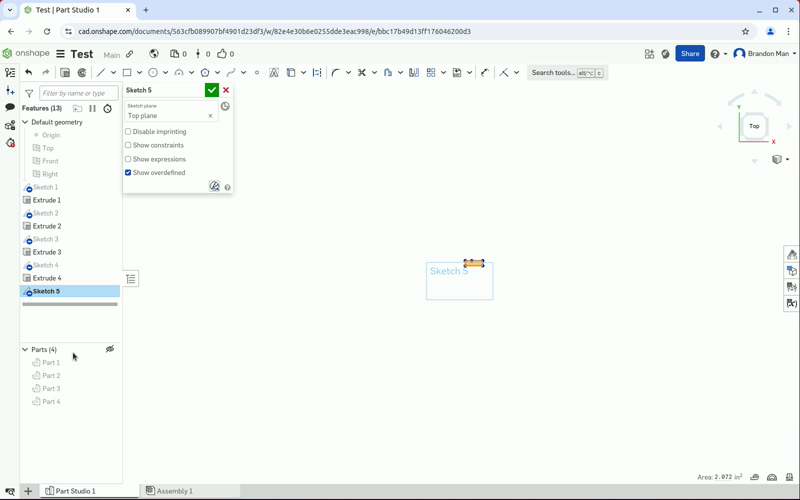
key(shift+e)
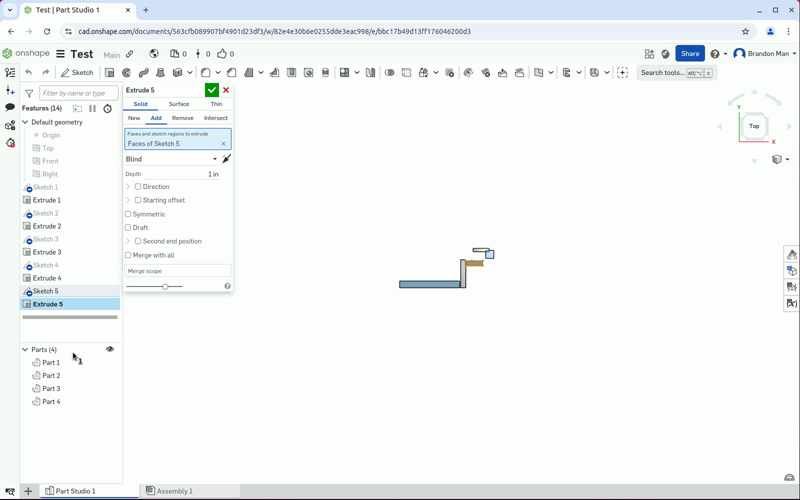
mouse_move(143, 106)
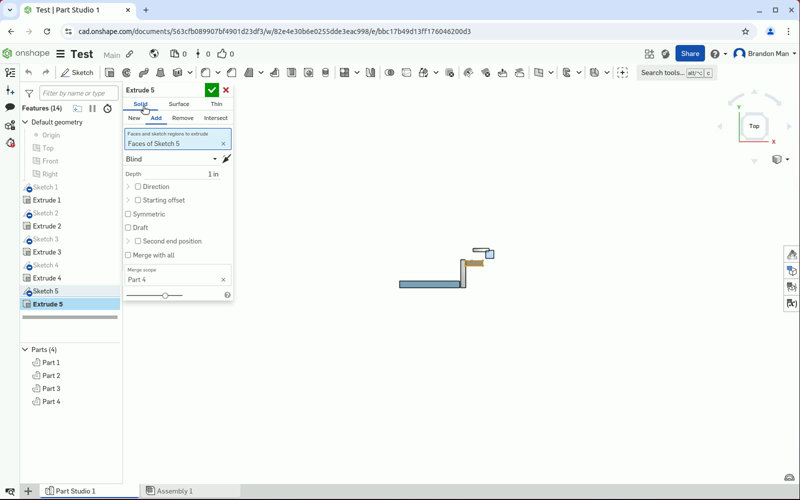
click(143, 106)
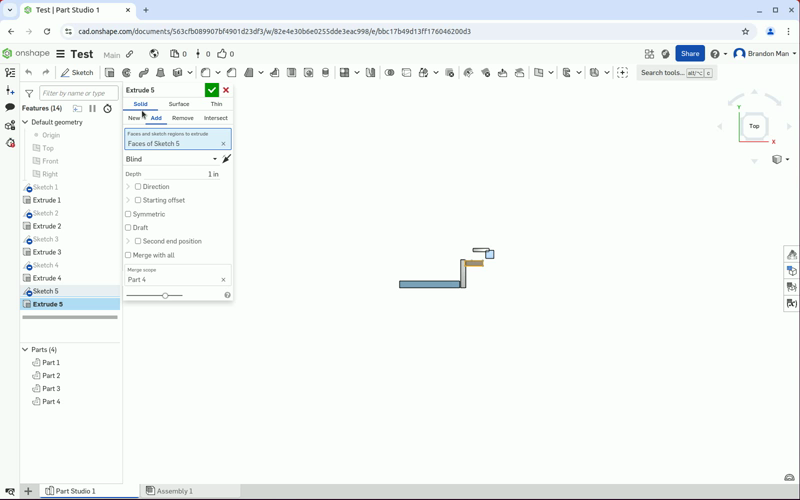
mouse_move(137, 120)
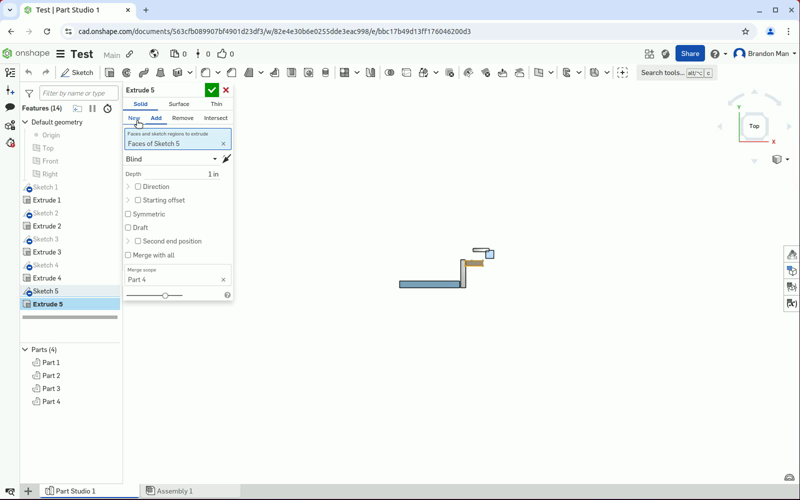
click(137, 120)
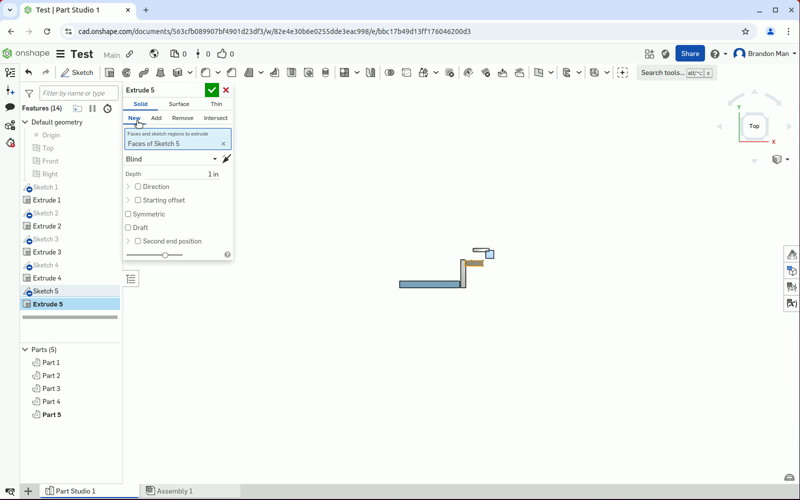
key(tab, 4)
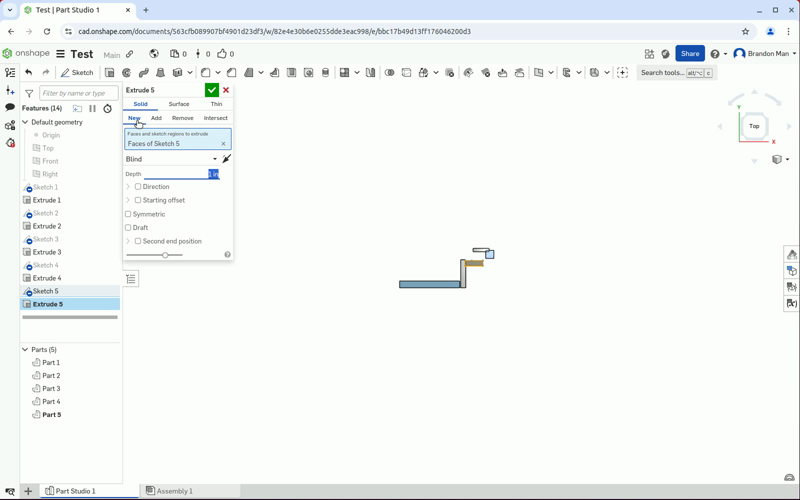
text(23.108)
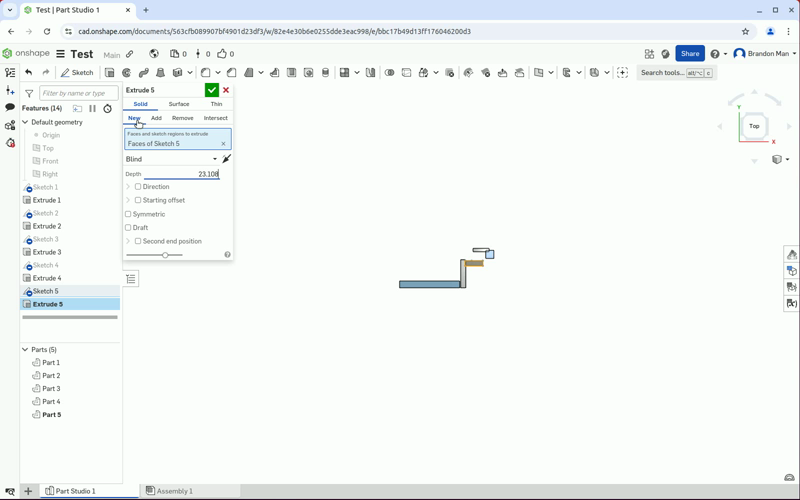
key(enter)
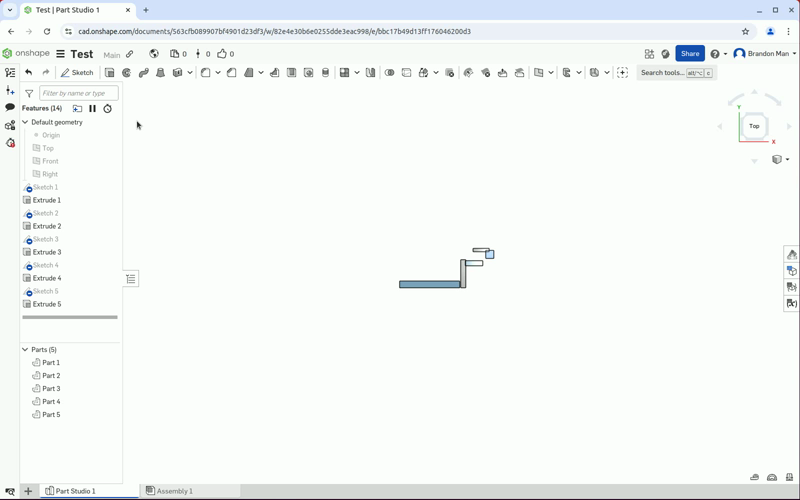
key(shift+h)
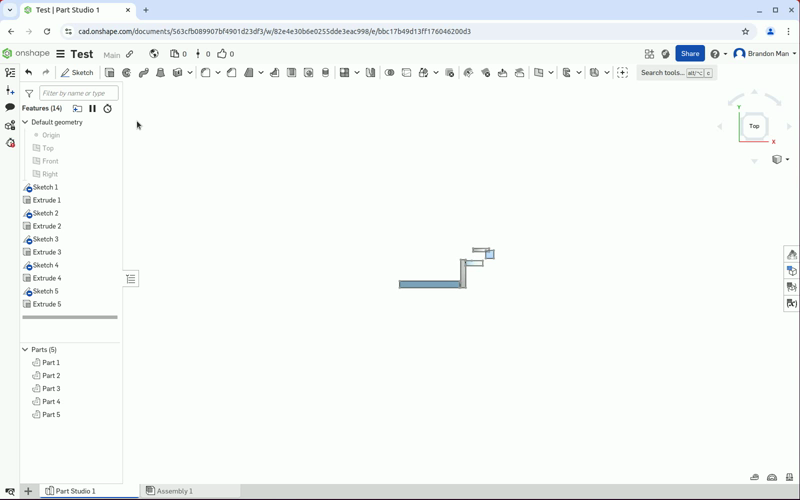
key(shift+h)
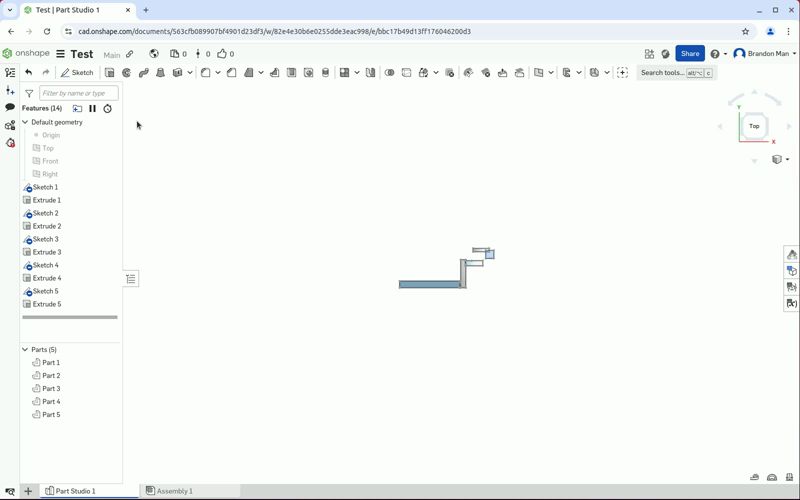
key(shift+7)
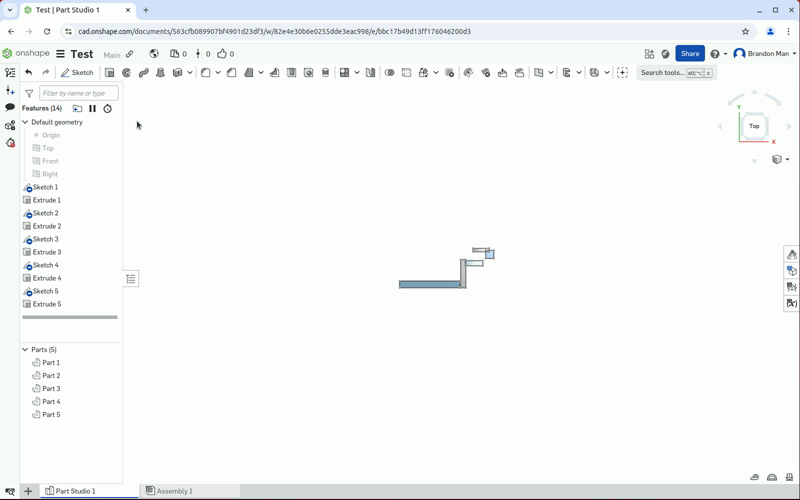
key(up, 3)
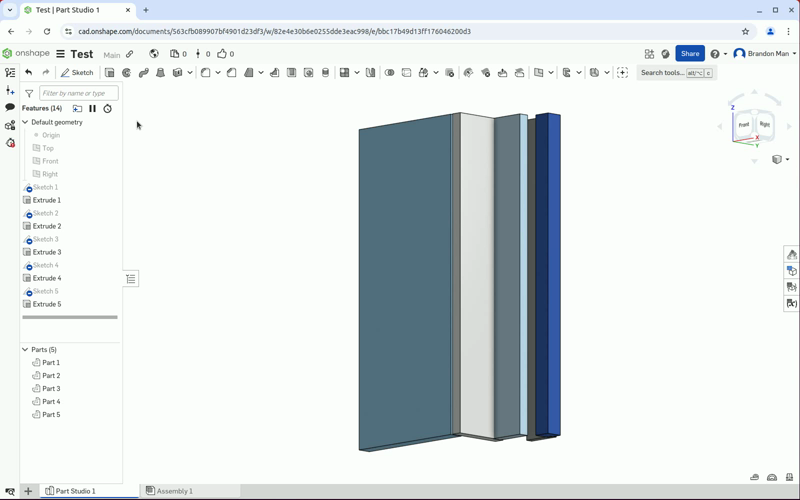
key(left, 3)
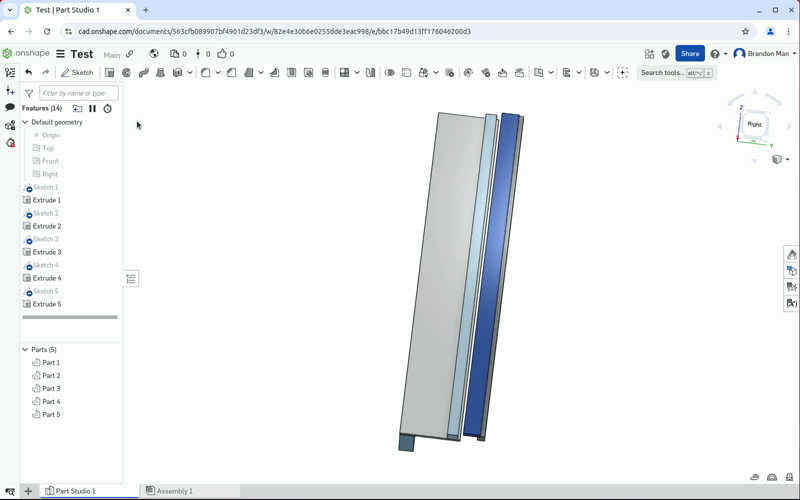
key(right, 3)
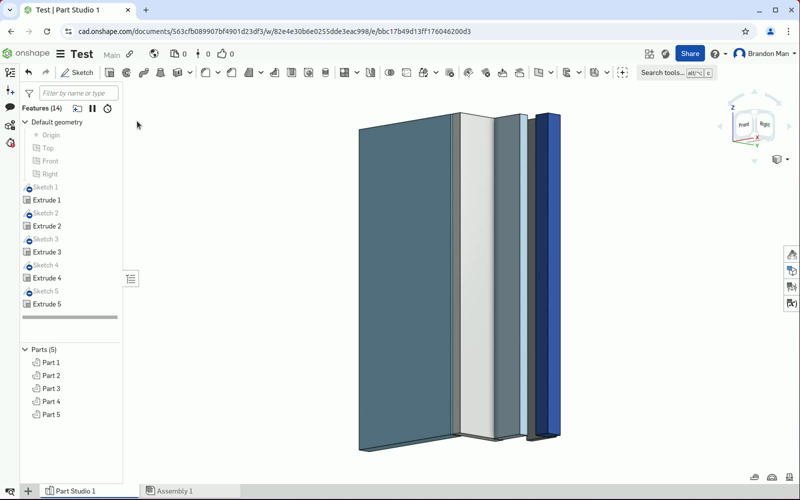
key(down, 3)
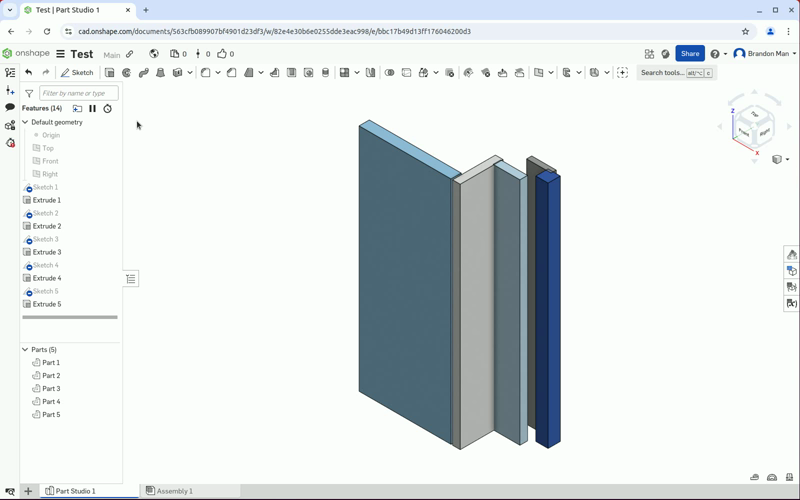
mouse_move(73, 189)
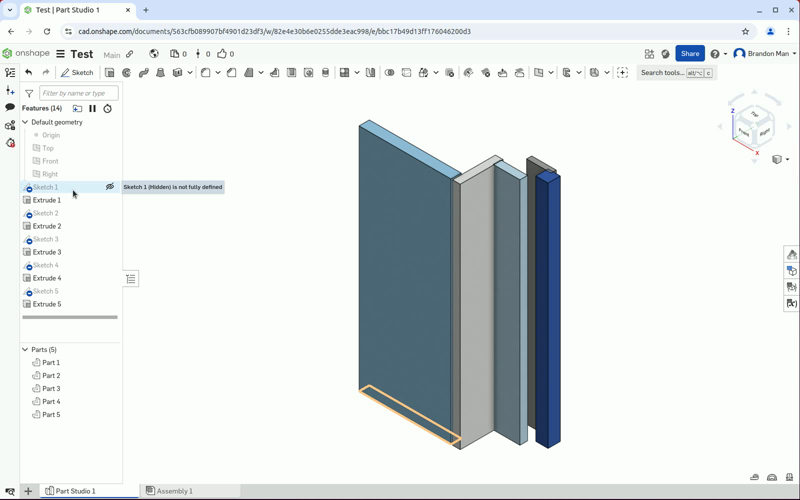
click(73, 189)